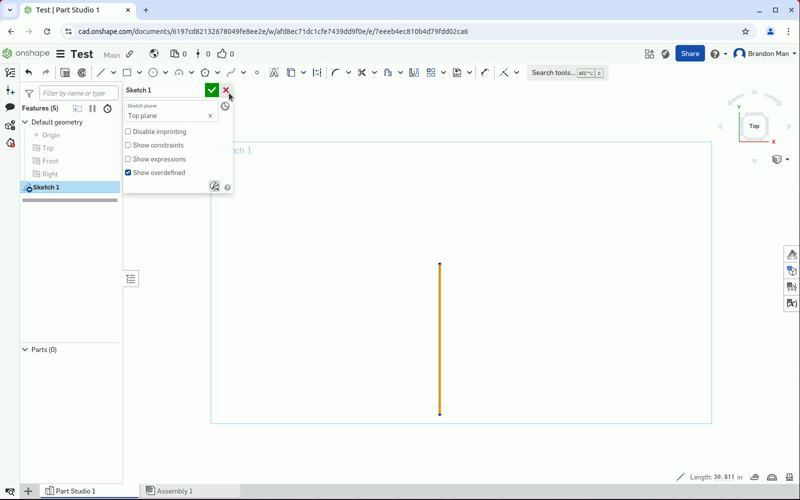
key(shift+h)
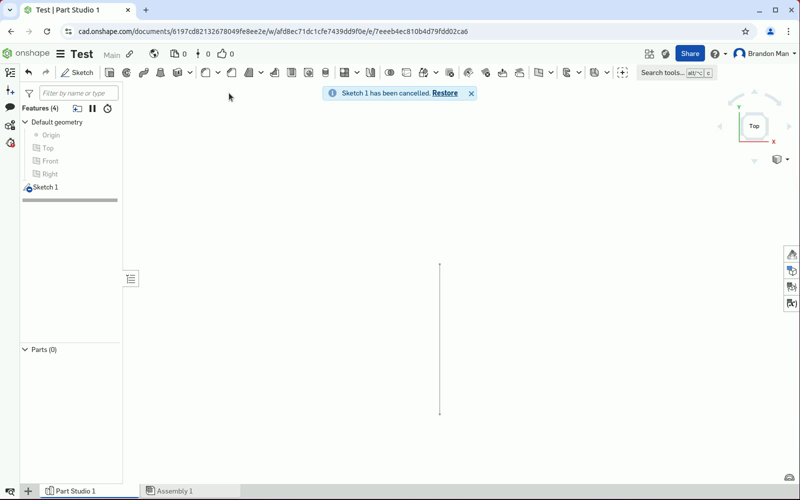
mouse_move(73, 352)
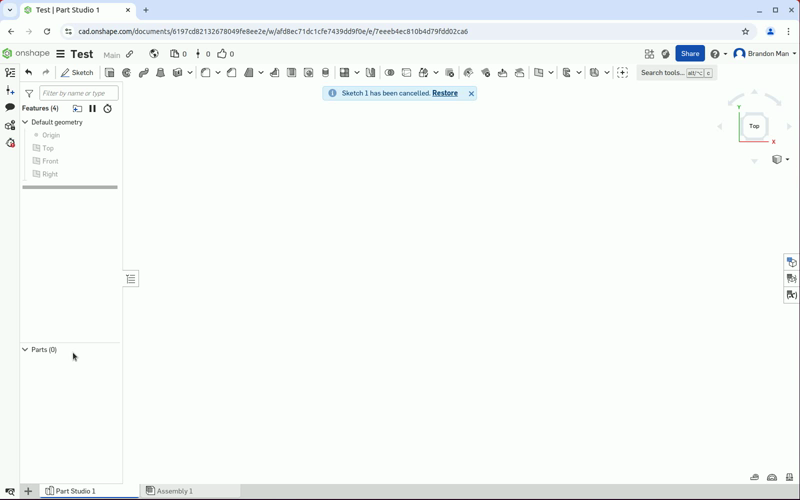
key(y)
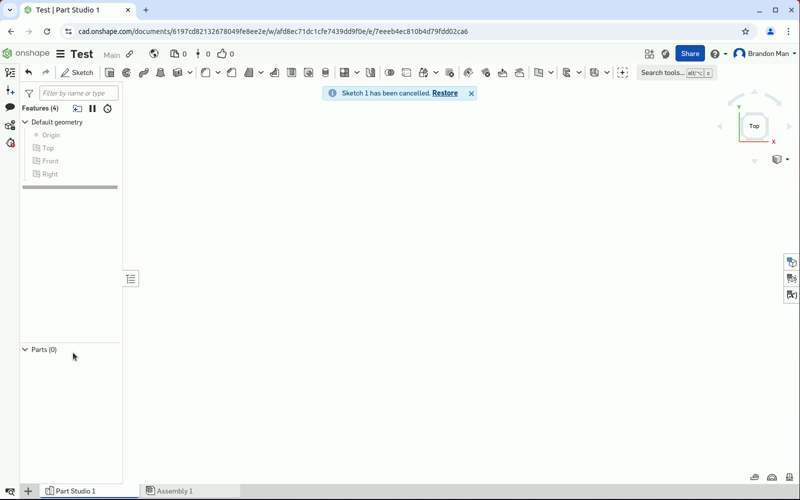
key(shift+p)
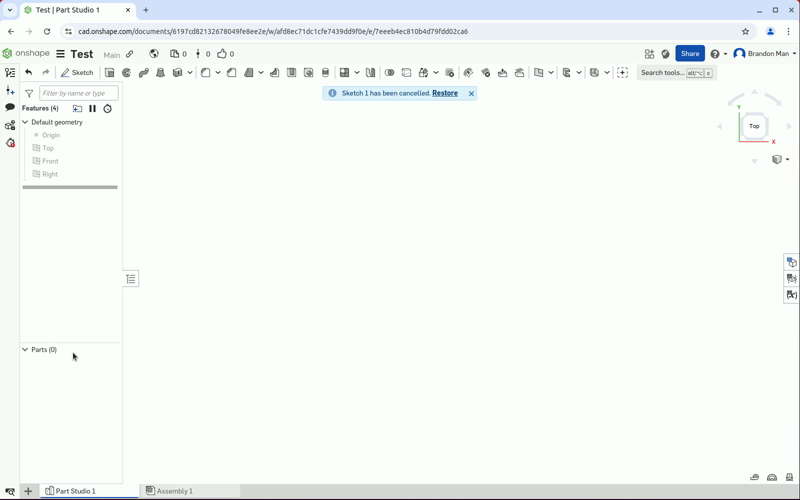
key(space)
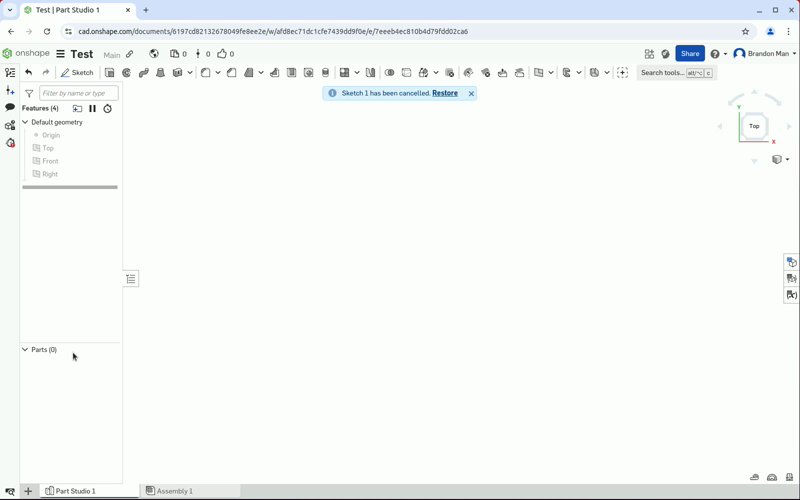
key_down(shift)
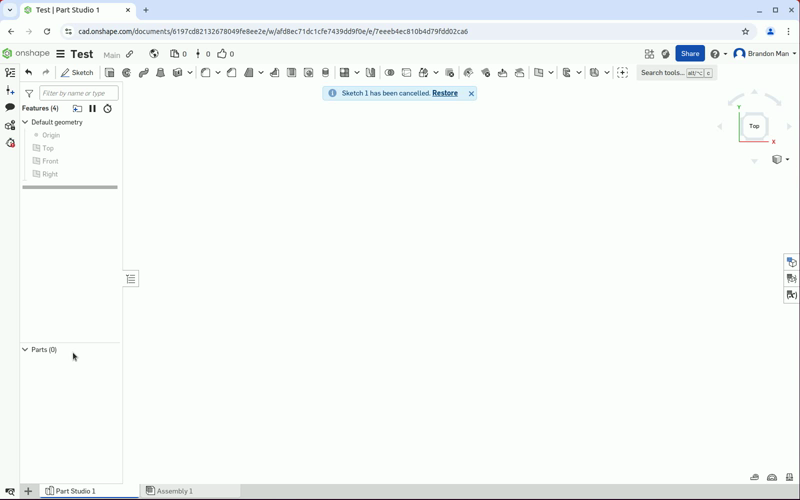
key(up)
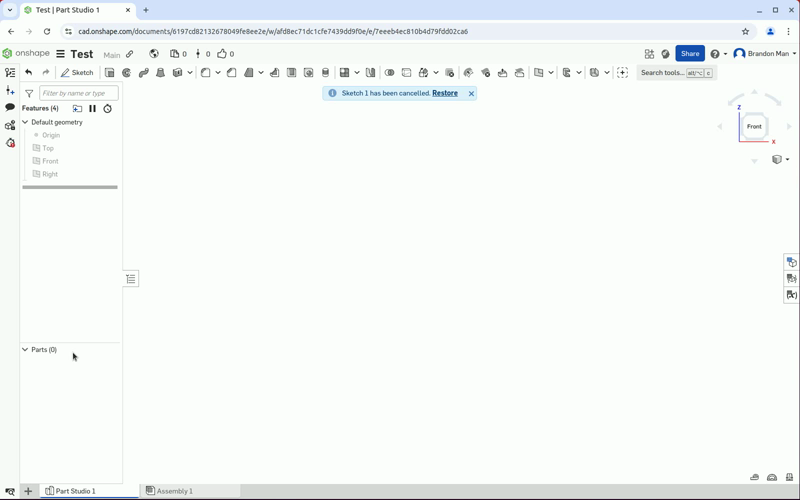
key_up(shift)
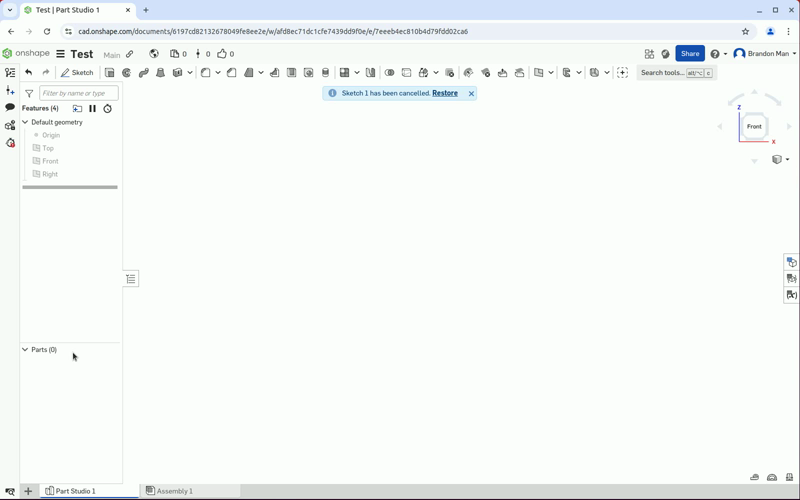
mouse_move(73, 352)
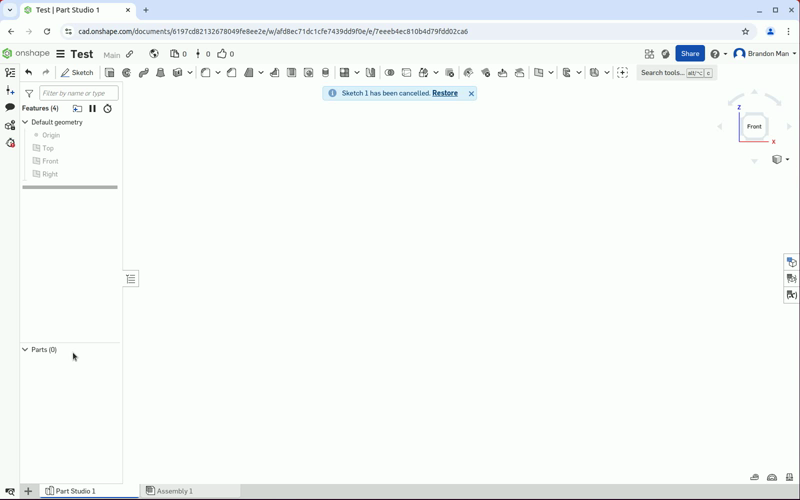
key(shift+y)
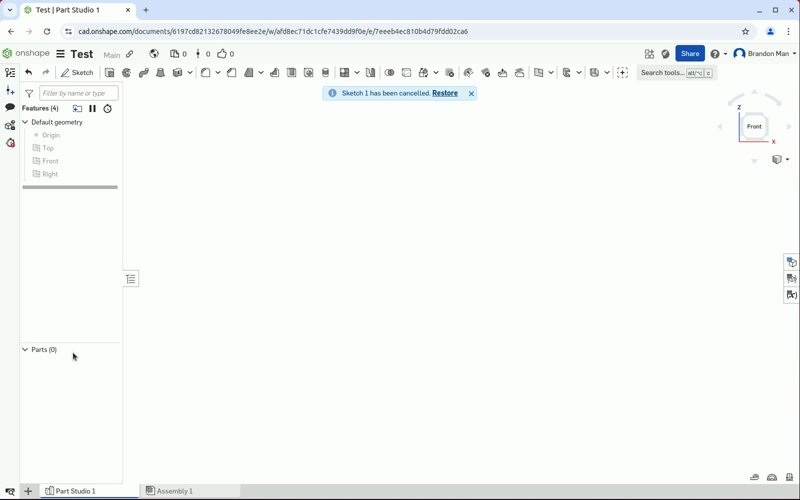
key(shift+s)
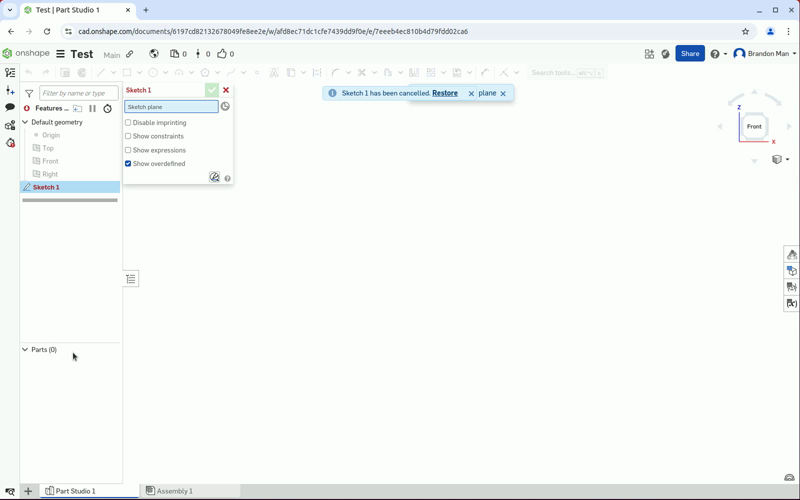
mouse_move(73, 163)
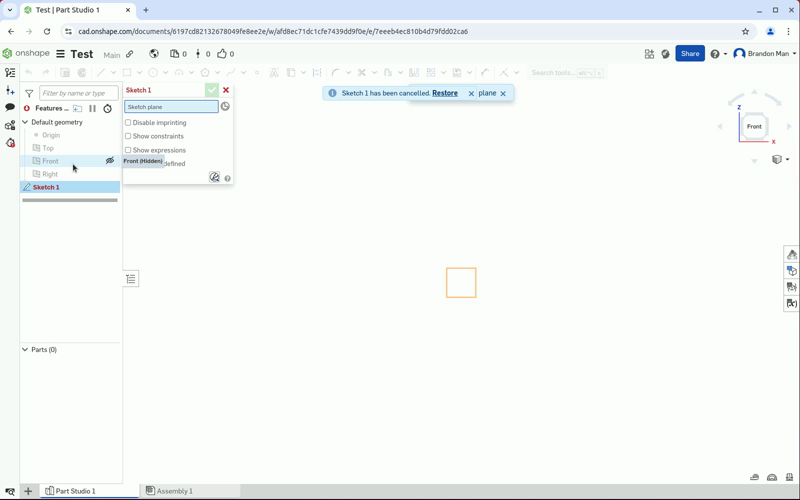
click(73, 163)
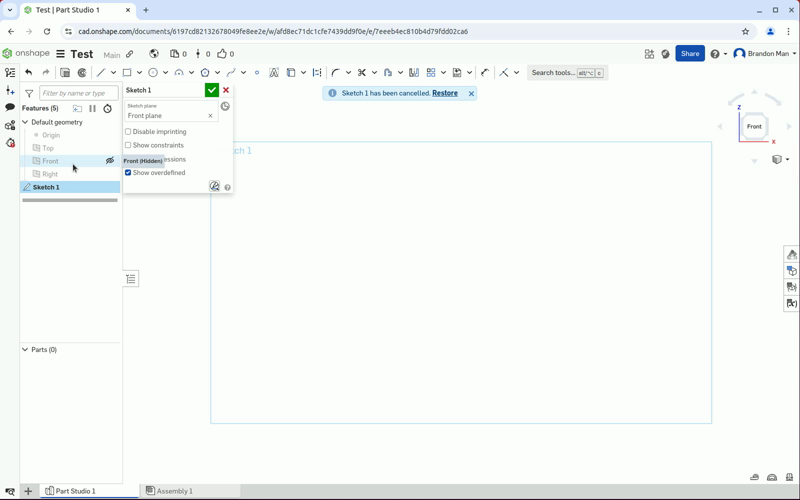
mouse_move(73, 352)
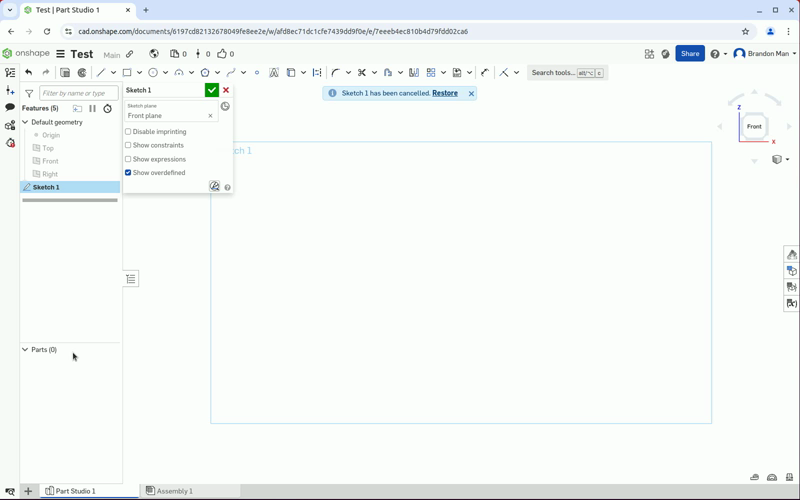
key(y)
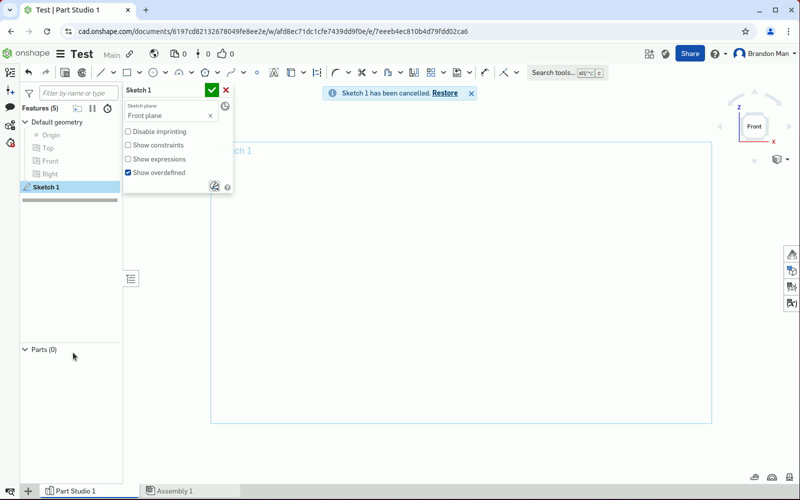
key(c)
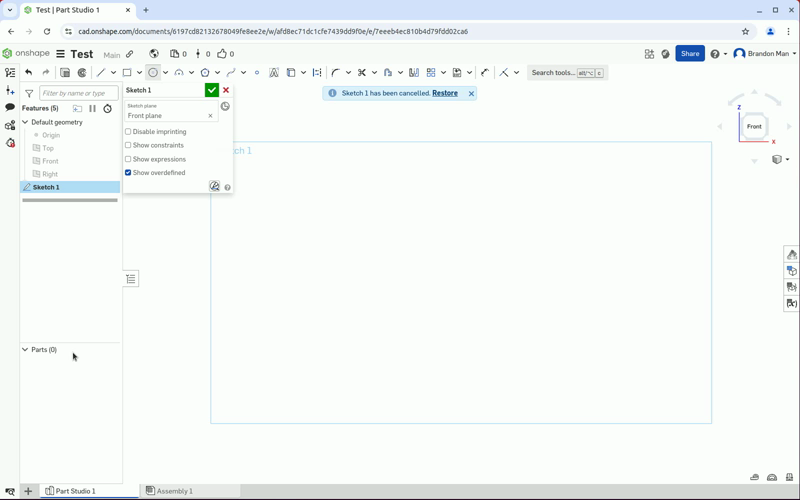
key_down(shift)
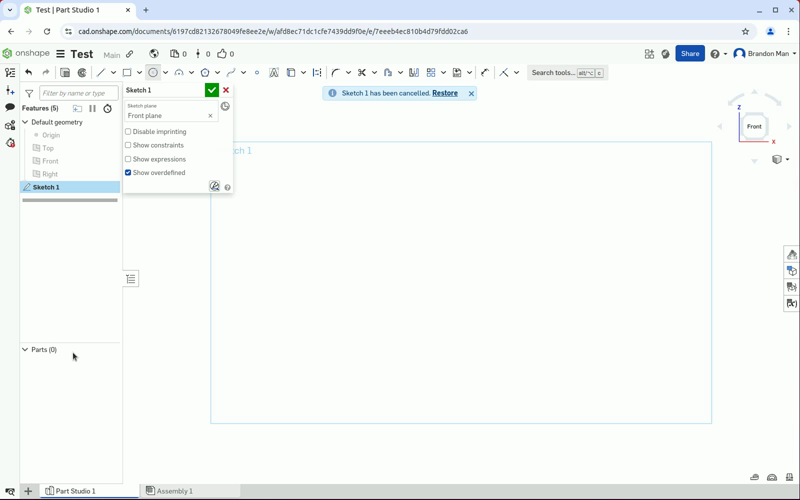
mouse_move(461, 282)
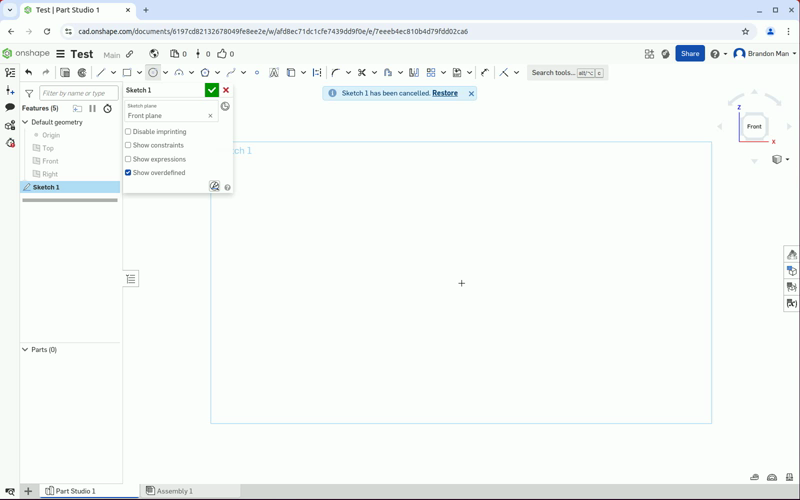
click(461, 282)
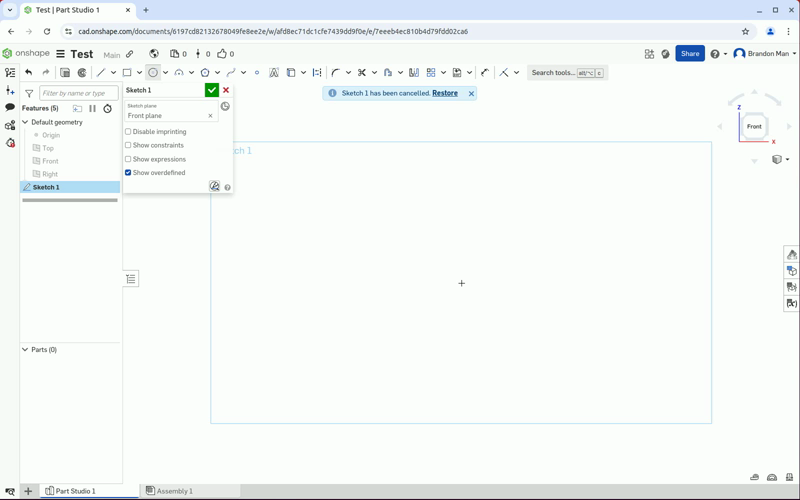
key_up(shift)
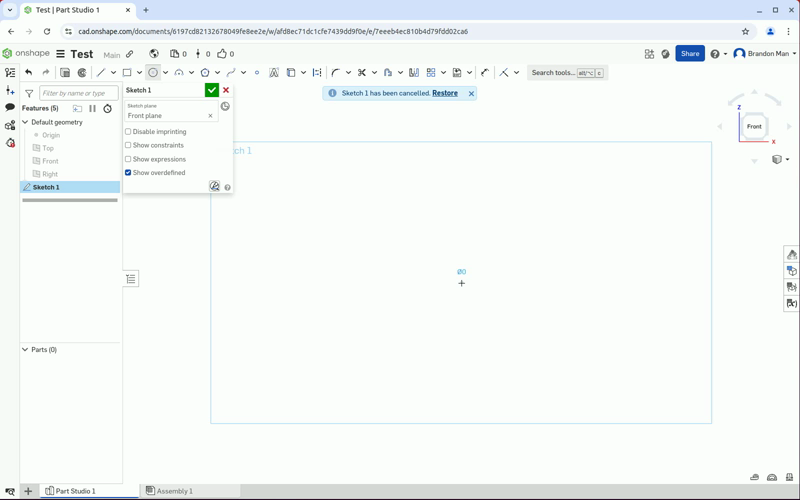
mouse_move(468, 282)
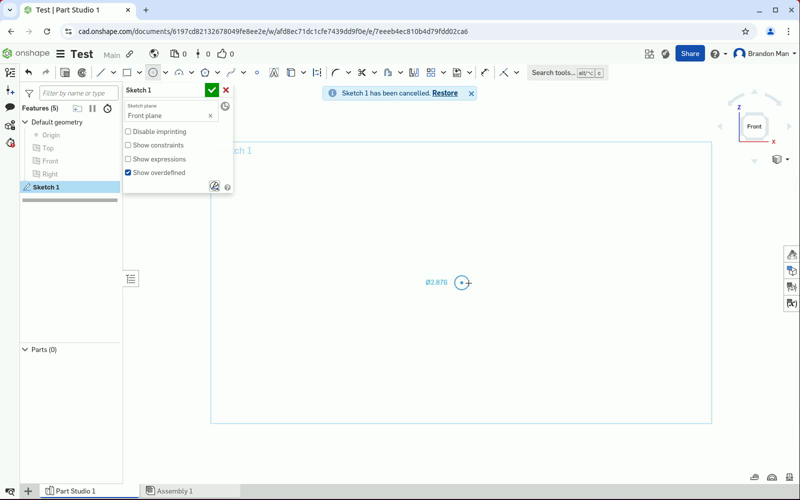
click(468, 282)
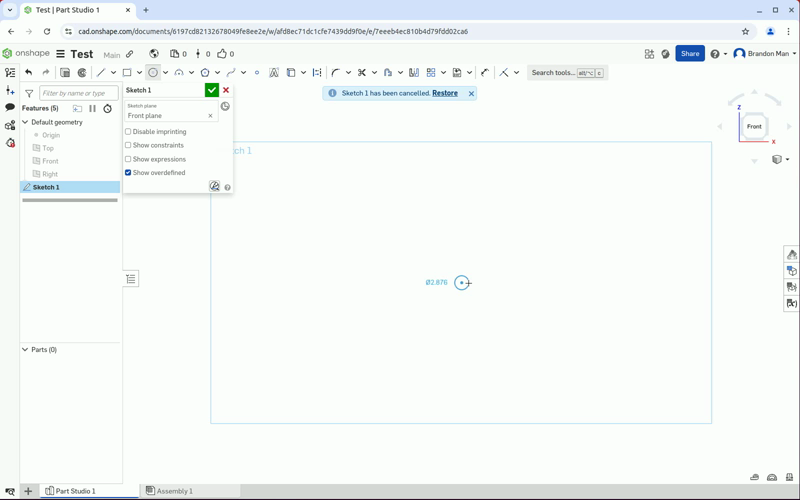
key(esc)
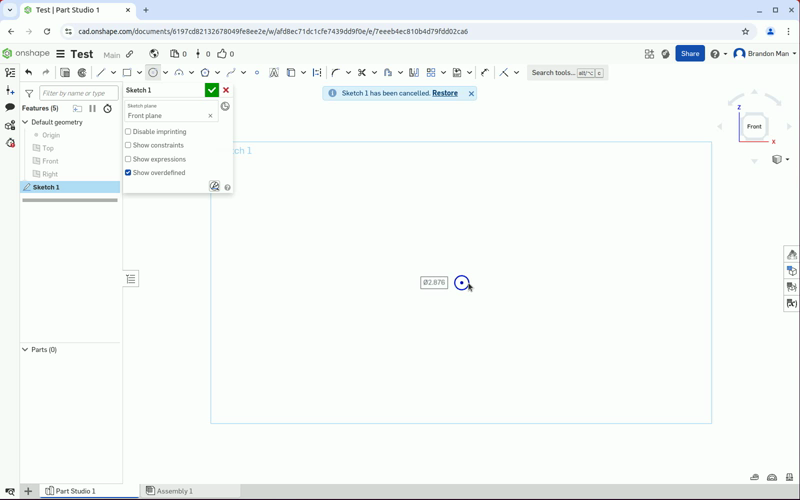
key(c)
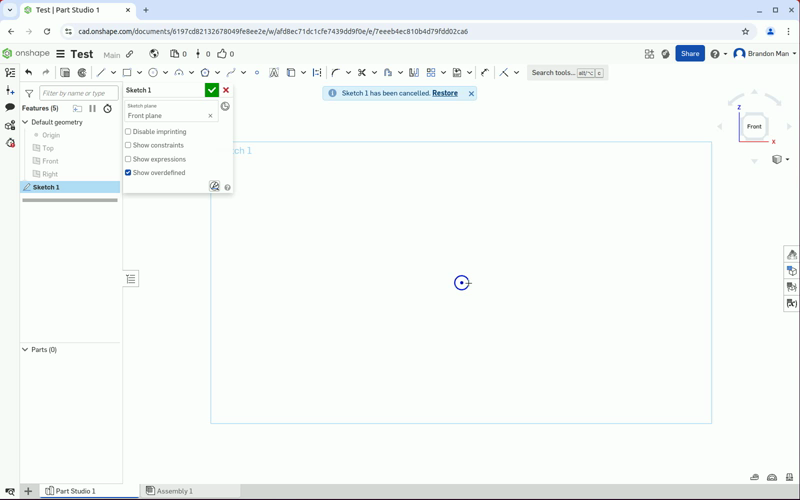
key_down(shift)
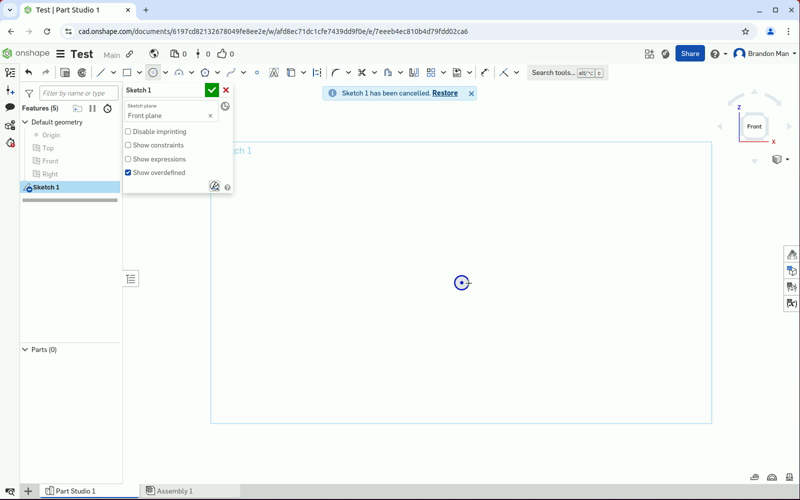
mouse_move(461, 282)
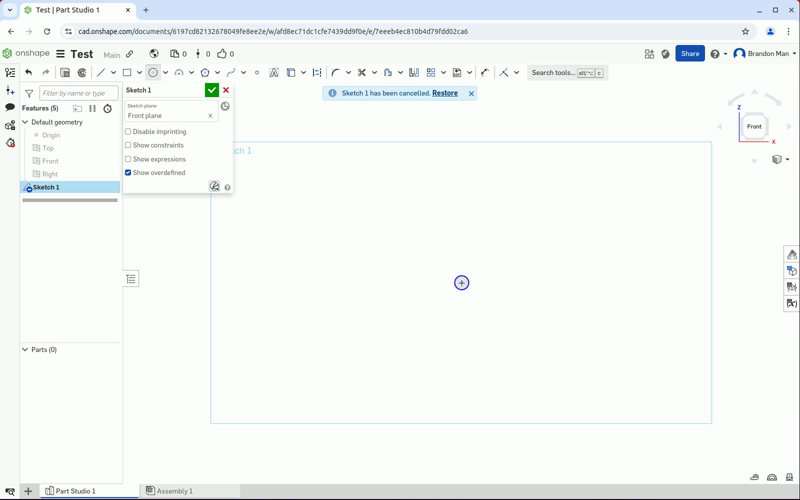
click(461, 282)
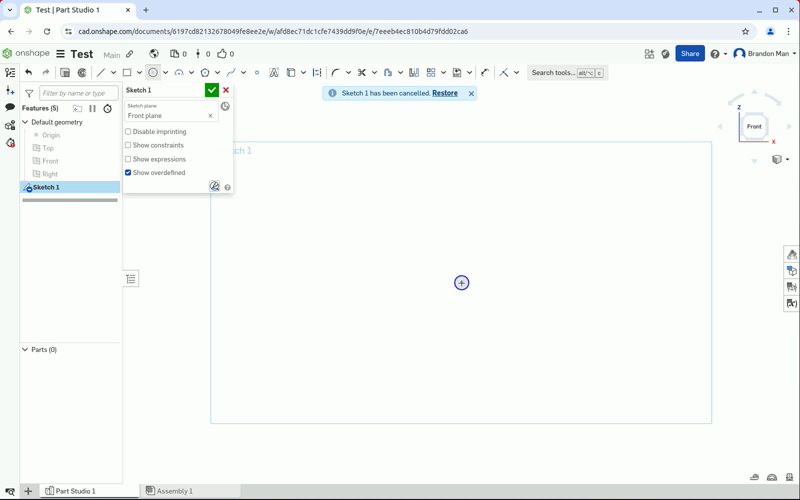
key_up(shift)
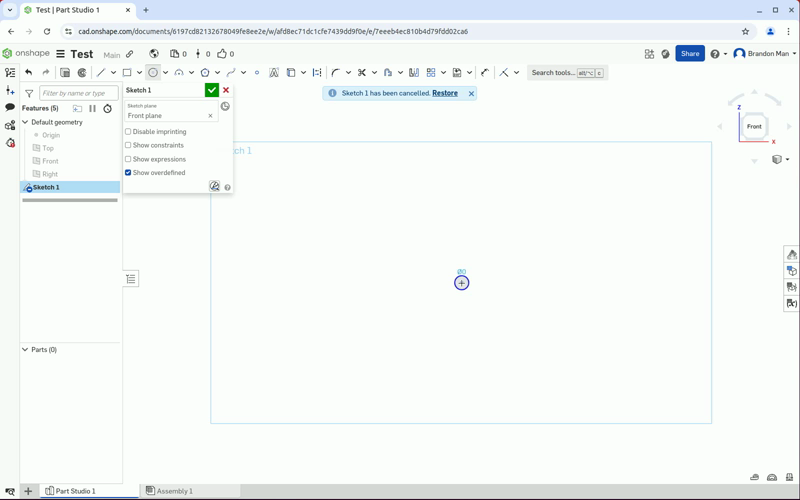
mouse_move(467, 282)
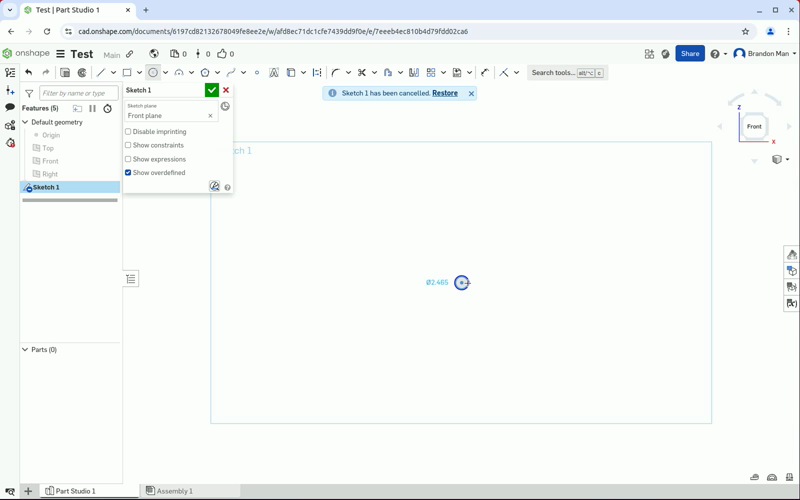
scroll(6)
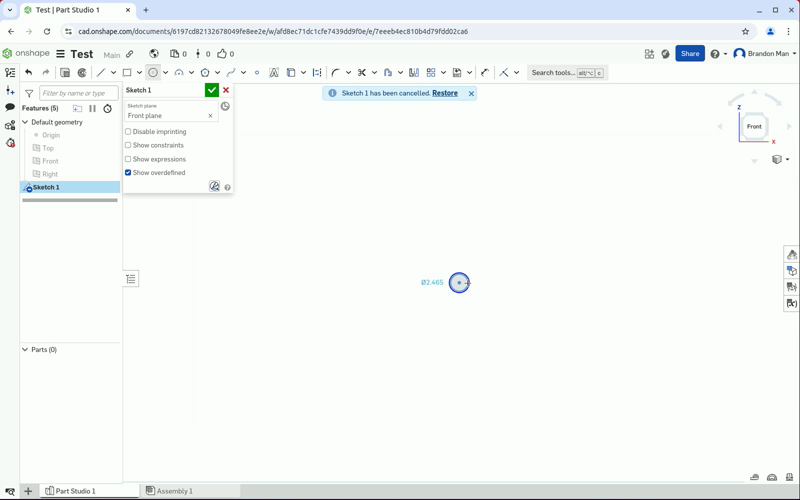
scroll(6)
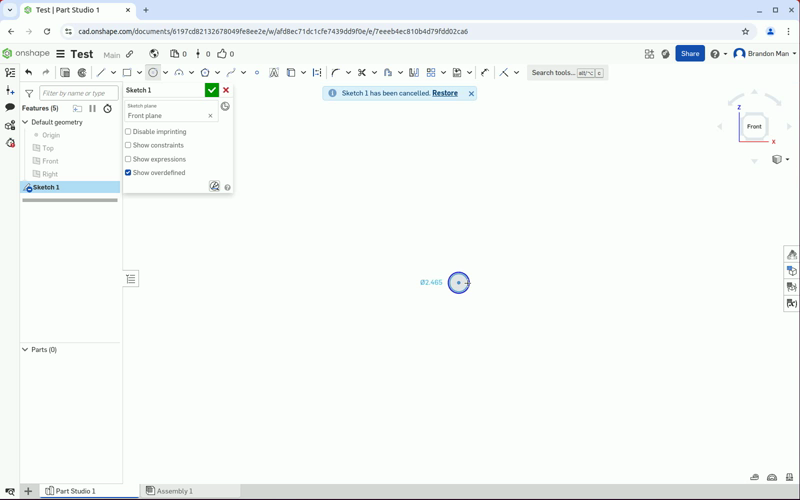
scroll(6)
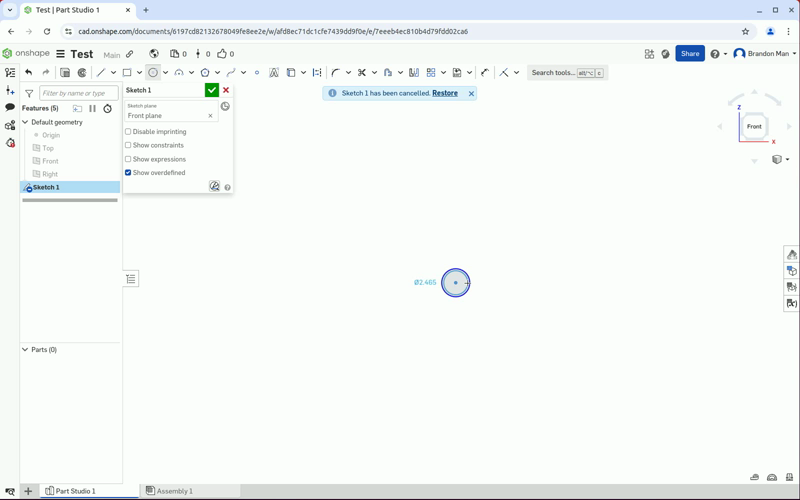
scroll(6)
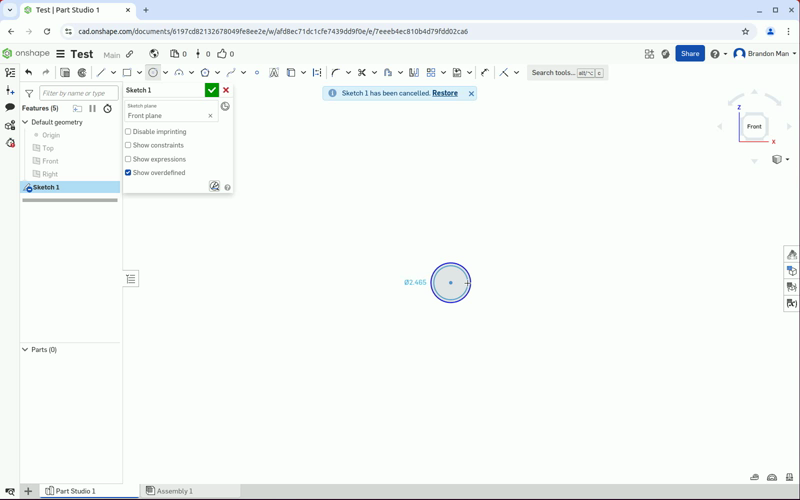
scroll(6)
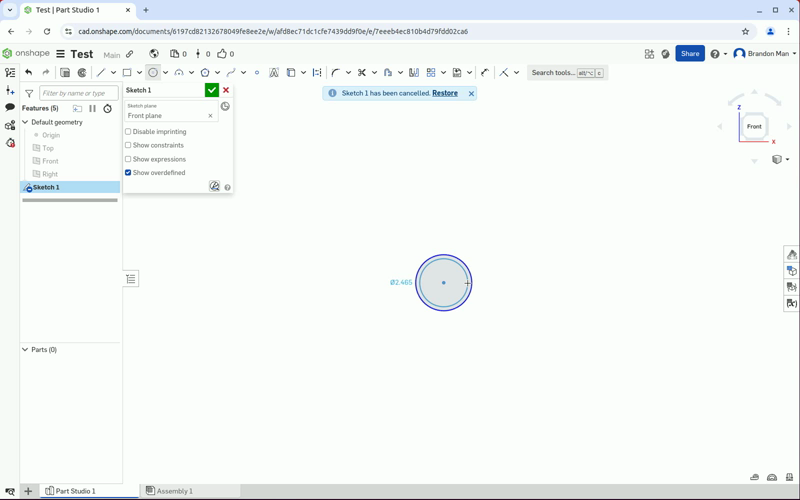
scroll(6)
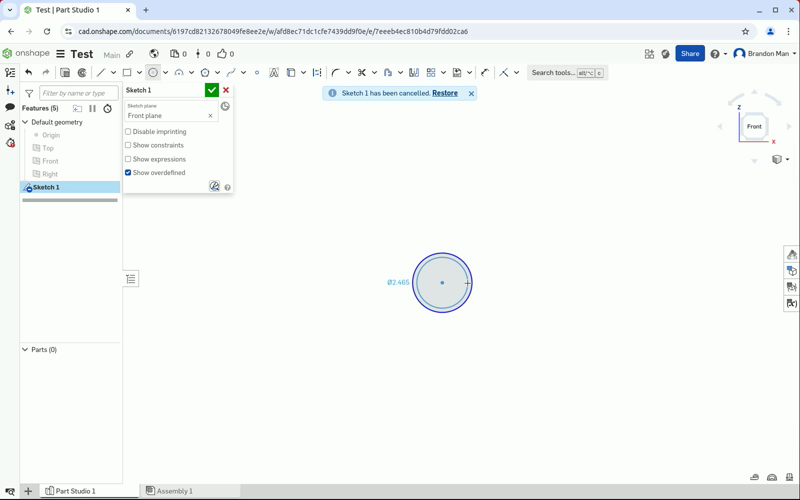
scroll(6)
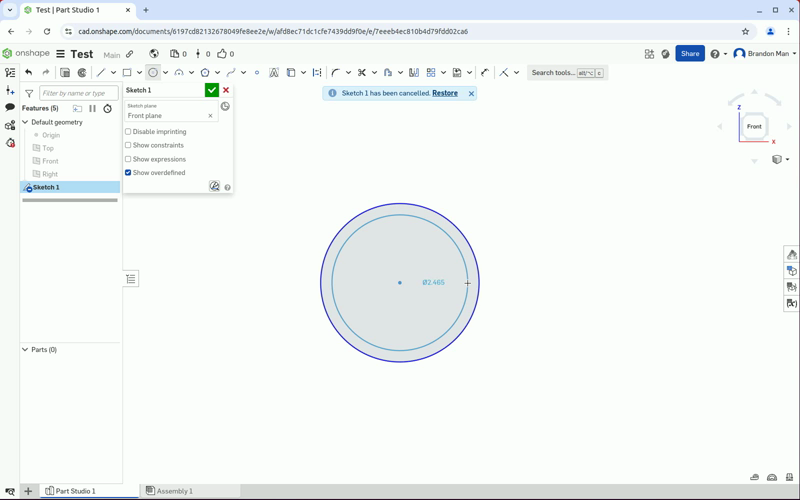
click(467, 282)
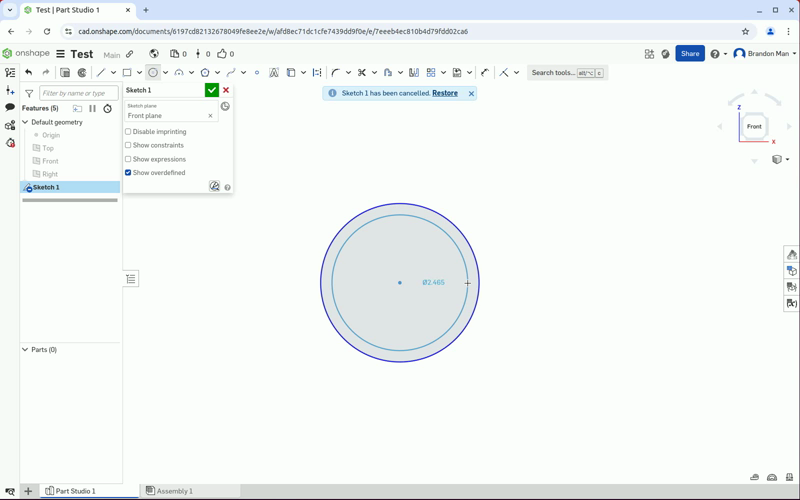
scroll(-6)
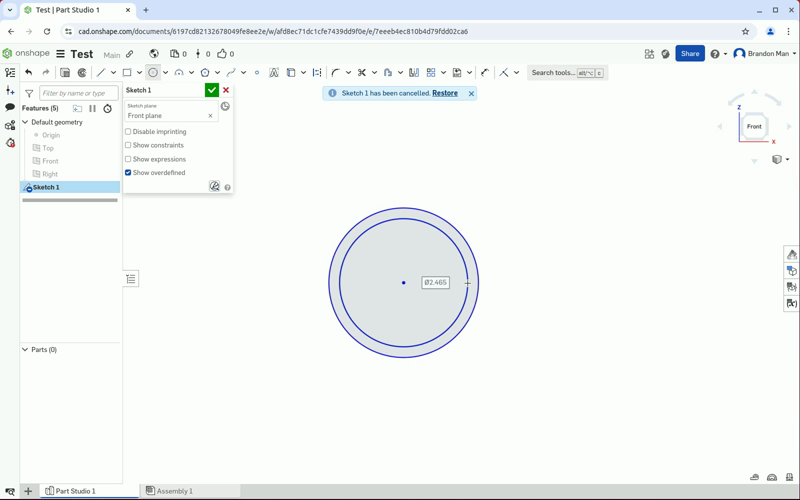
scroll(-6)
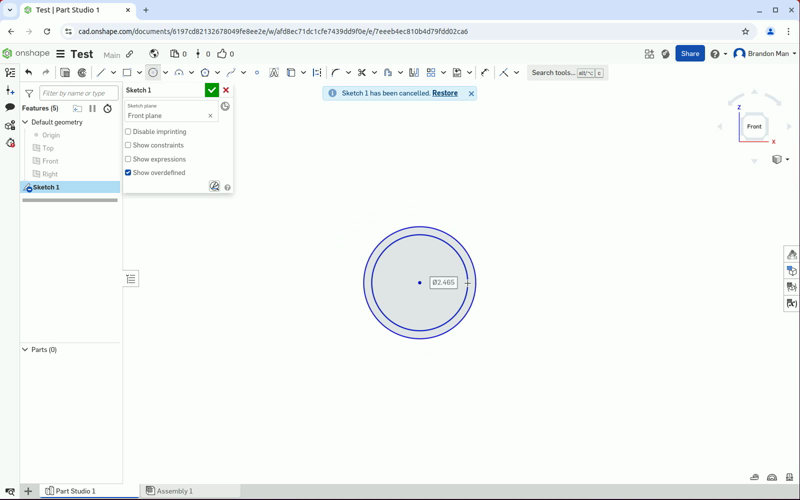
scroll(-6)
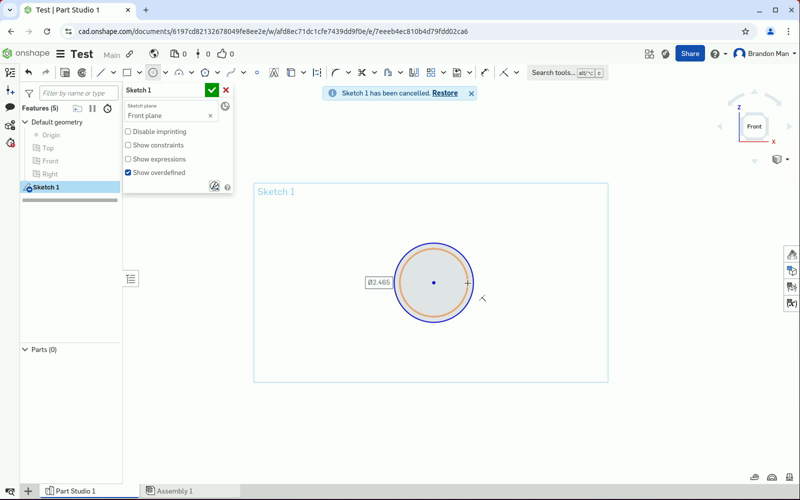
scroll(-6)
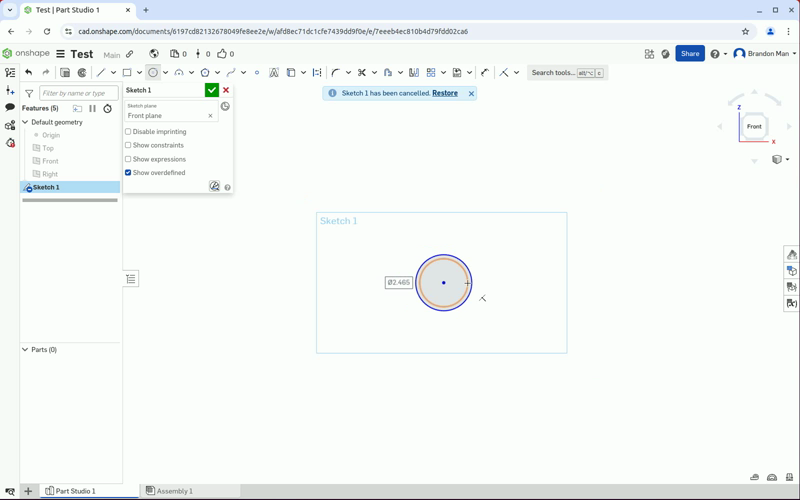
scroll(-6)
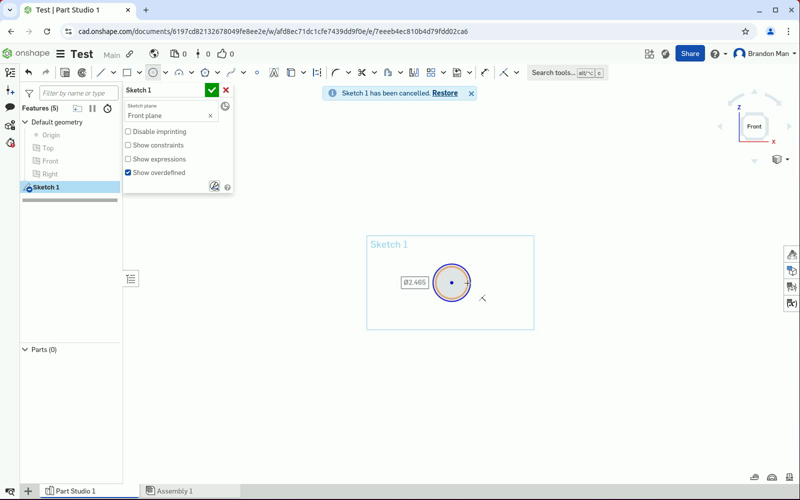
scroll(-6)
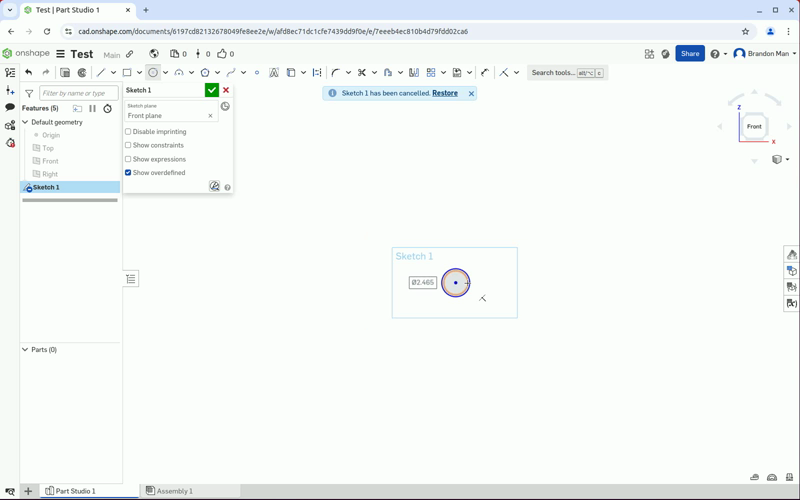
scroll(-6)
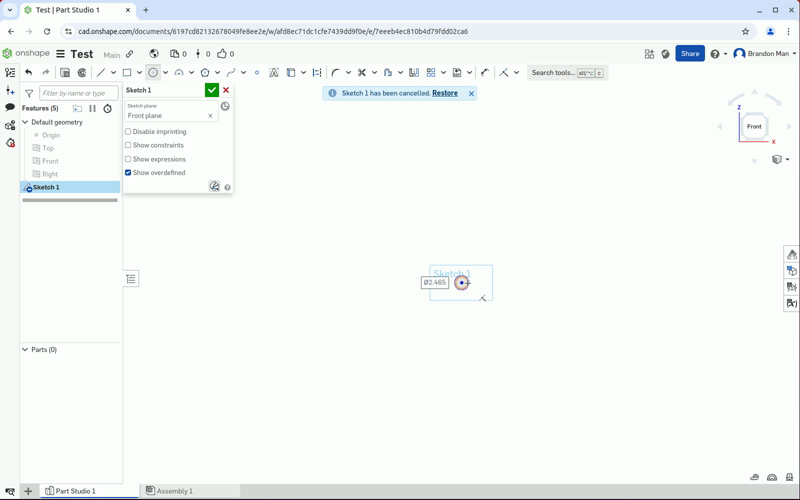
key(esc)
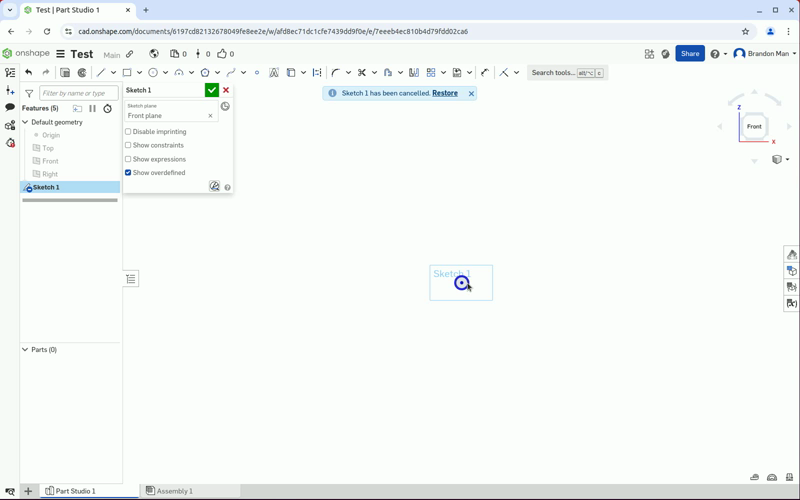
mouse_move(467, 279)
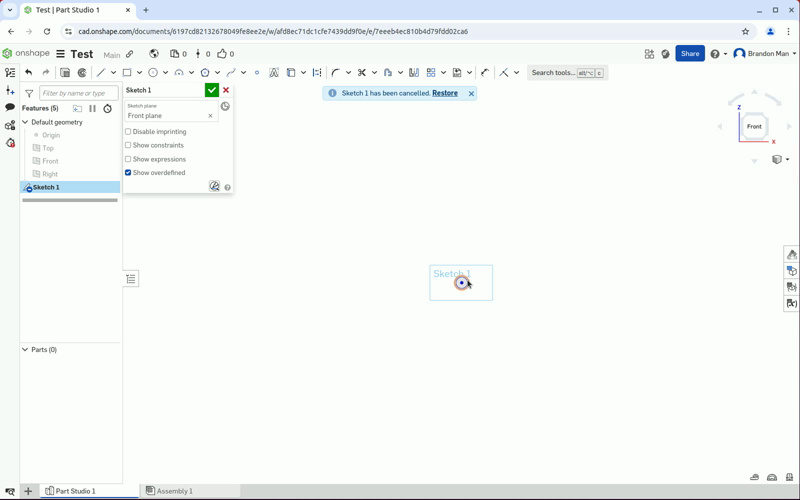
scroll(6)
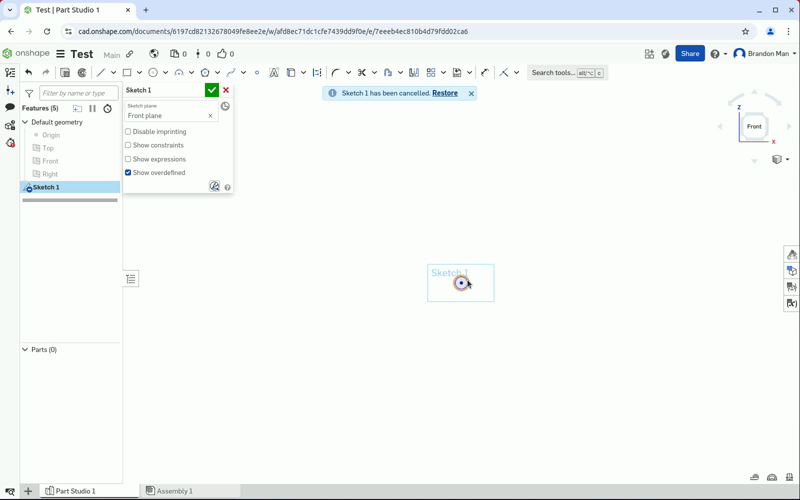
scroll(6)
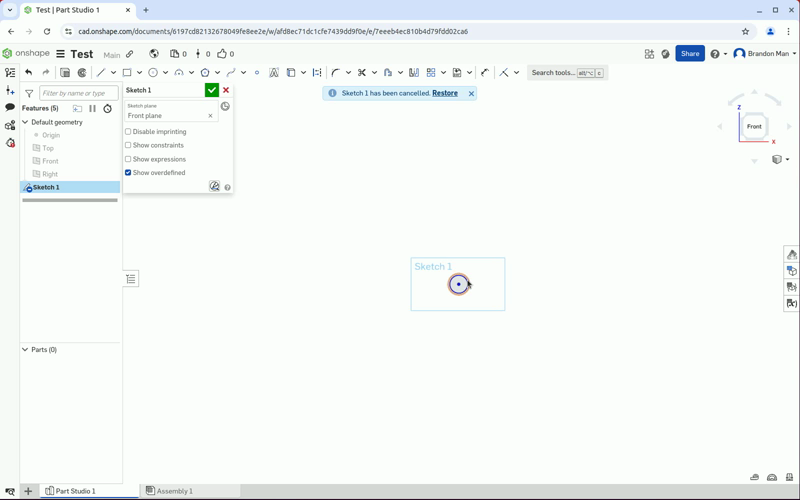
scroll(6)
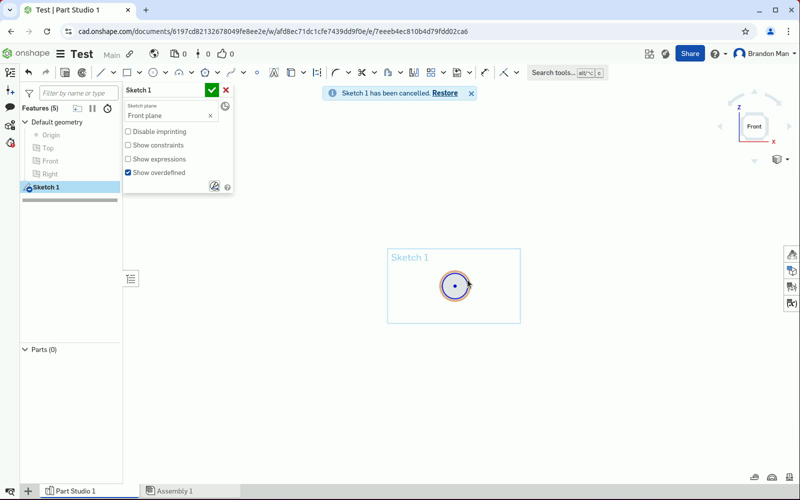
scroll(6)
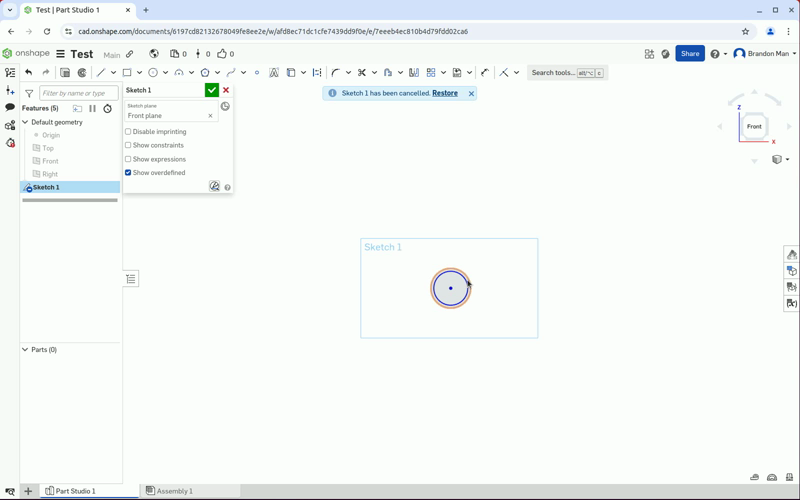
scroll(6)
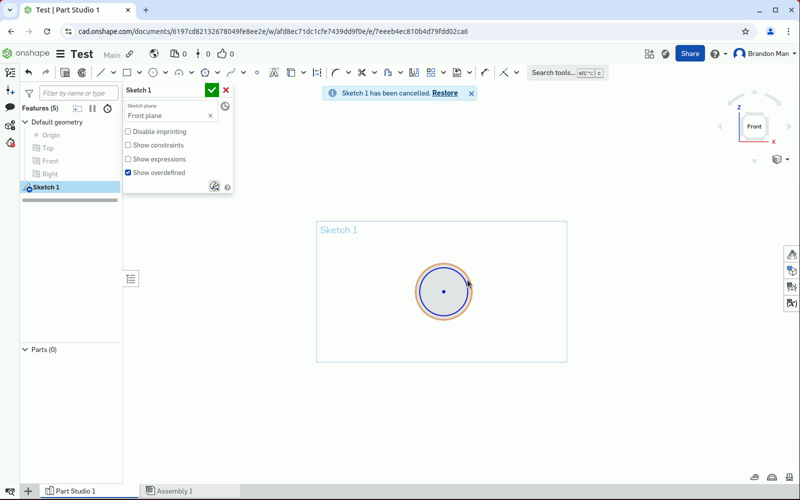
scroll(6)
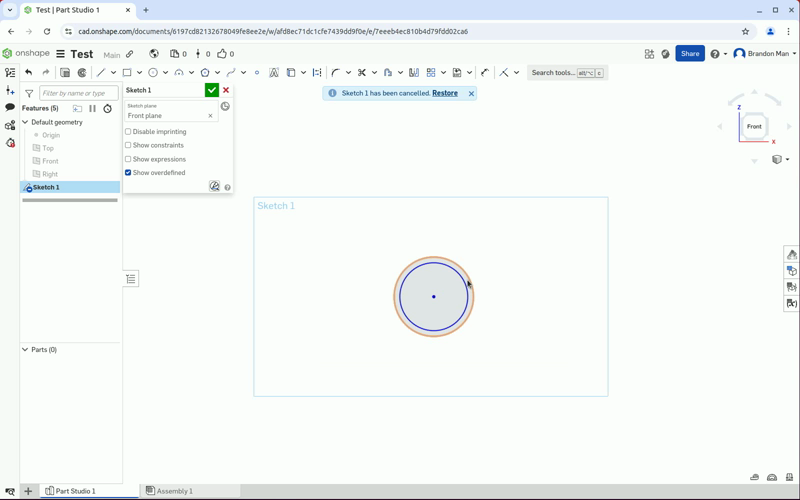
scroll(6)
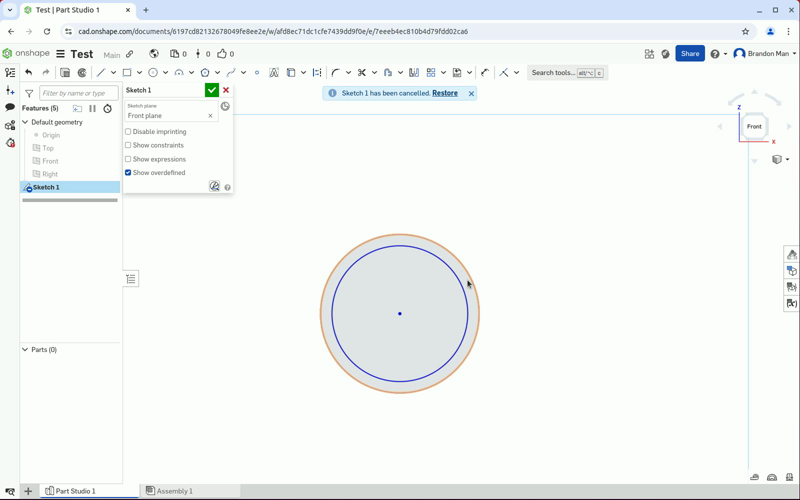
click(467, 279)
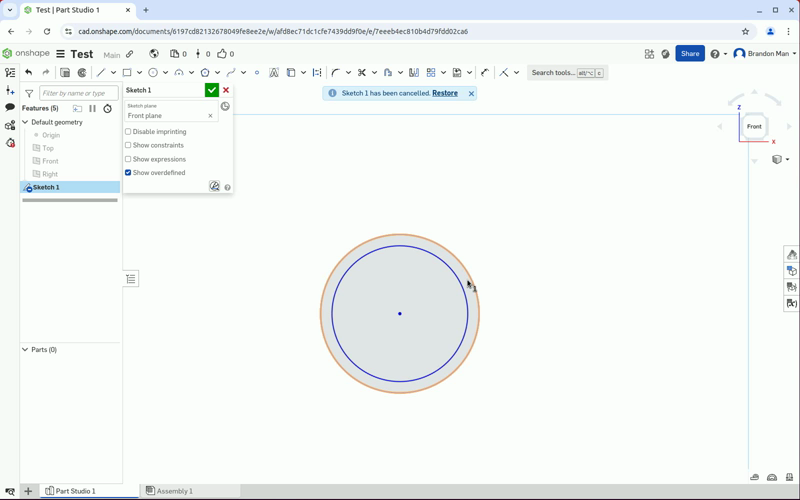
scroll(-6)
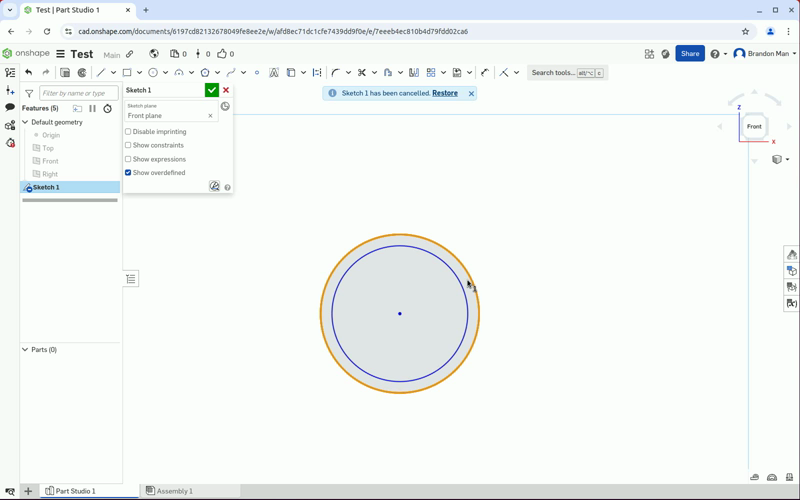
scroll(-6)
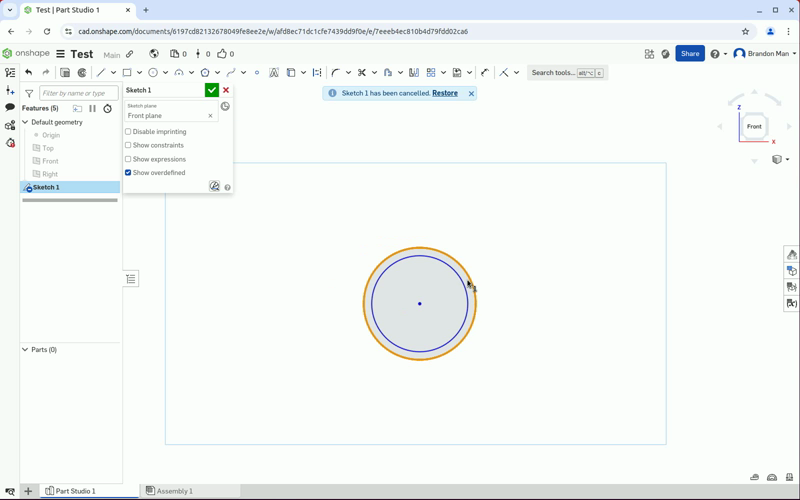
scroll(-6)
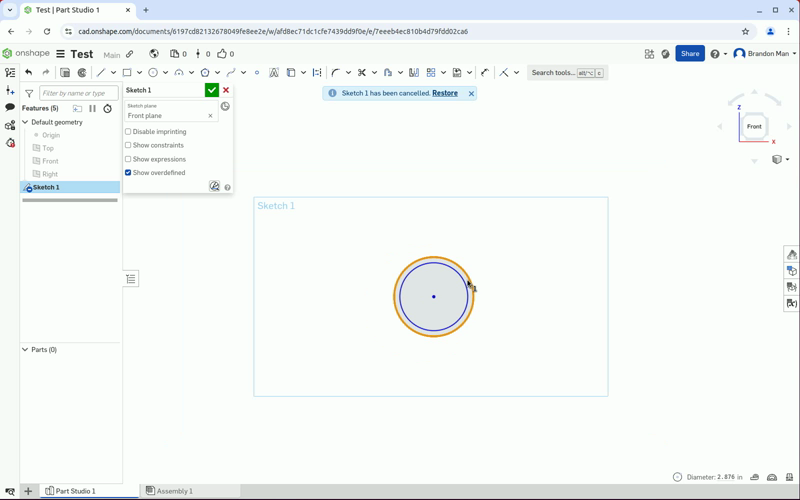
scroll(-6)
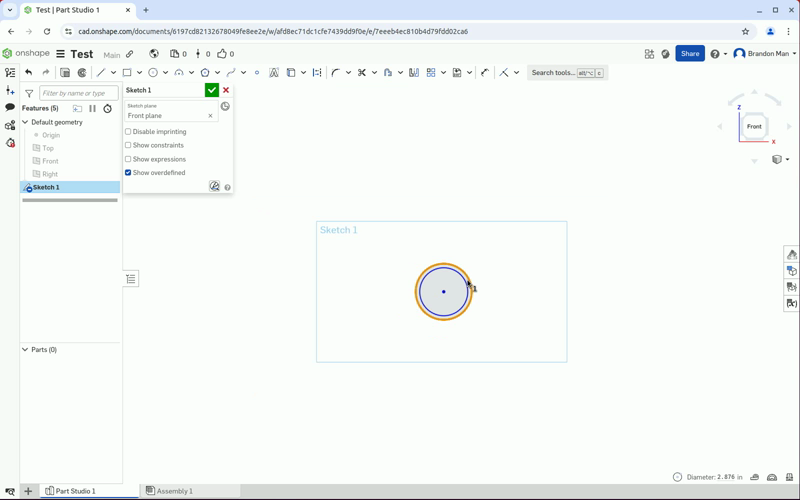
scroll(-6)
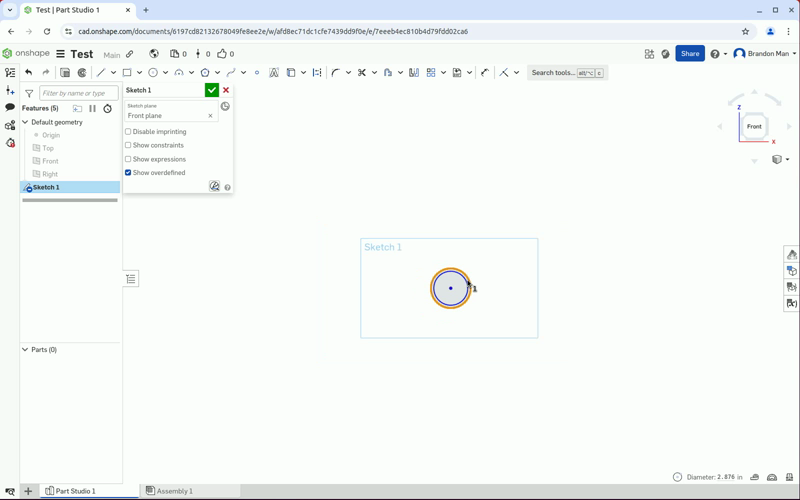
scroll(-6)
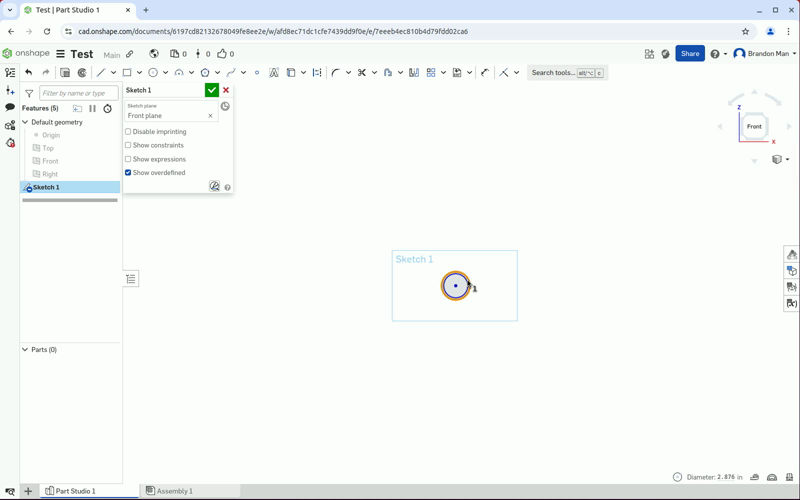
scroll(-6)
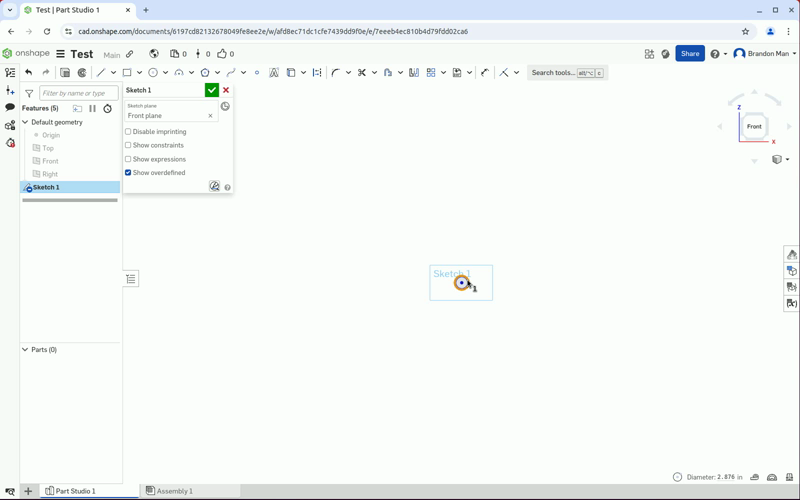
mouse_move(73, 352)
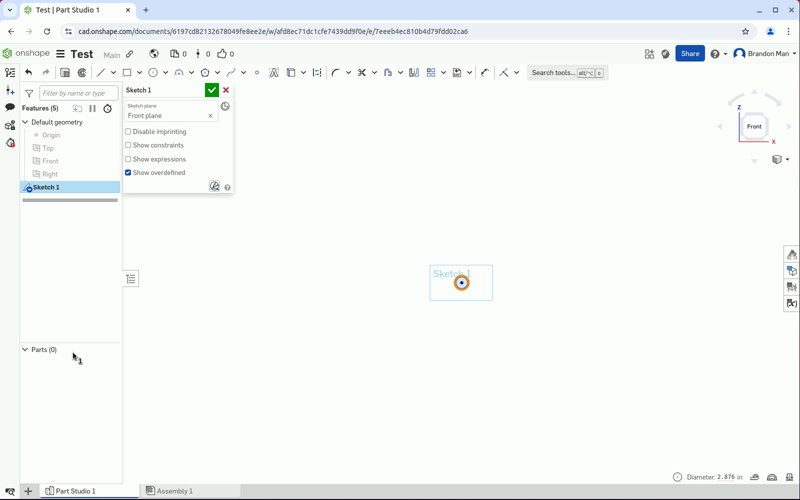
key(shift+y)
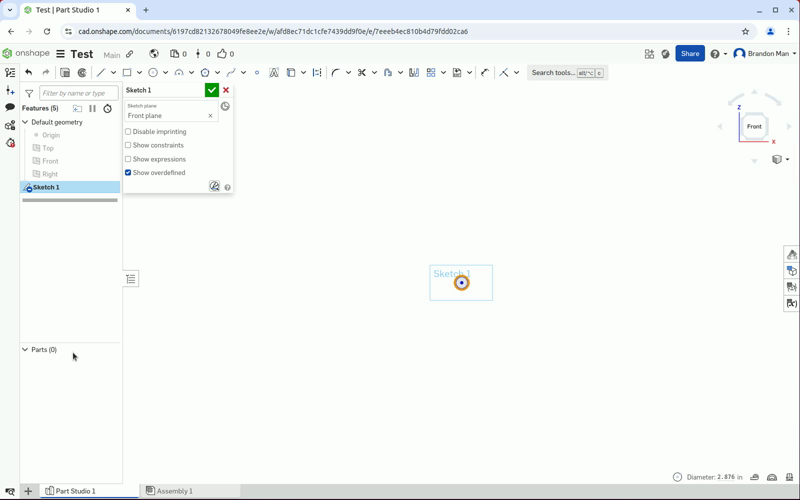
key(shift+e)
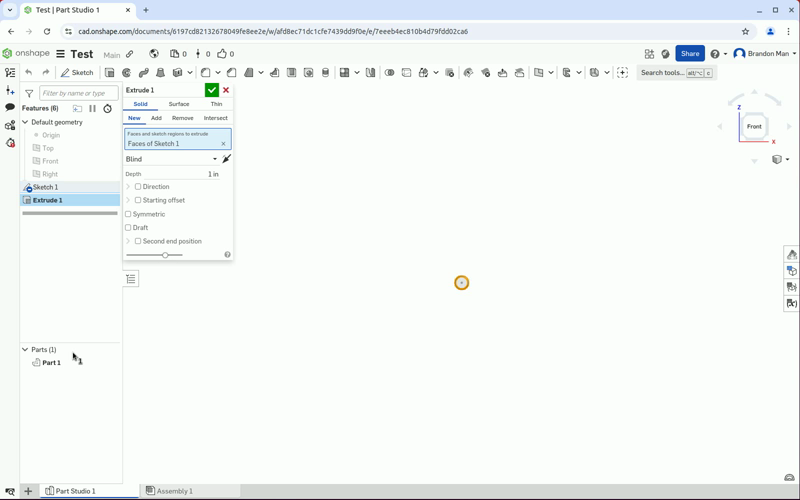
mouse_move(143, 106)
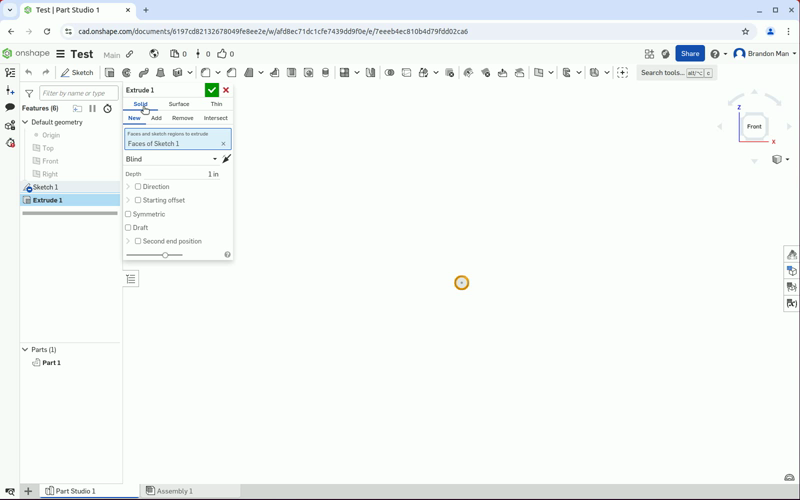
click(143, 106)
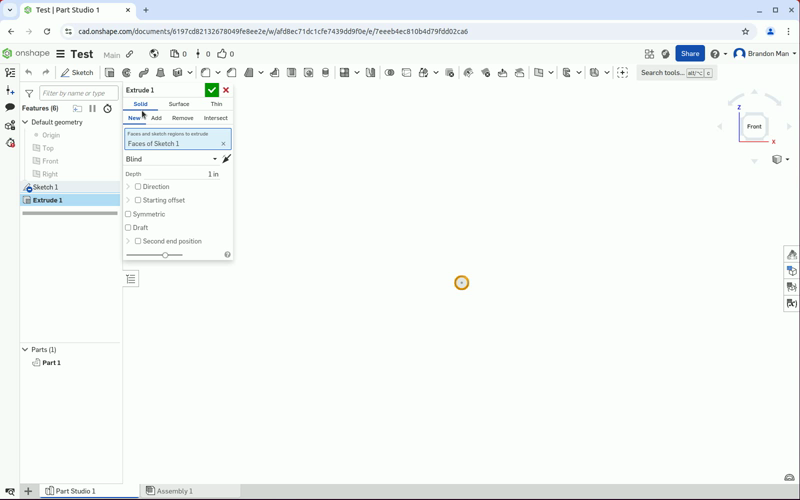
mouse_move(137, 120)
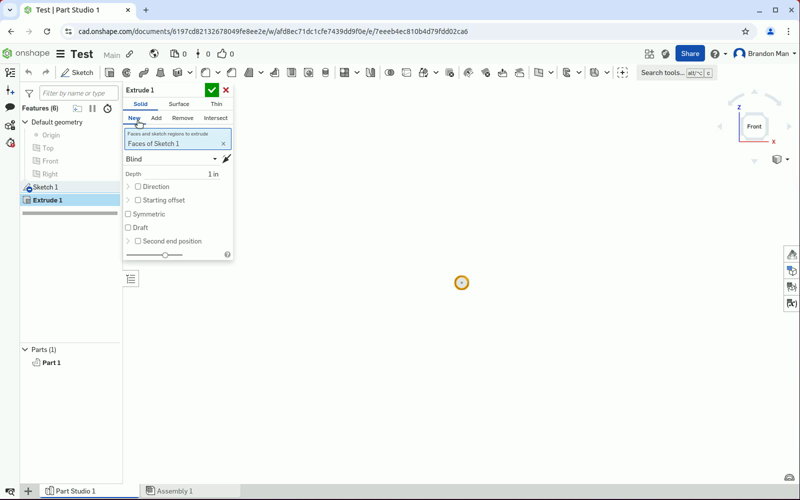
click(137, 120)
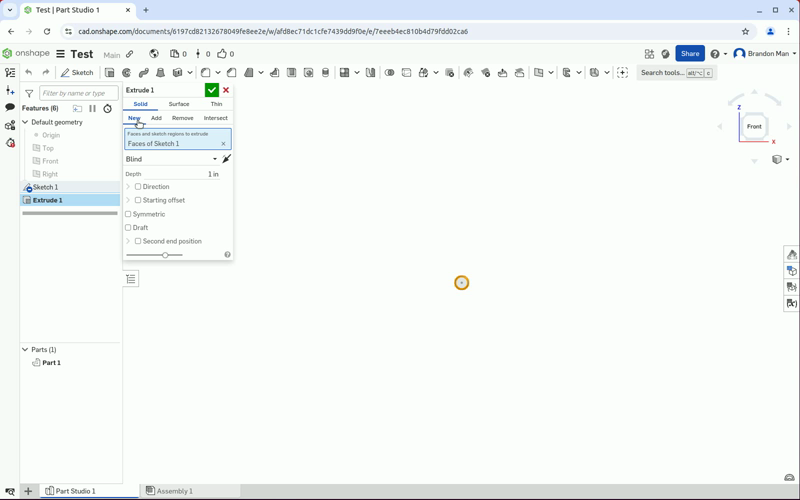
key(tab, 4)
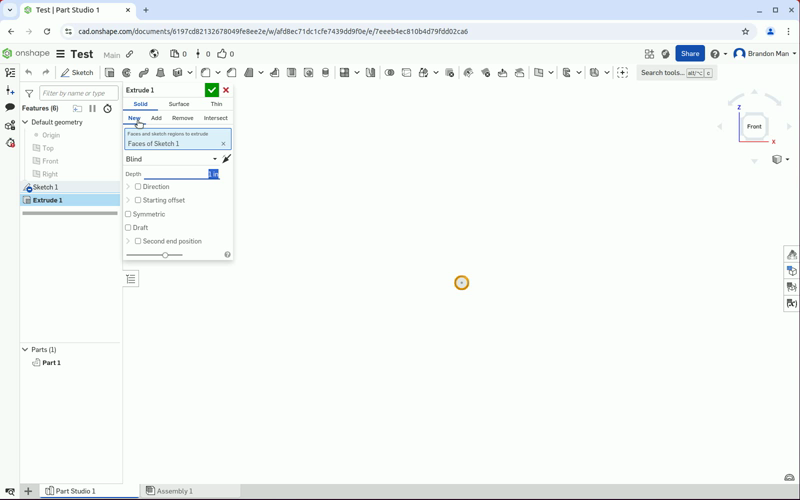
text(12.036)
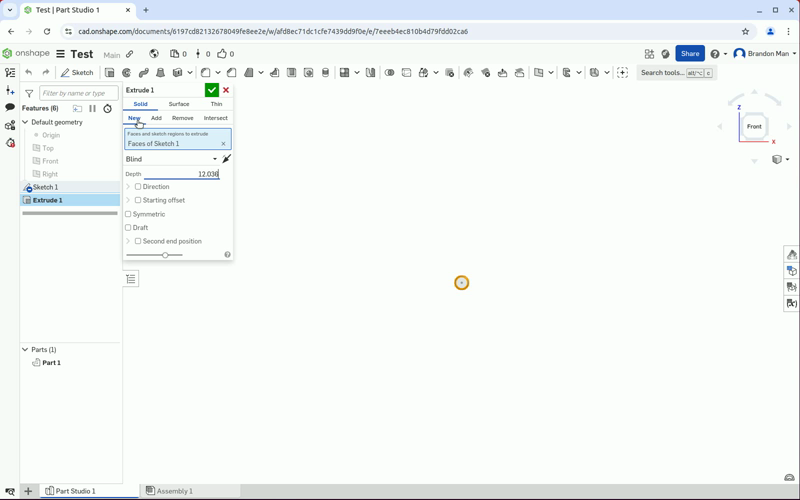
key(enter)
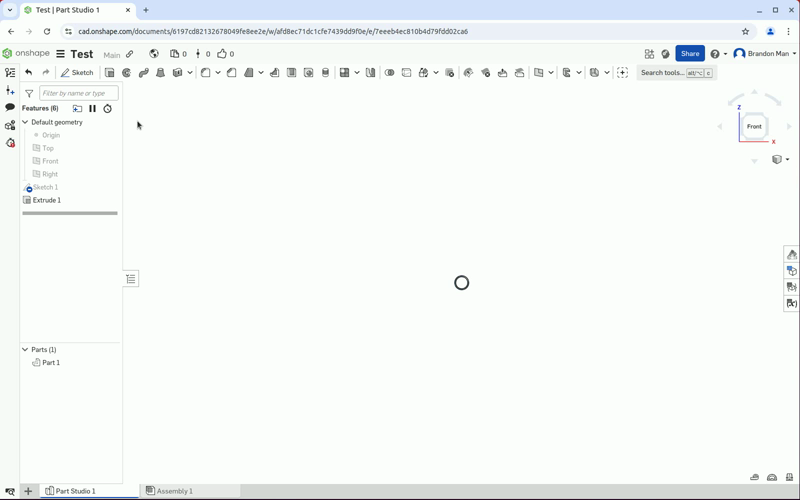
key(shift+h)
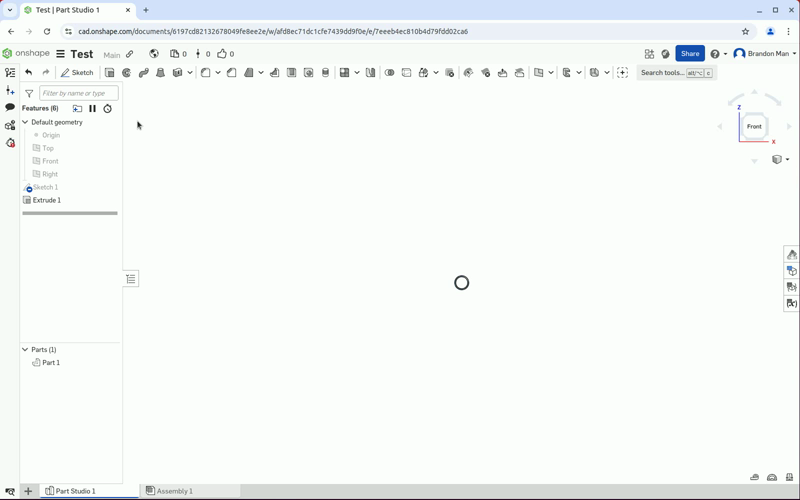
key(shift+h)
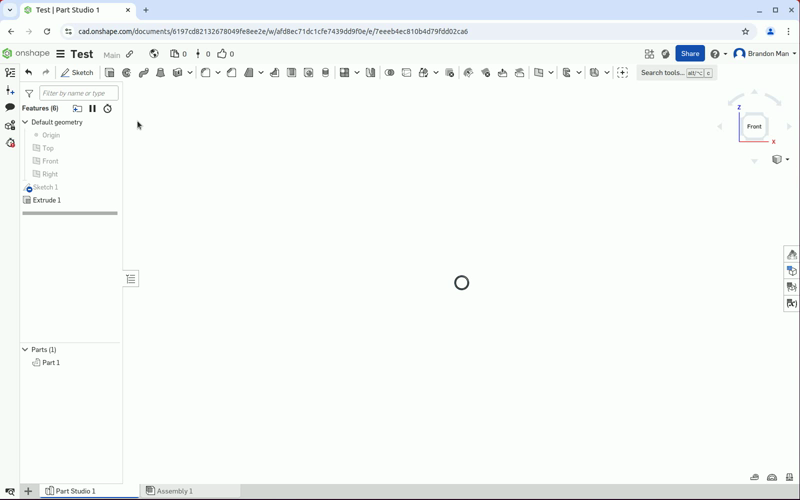
mouse_move(73, 189)
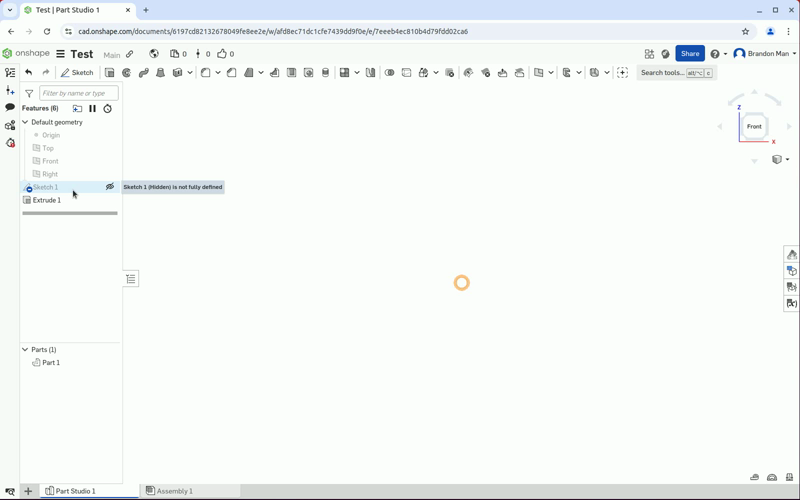
click(73, 189)
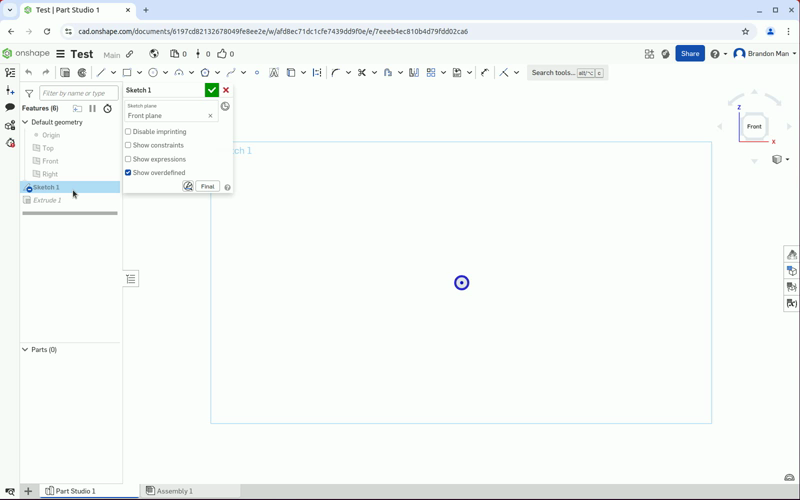
mouse_move(229, 92)
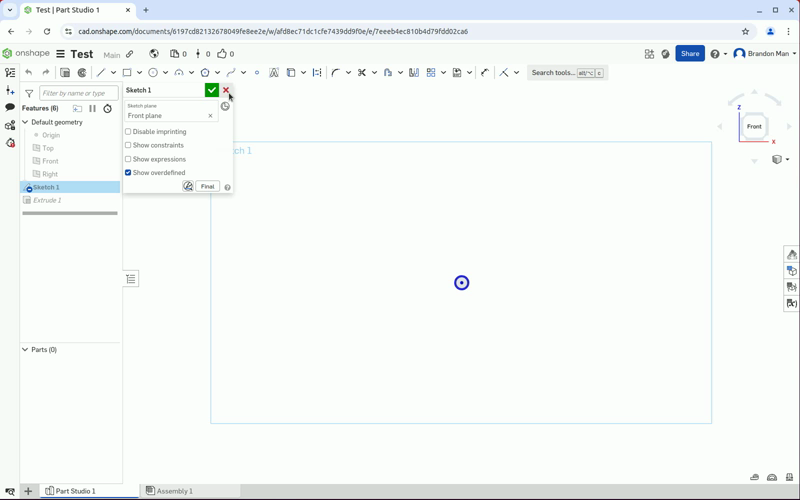
click(229, 92)
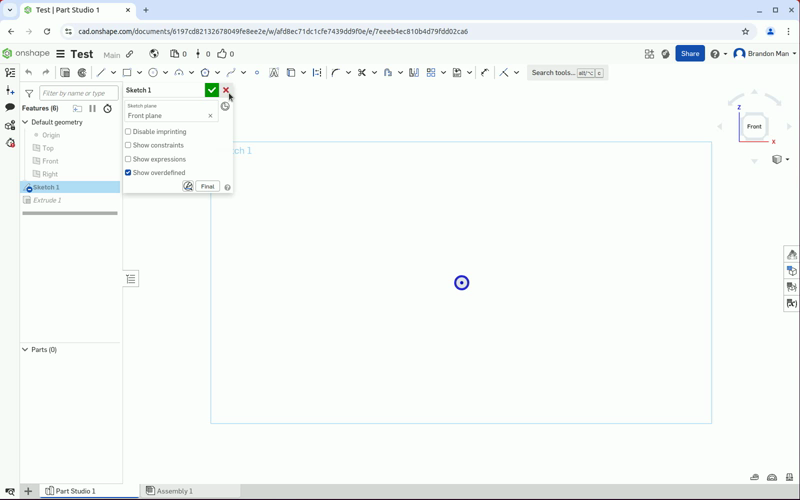
key(shift+s)
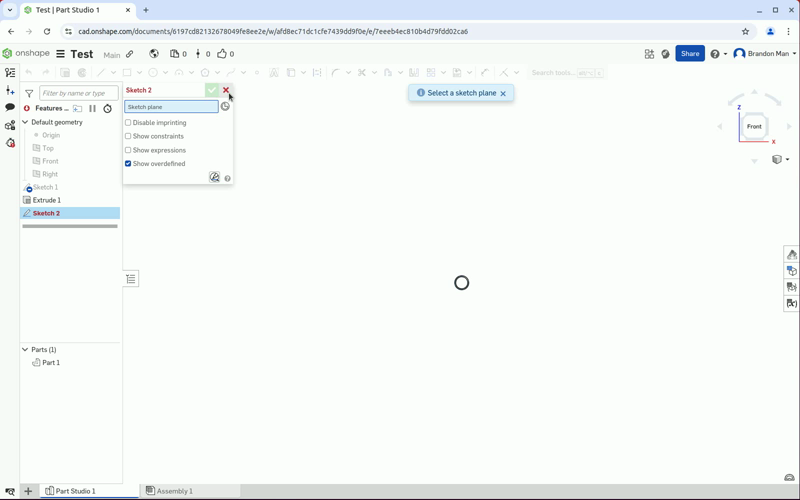
mouse_move(73, 163)
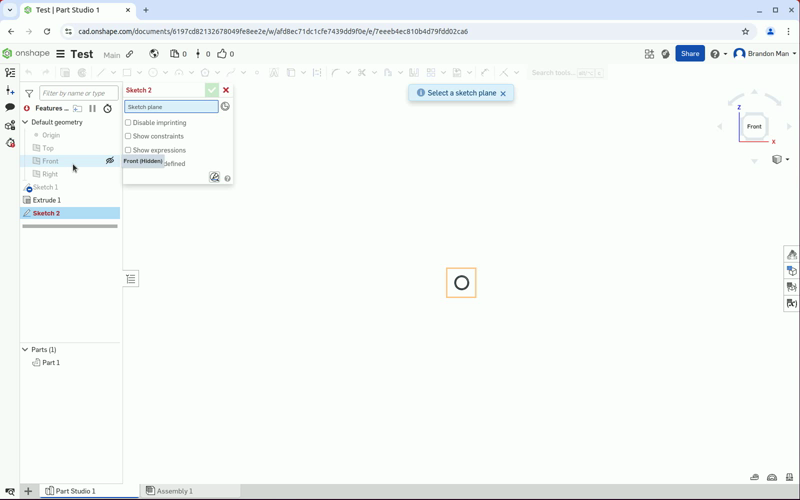
click(73, 163)
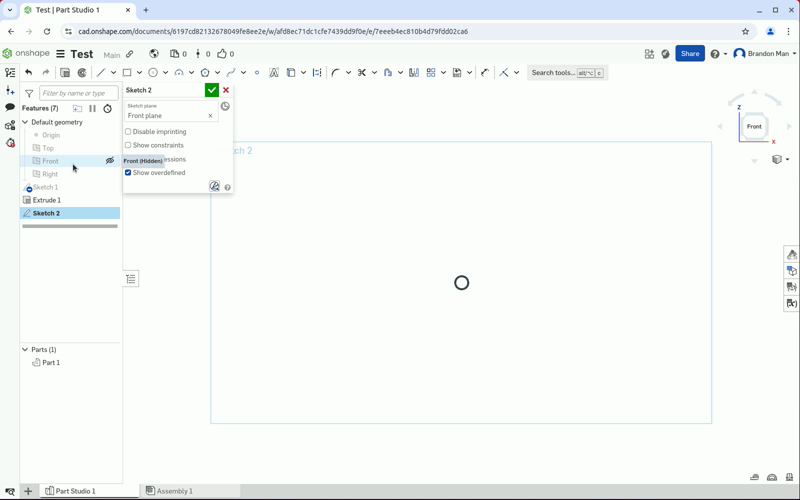
mouse_move(73, 352)
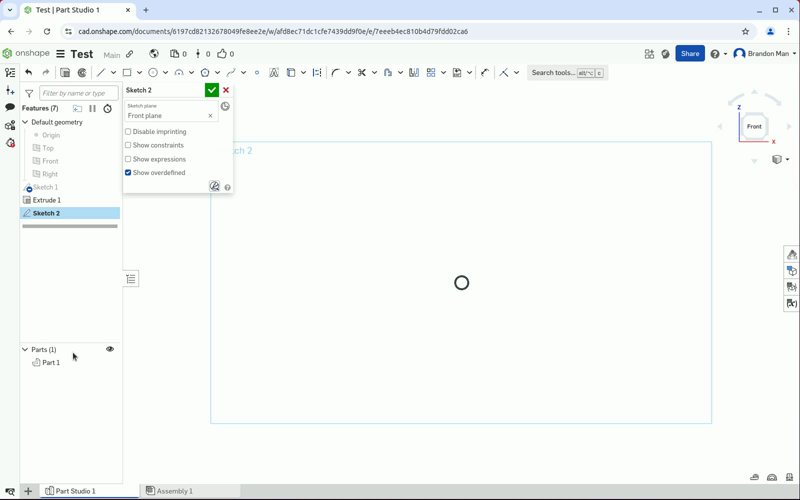
key(y)
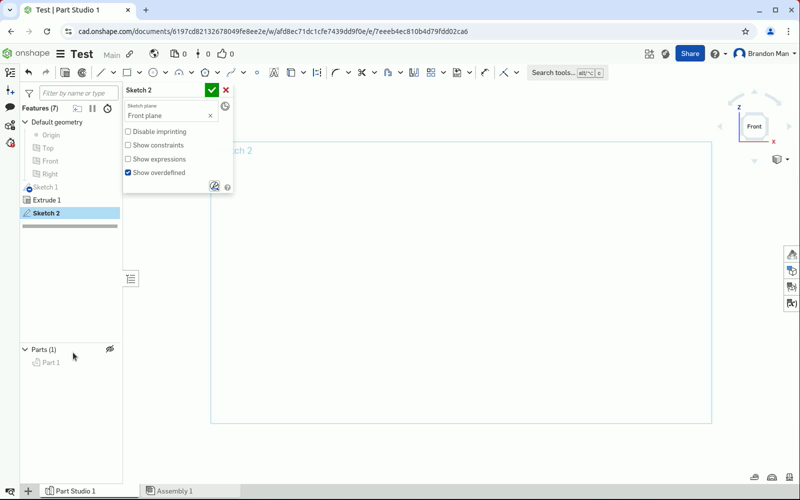
key(c)
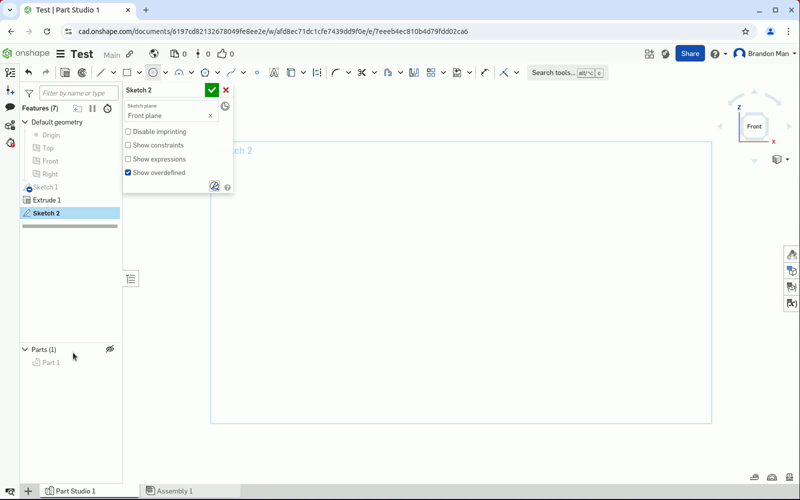
key_down(shift)
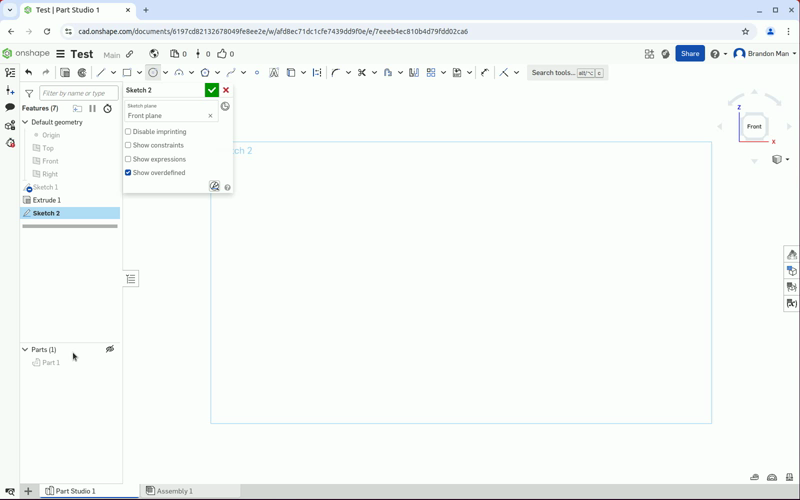
mouse_move(460, 282)
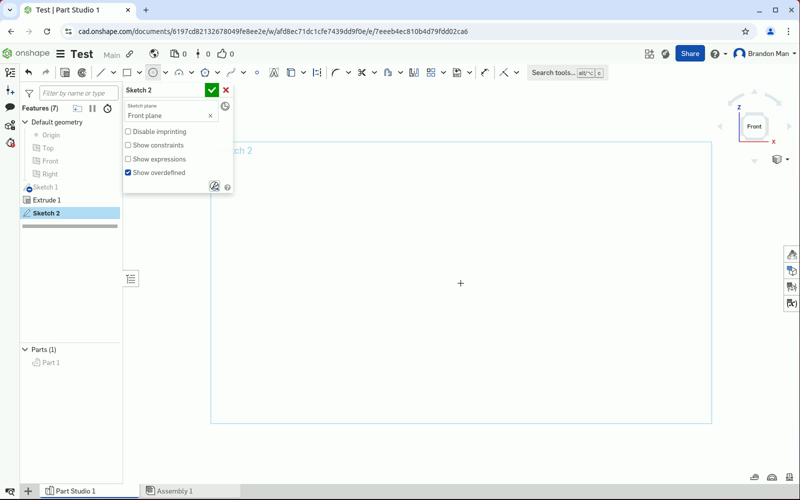
click(460, 282)
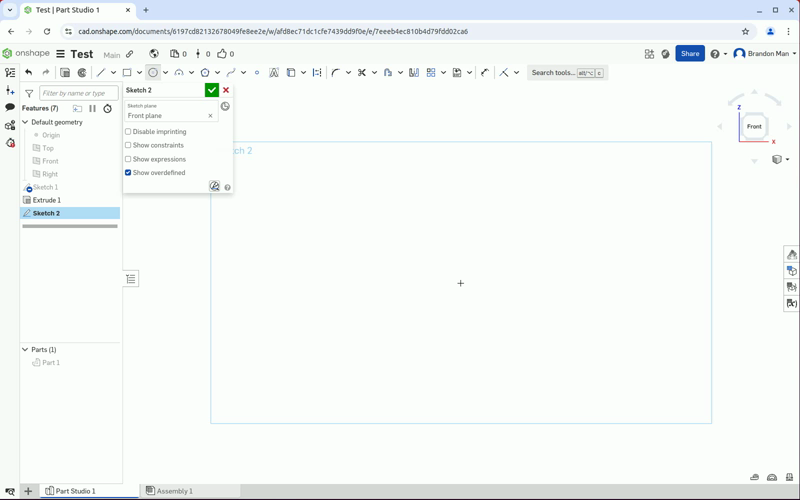
key_up(shift)
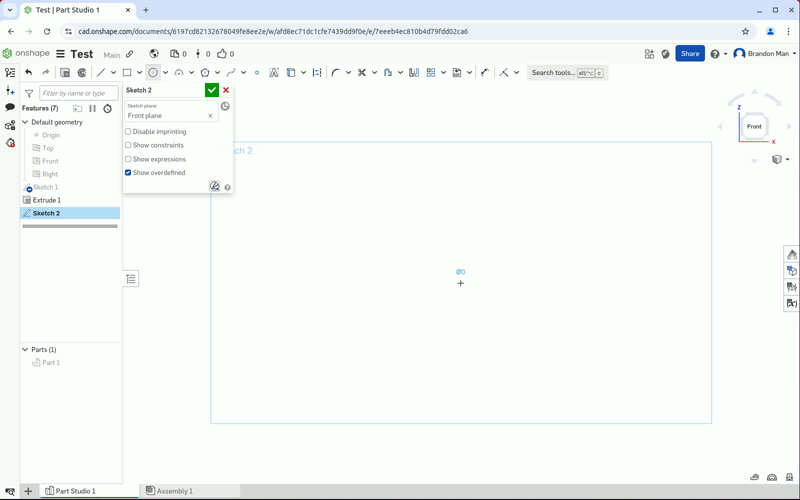
mouse_move(466, 282)
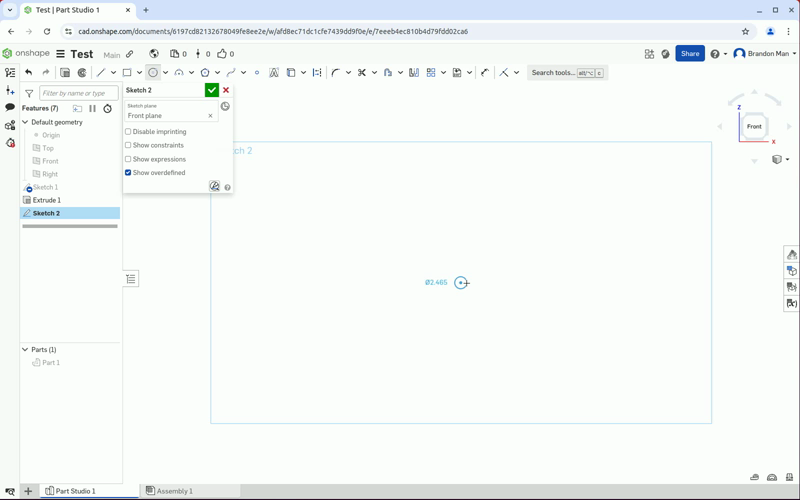
click(466, 282)
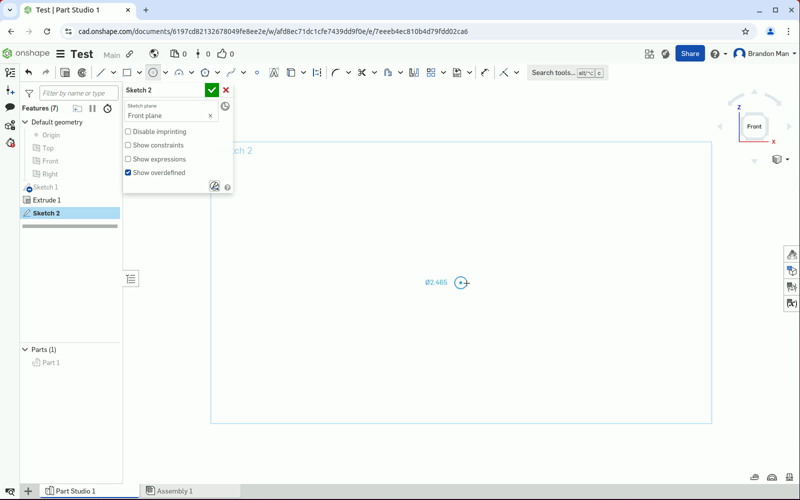
key(esc)
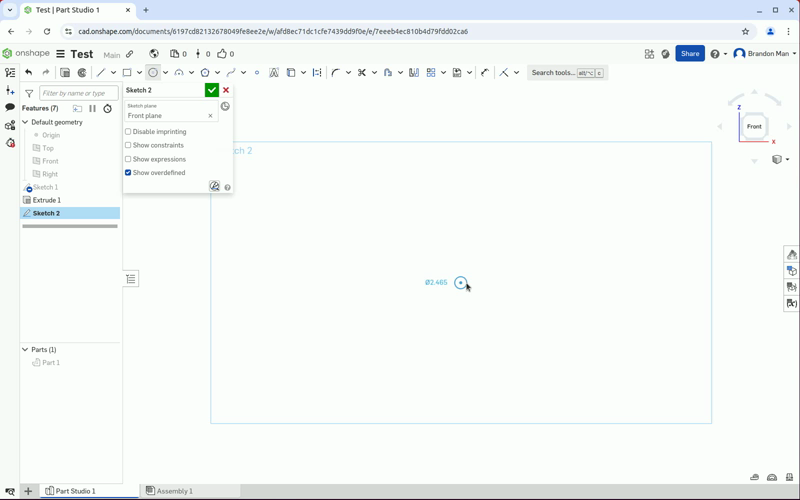
key(c)
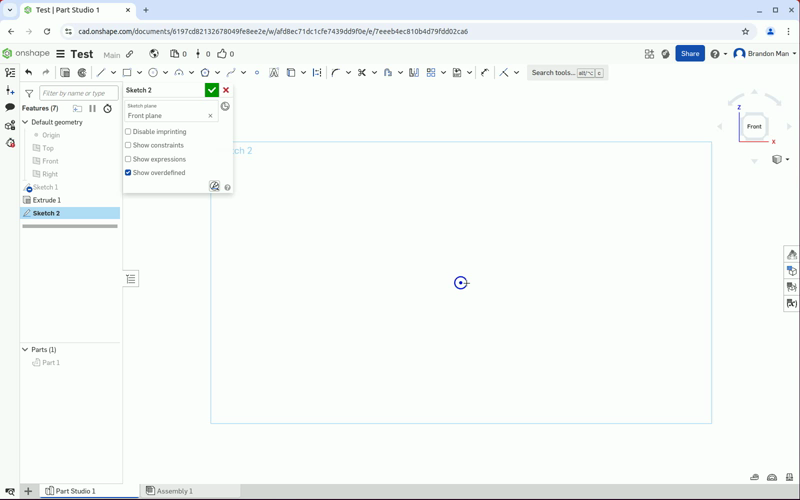
key_down(shift)
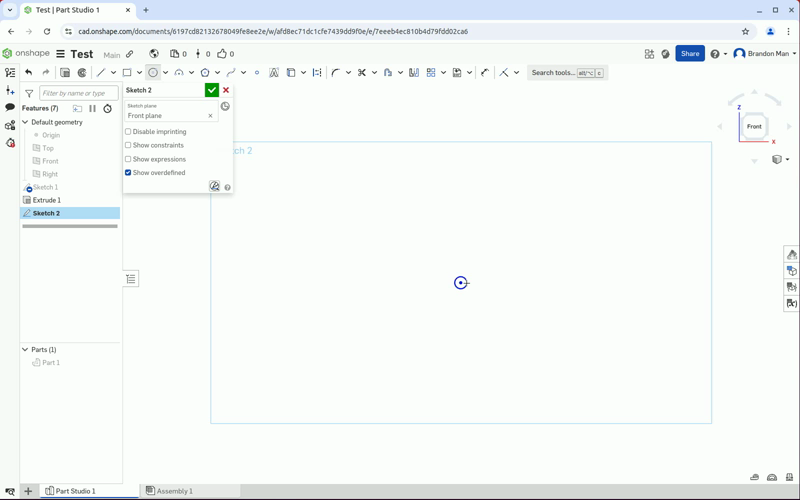
mouse_move(460, 282)
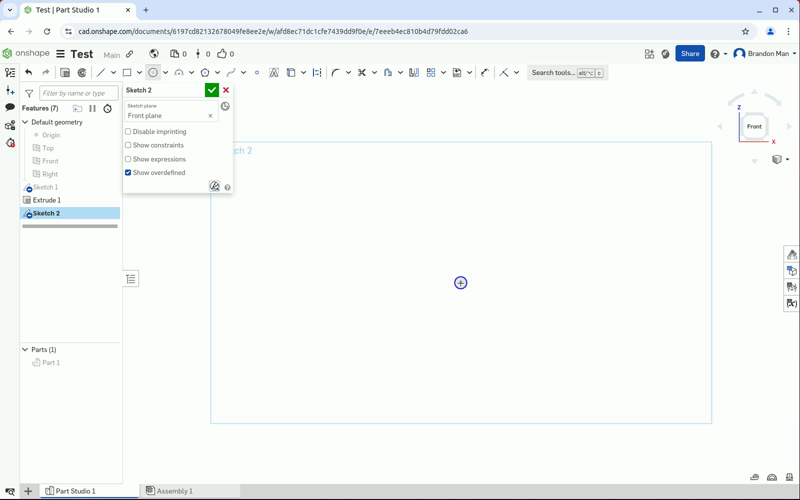
click(460, 282)
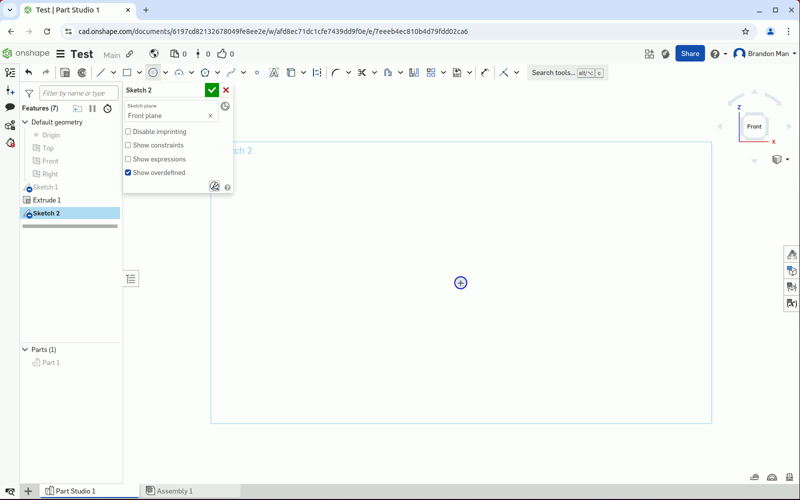
key_up(shift)
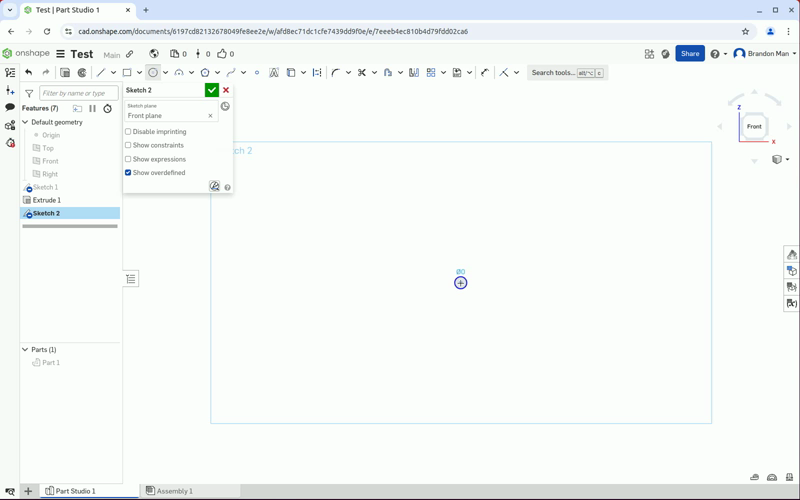
mouse_move(465, 282)
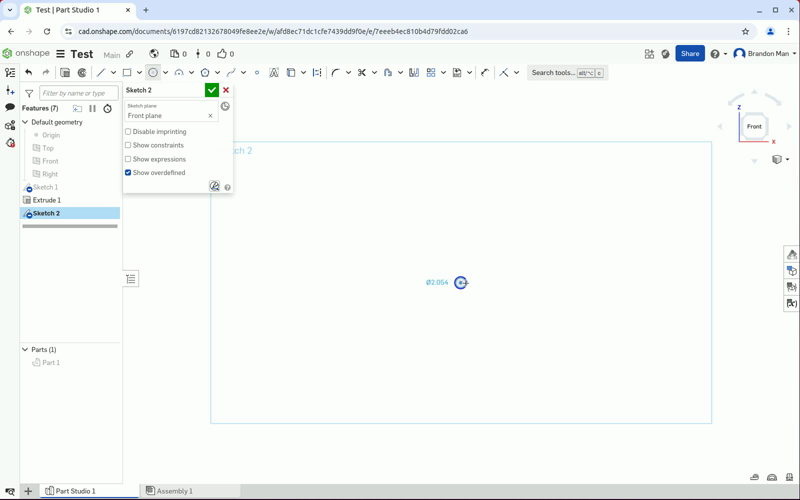
scroll(6)
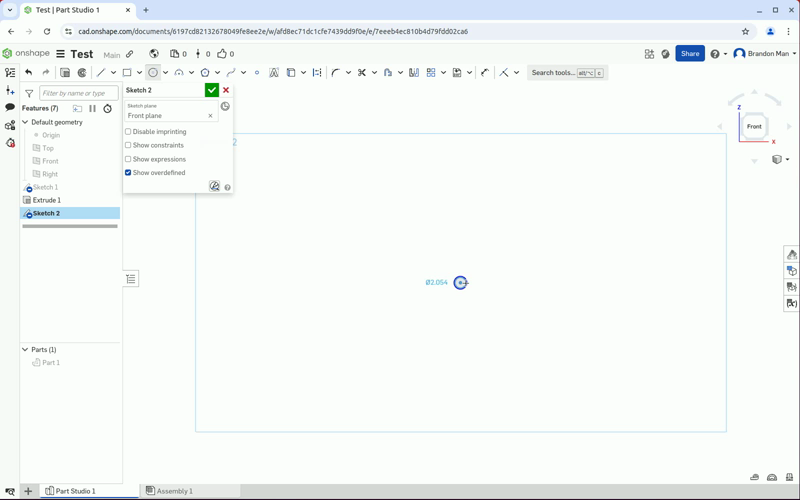
scroll(6)
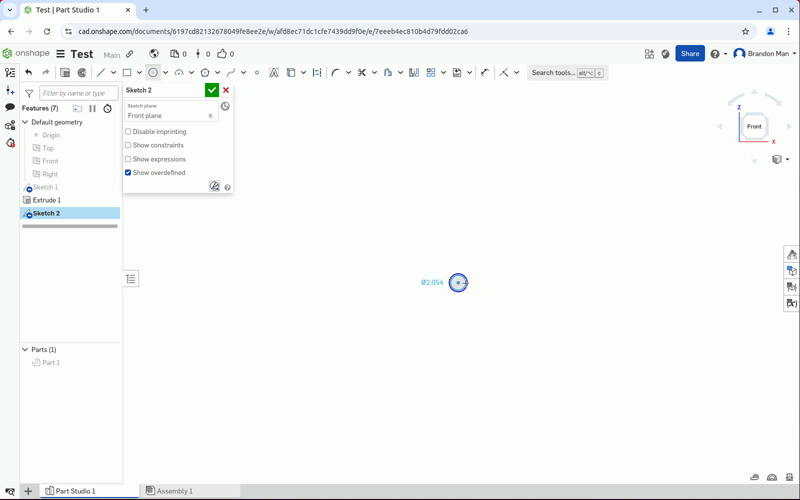
scroll(6)
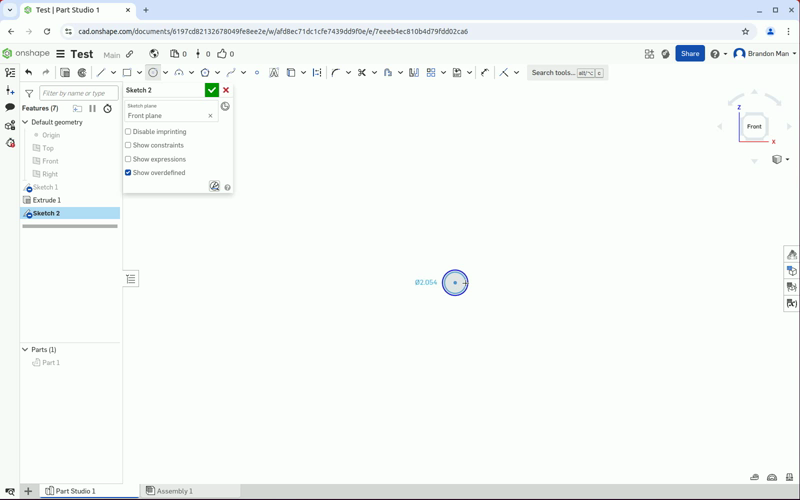
scroll(6)
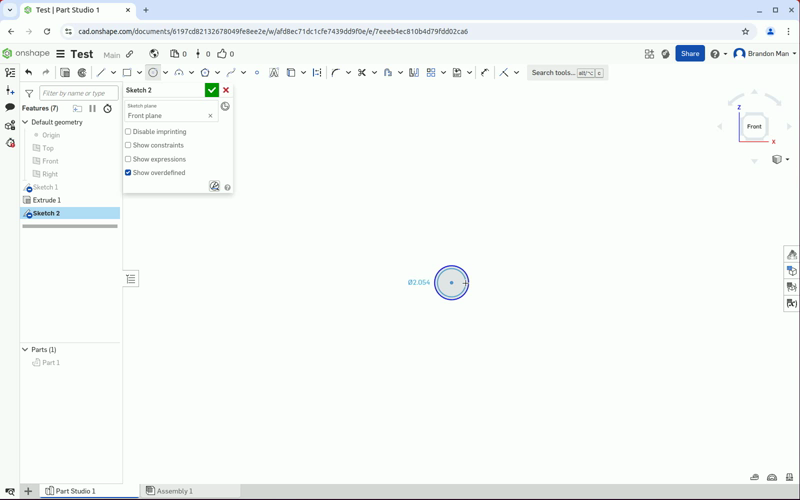
scroll(6)
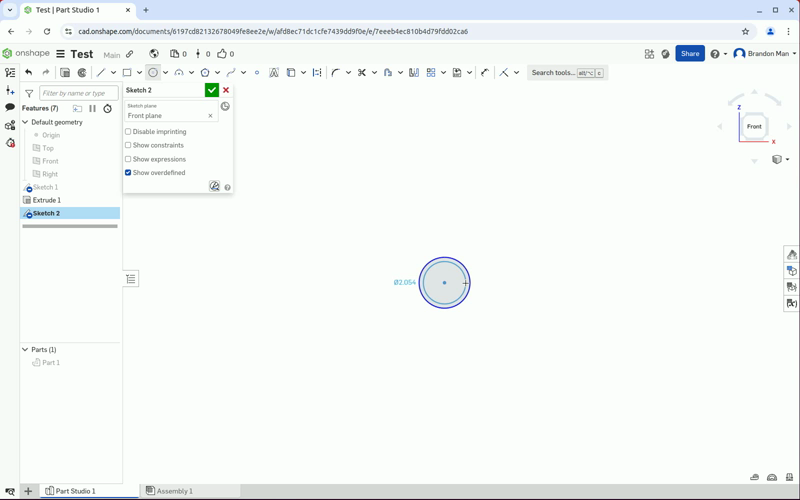
scroll(6)
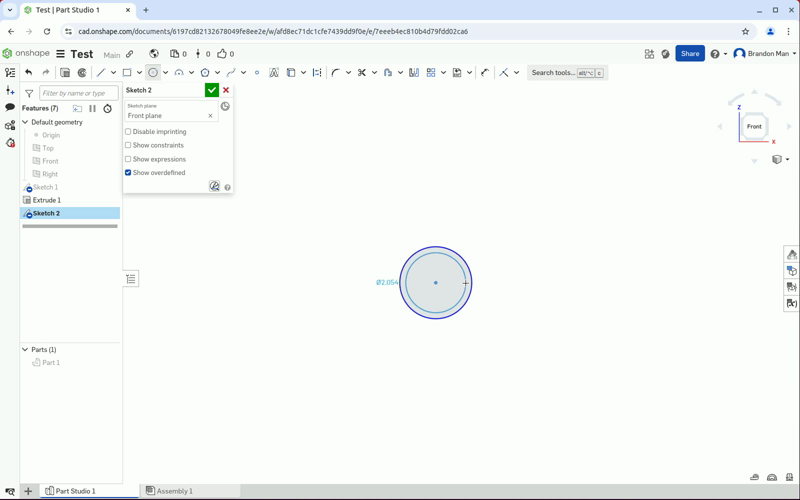
scroll(6)
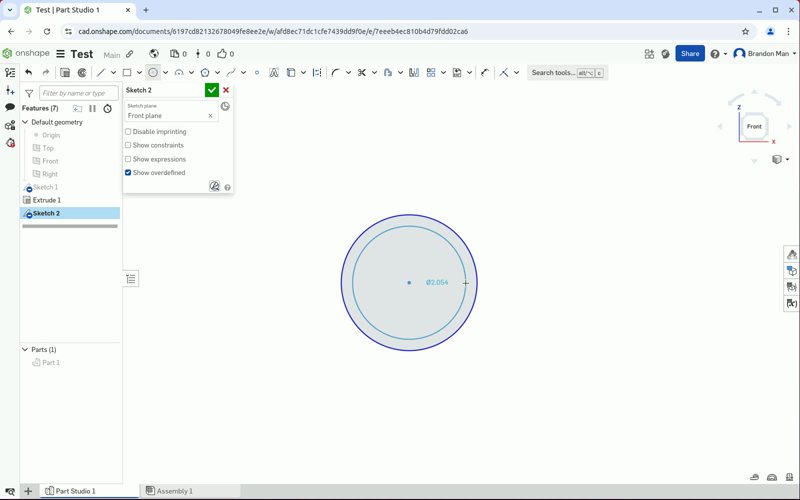
click(465, 282)
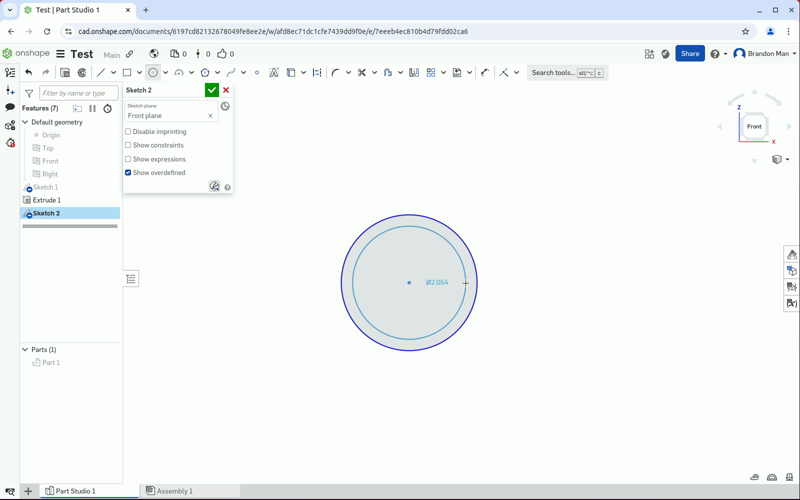
scroll(-6)
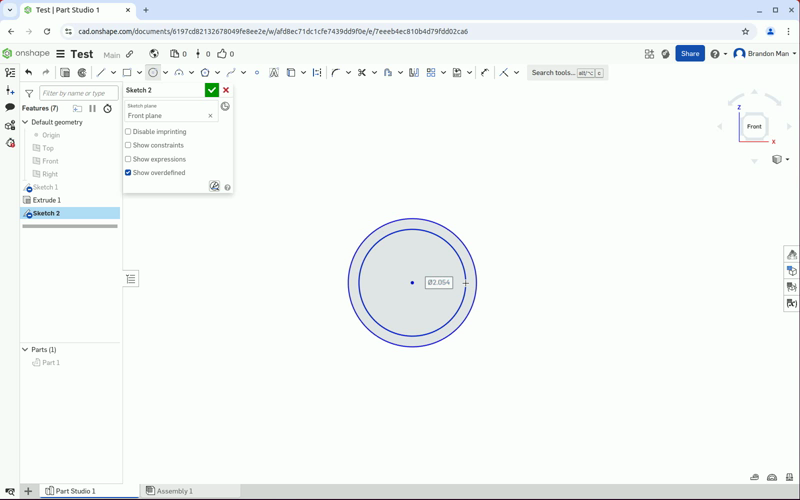
scroll(-6)
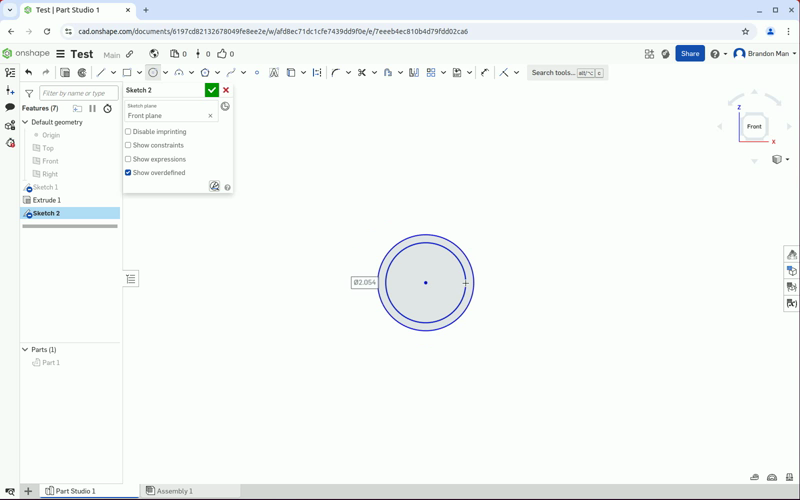
scroll(-6)
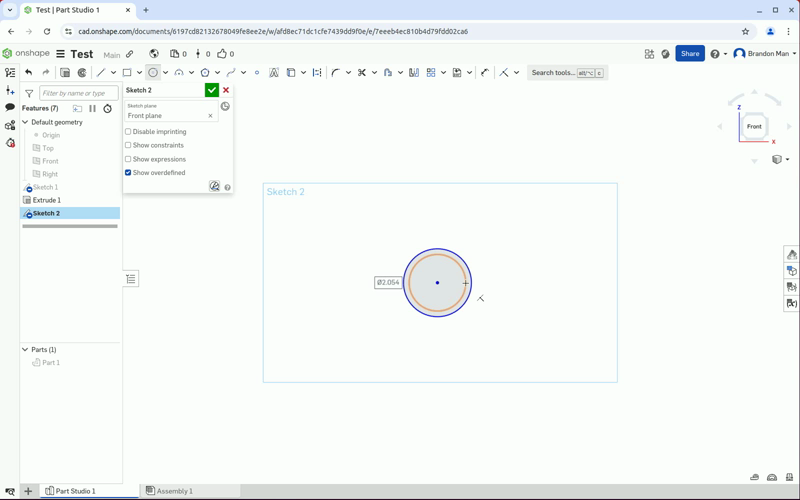
scroll(-6)
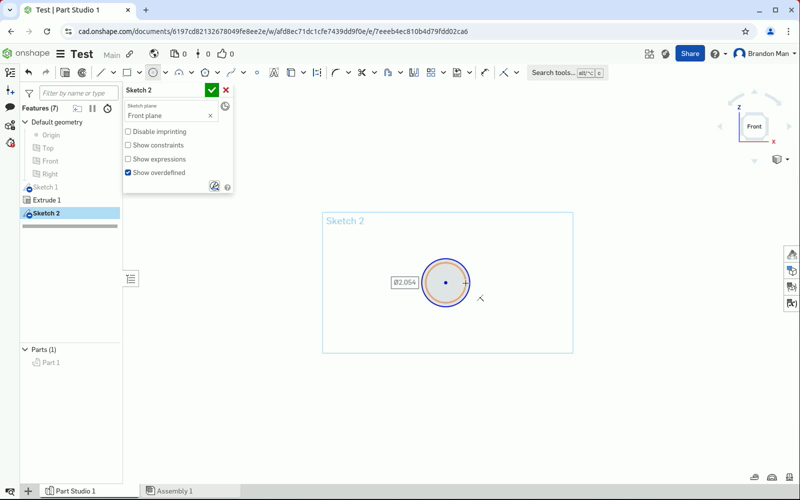
scroll(-6)
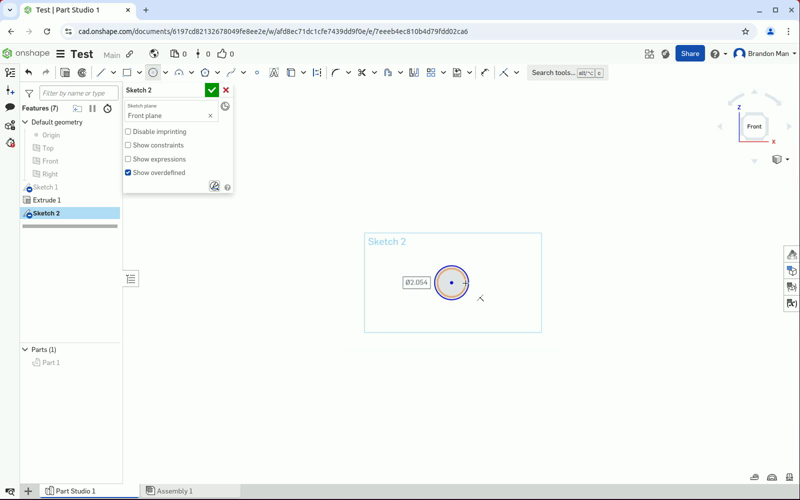
scroll(-6)
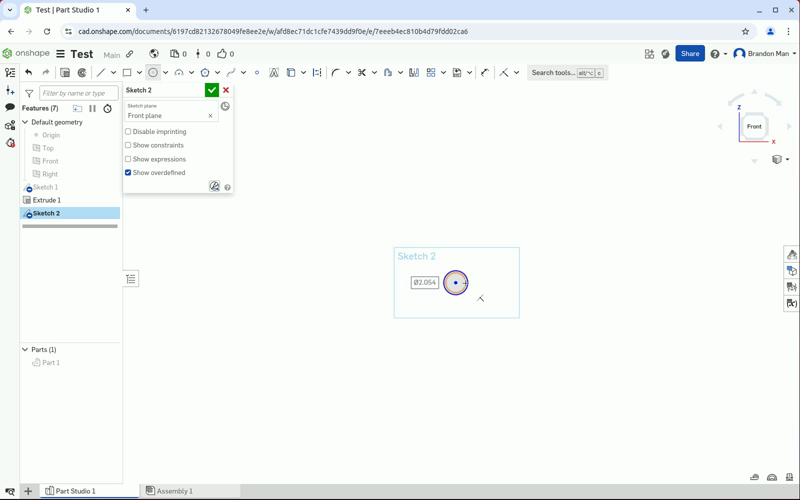
scroll(-6)
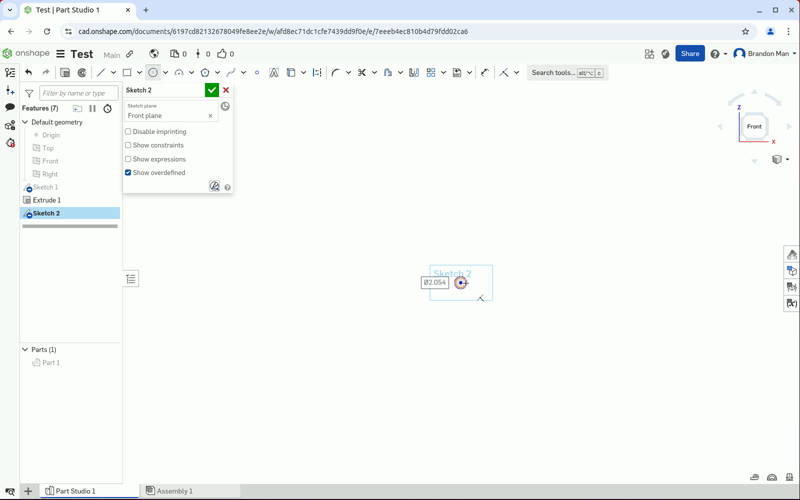
key(esc)
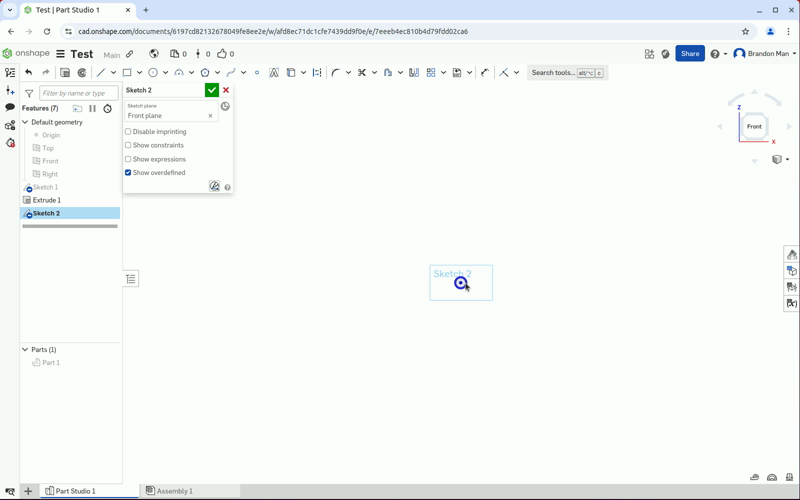
mouse_move(456, 279)
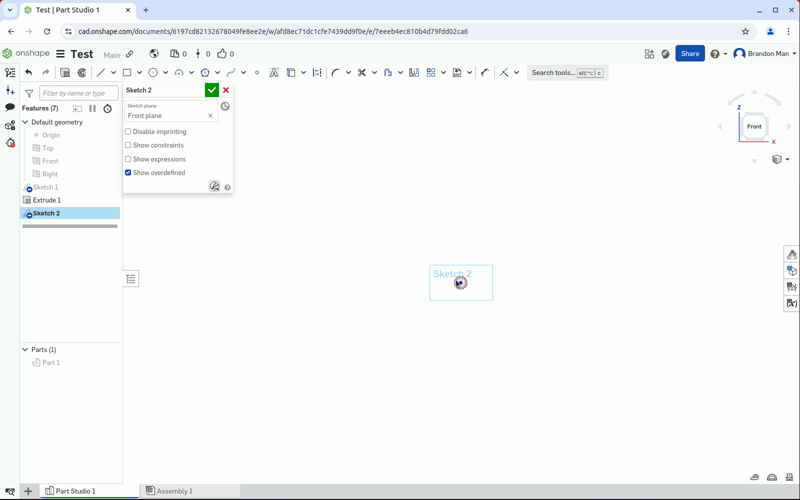
scroll(6)
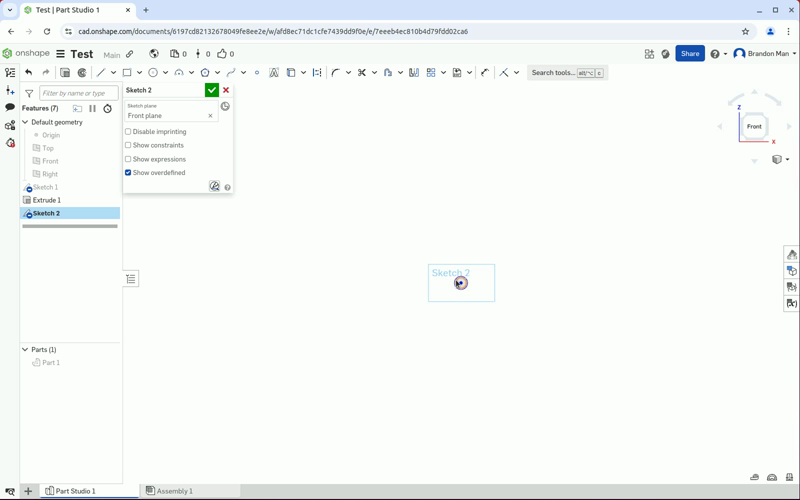
scroll(6)
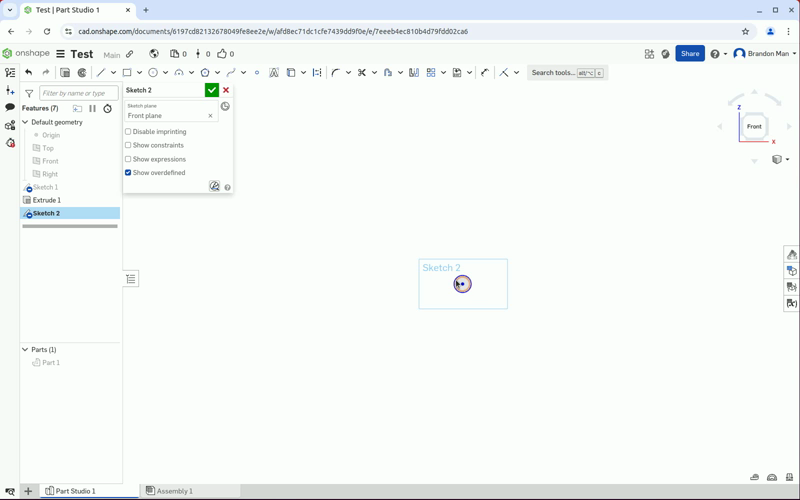
scroll(6)
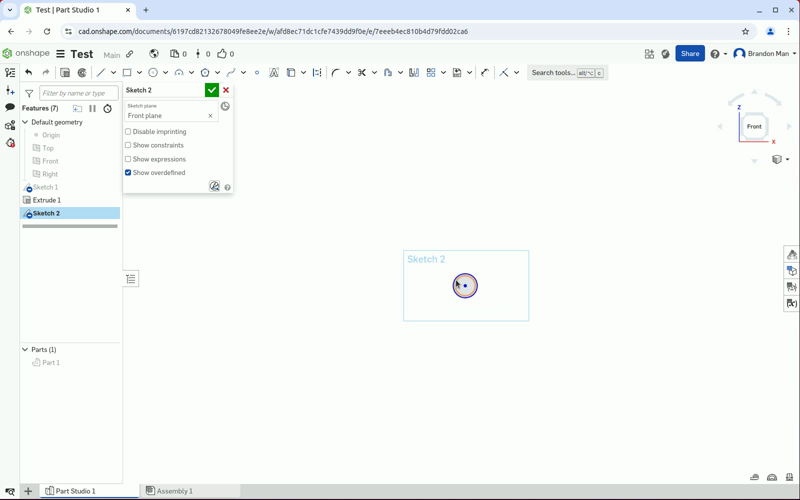
scroll(6)
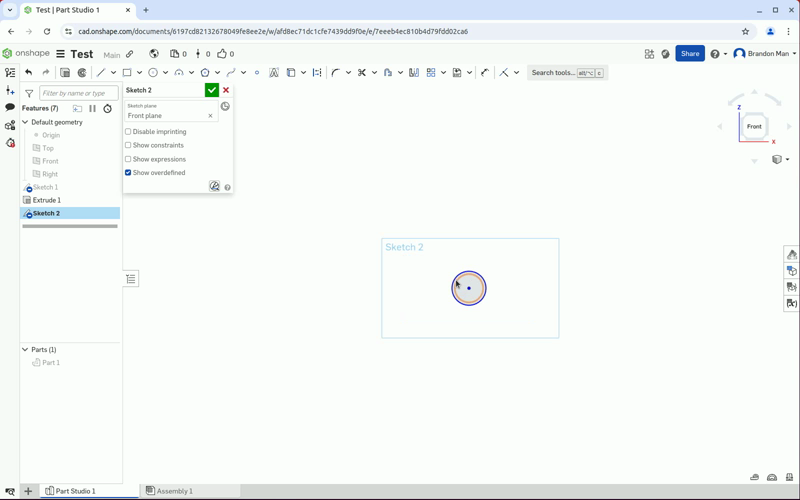
scroll(6)
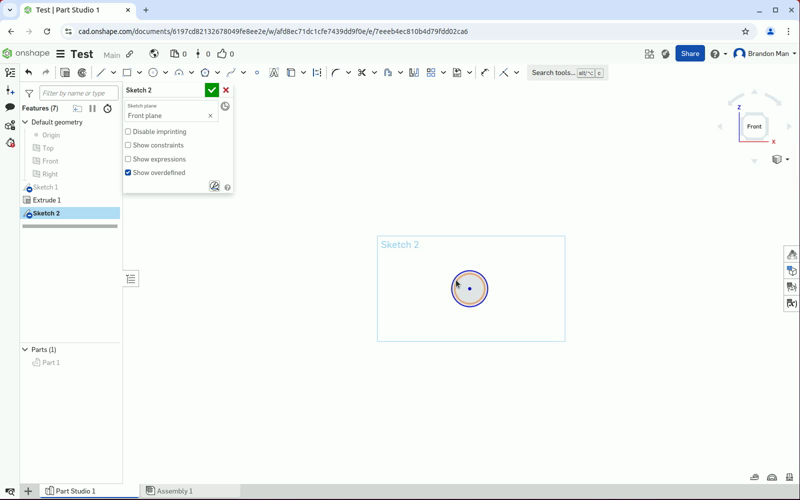
scroll(6)
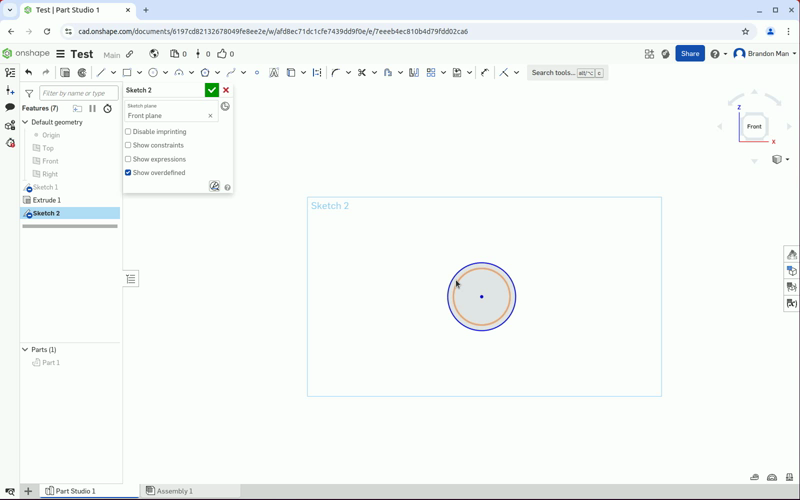
scroll(6)
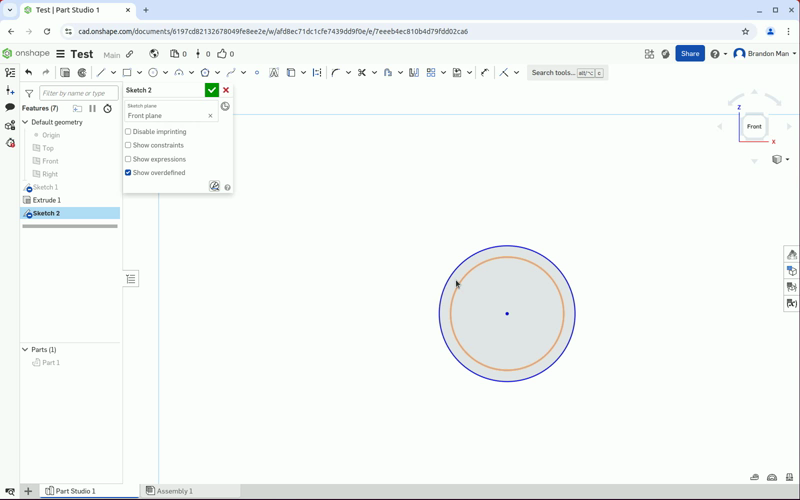
click(456, 279)
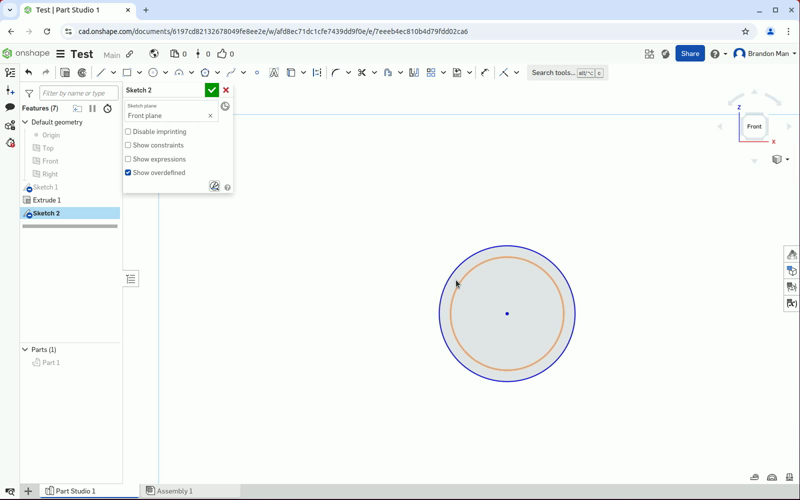
scroll(-6)
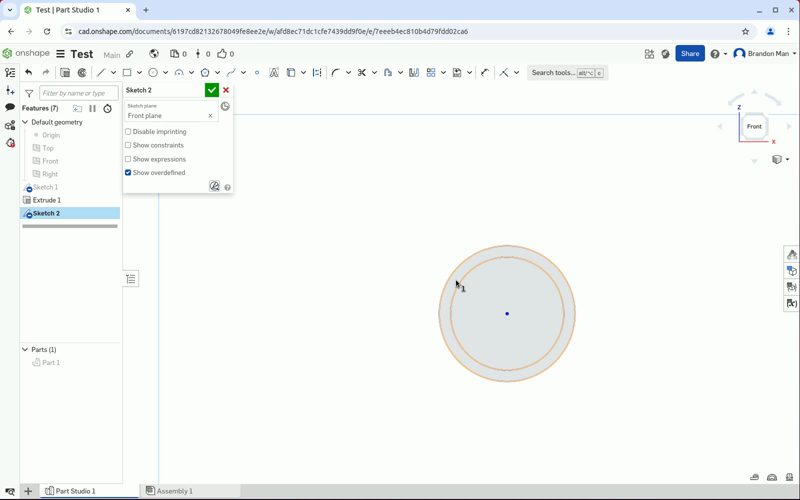
scroll(-6)
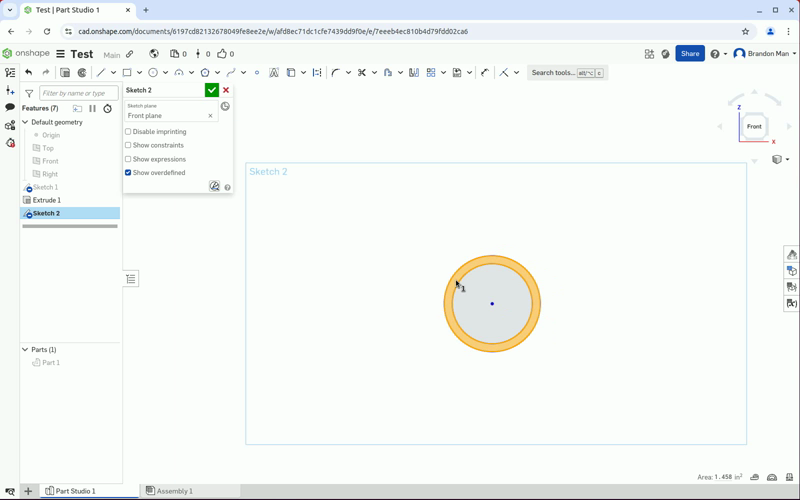
scroll(-6)
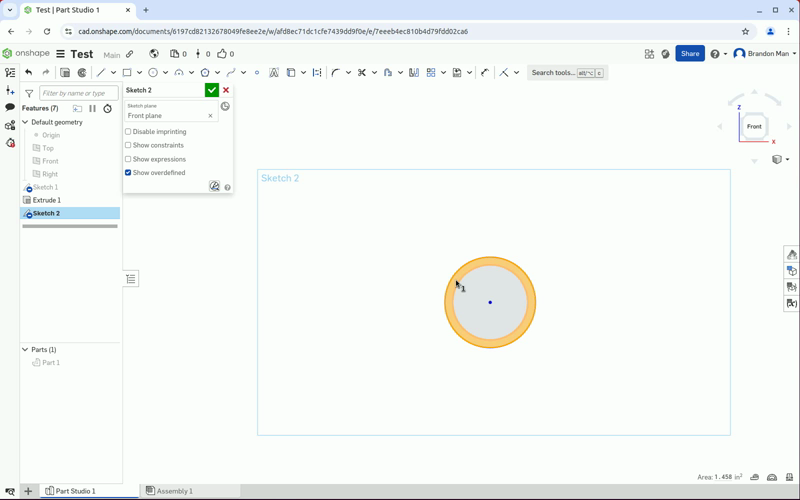
scroll(-6)
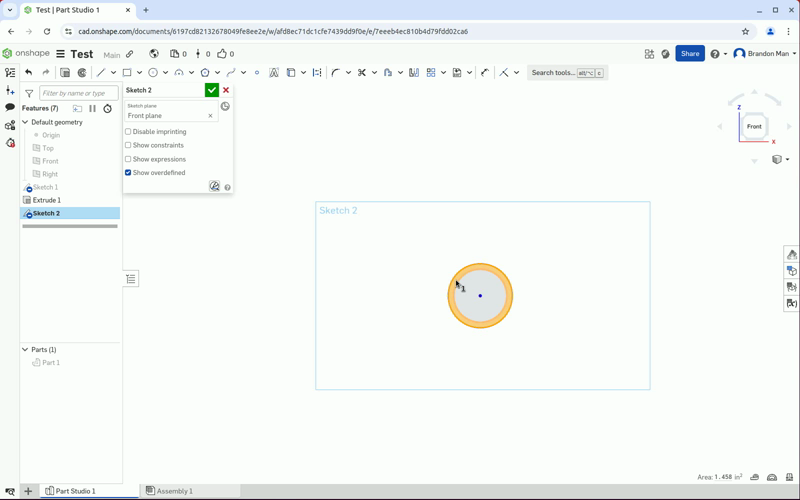
scroll(-6)
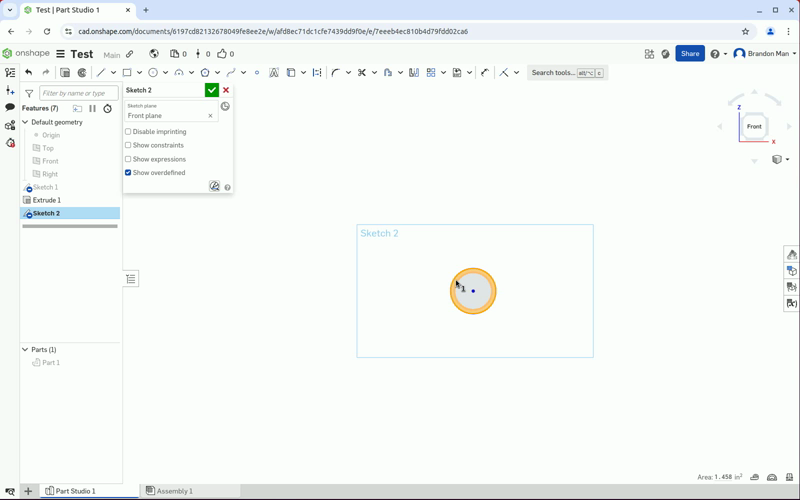
scroll(-6)
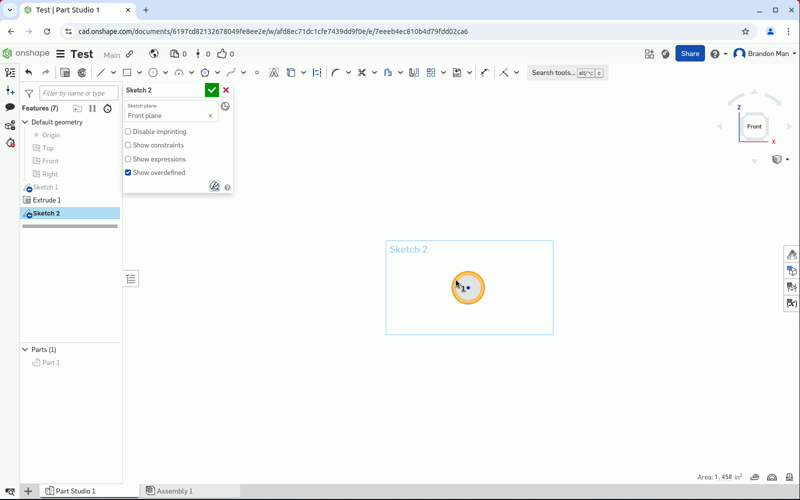
scroll(-6)
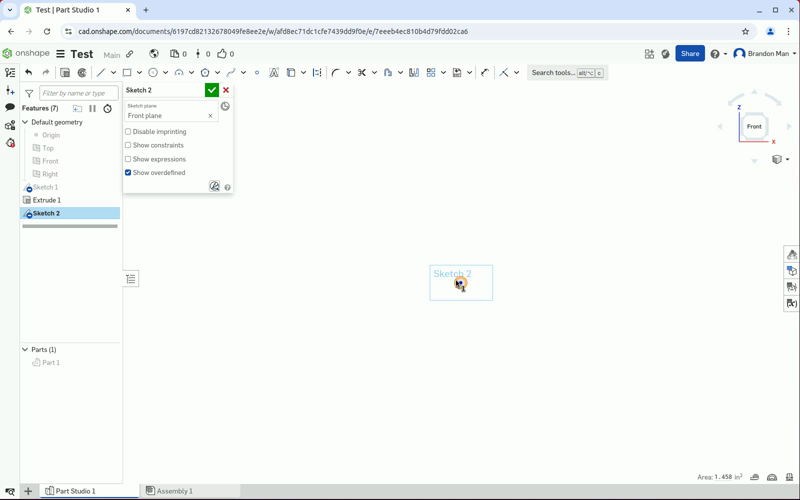
mouse_move(73, 352)
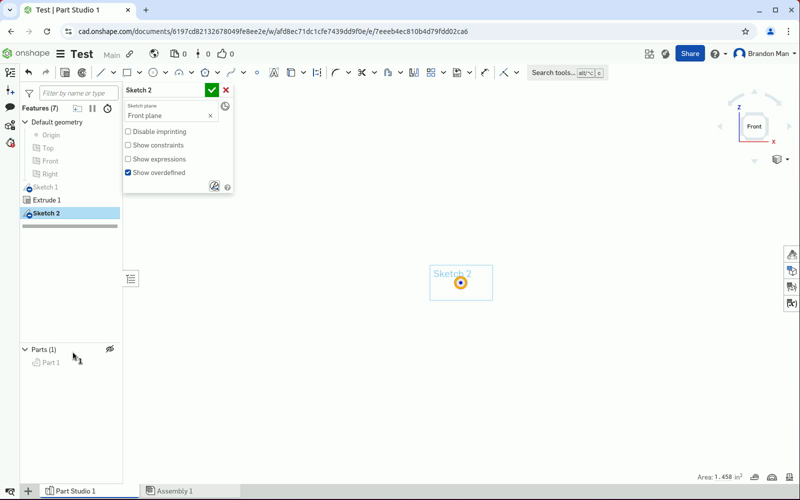
key(shift+y)
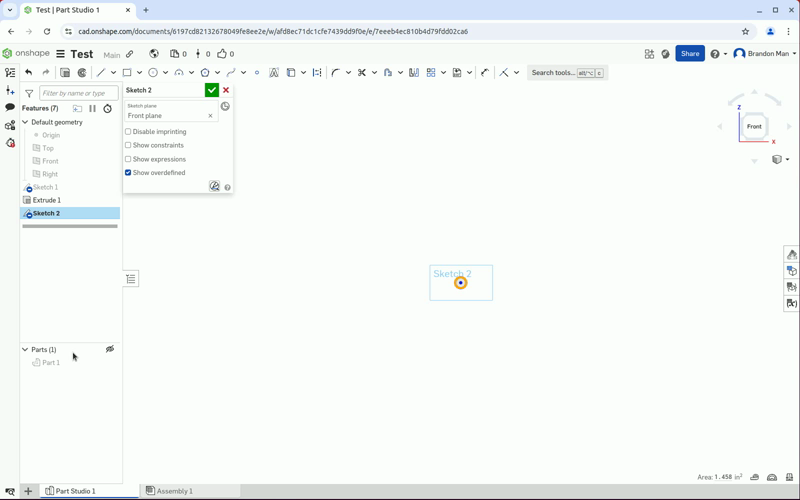
key(shift+e)
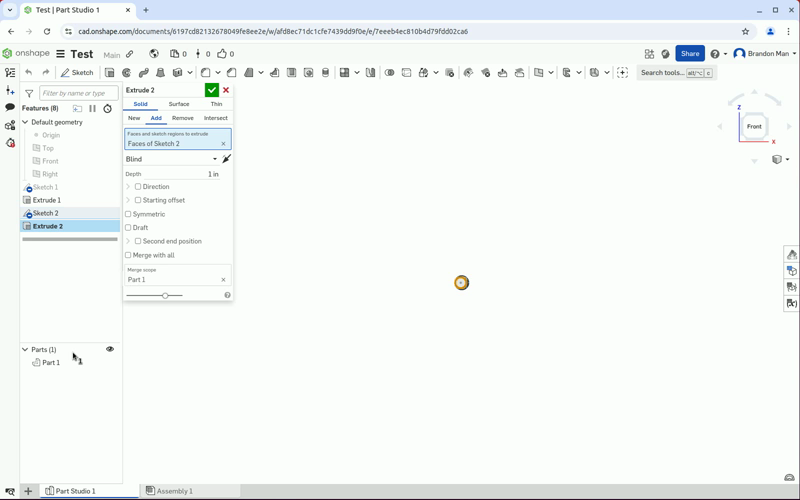
mouse_move(143, 106)
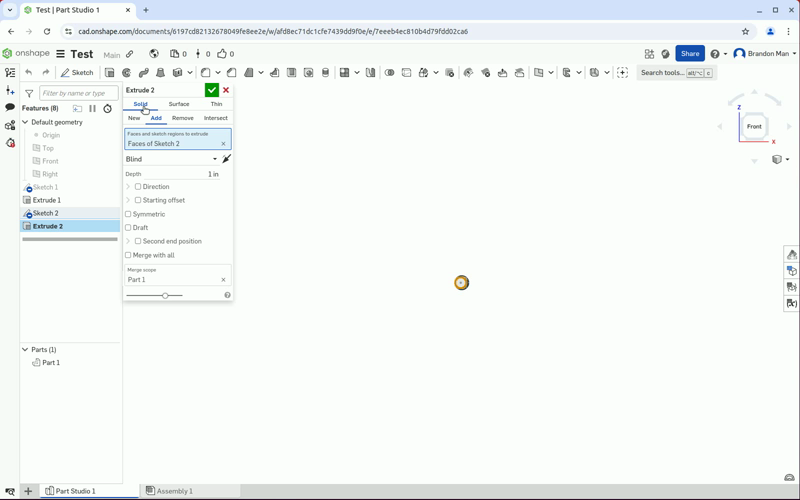
click(143, 106)
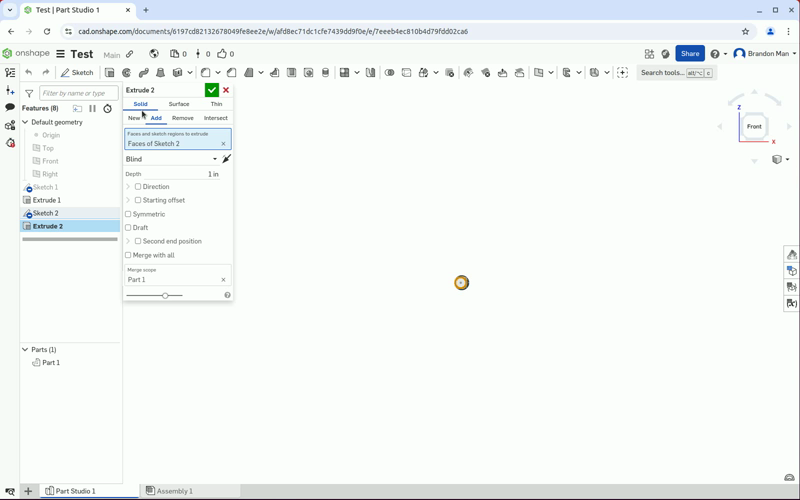
mouse_move(137, 120)
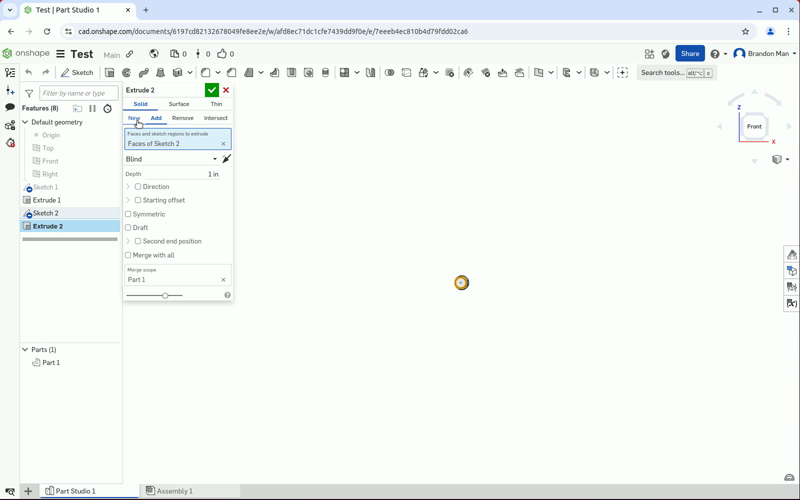
click(137, 120)
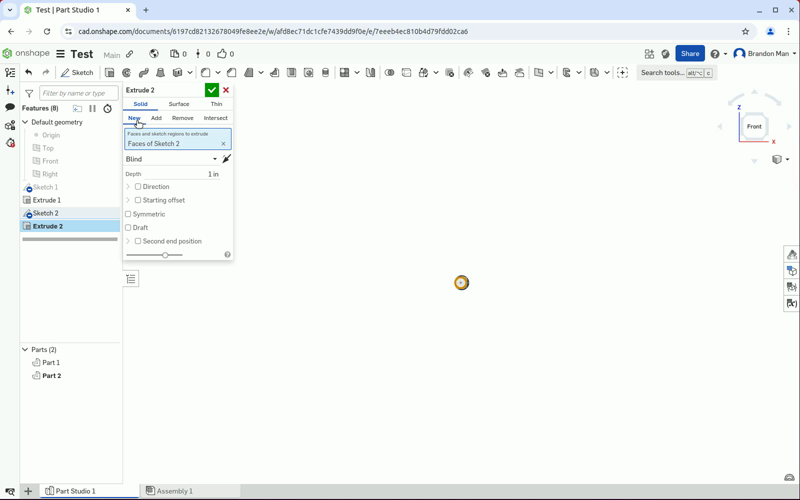
key(tab, 4)
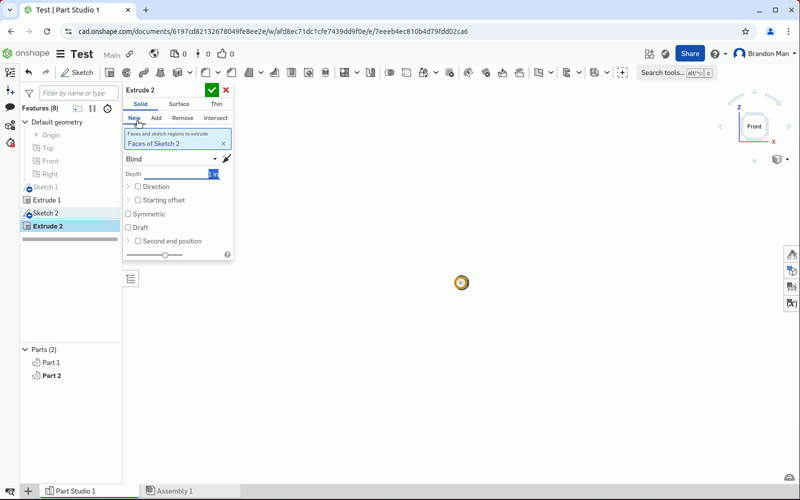
text(23.108)
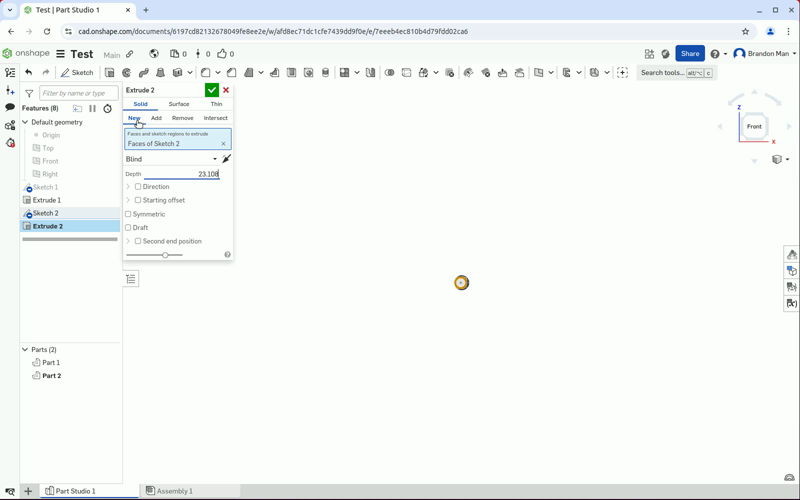
key(enter)
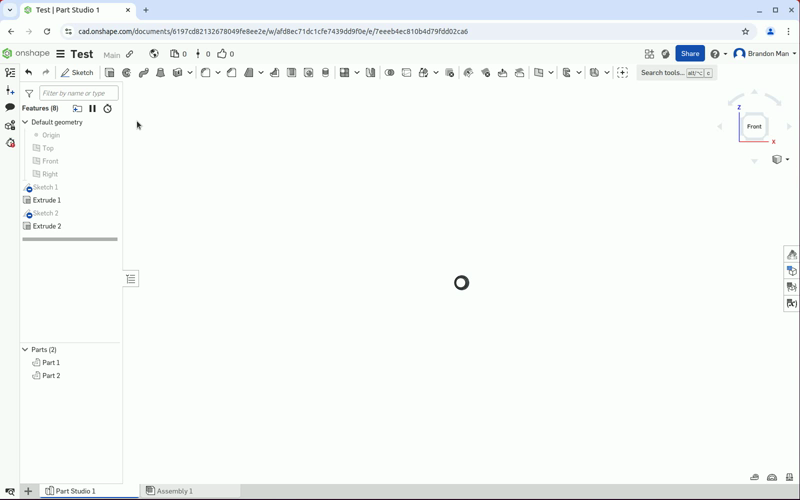
key(shift+h)
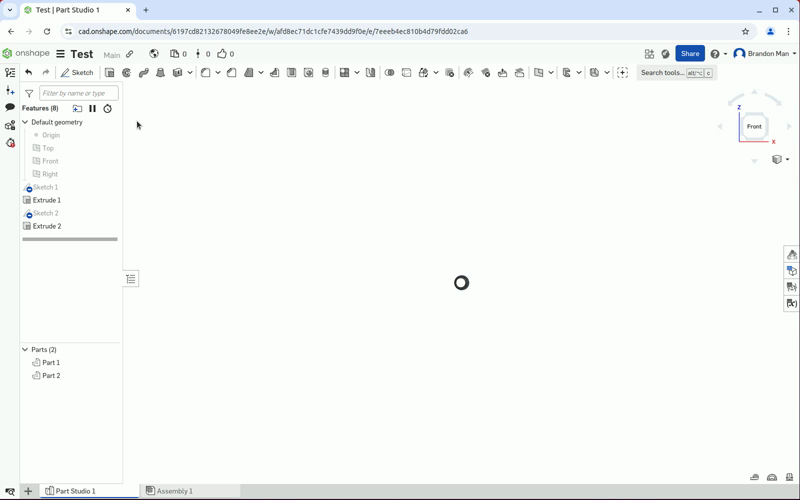
key(shift+h)
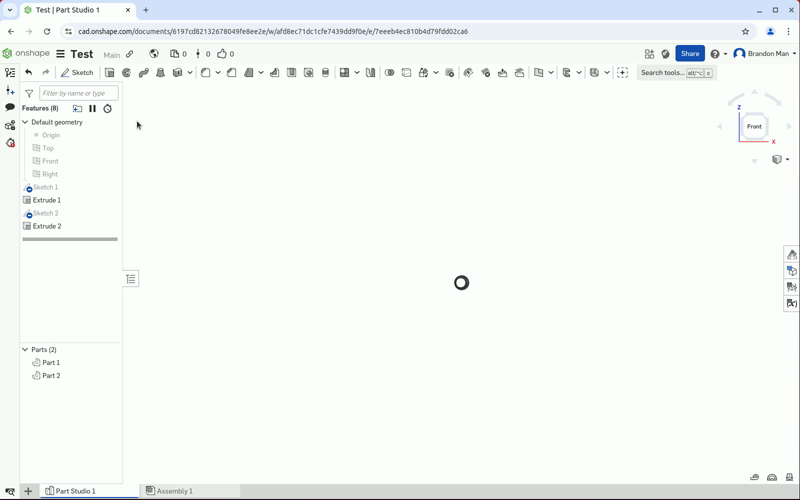
mouse_move(73, 189)
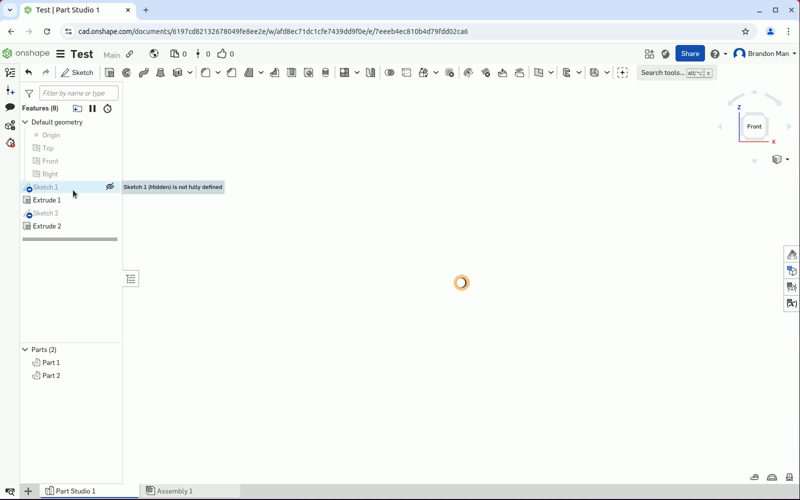
click(73, 189)
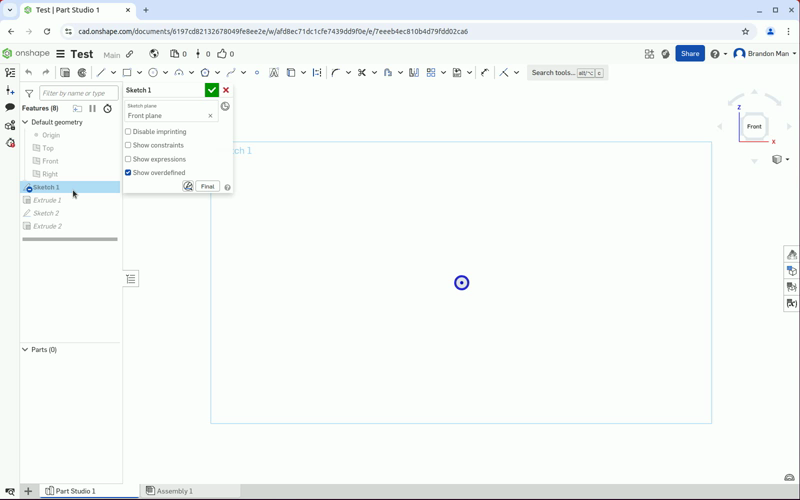
mouse_move(229, 92)
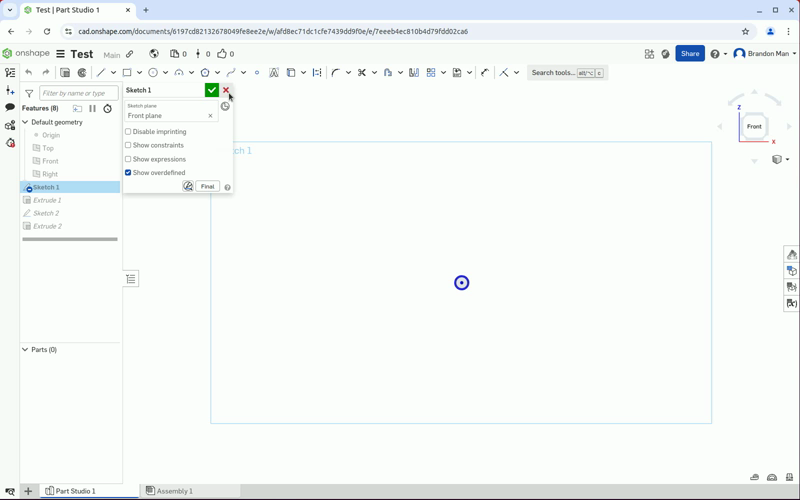
click(229, 92)
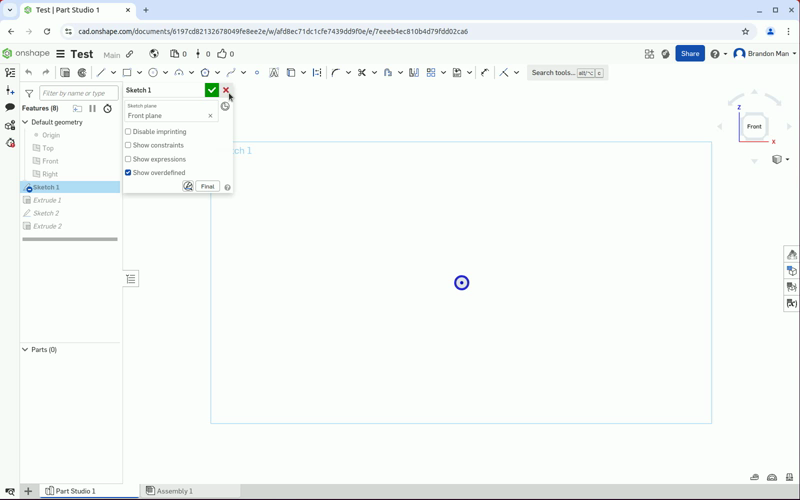
key(shift+s)
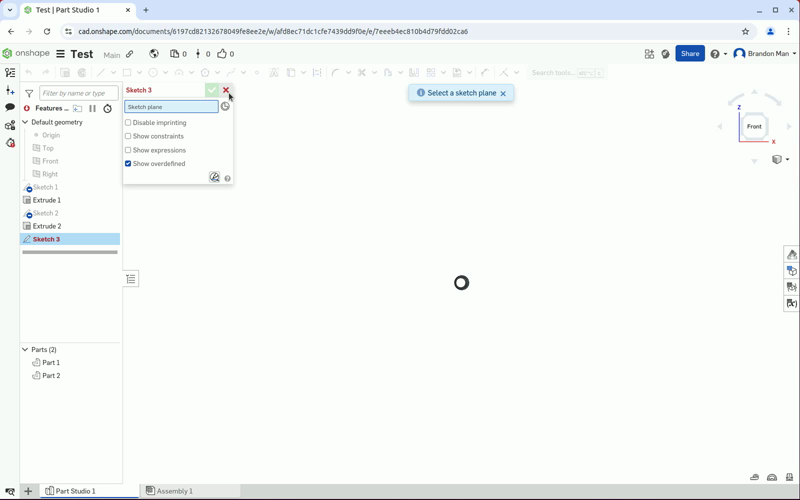
mouse_move(73, 163)
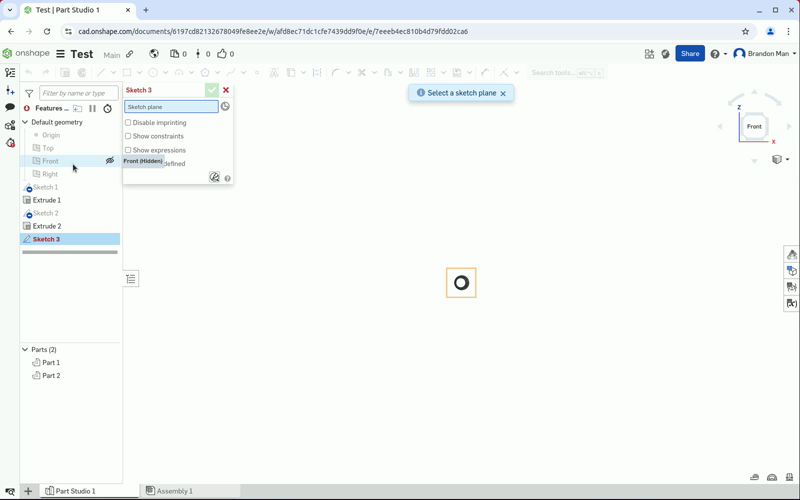
click(73, 163)
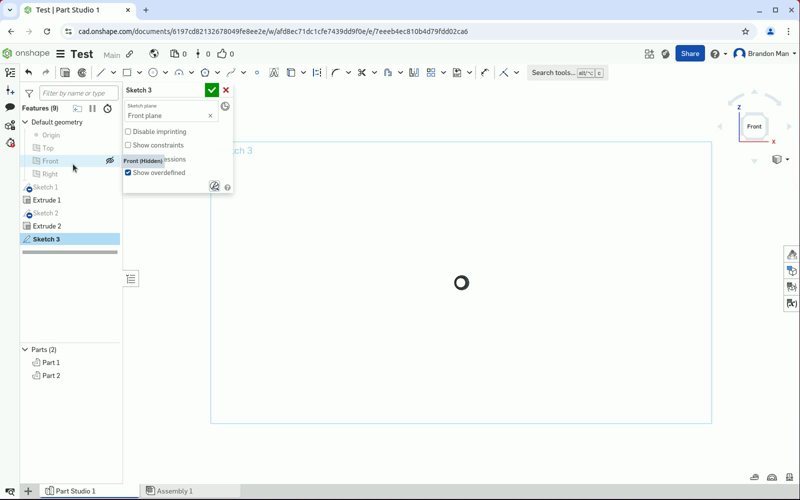
mouse_move(73, 352)
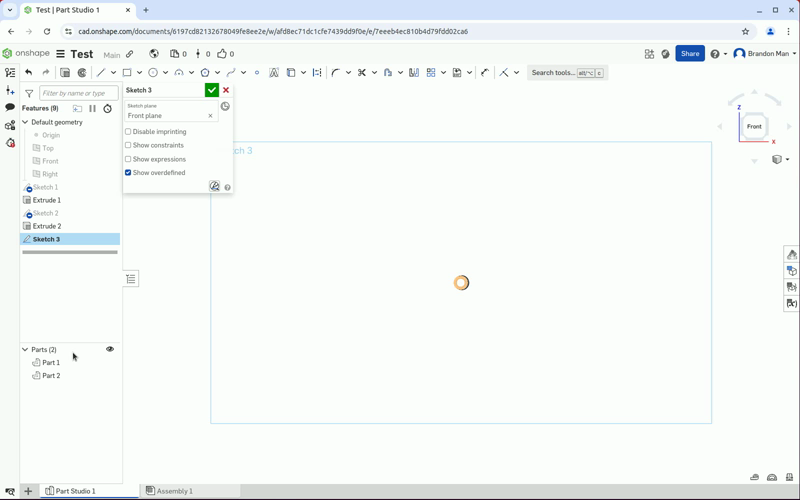
key(y)
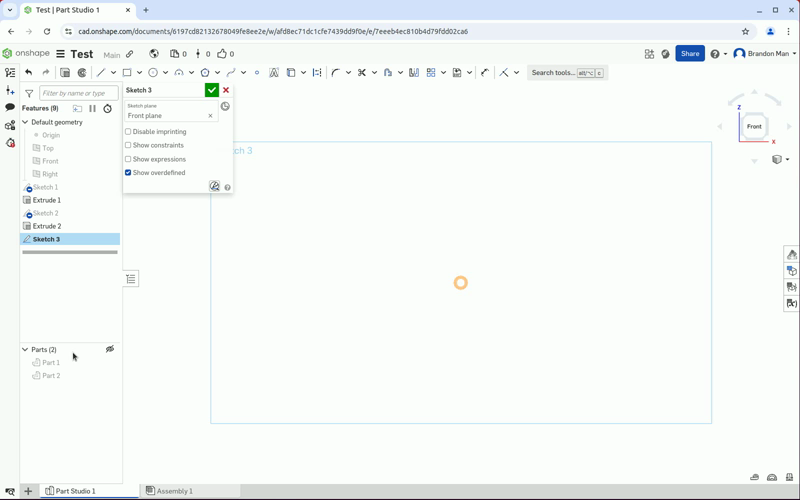
key(c)
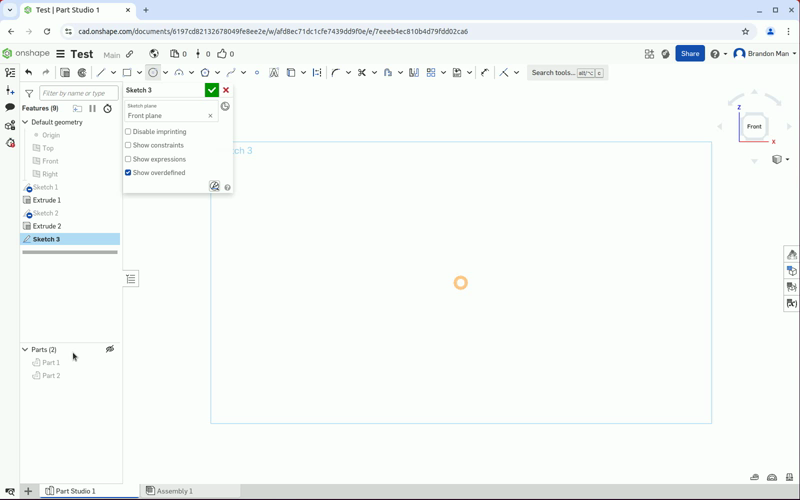
key_down(shift)
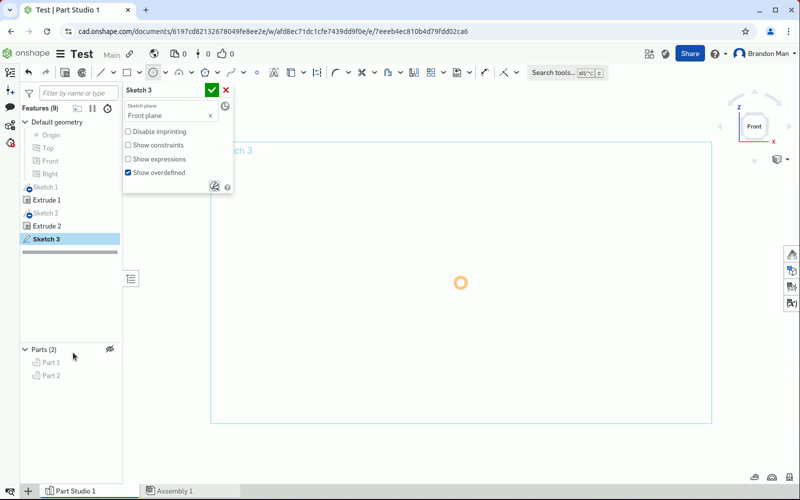
mouse_move(460, 282)
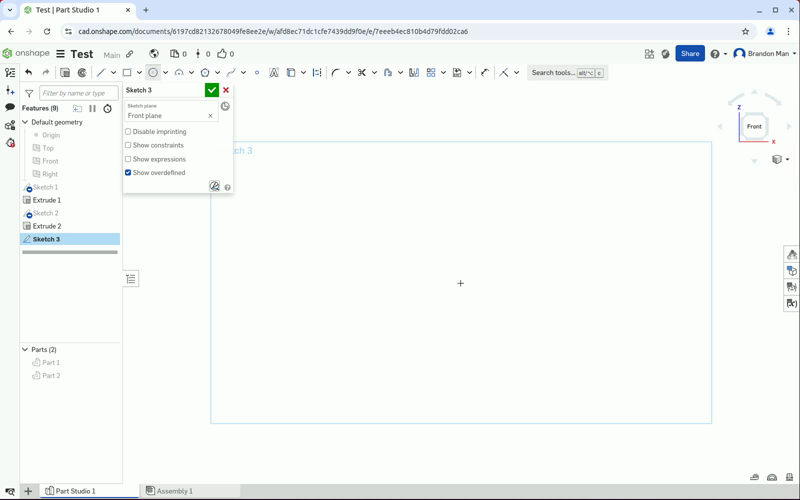
click(460, 282)
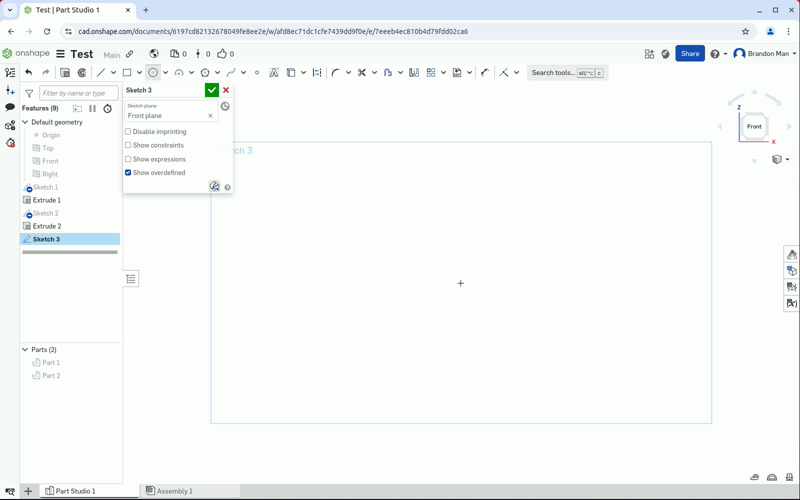
key_up(shift)
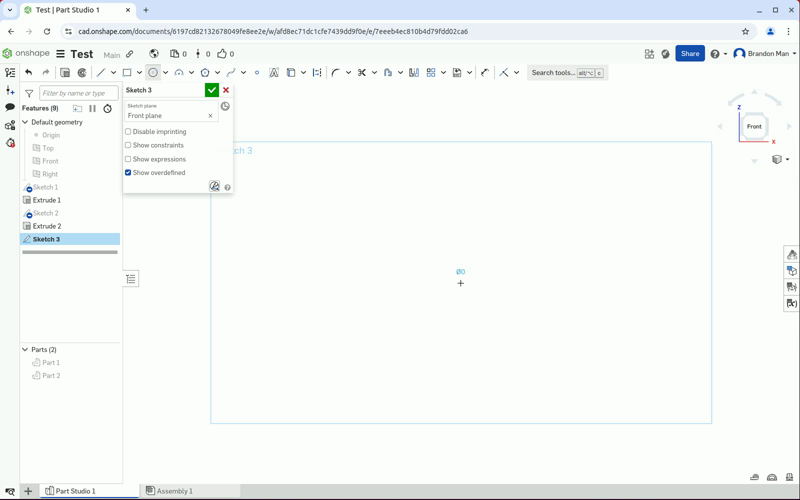
mouse_move(466, 282)
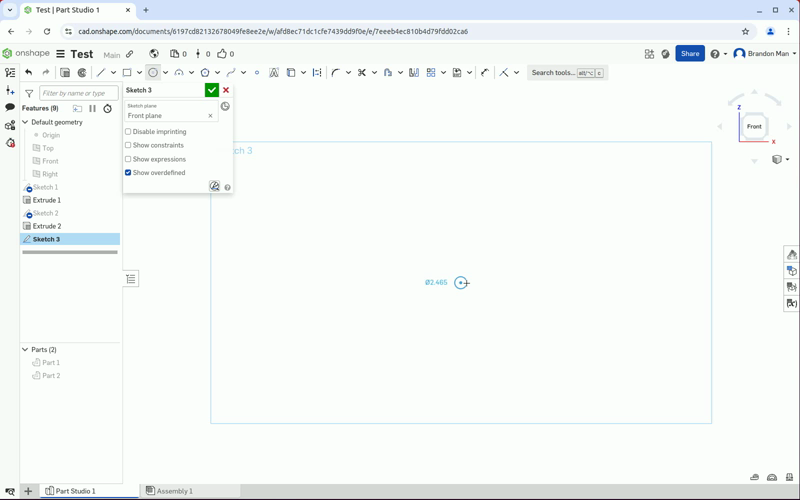
click(466, 282)
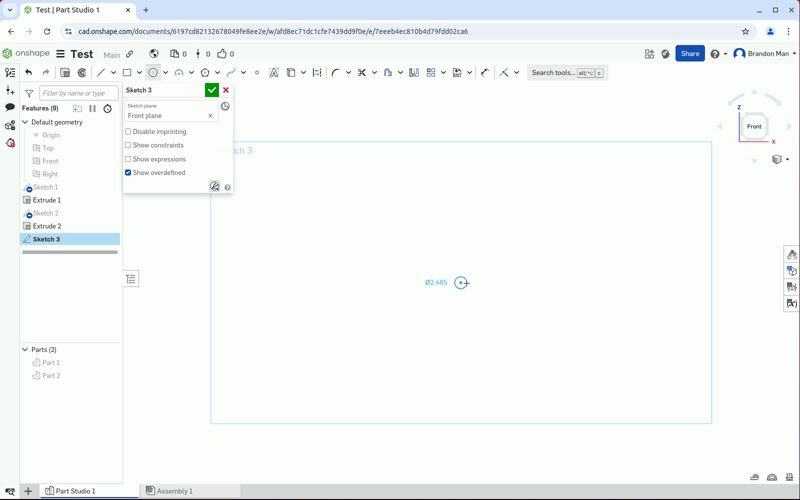
key(esc)
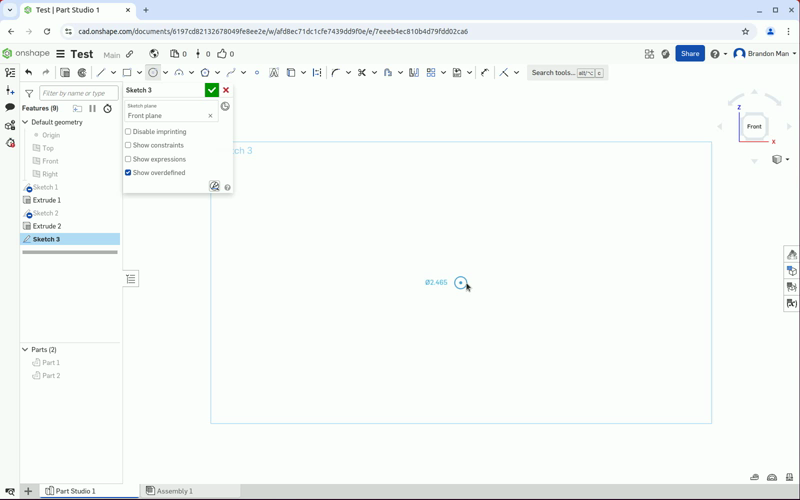
key(c)
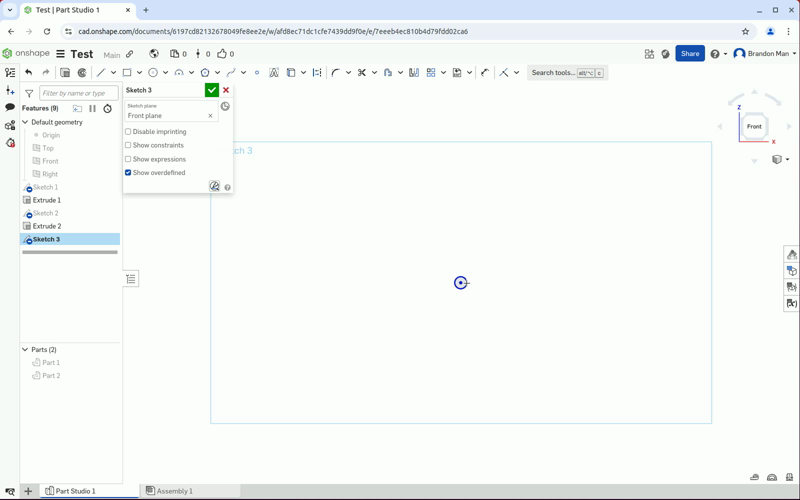
key_down(shift)
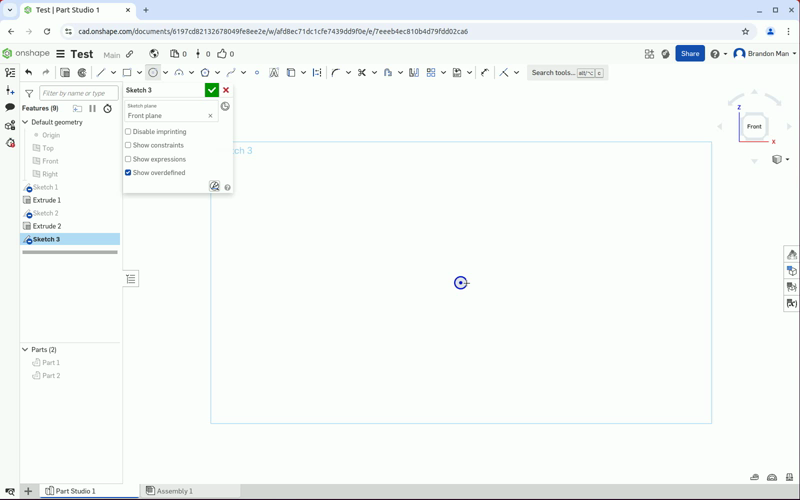
mouse_move(460, 282)
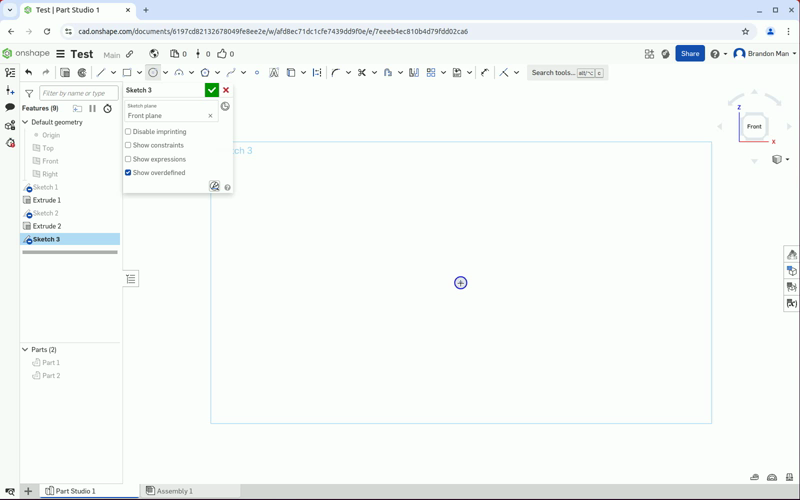
click(460, 282)
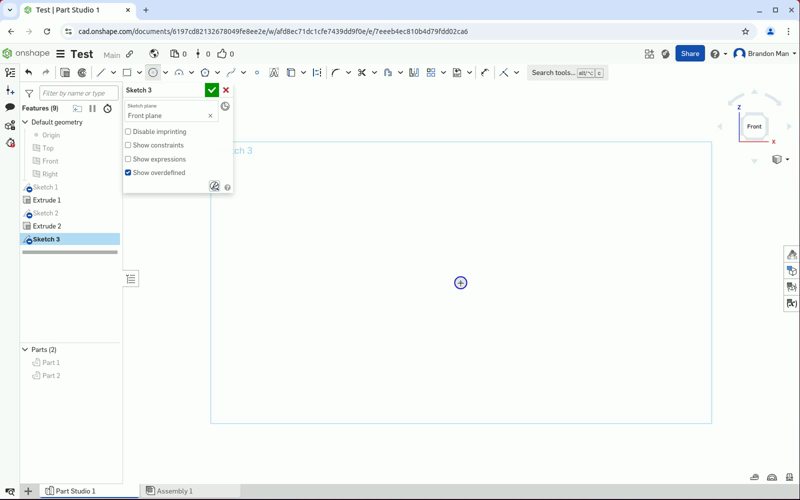
key_up(shift)
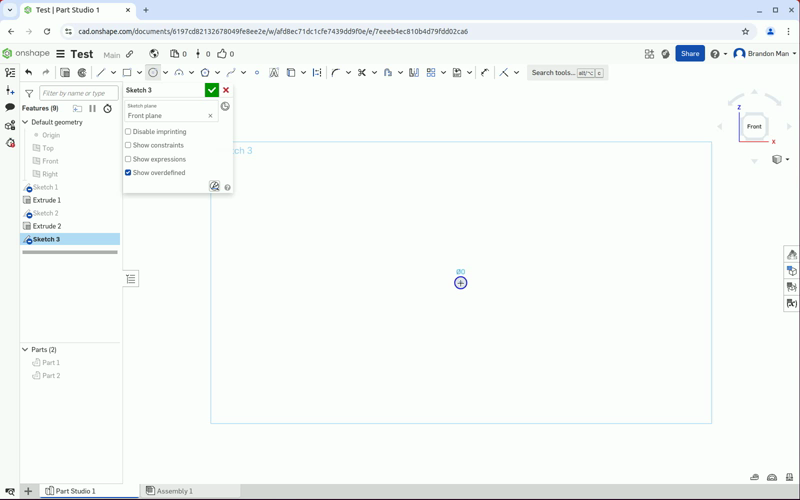
mouse_move(465, 282)
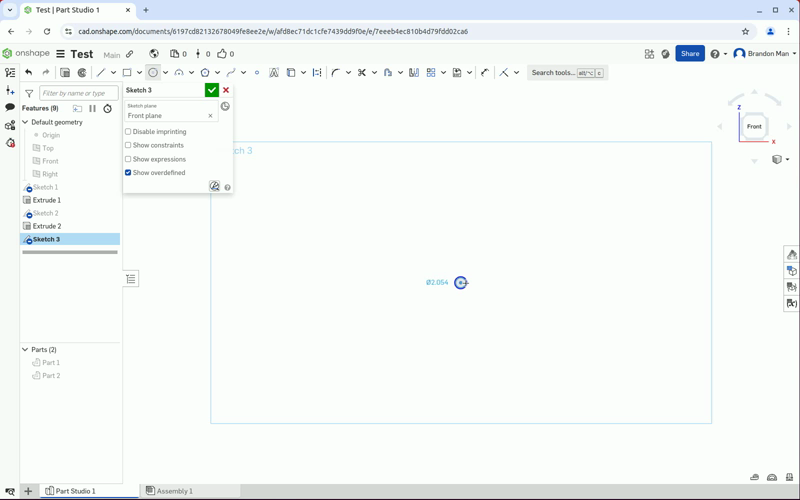
scroll(6)
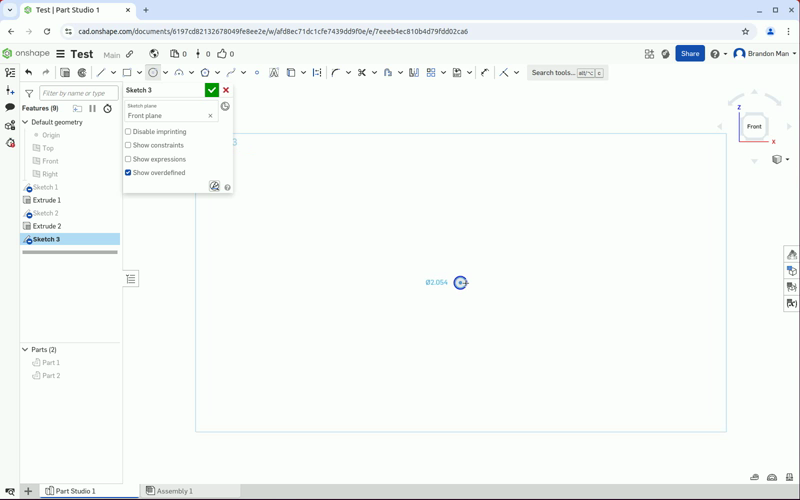
scroll(6)
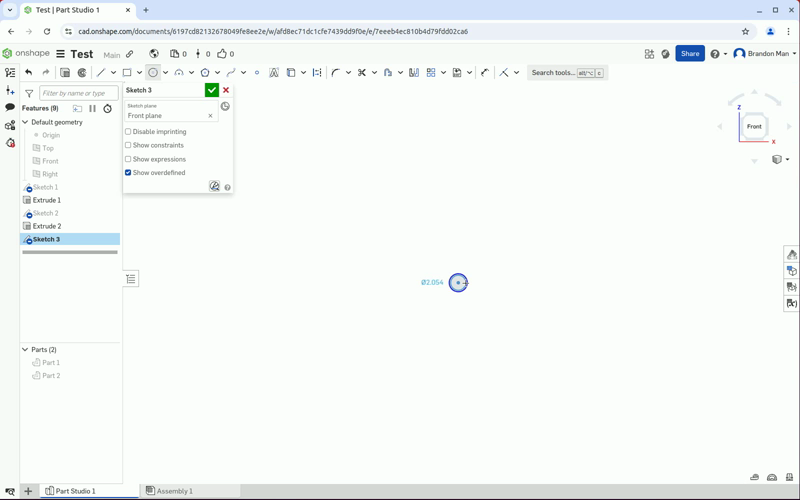
scroll(6)
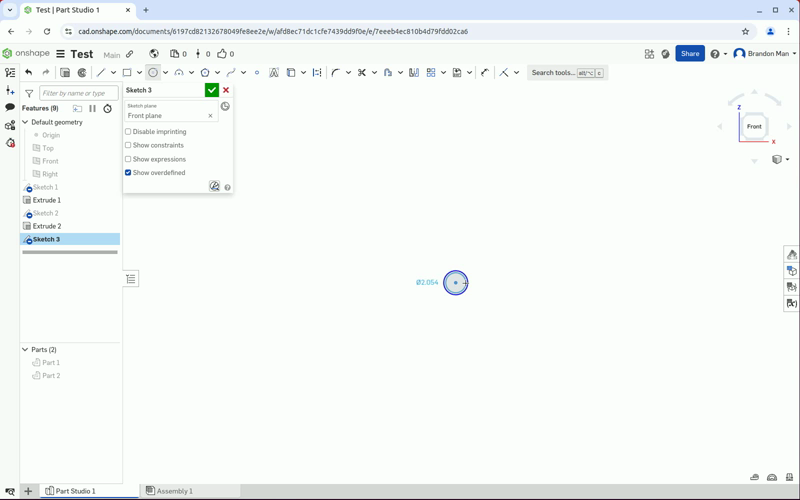
scroll(6)
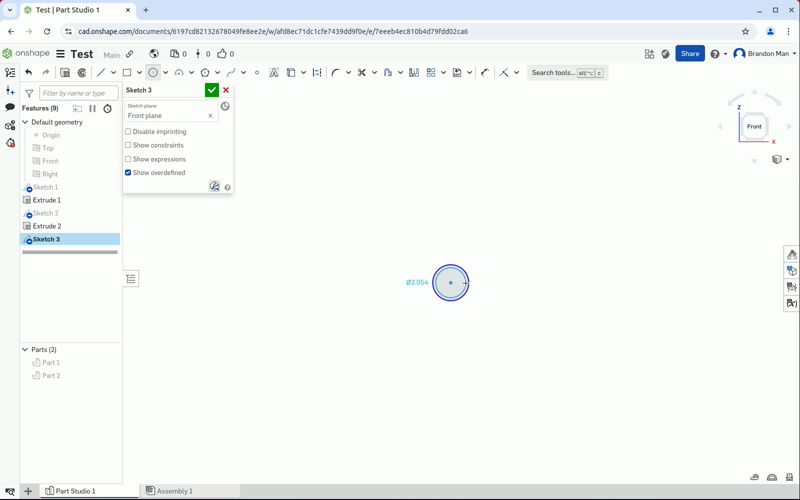
scroll(6)
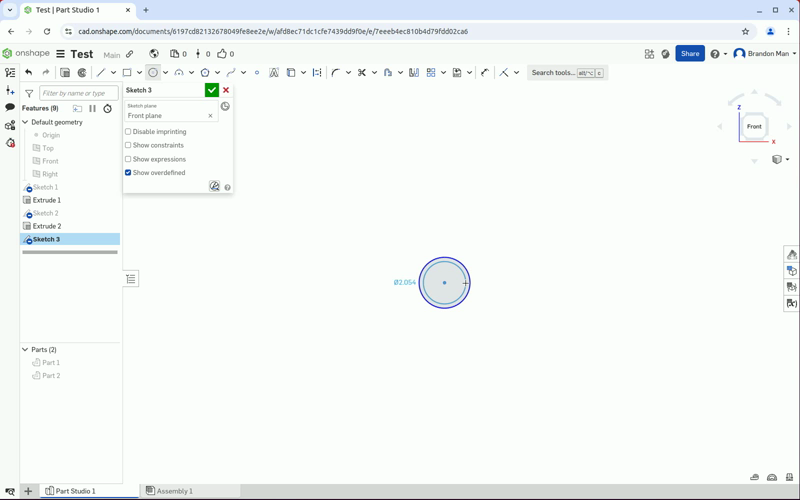
scroll(6)
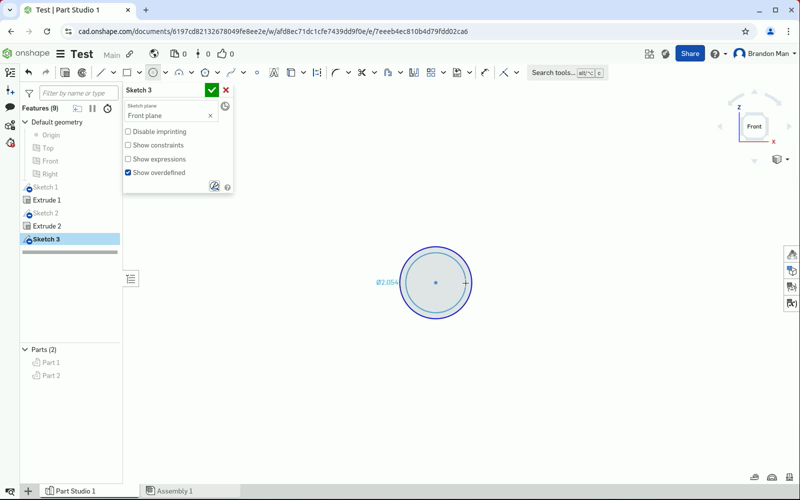
scroll(6)
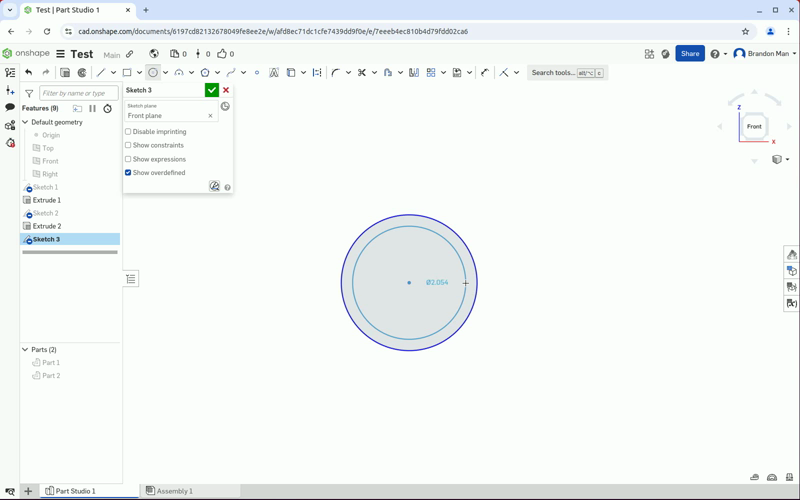
click(465, 282)
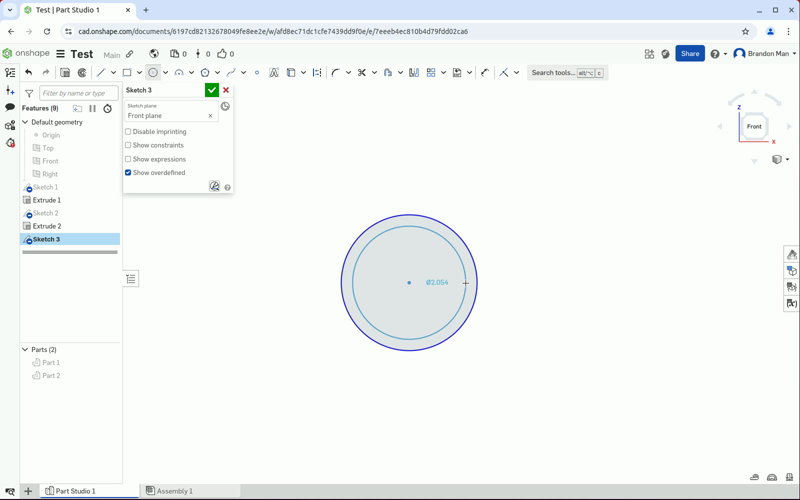
scroll(-6)
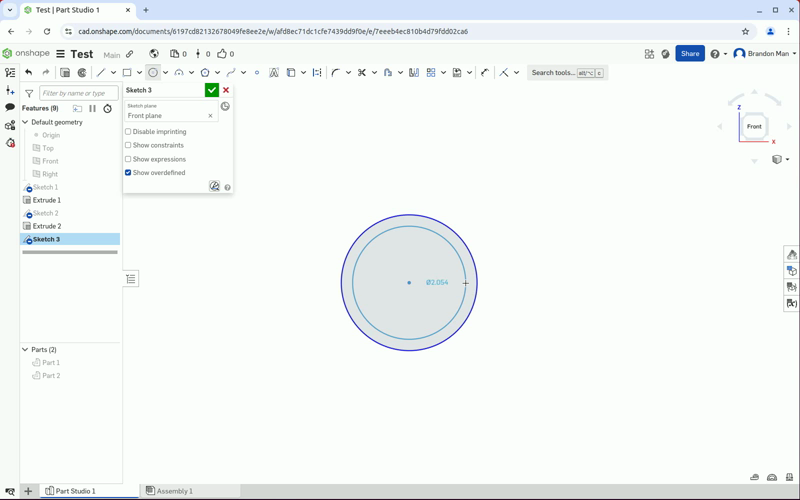
scroll(-6)
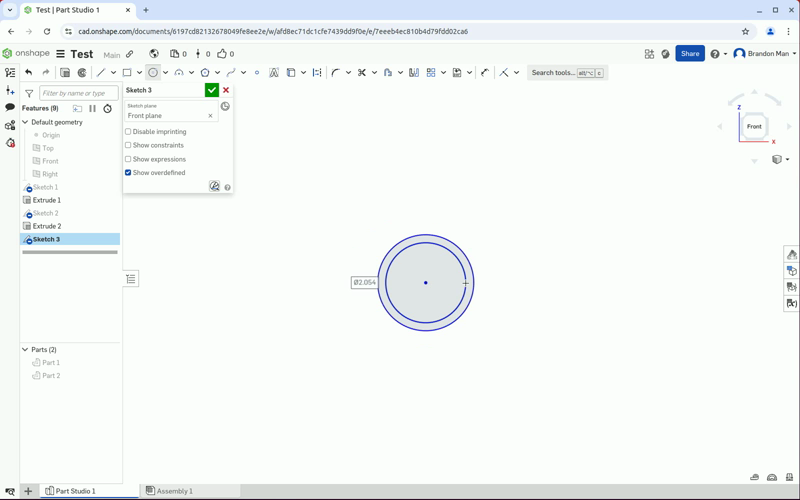
scroll(-6)
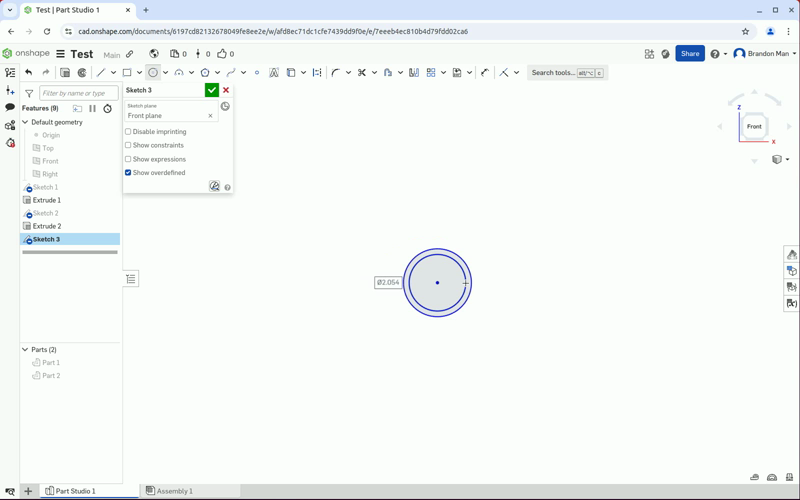
scroll(-6)
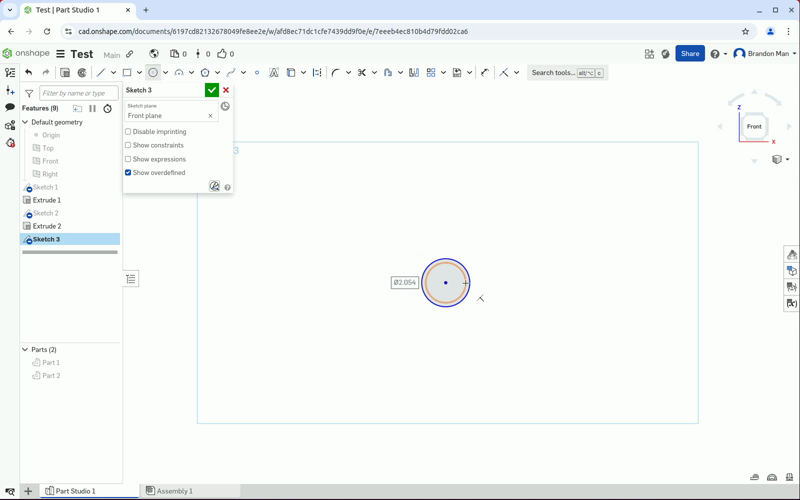
scroll(-6)
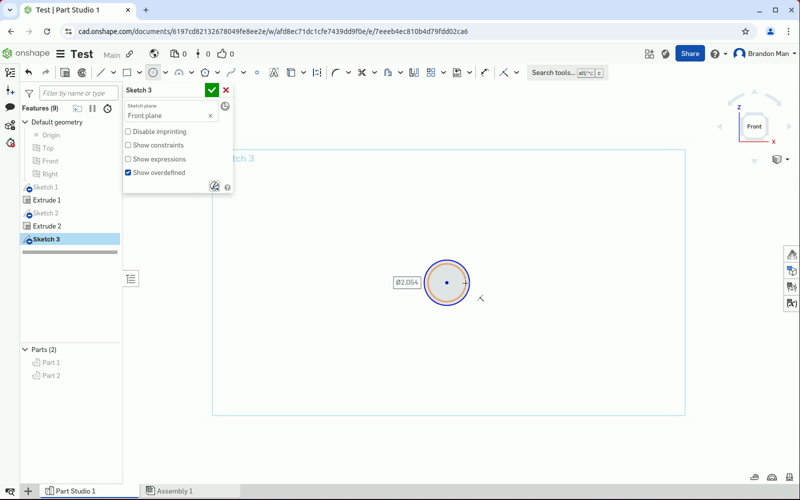
scroll(-6)
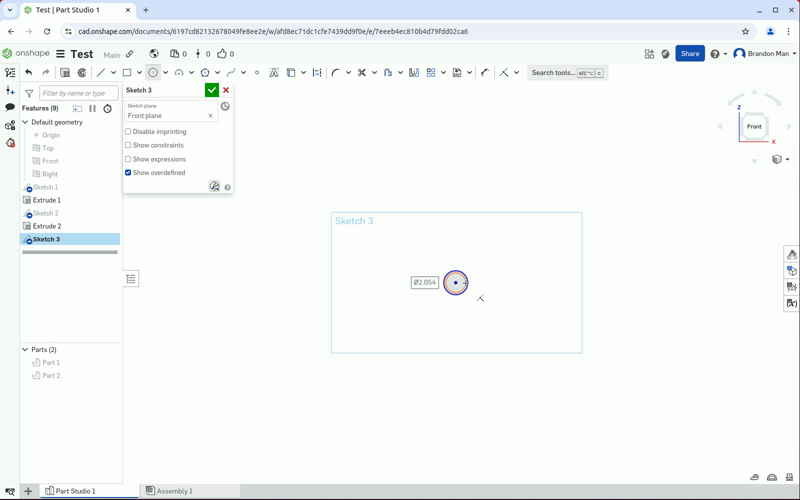
scroll(-6)
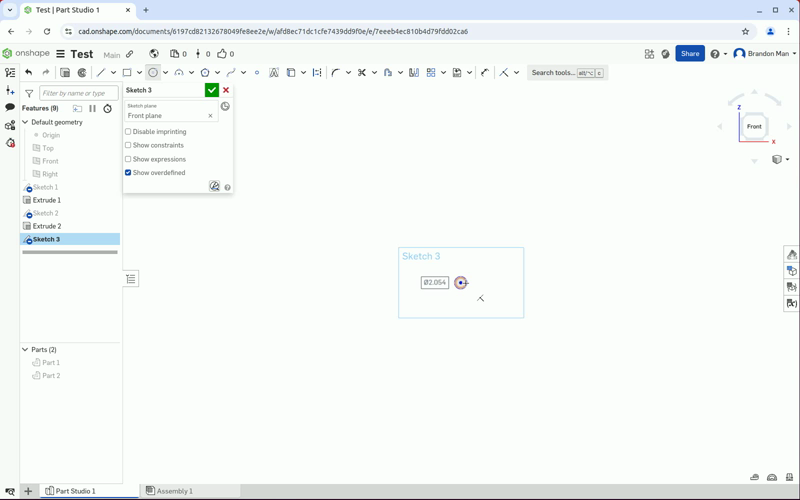
key(esc)
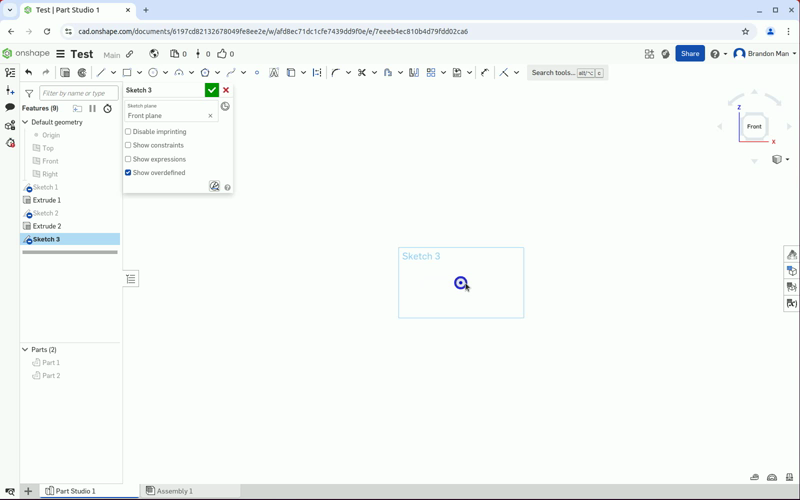
mouse_move(464, 286)
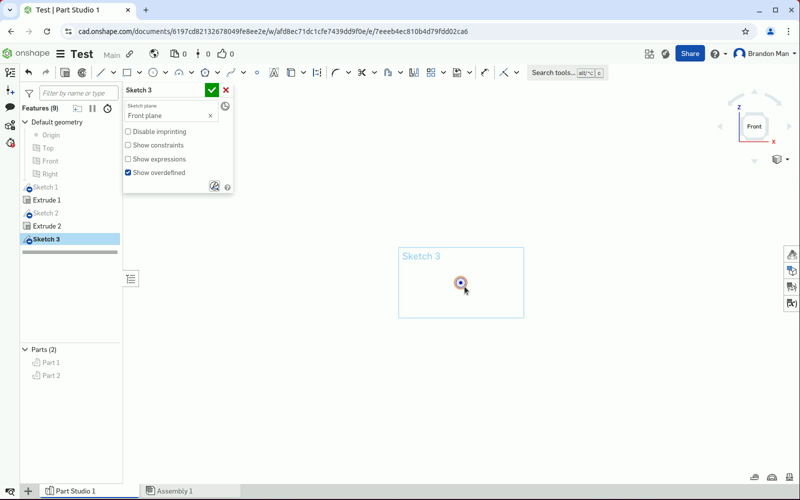
scroll(6)
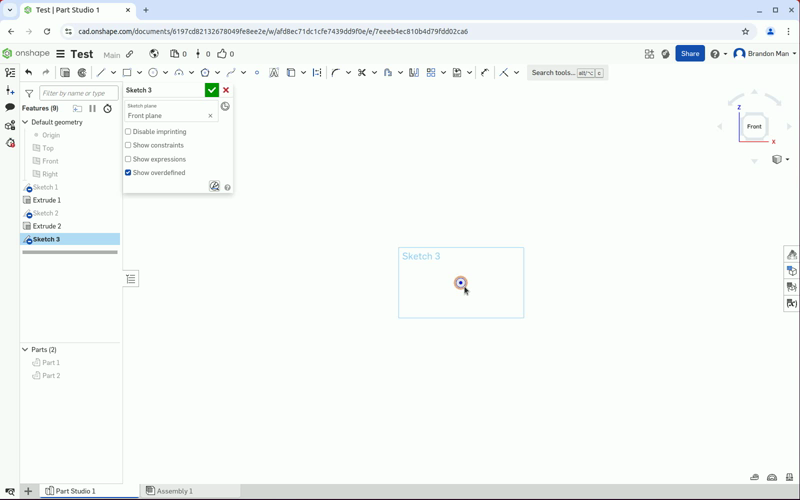
scroll(6)
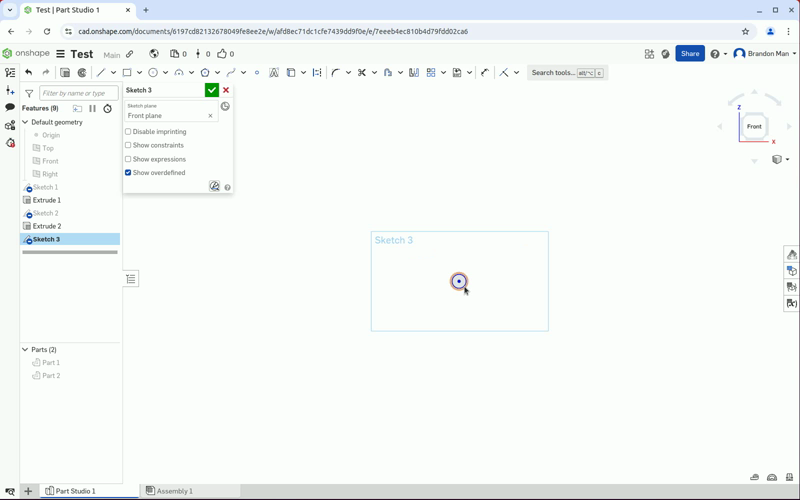
scroll(6)
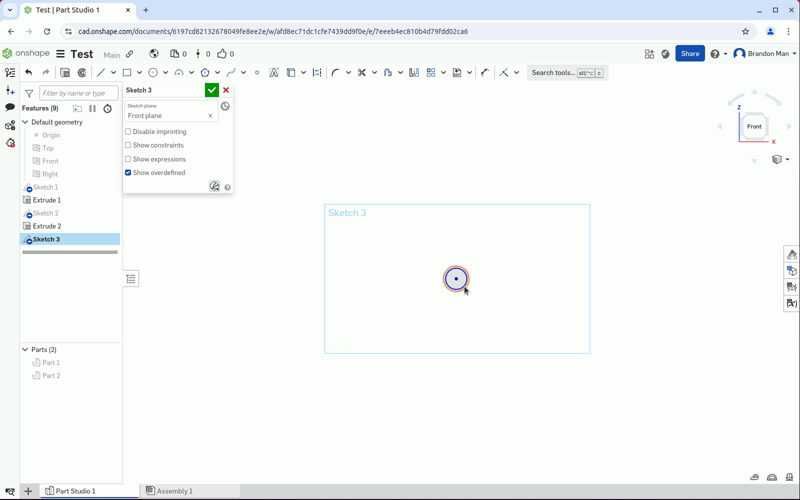
scroll(6)
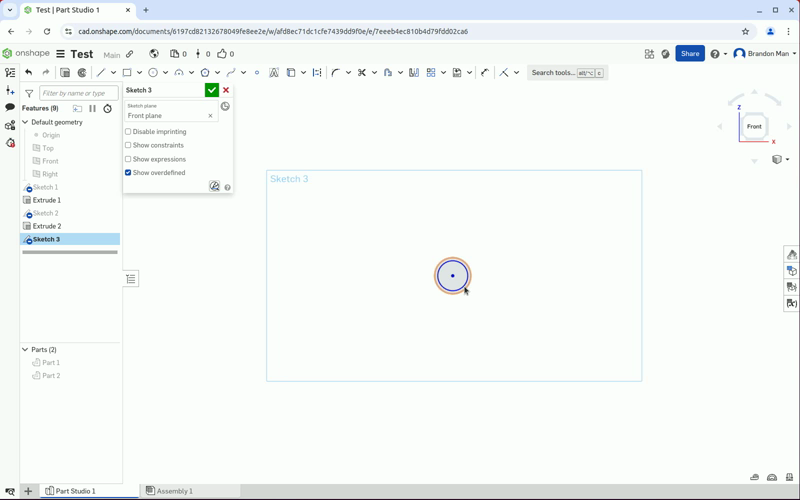
scroll(6)
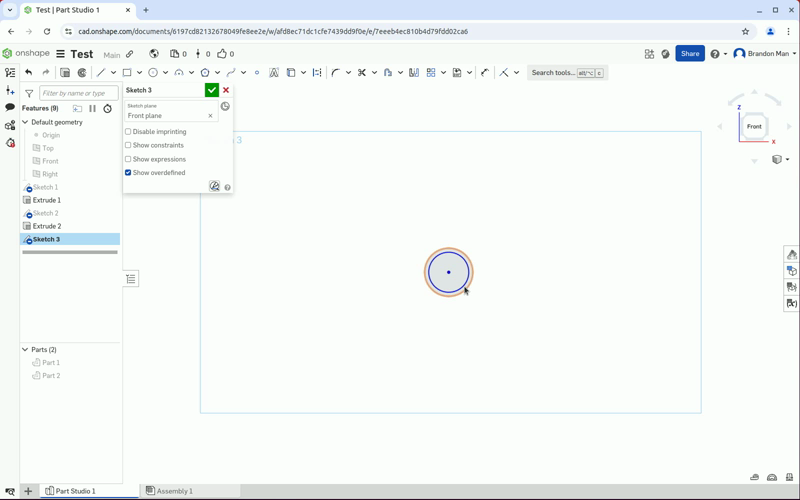
scroll(6)
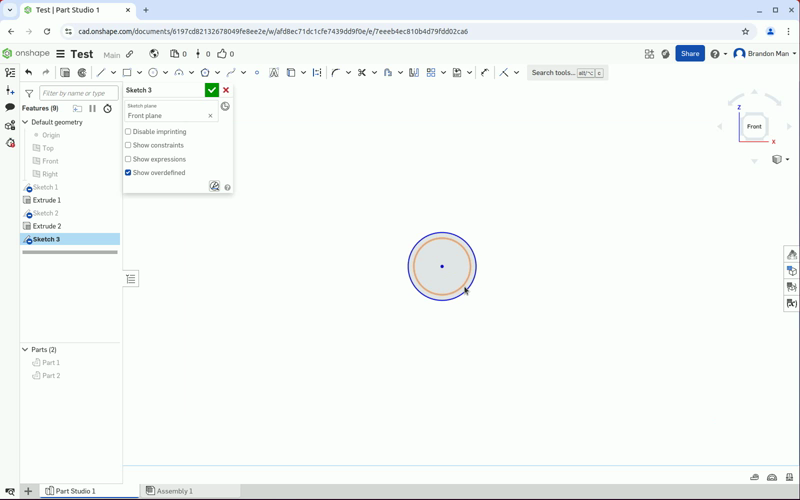
scroll(6)
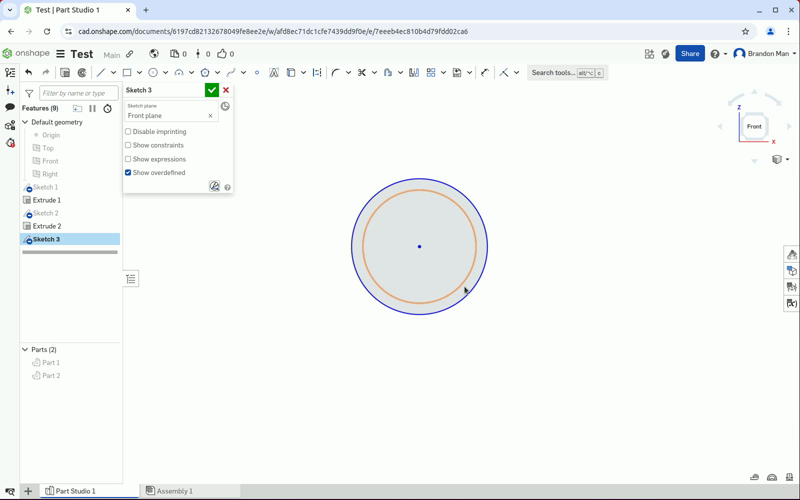
click(464, 286)
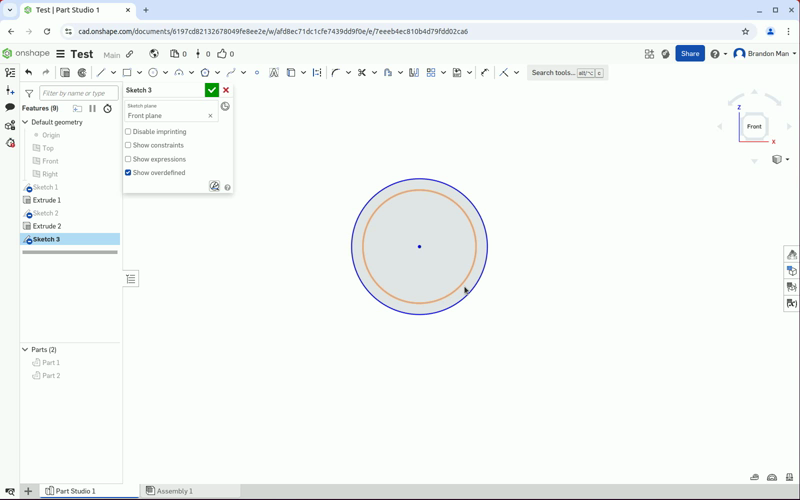
scroll(-6)
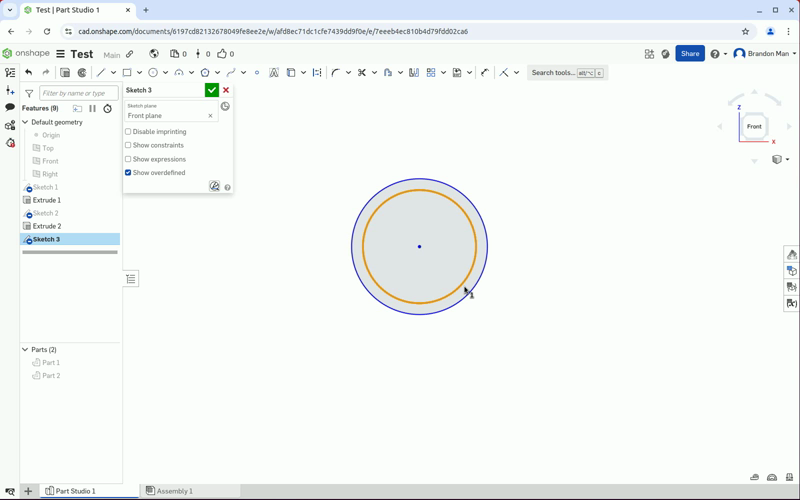
scroll(-6)
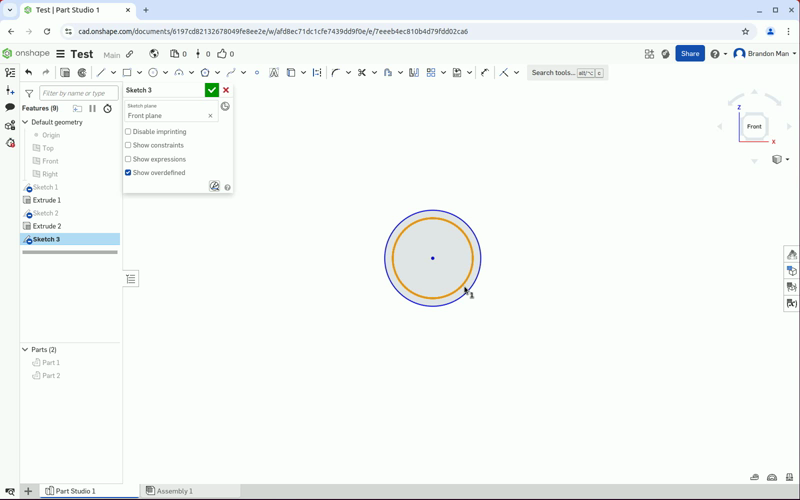
scroll(-6)
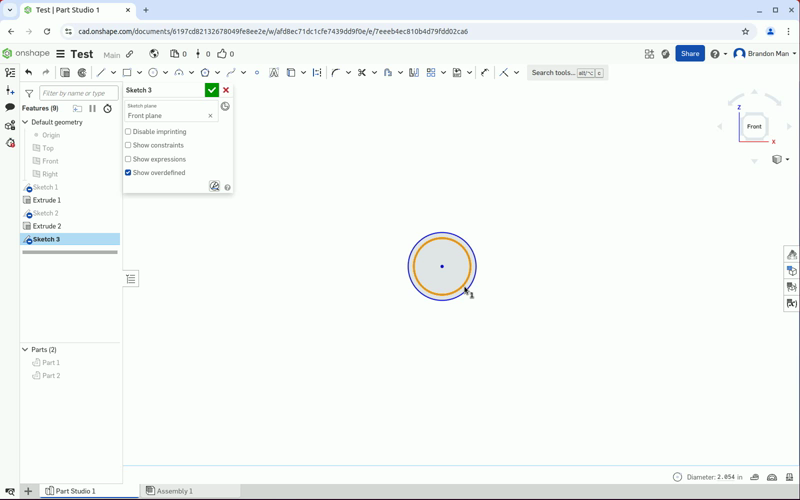
scroll(-6)
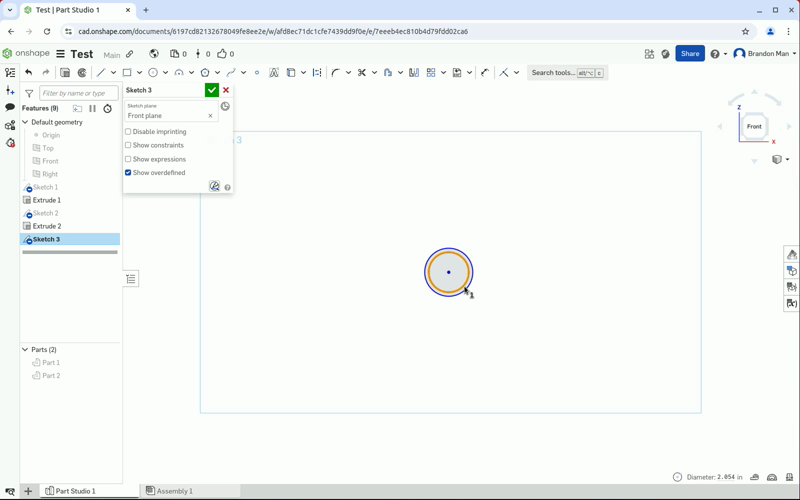
scroll(-6)
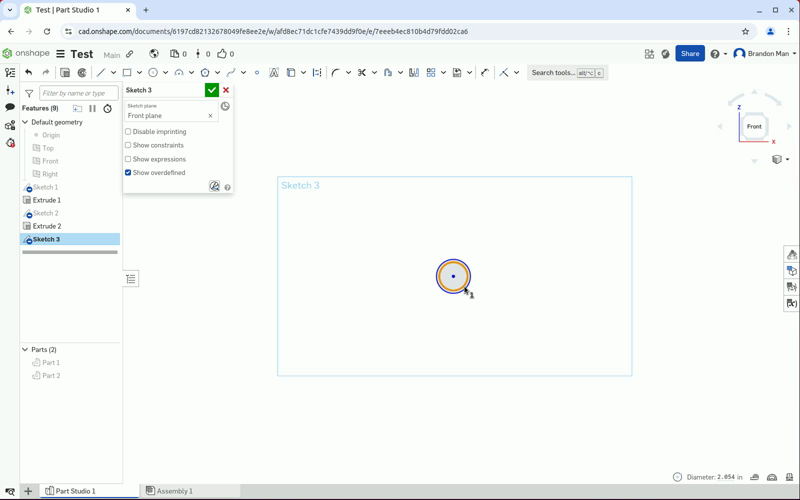
scroll(-6)
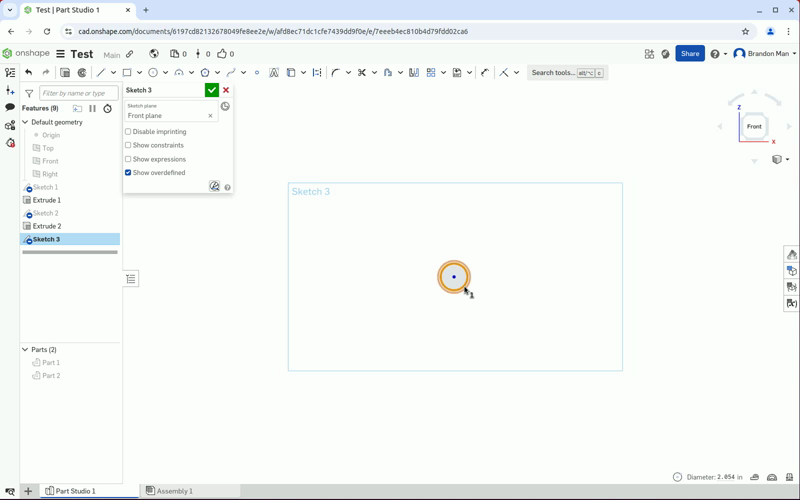
scroll(-6)
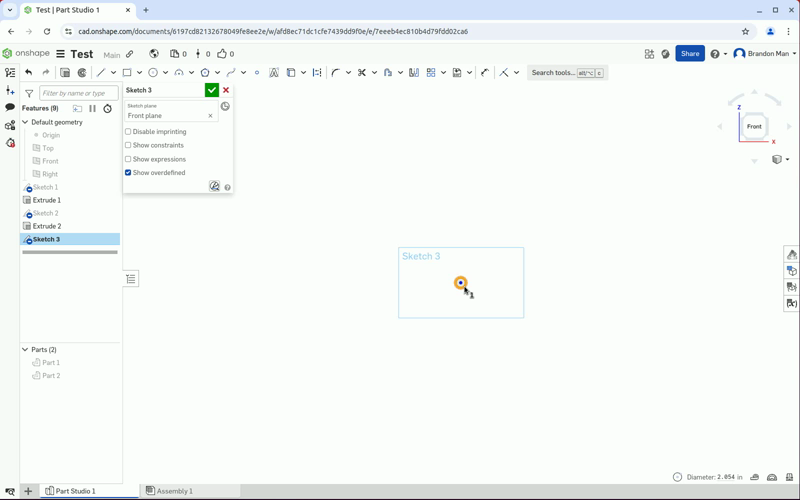
mouse_move(73, 352)
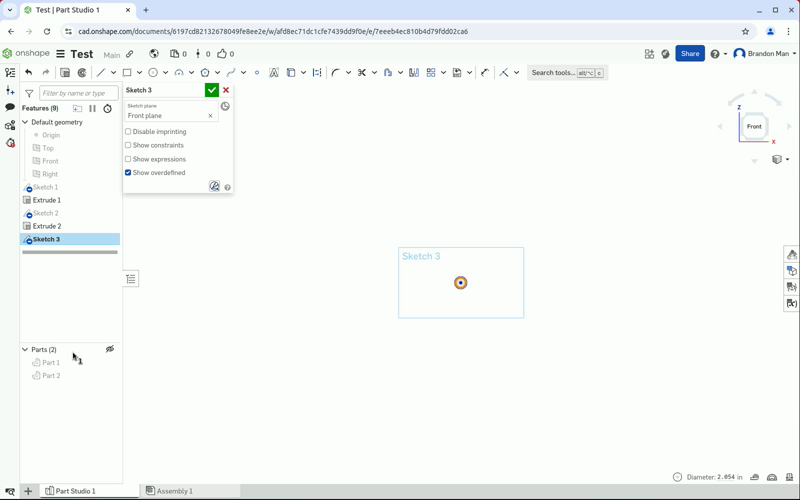
key(shift+y)
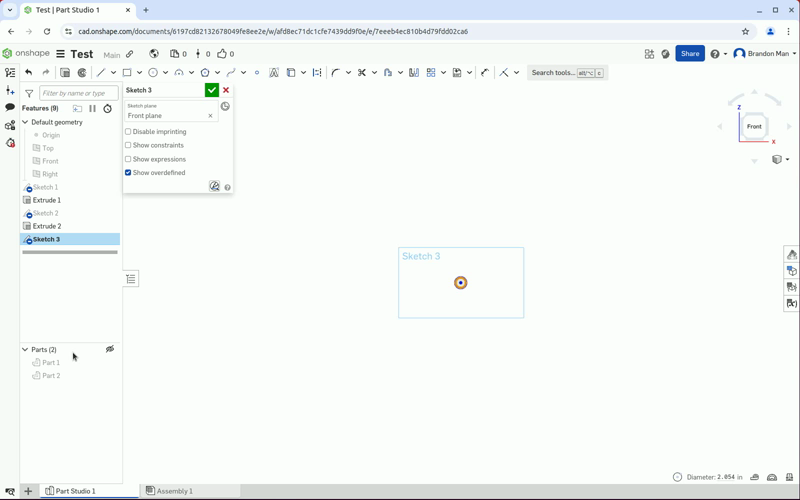
key(shift+e)
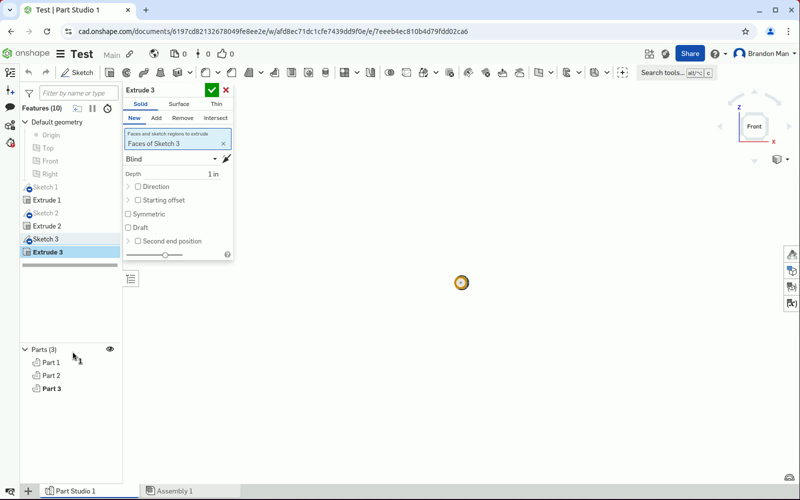
mouse_move(143, 106)
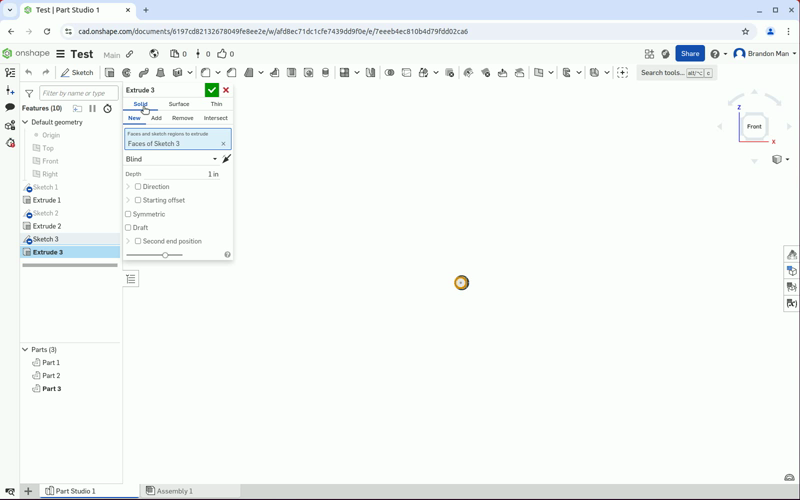
click(143, 106)
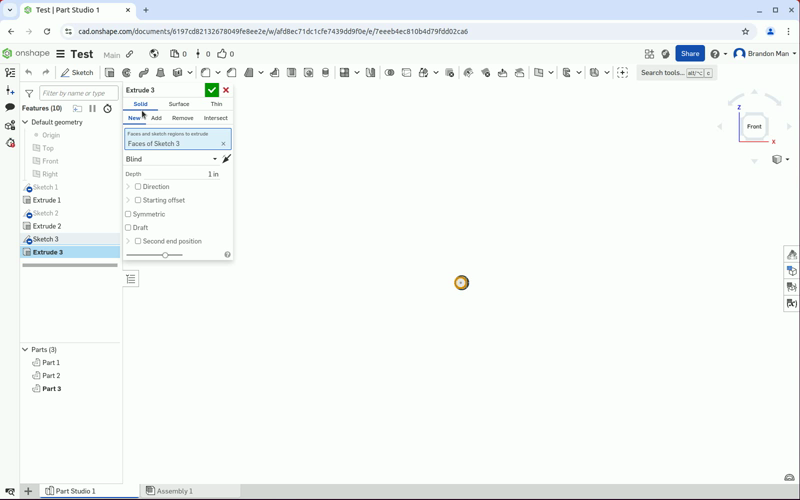
mouse_move(137, 120)
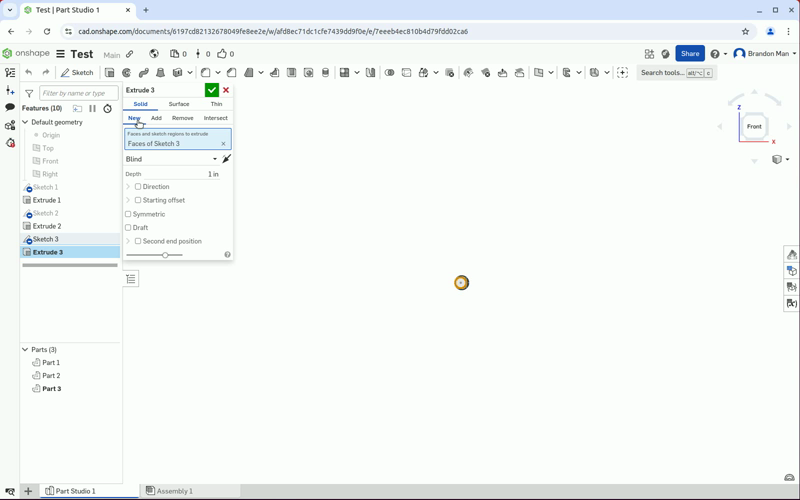
click(137, 120)
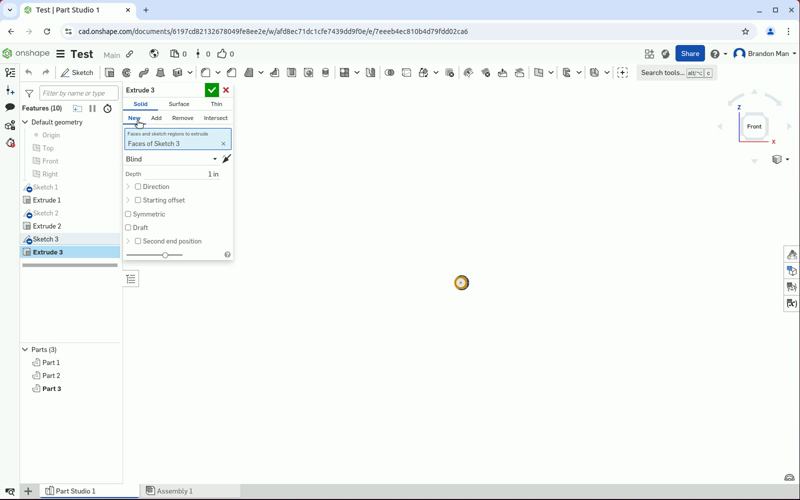
key(tab, 4)
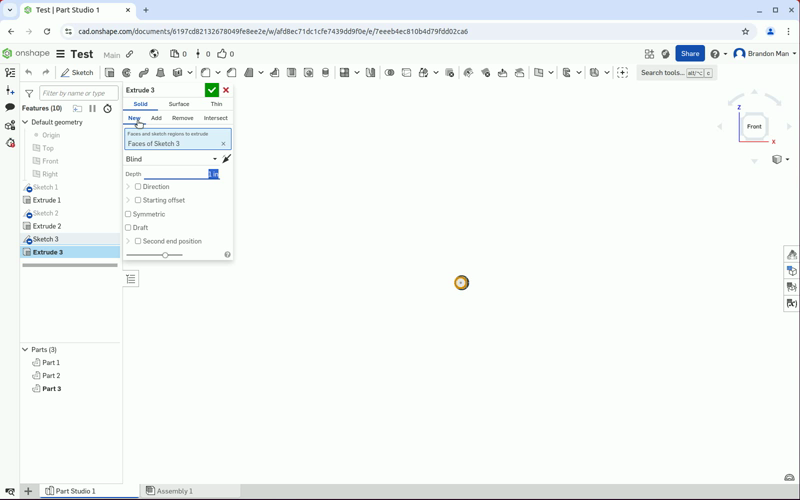
text(18.775)
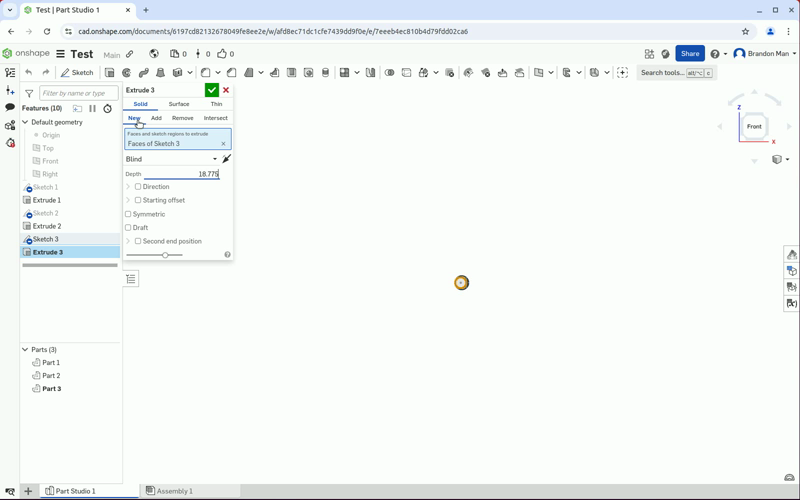
key(enter)
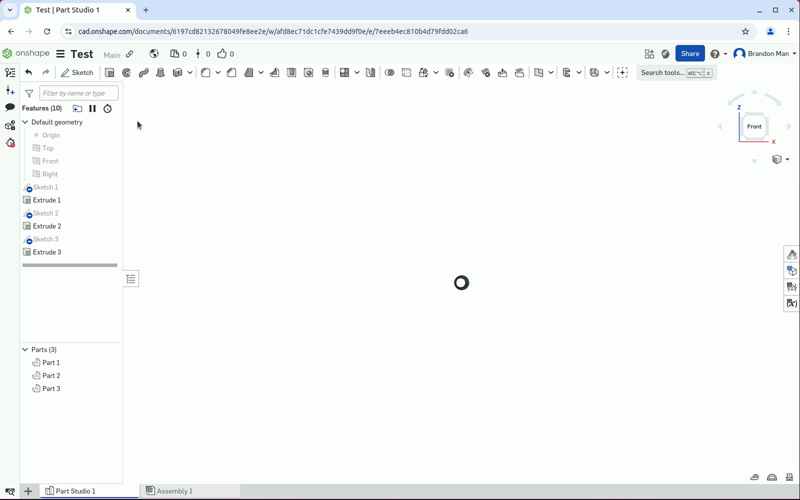
key(shift+h)
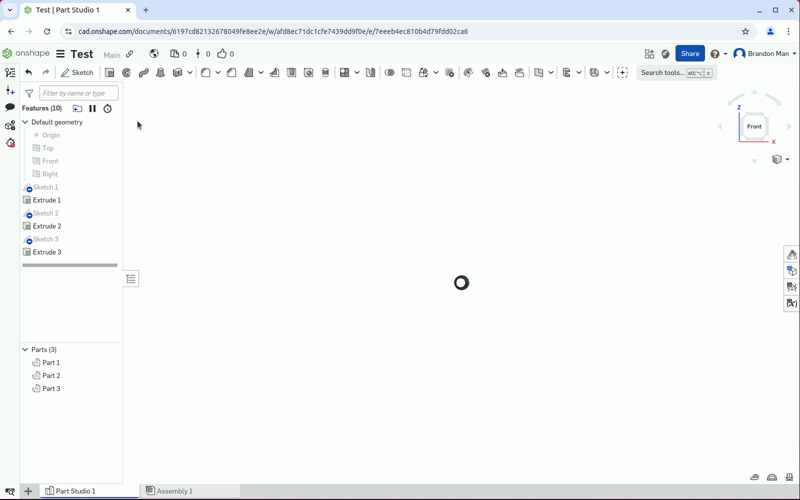
key(shift+h)
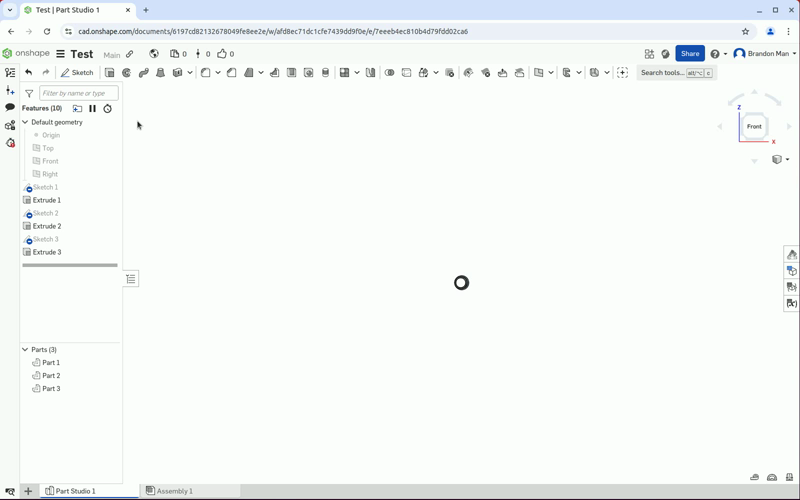
mouse_move(73, 189)
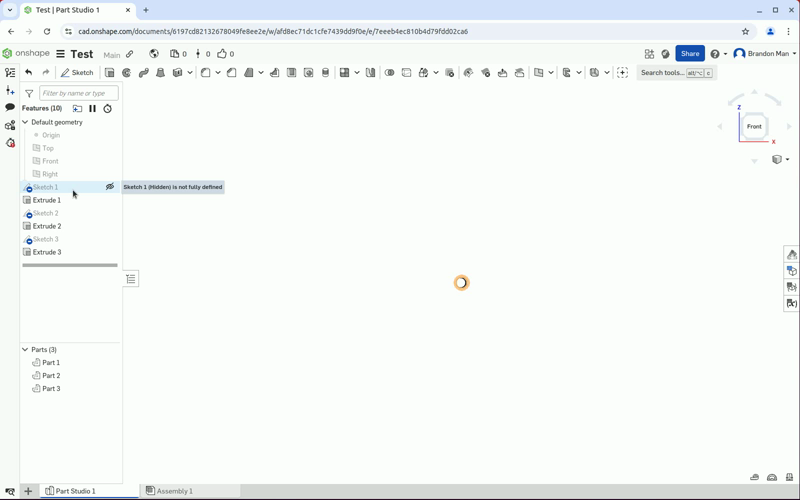
click(73, 189)
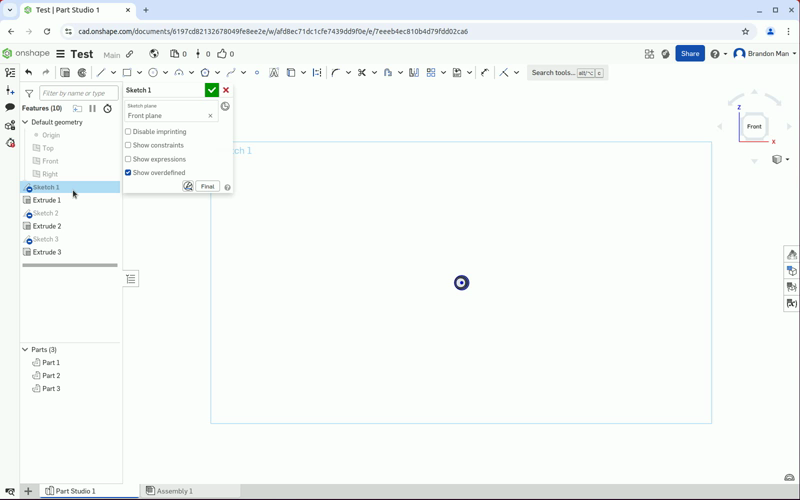
mouse_move(229, 92)
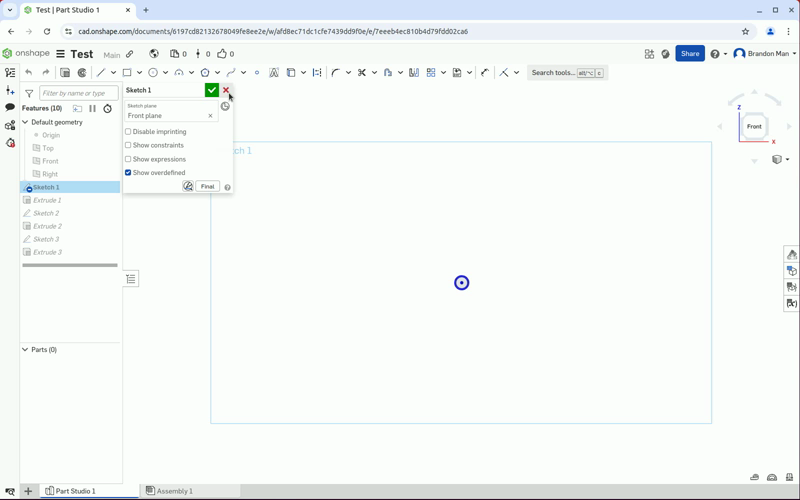
click(229, 92)
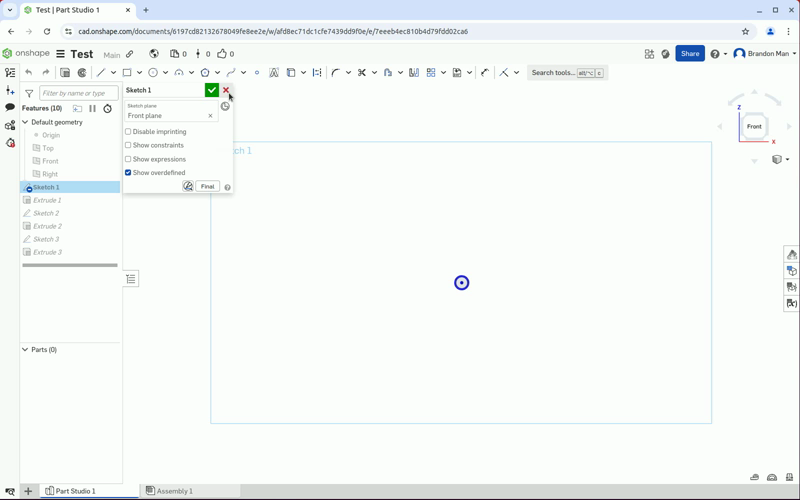
key(shift+s)
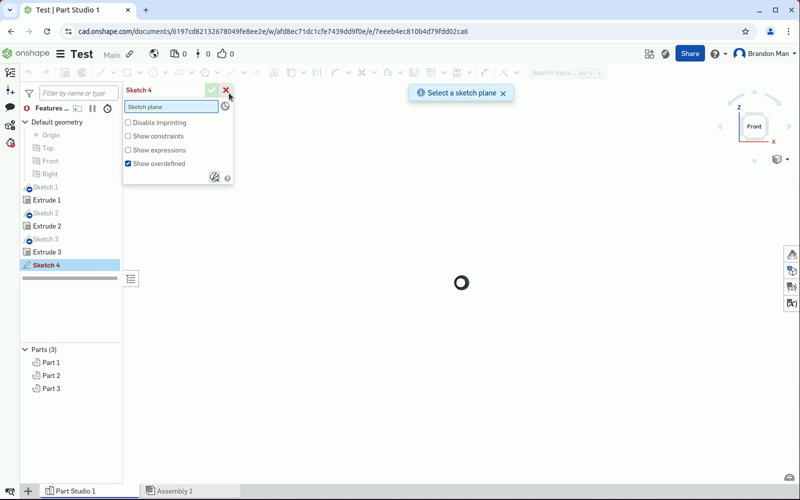
mouse_move(73, 163)
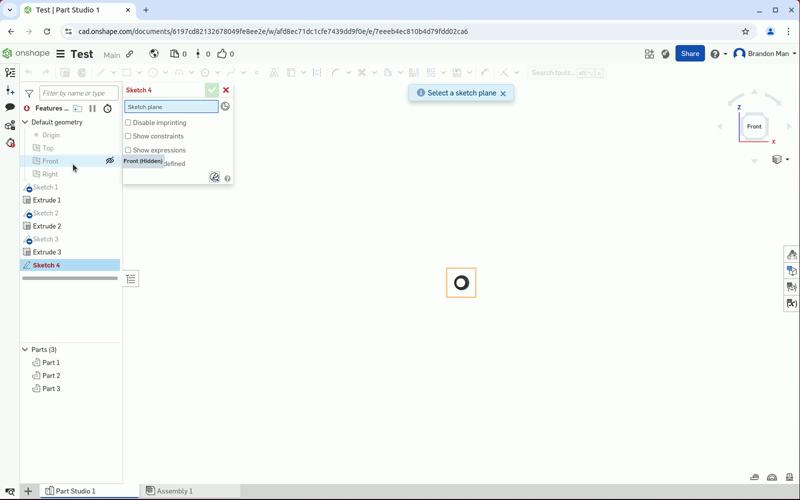
click(73, 163)
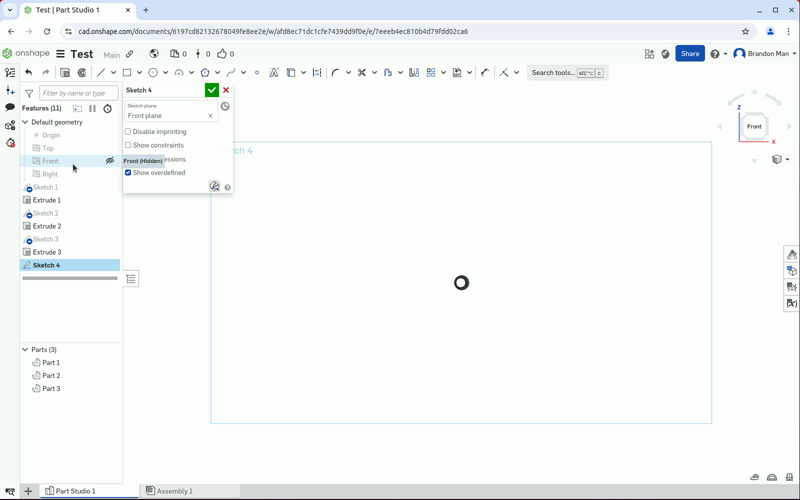
mouse_move(73, 352)
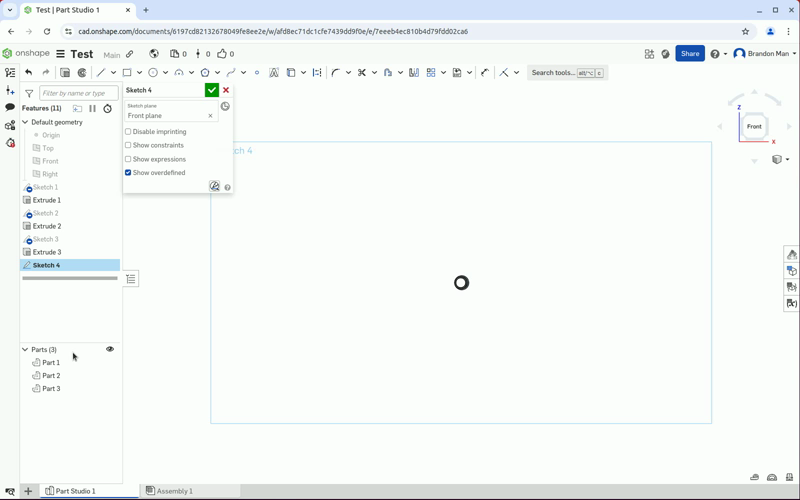
key(y)
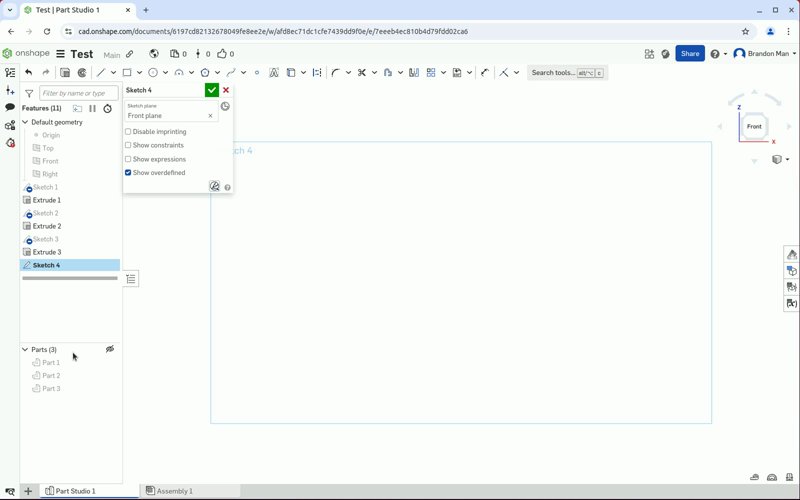
key(a)
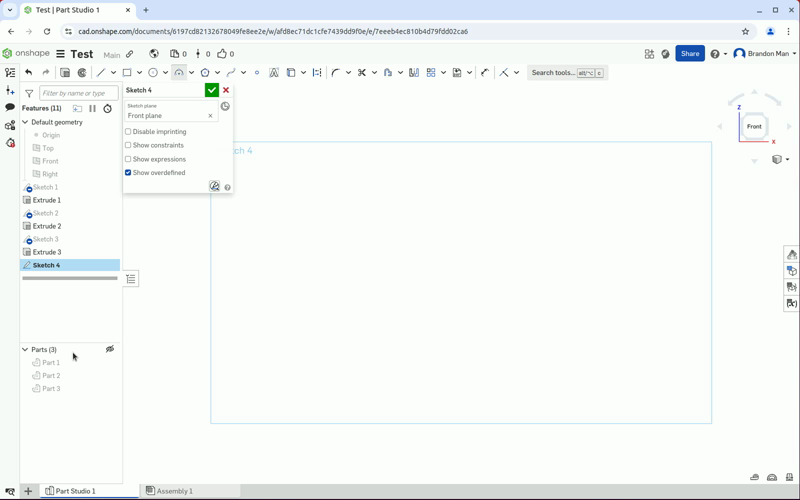
key_down(shift)
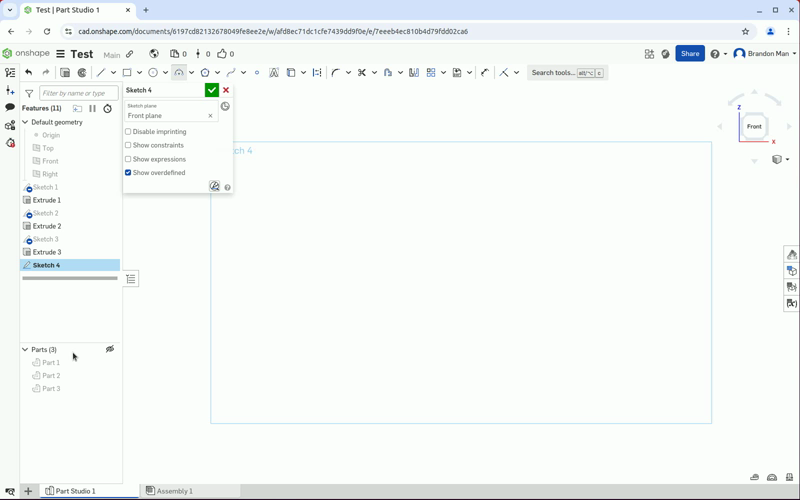
mouse_move(460, 288)
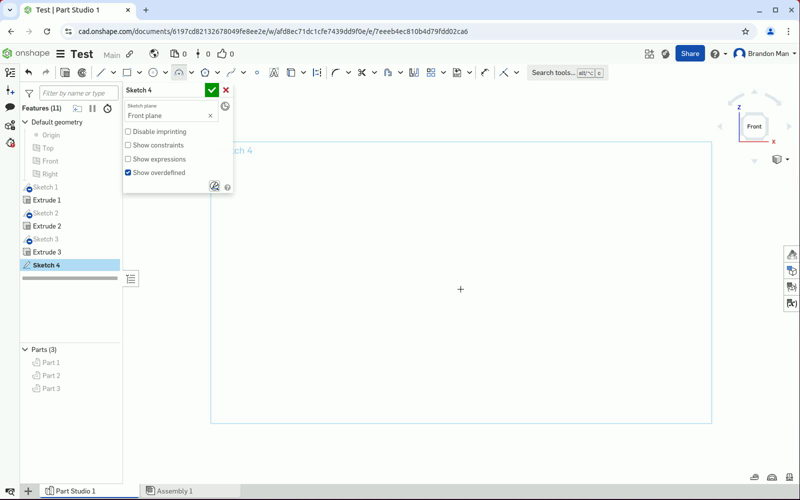
click(460, 288)
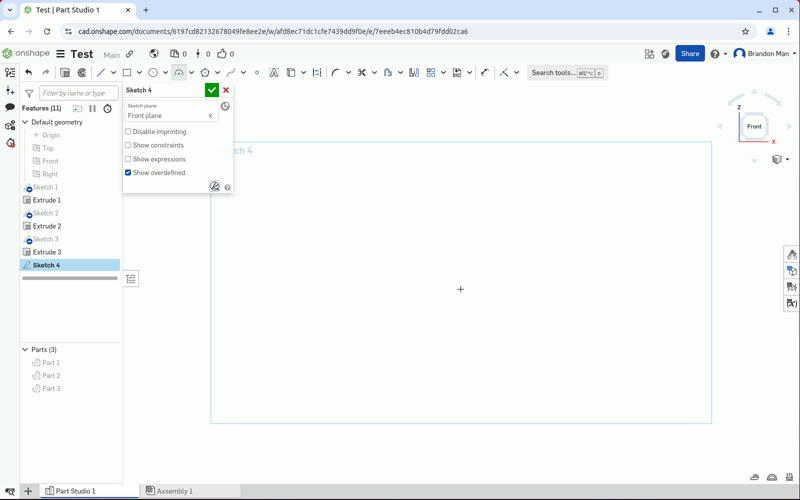
key_up(shift)
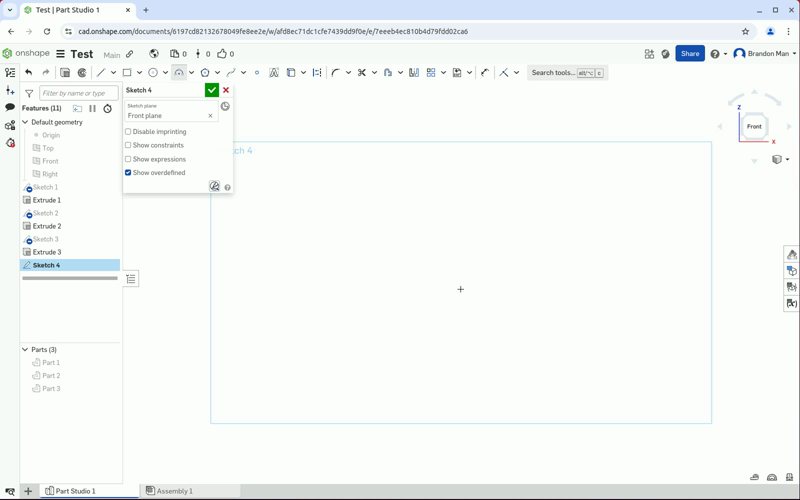
key_down(shift)
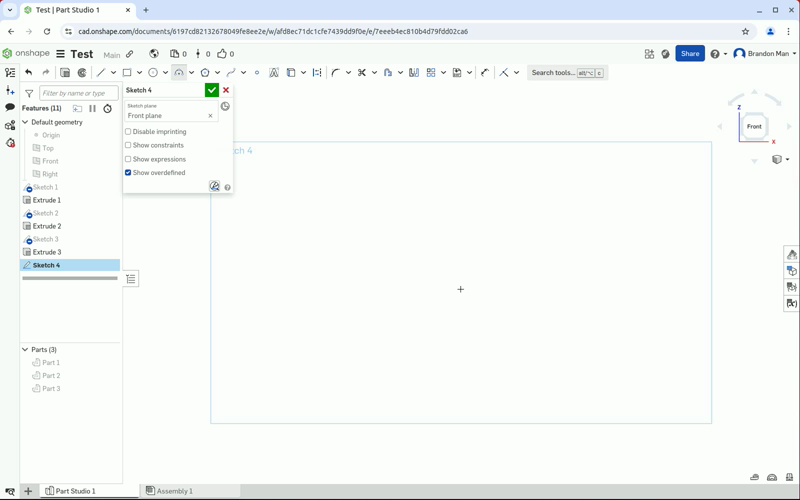
mouse_move(461, 288)
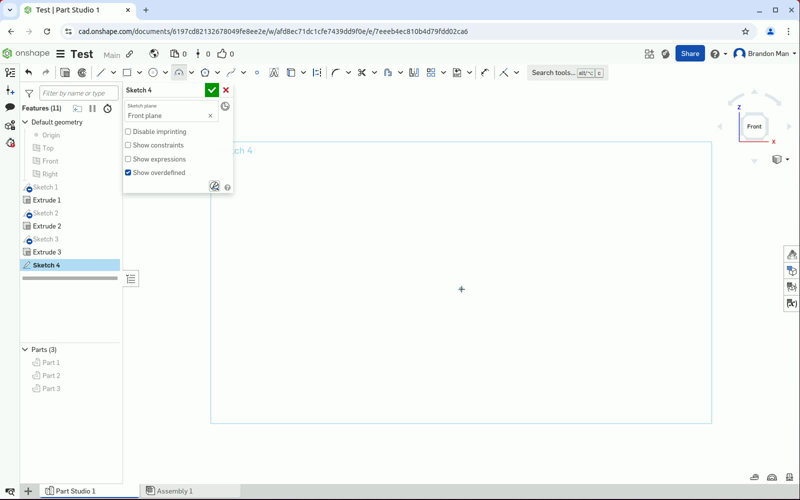
scroll(6)
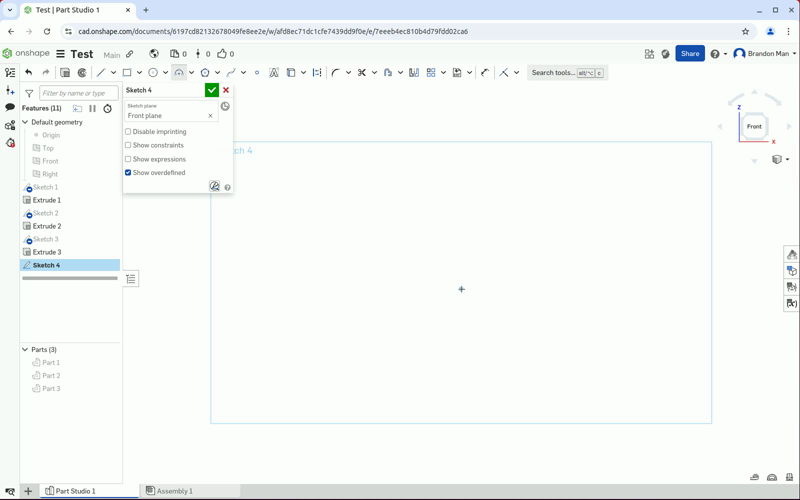
scroll(6)
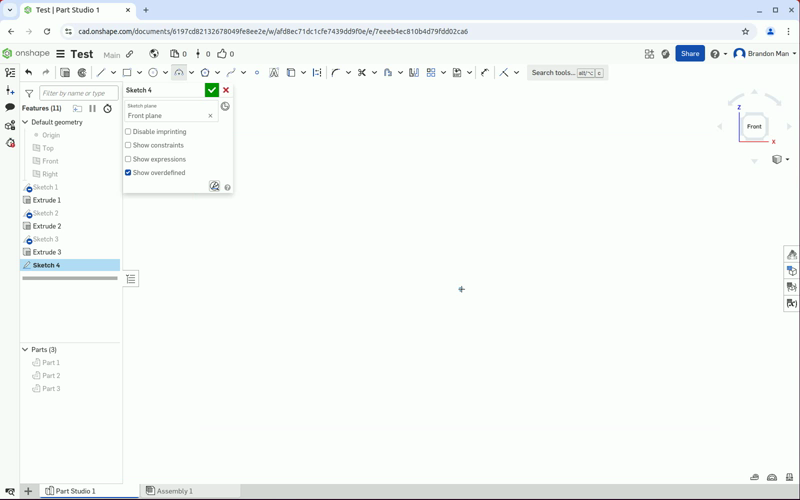
scroll(6)
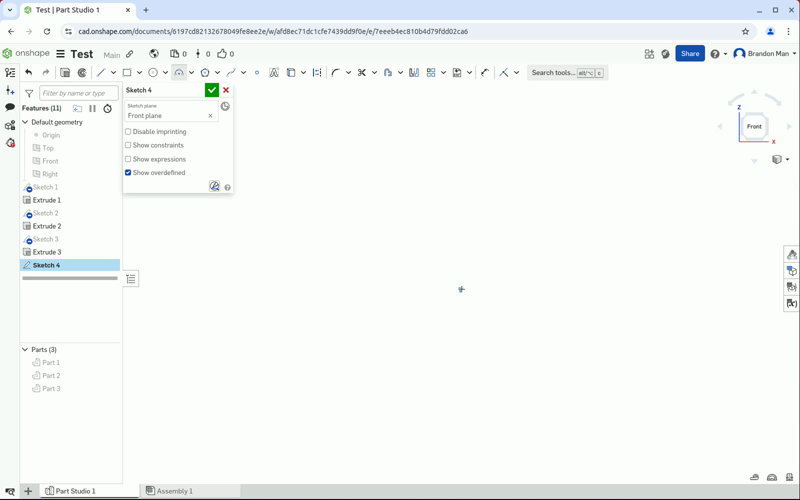
scroll(6)
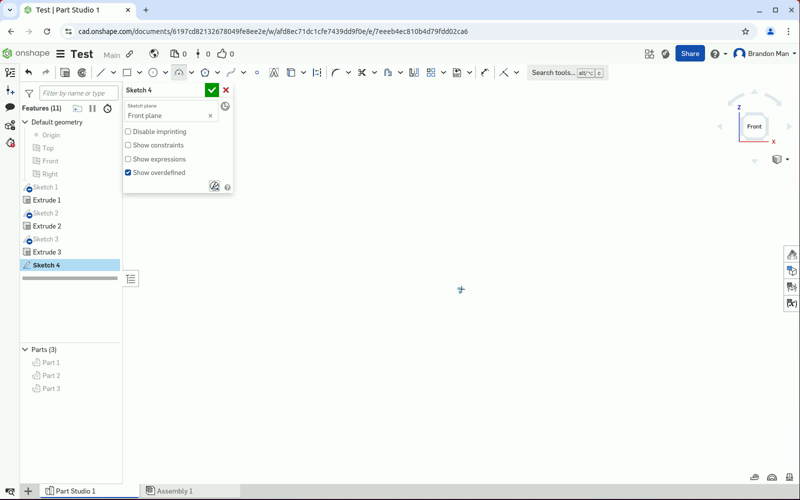
scroll(6)
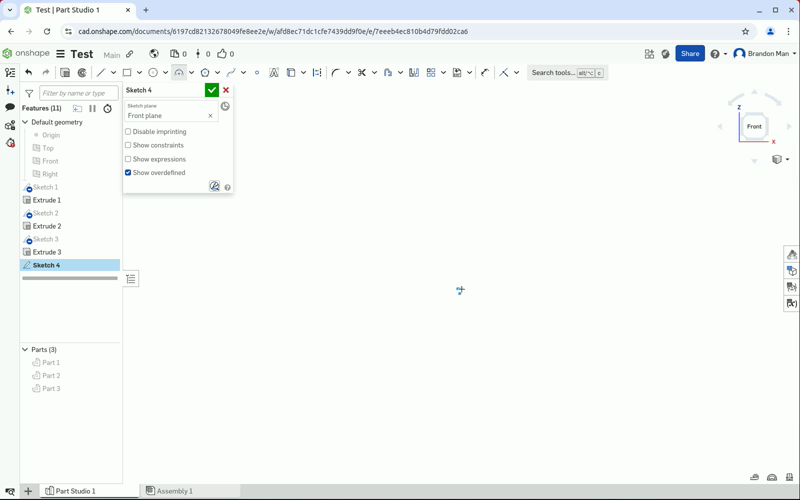
scroll(6)
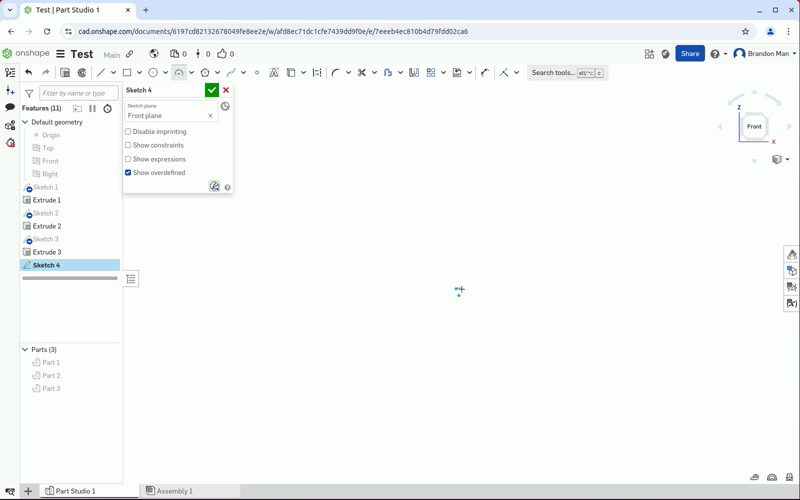
scroll(6)
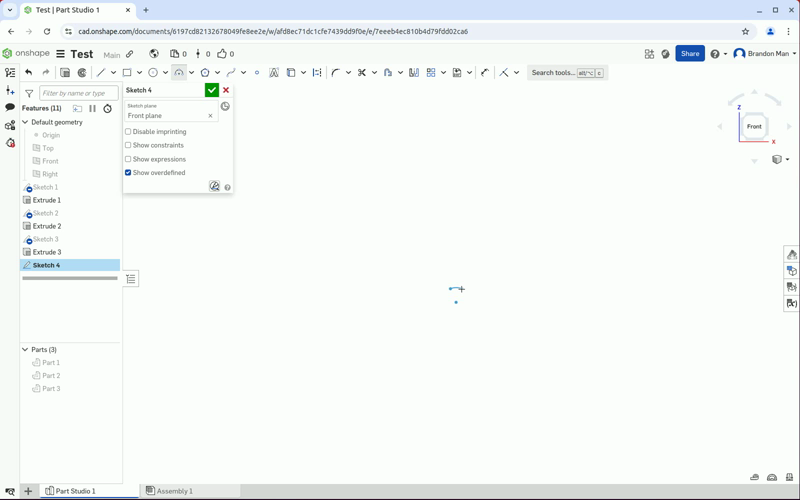
click(461, 288)
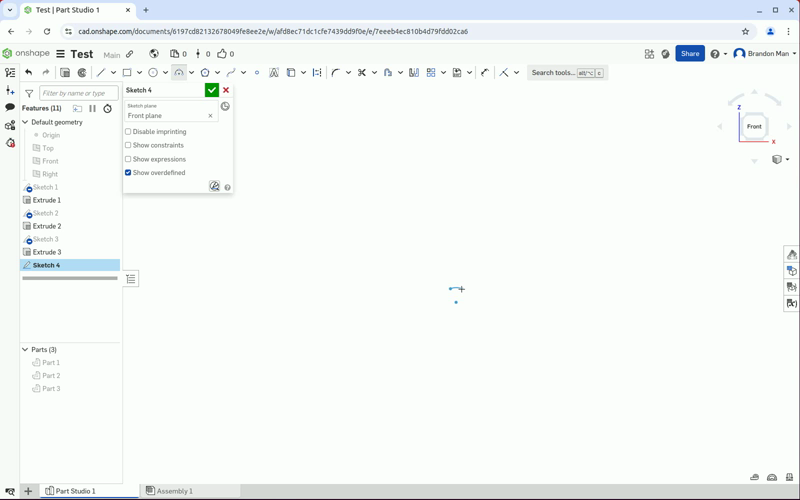
scroll(-6)
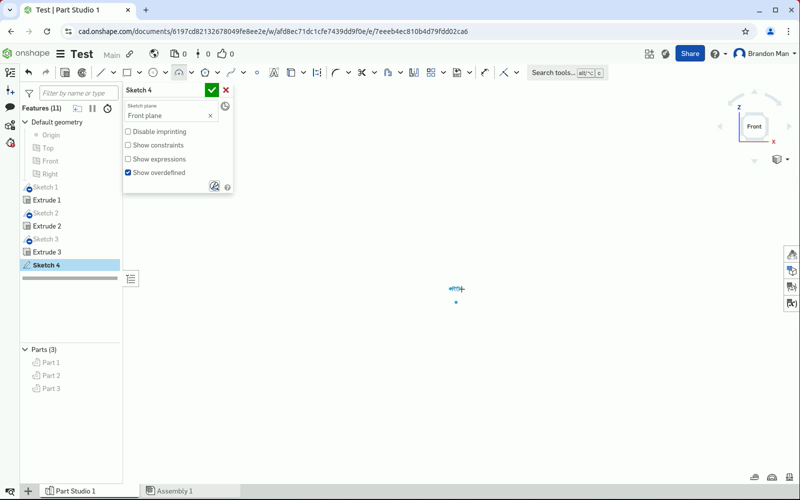
scroll(-6)
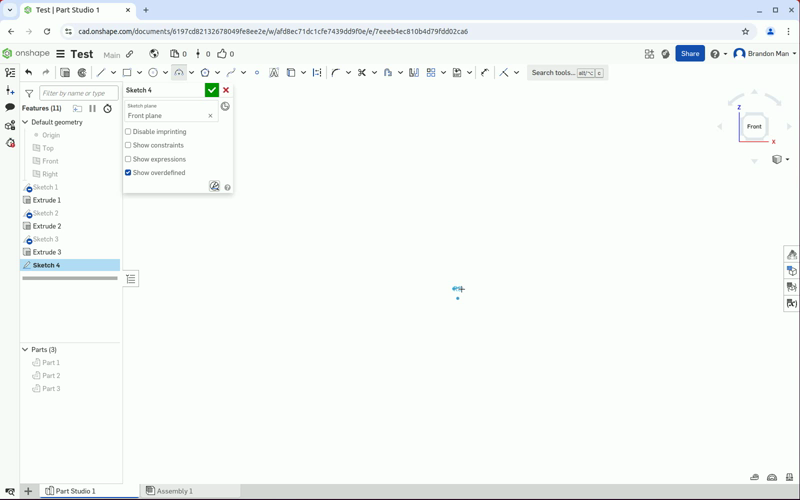
scroll(-6)
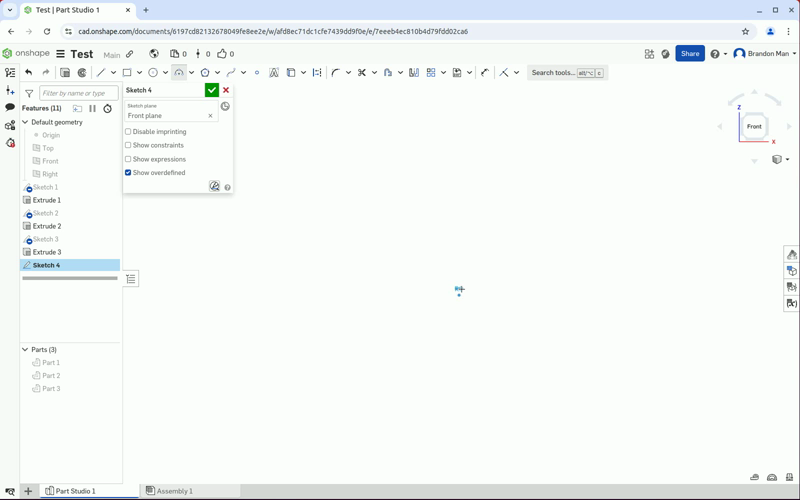
scroll(-6)
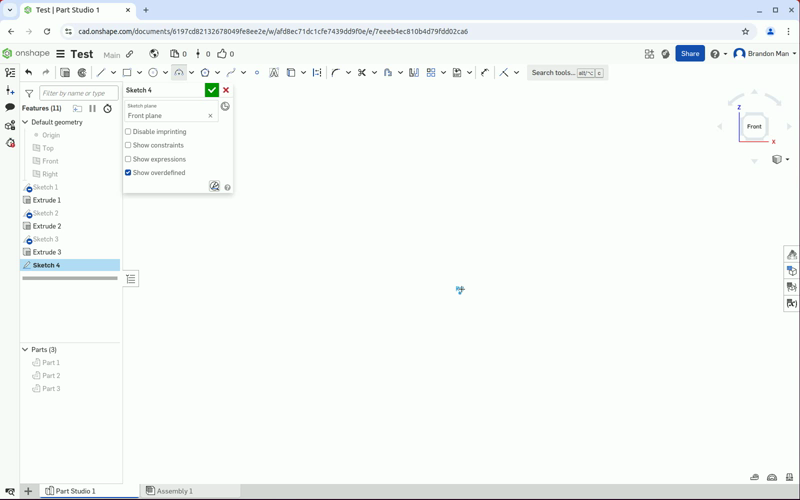
scroll(-6)
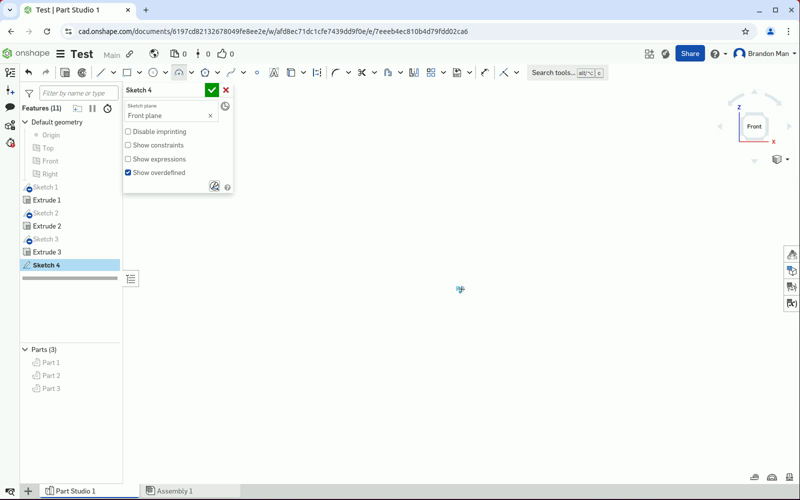
scroll(-6)
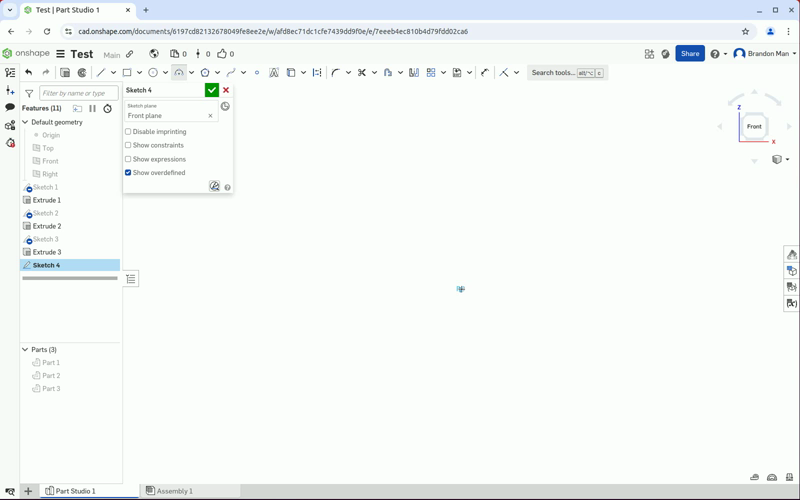
scroll(-6)
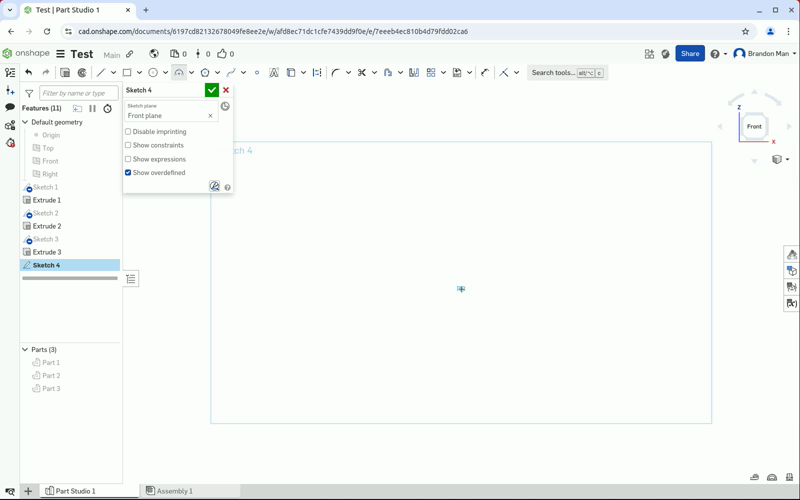
mouse_move(461, 276)
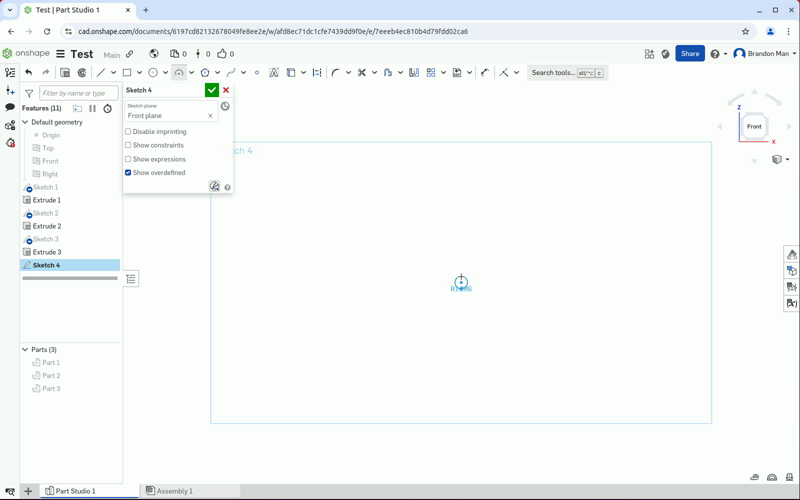
scroll(6)
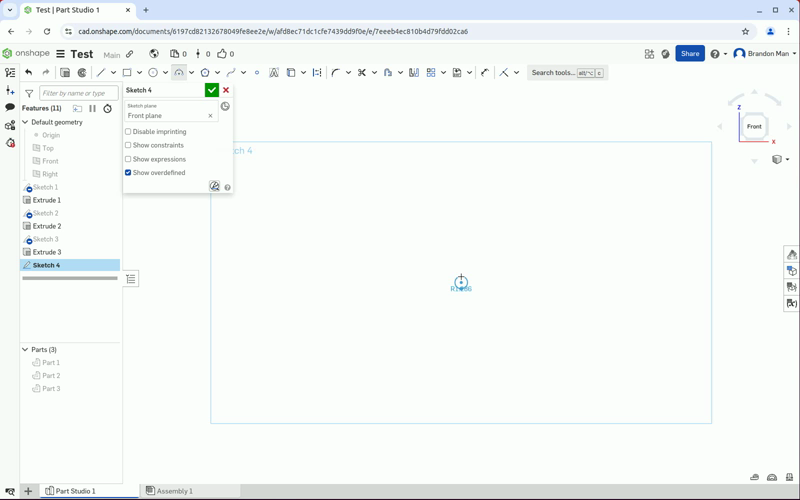
scroll(6)
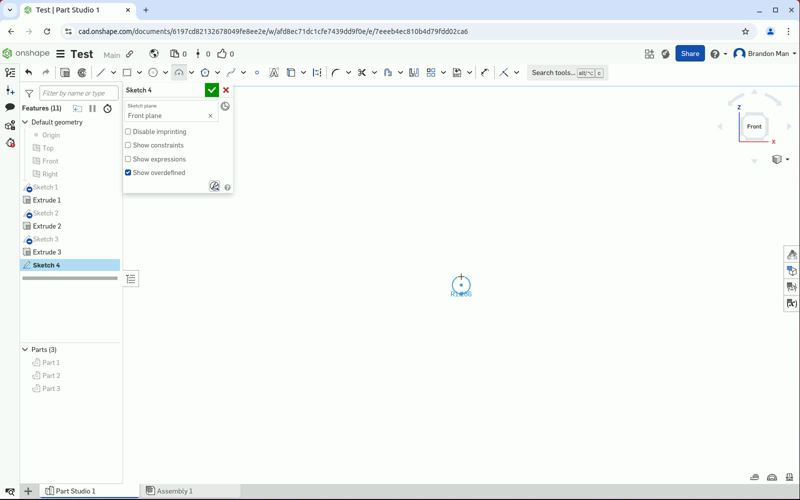
scroll(6)
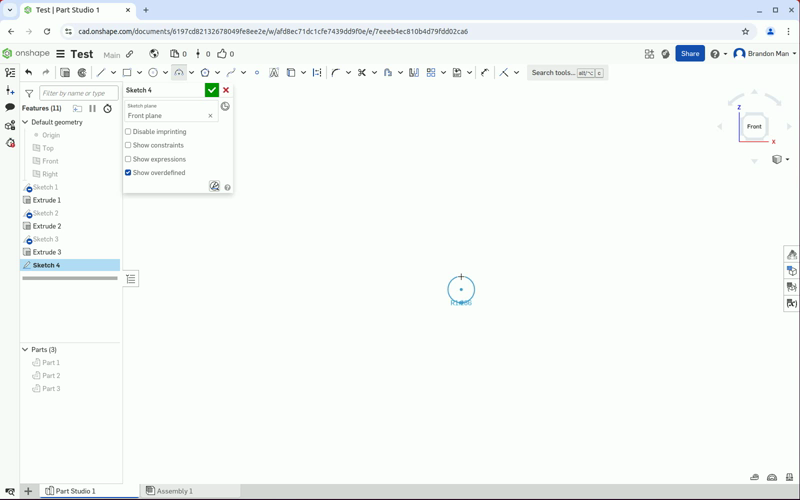
scroll(6)
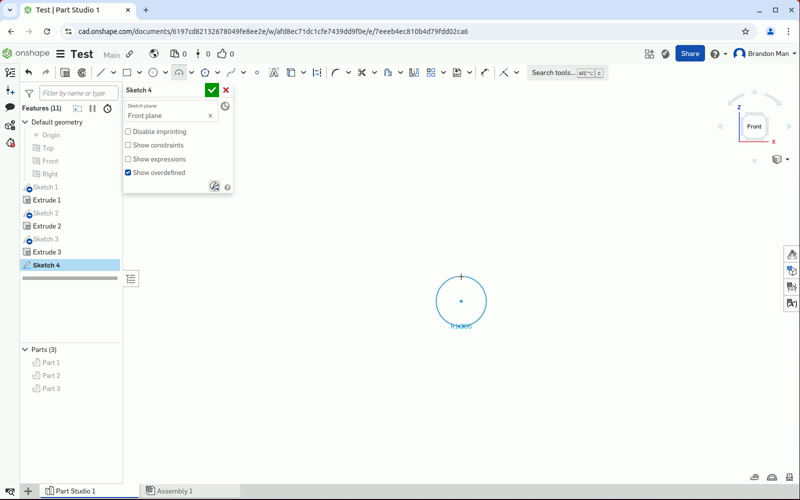
scroll(6)
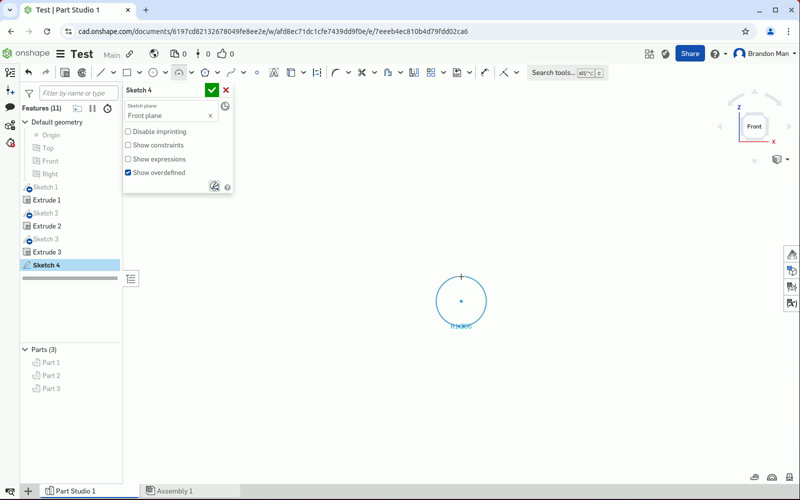
scroll(6)
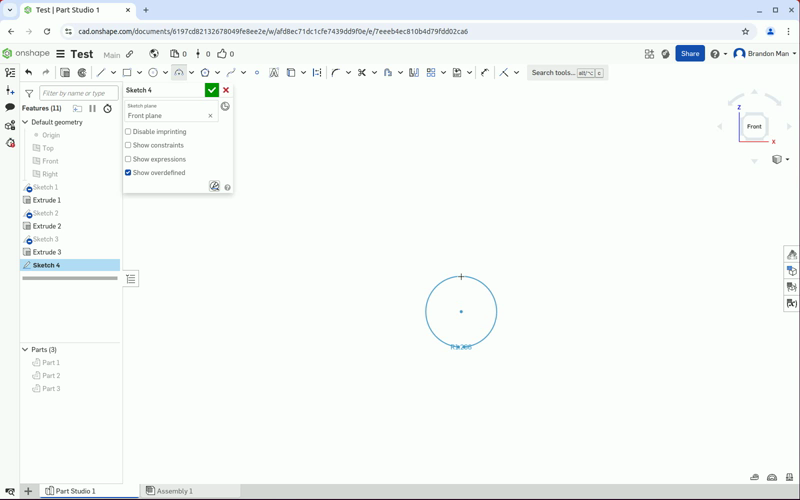
scroll(6)
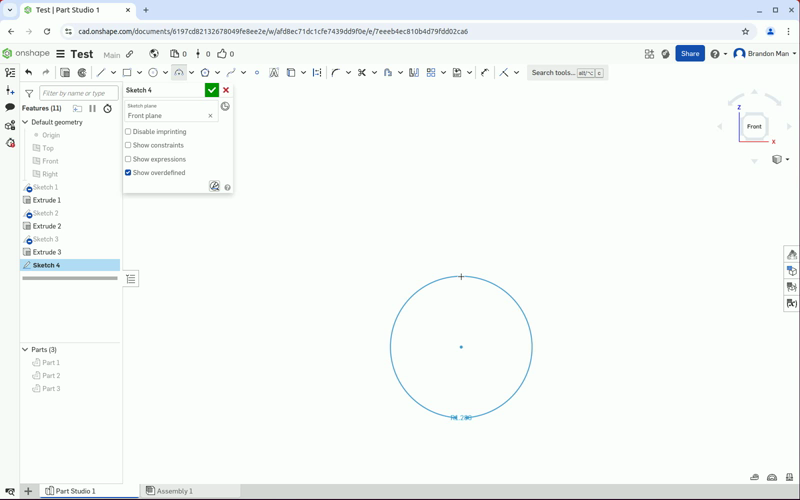
click(461, 276)
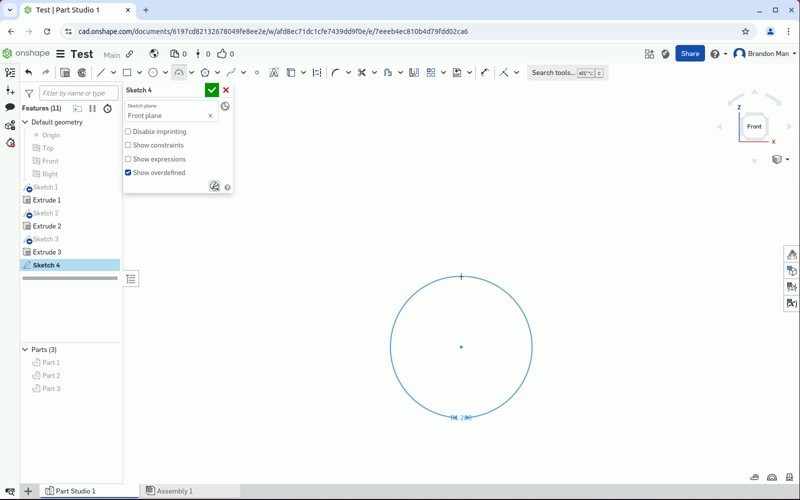
scroll(-6)
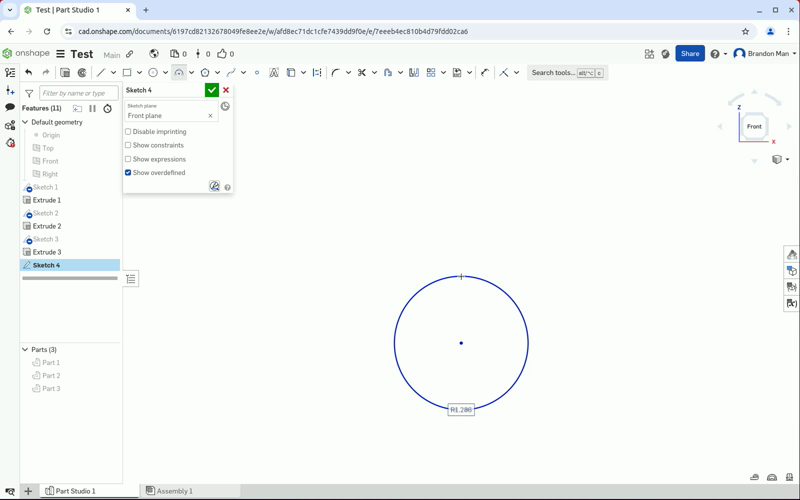
scroll(-6)
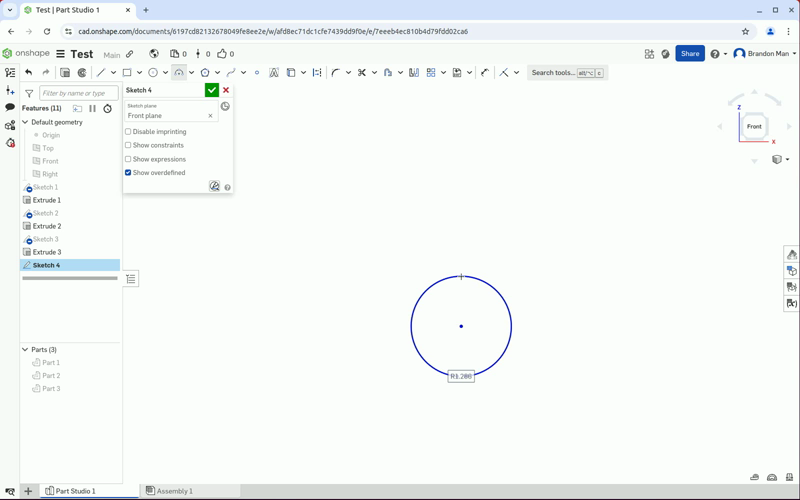
scroll(-6)
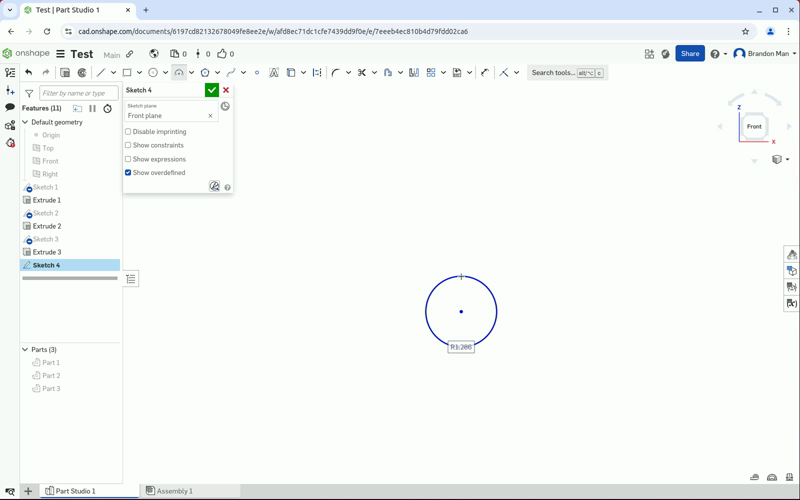
scroll(-6)
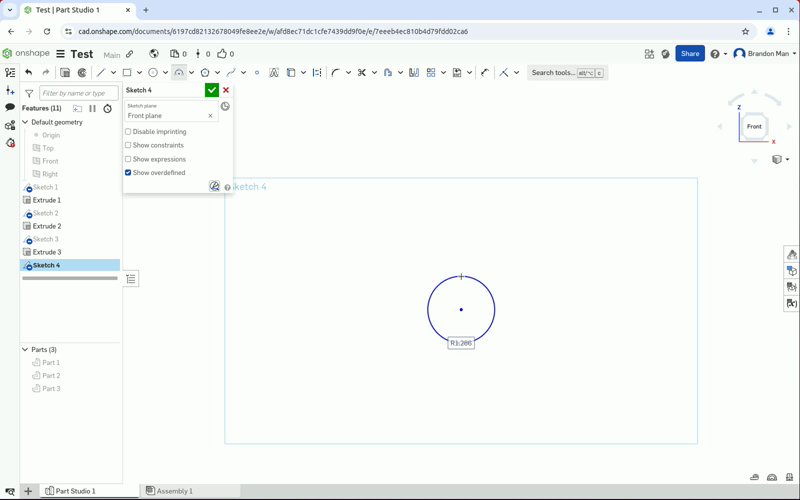
scroll(-6)
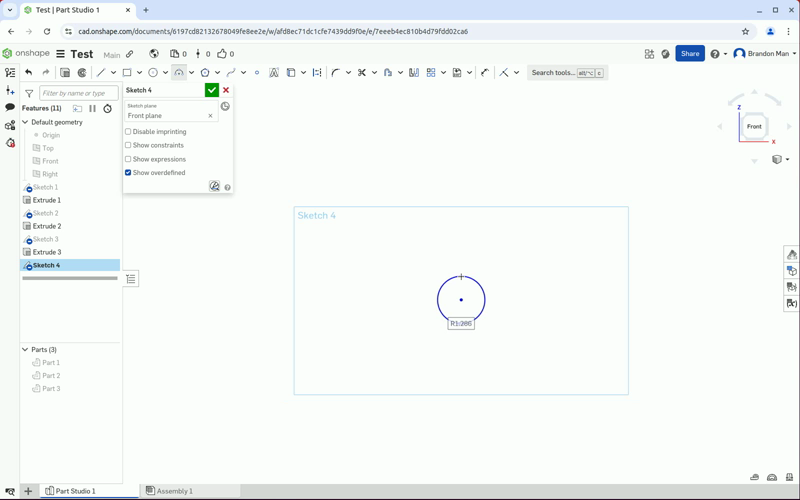
scroll(-6)
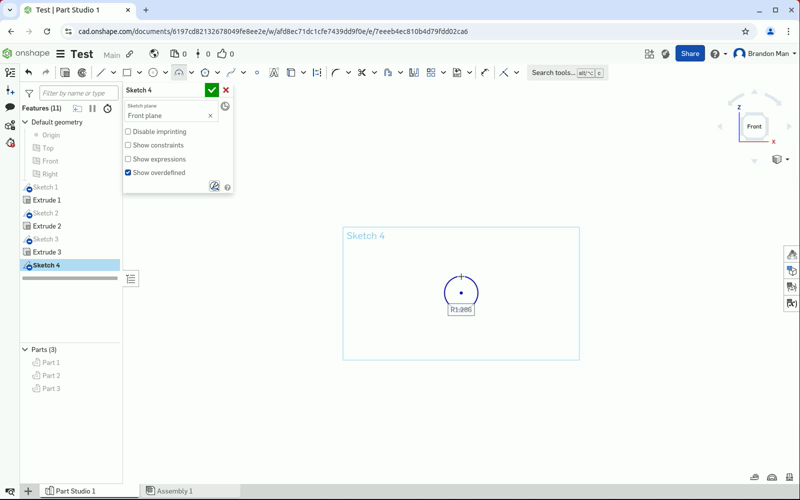
scroll(-6)
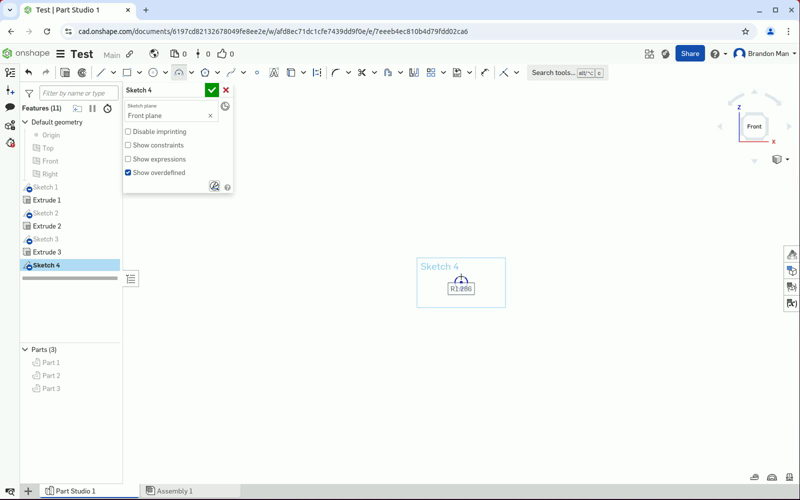
key_up(shift)
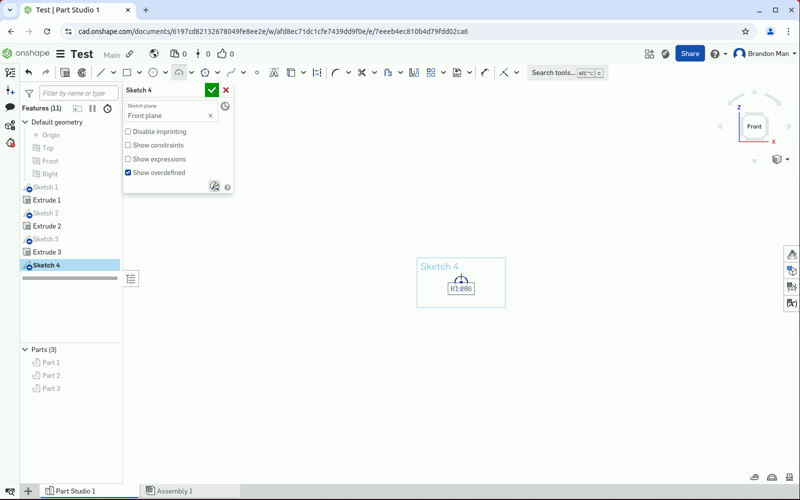
key(esc)
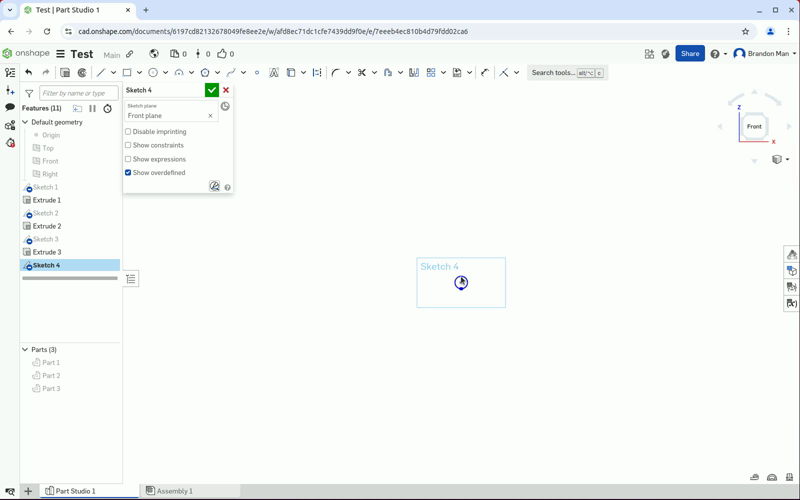
key(l)
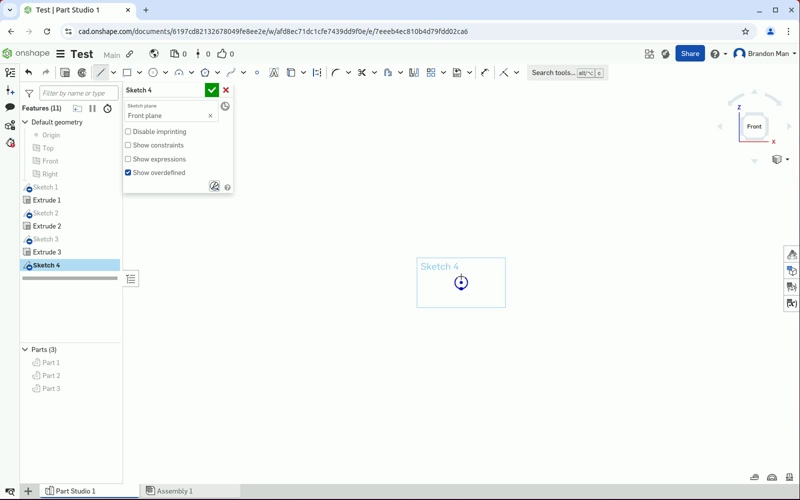
mouse_move(461, 288)
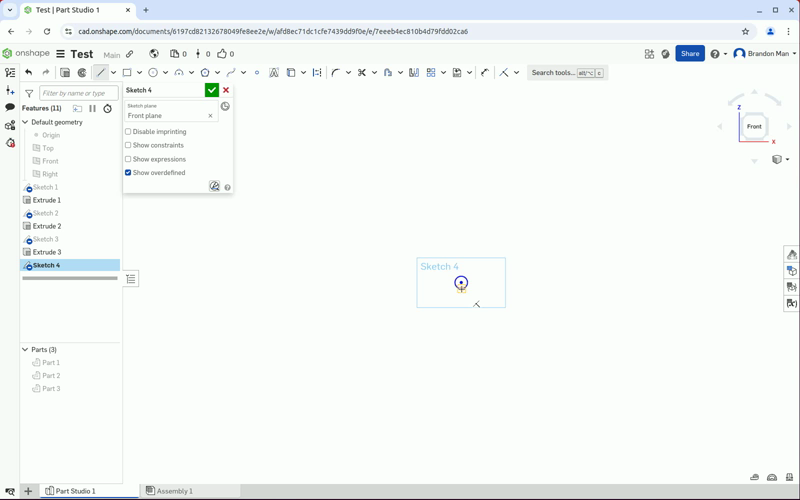
scroll(6)
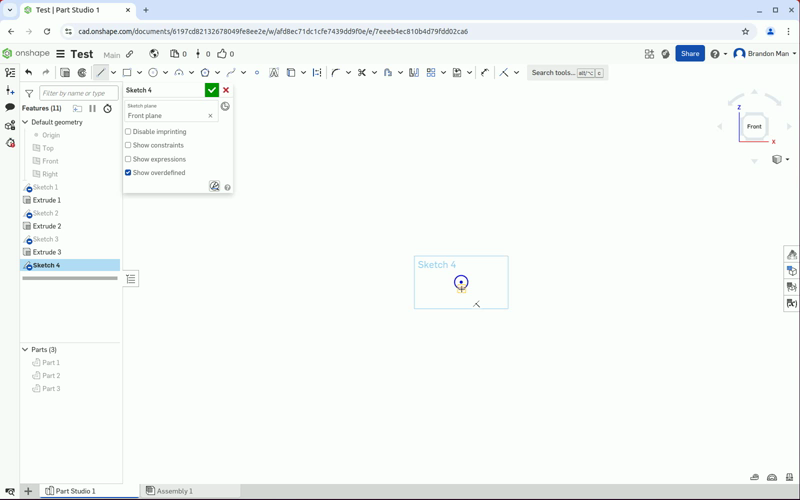
scroll(6)
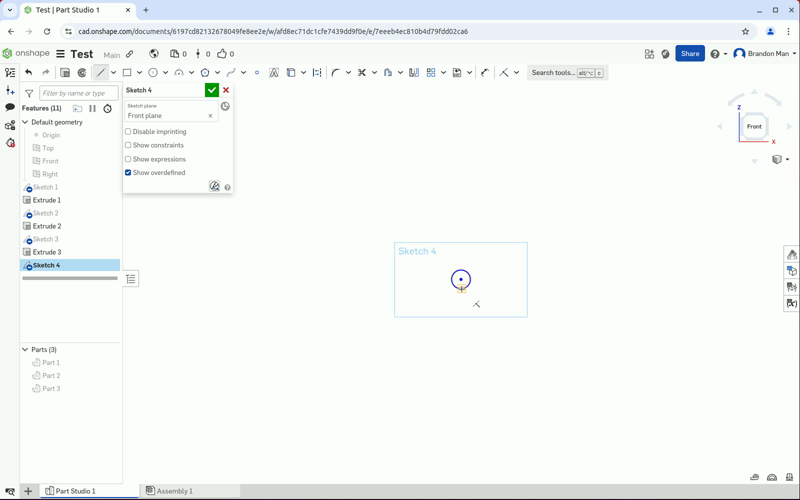
scroll(6)
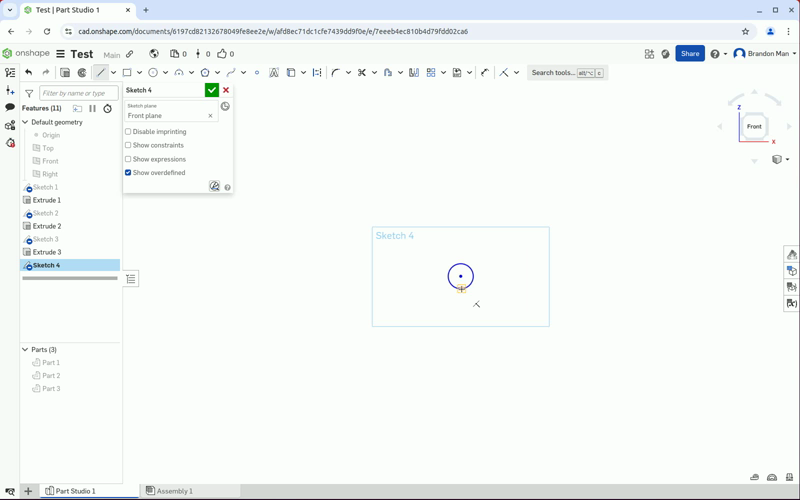
scroll(6)
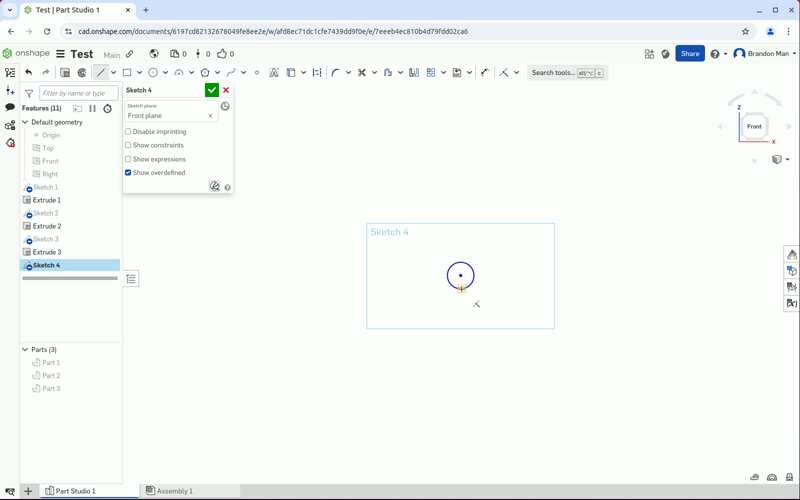
scroll(6)
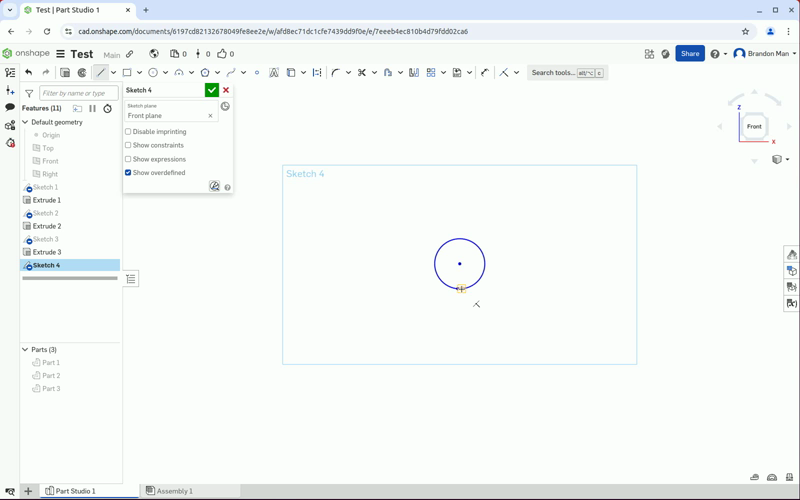
scroll(6)
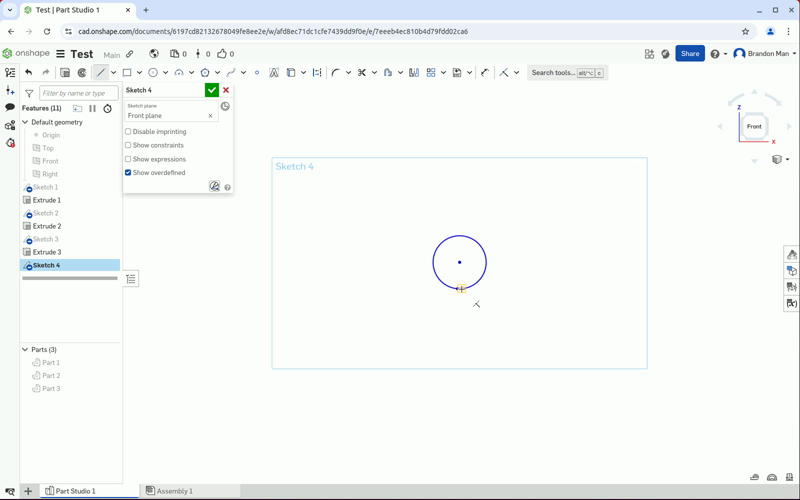
scroll(6)
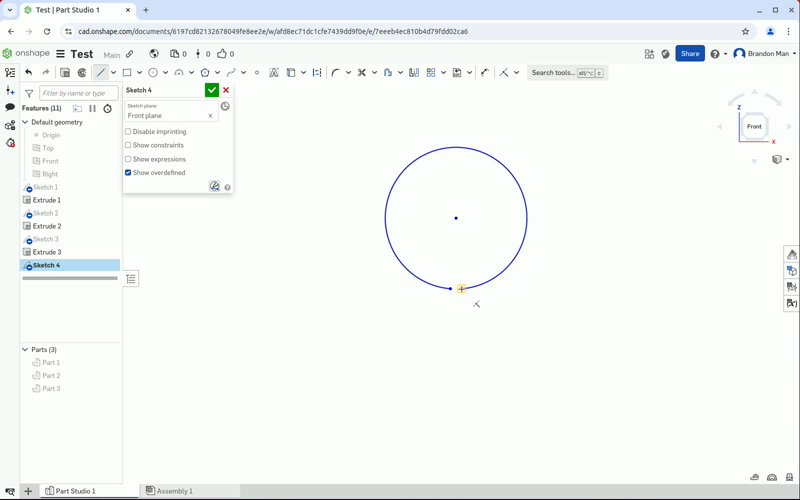
click(461, 288)
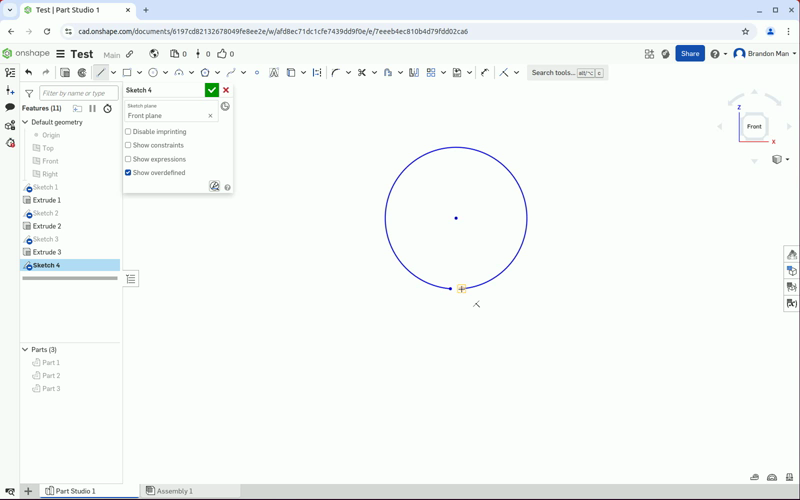
scroll(-6)
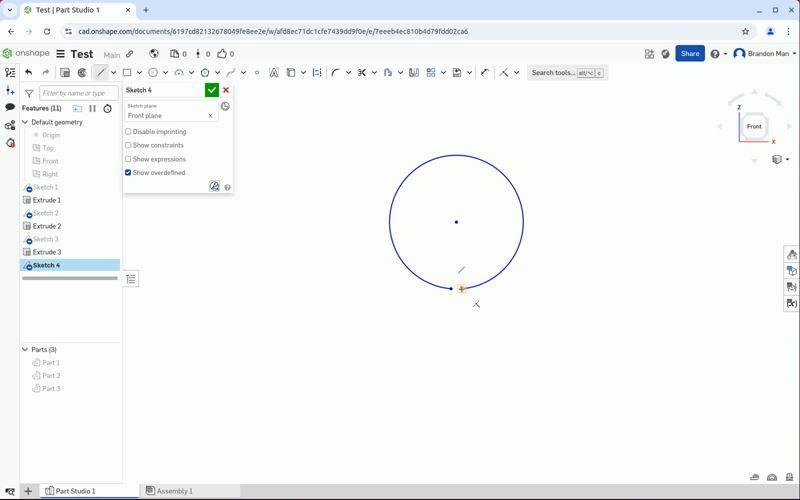
scroll(-6)
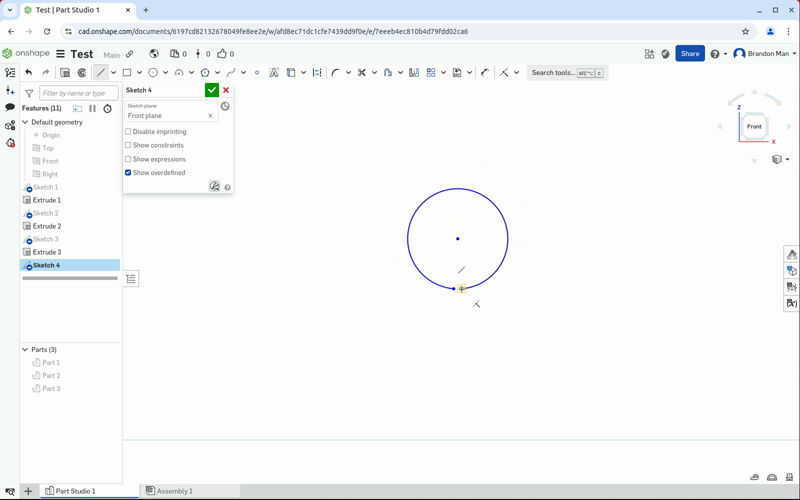
scroll(-6)
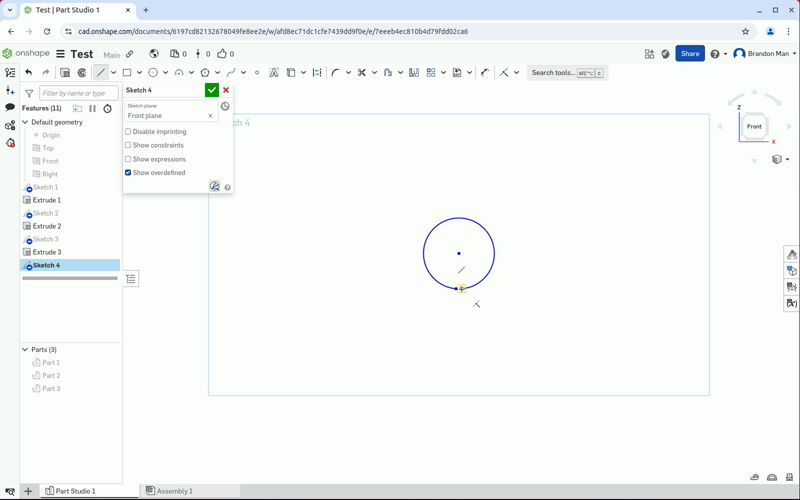
scroll(-6)
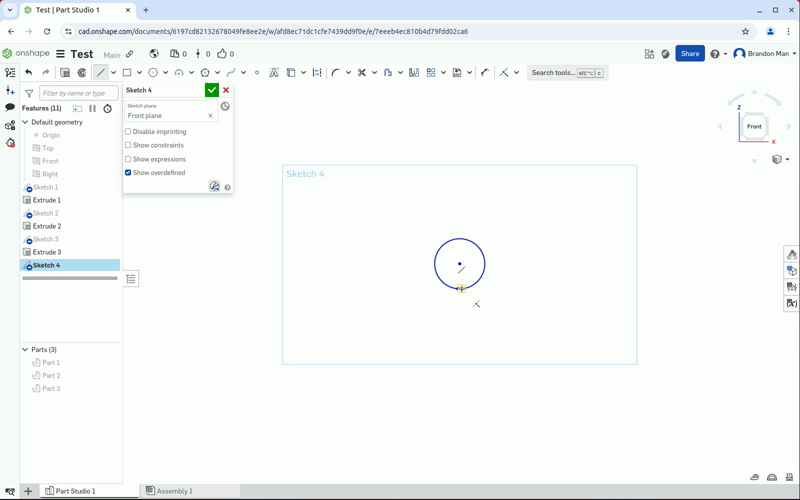
scroll(-6)
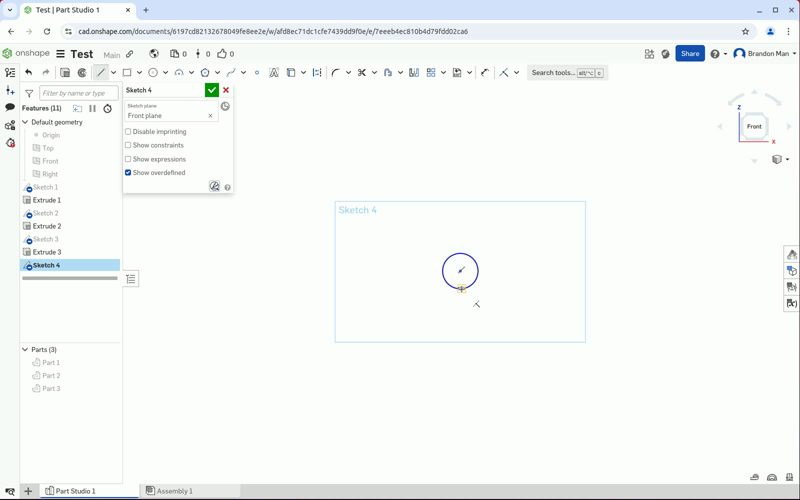
scroll(-6)
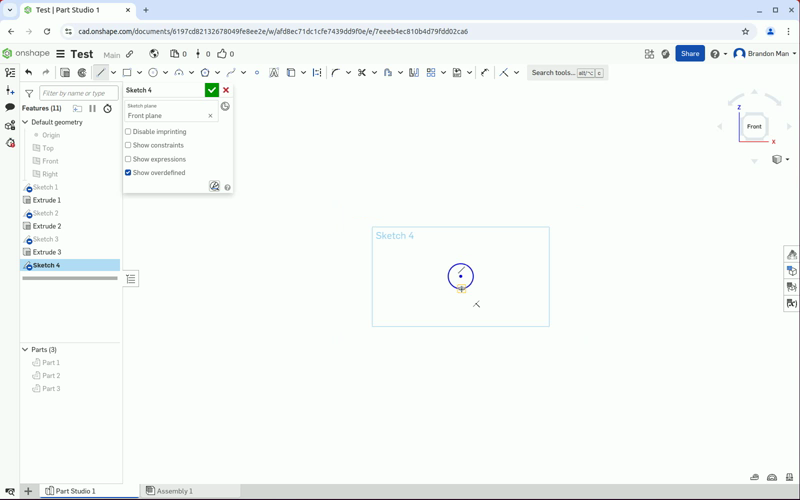
scroll(-6)
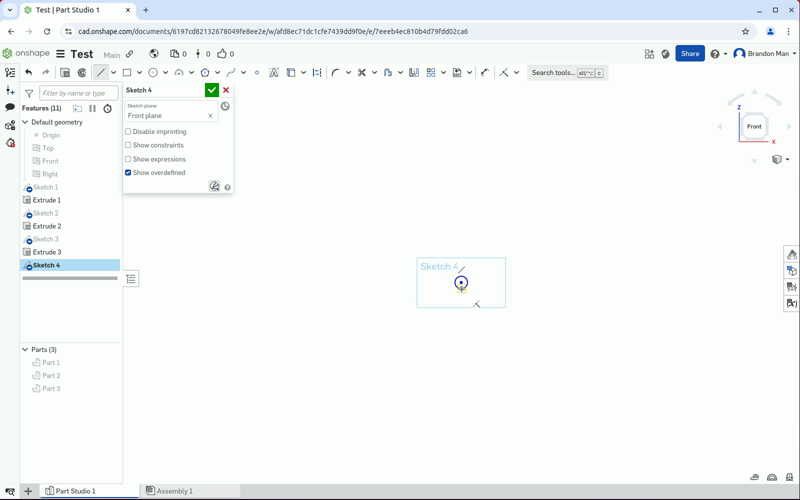
key_down(shift)
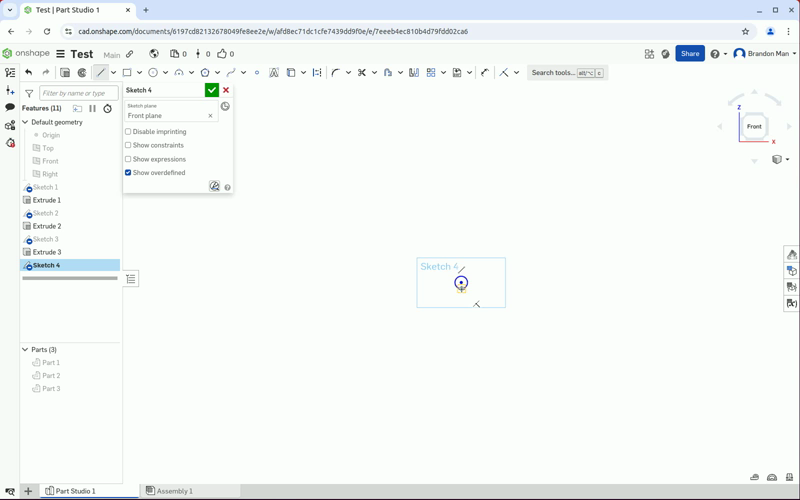
mouse_move(492, 288)
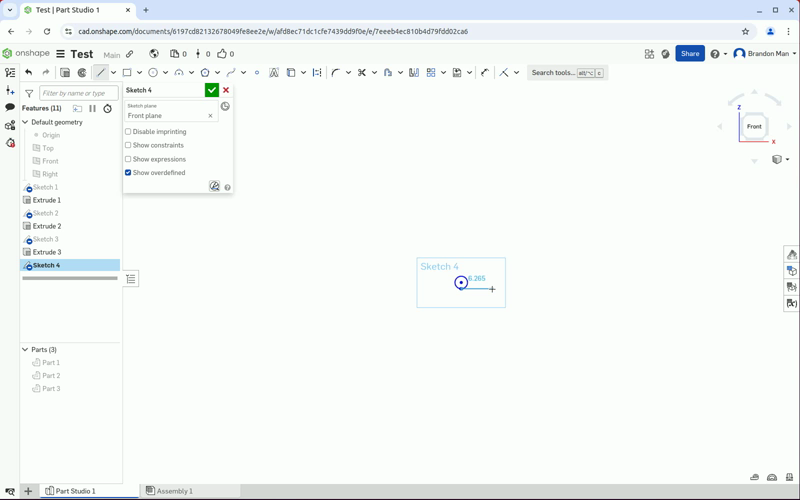
mouse_move(461, 288)
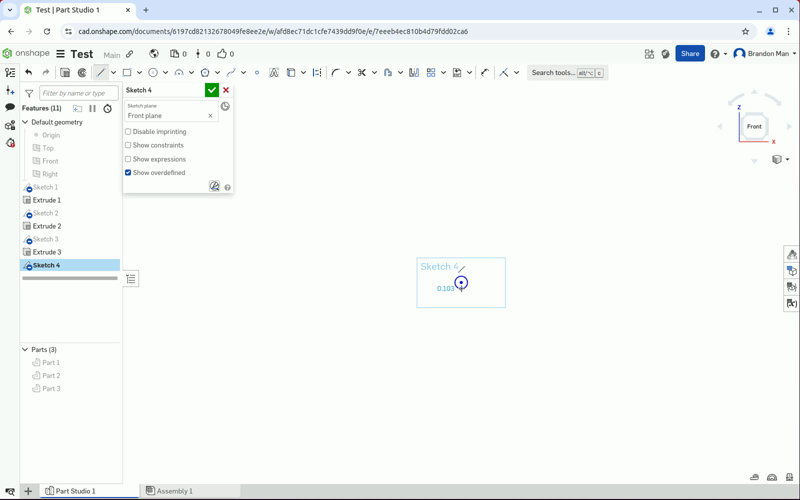
scroll(6)
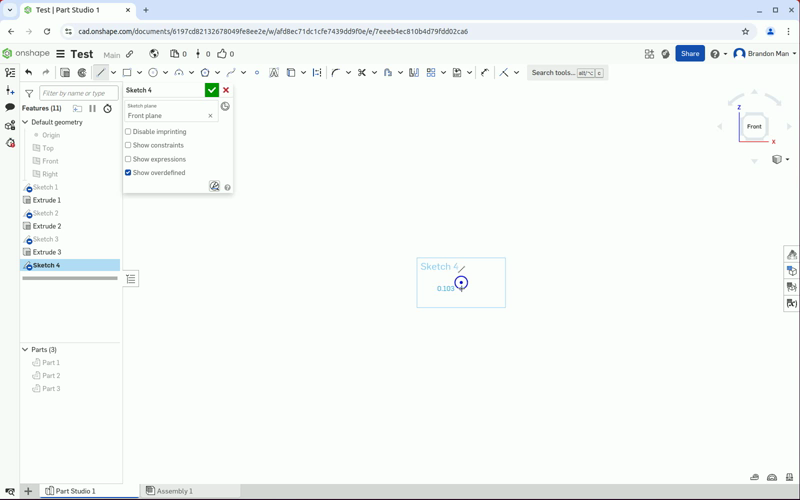
scroll(6)
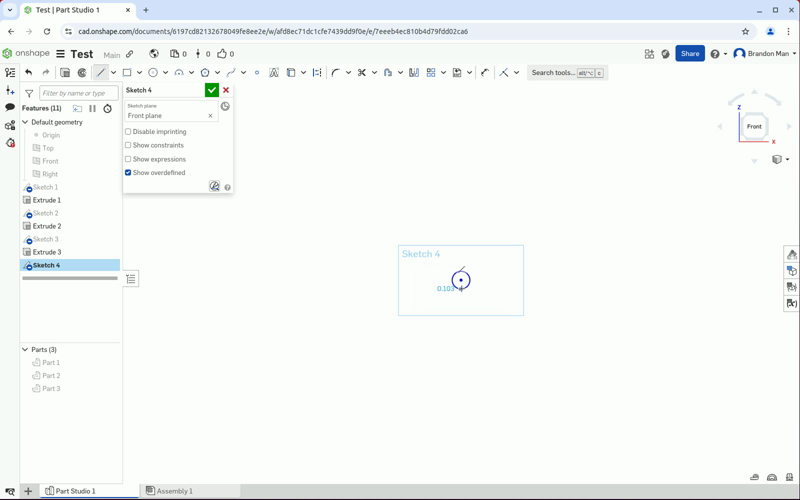
scroll(6)
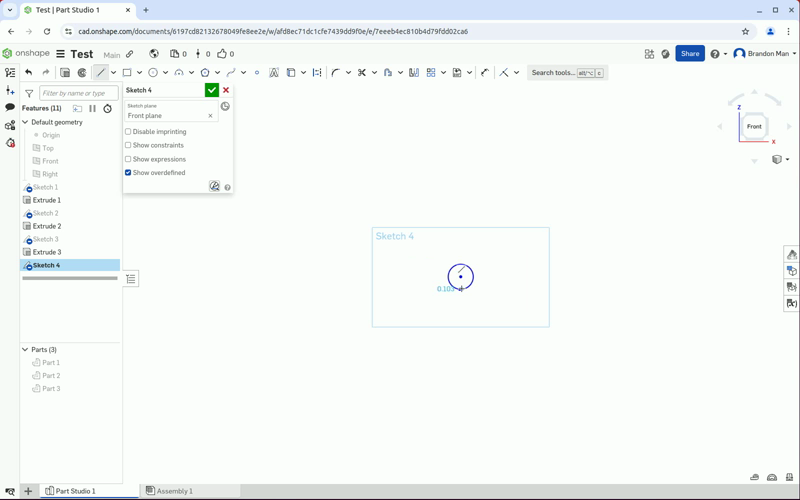
scroll(6)
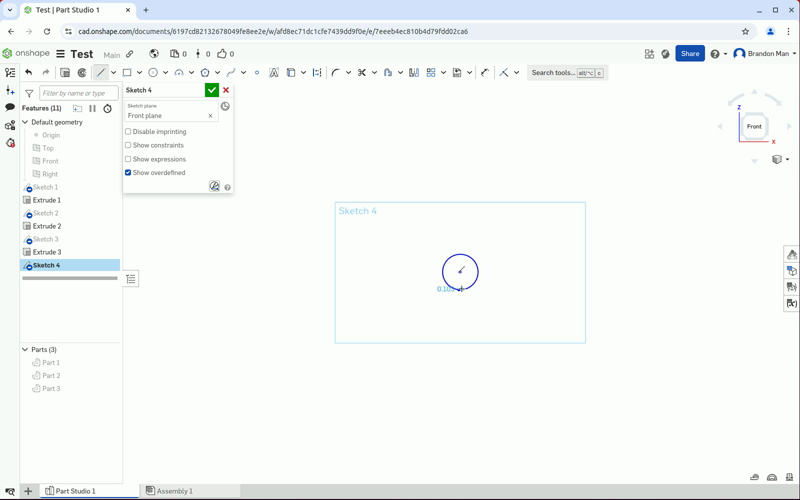
scroll(6)
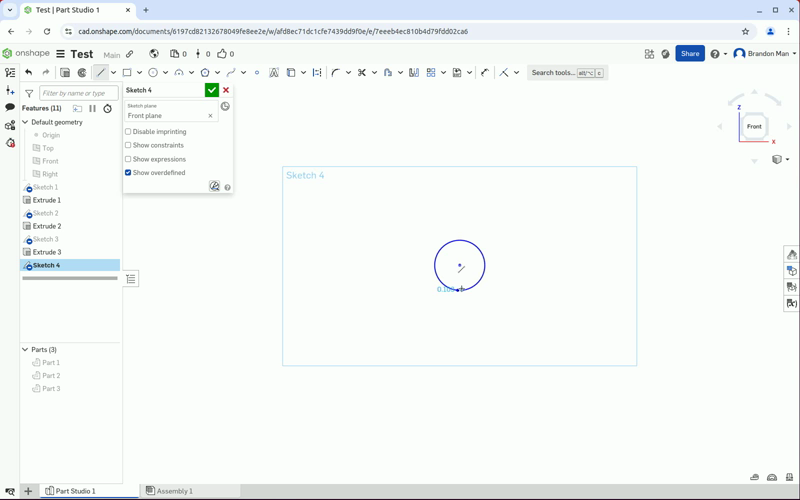
scroll(6)
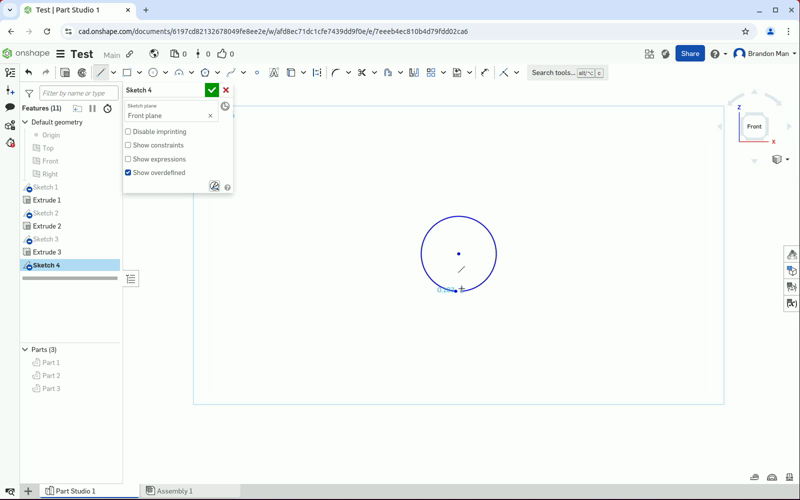
scroll(6)
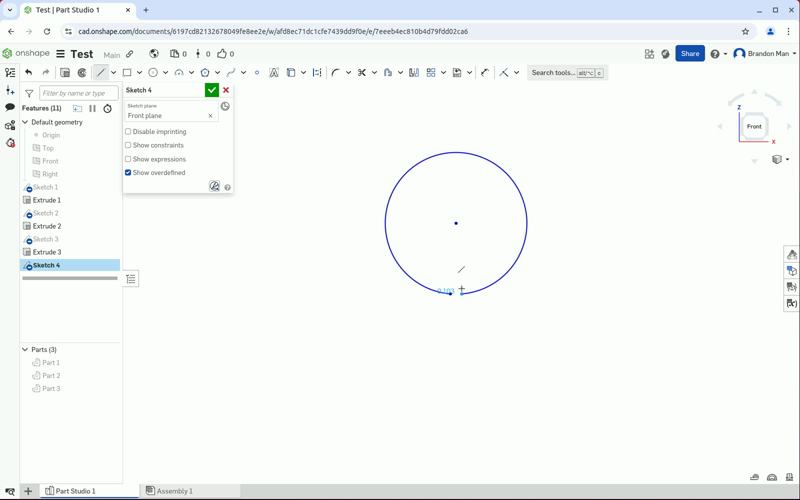
click(461, 288)
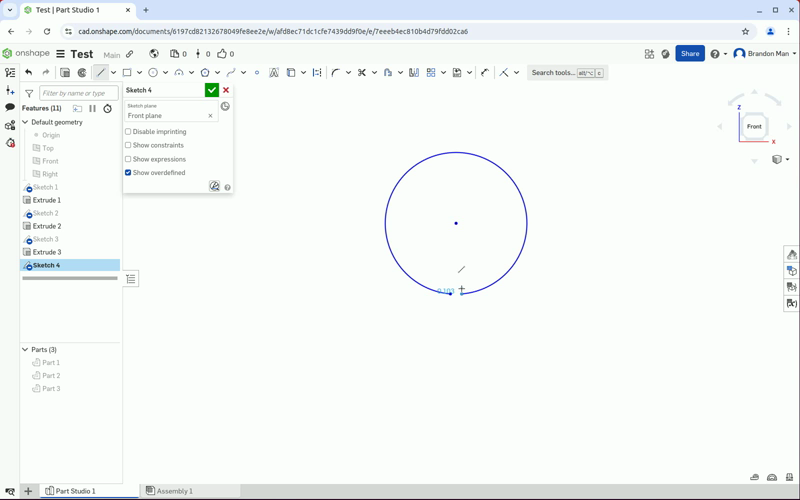
scroll(-6)
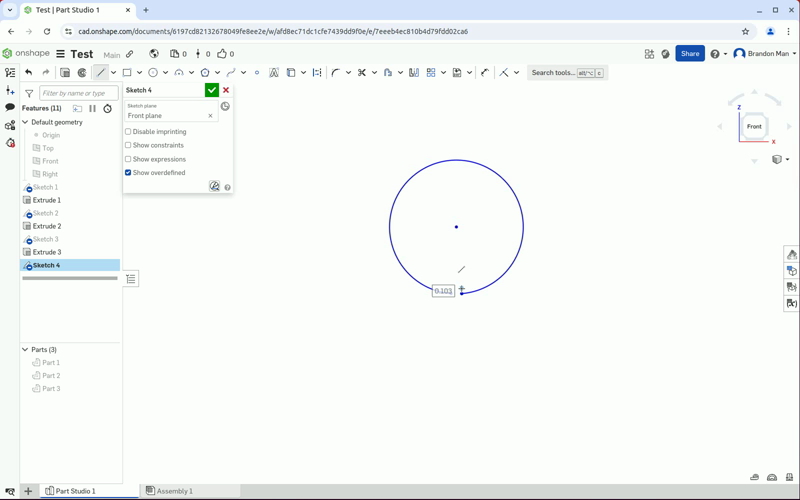
scroll(-6)
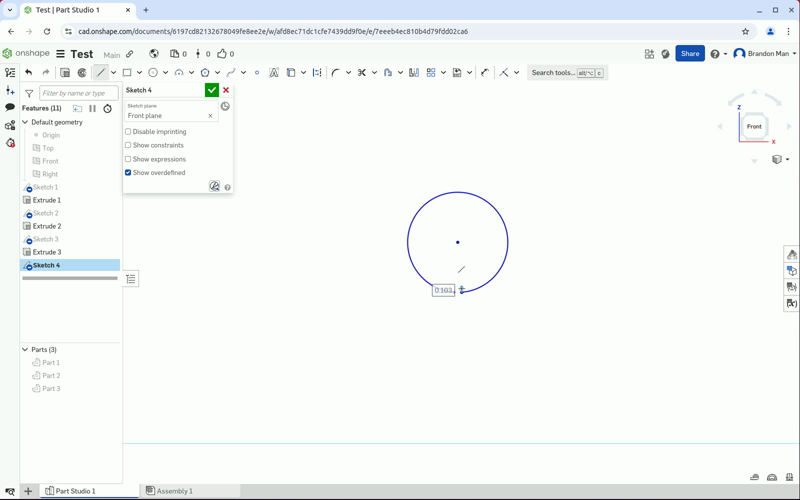
scroll(-6)
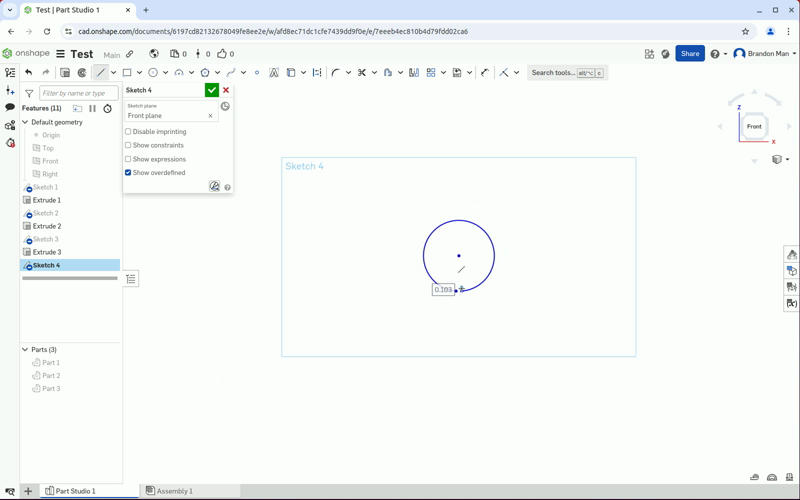
scroll(-6)
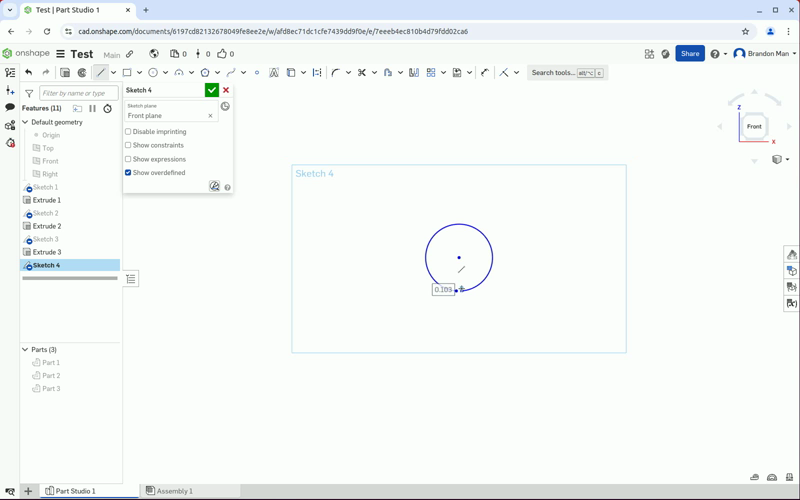
scroll(-6)
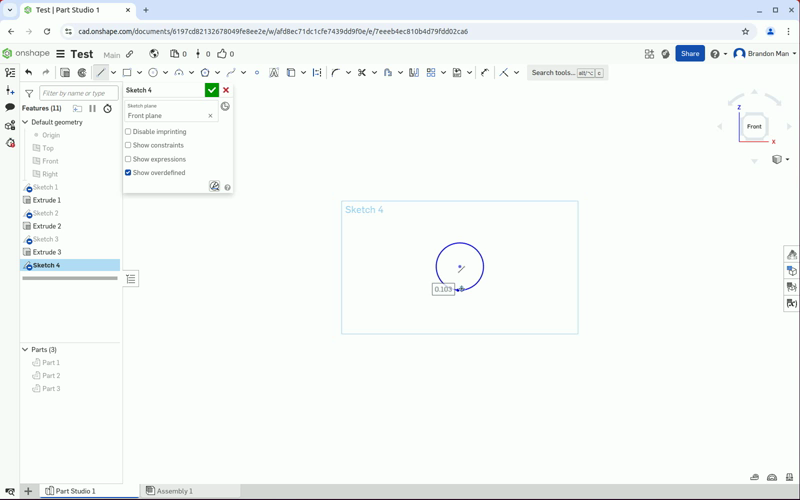
scroll(-6)
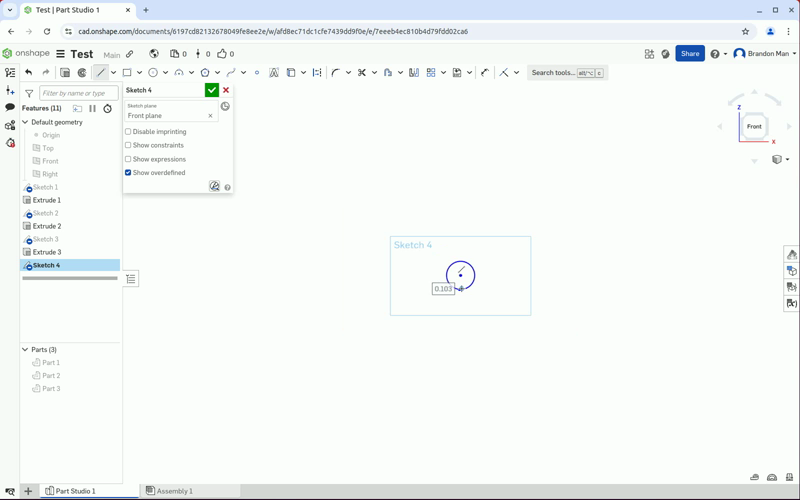
scroll(-6)
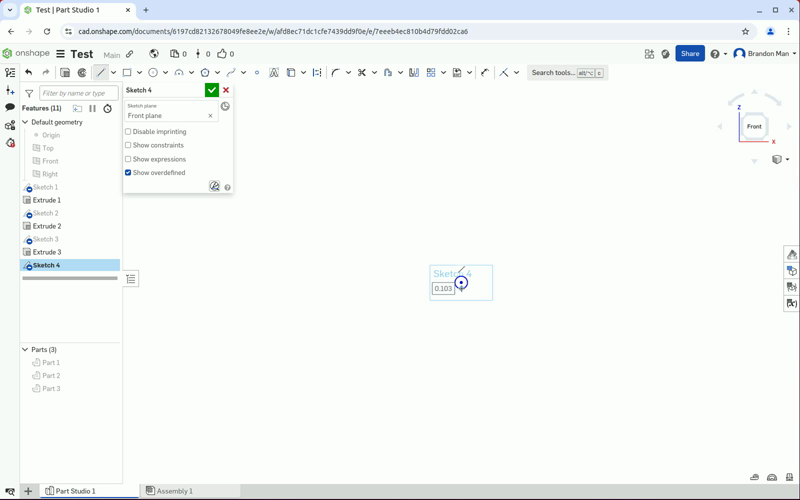
key_up(shift)
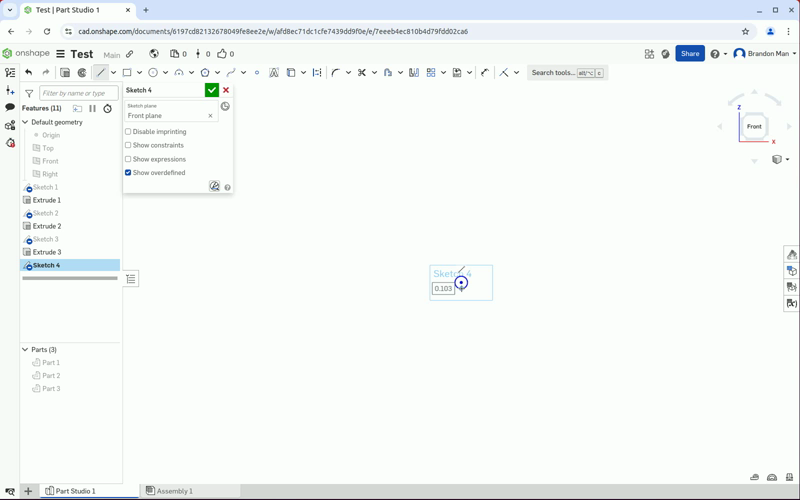
key(esc)
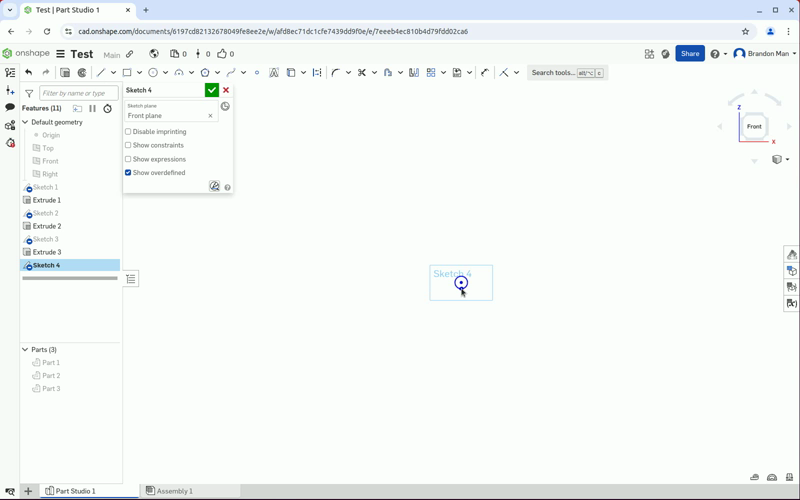
key(a)
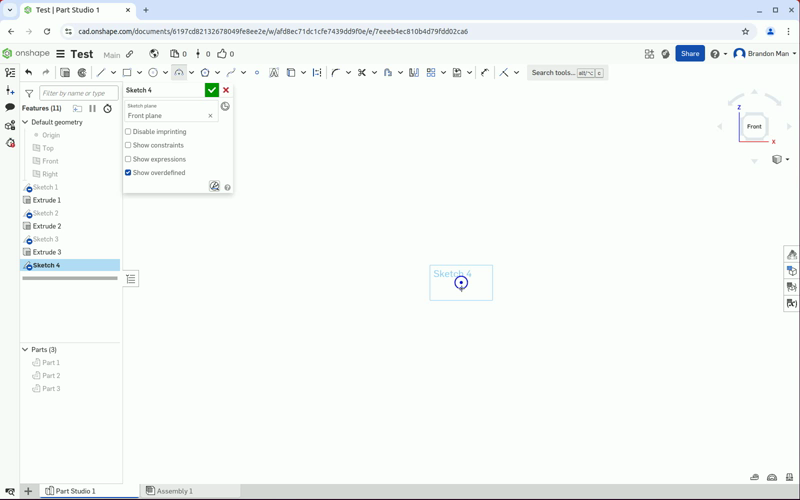
mouse_move(461, 288)
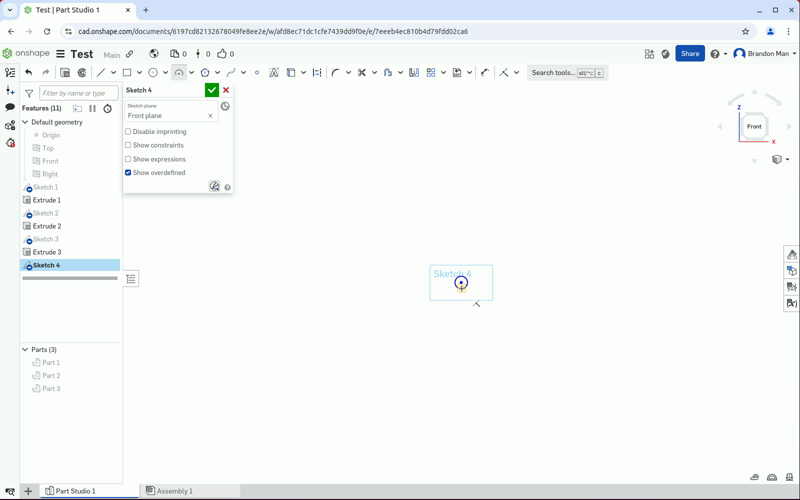
scroll(6)
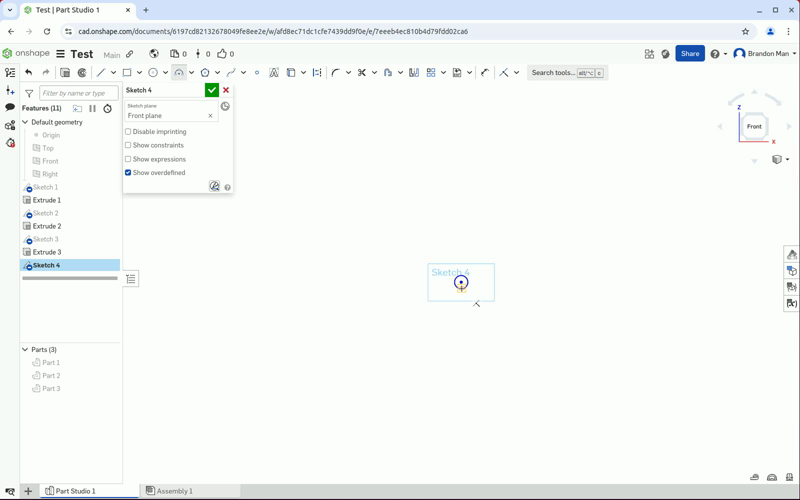
scroll(6)
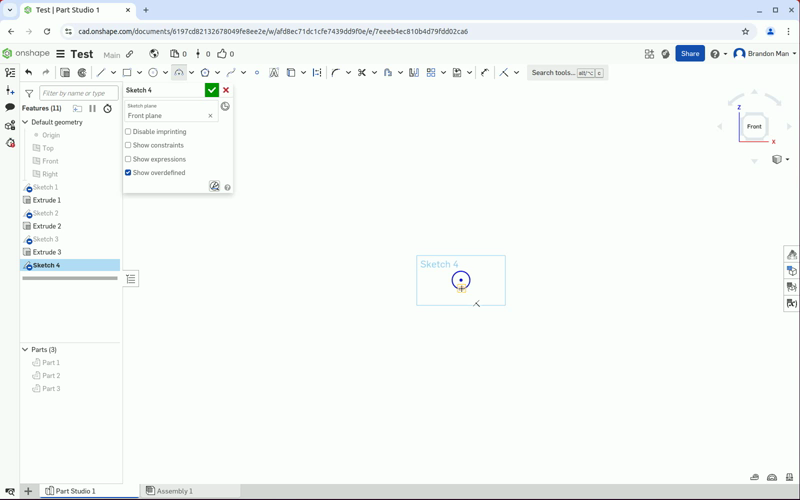
scroll(6)
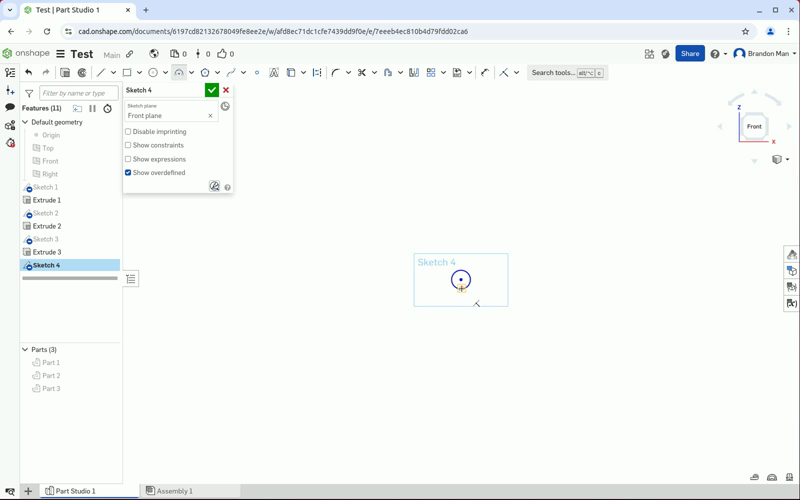
scroll(6)
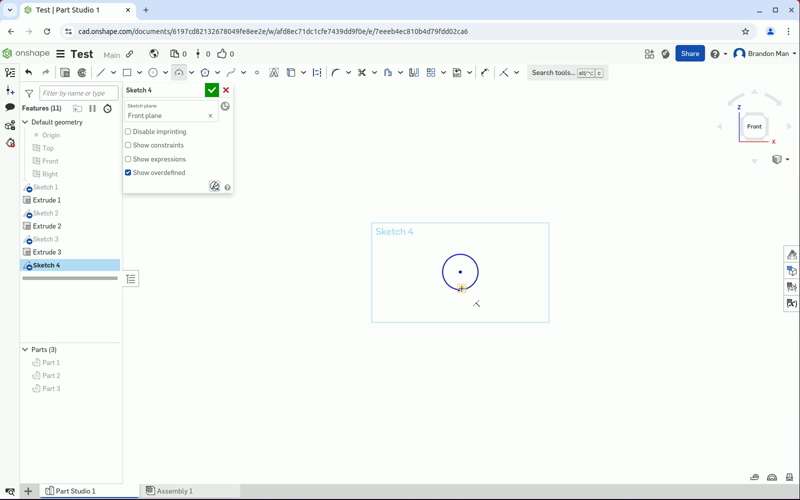
scroll(6)
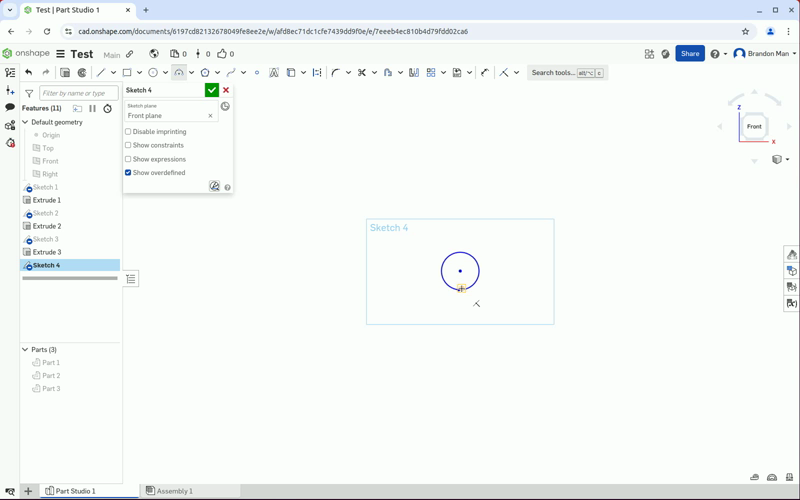
scroll(6)
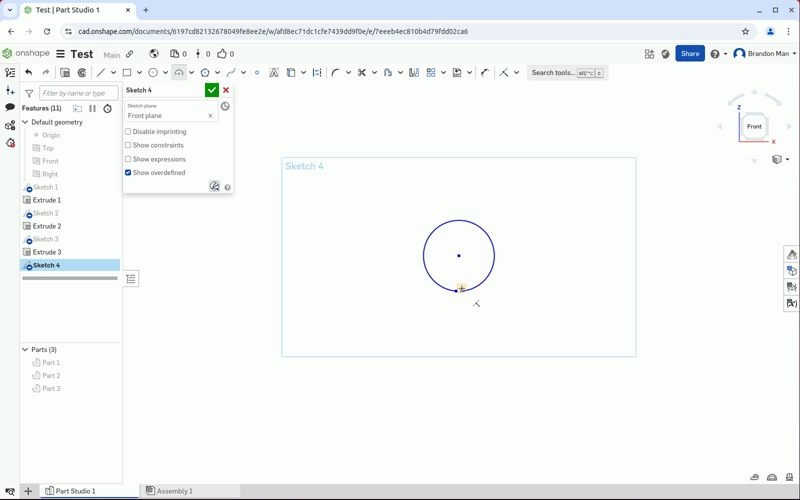
scroll(6)
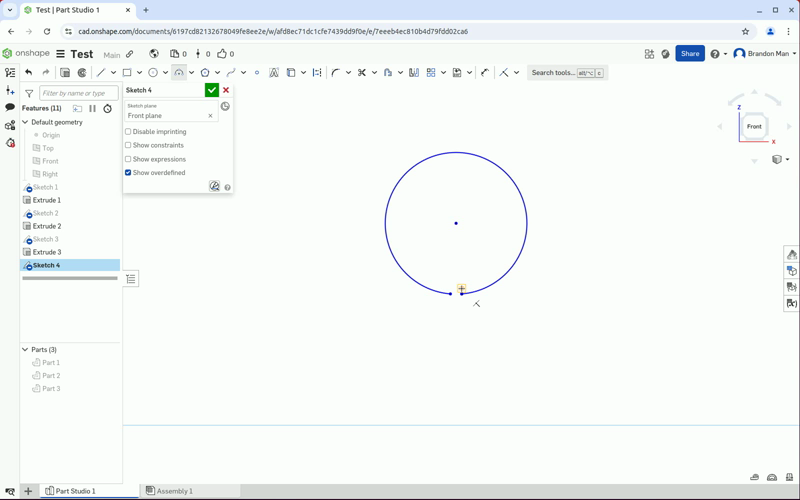
click(461, 288)
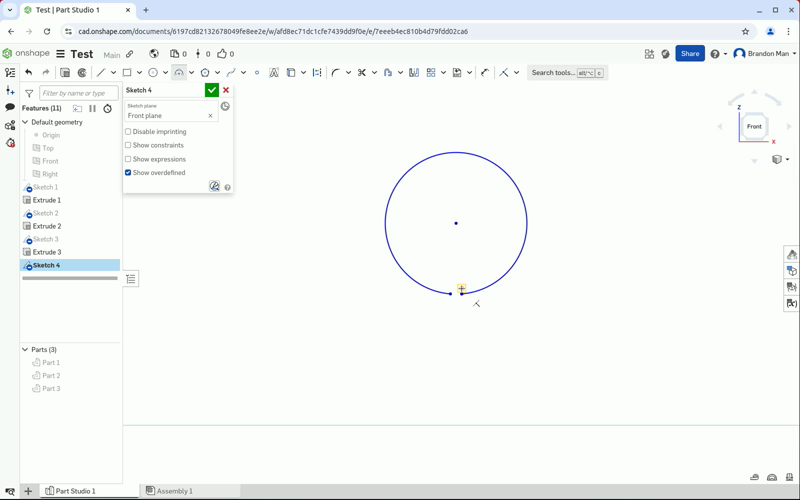
scroll(-6)
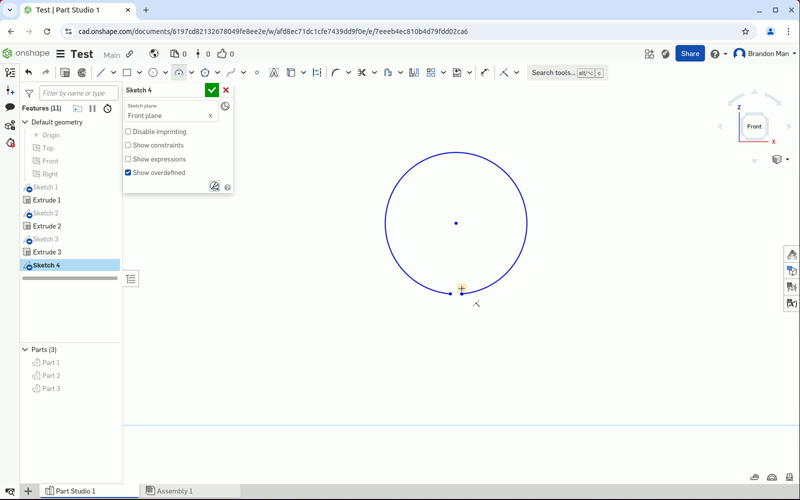
scroll(-6)
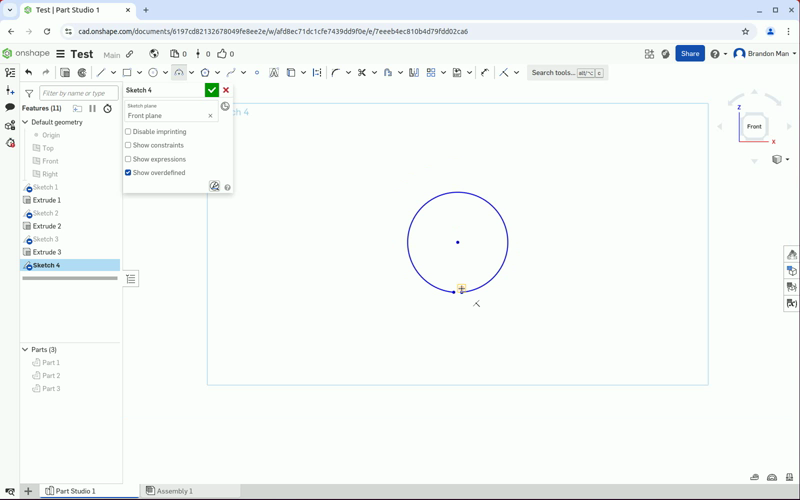
scroll(-6)
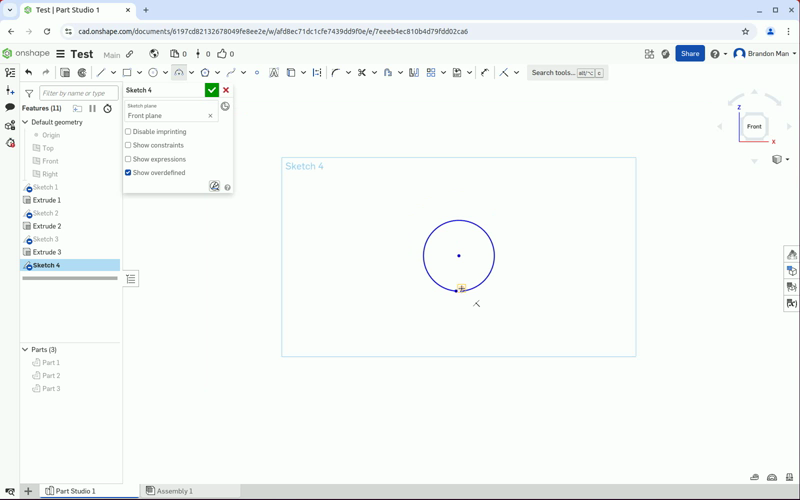
scroll(-6)
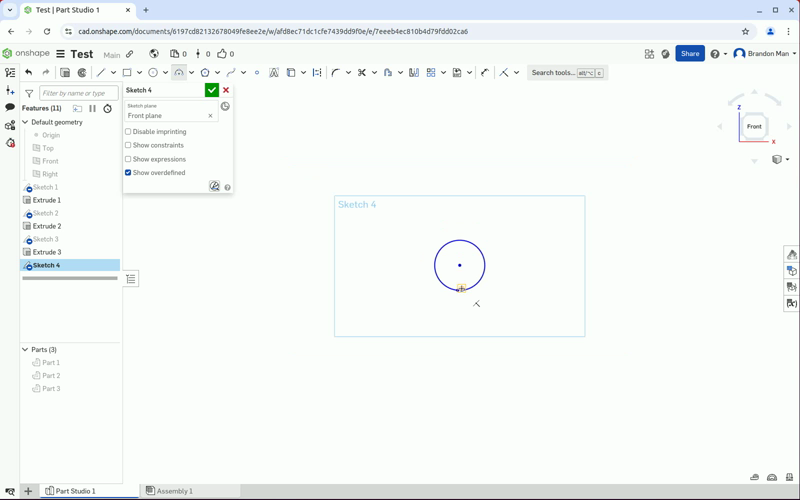
scroll(-6)
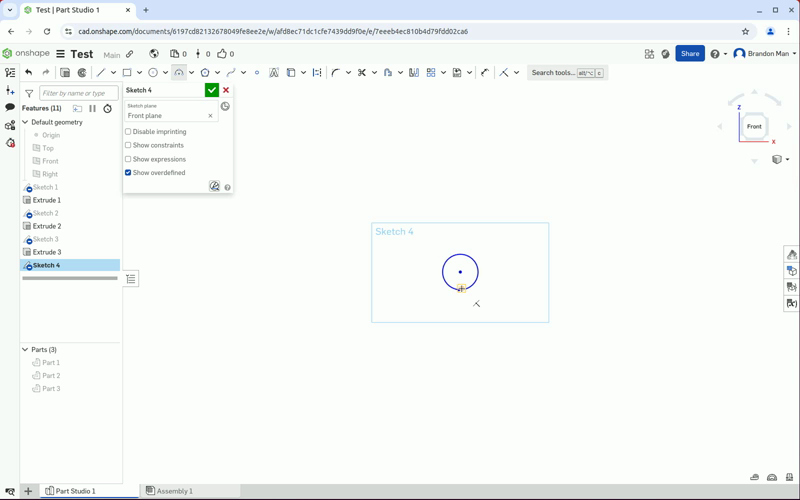
scroll(-6)
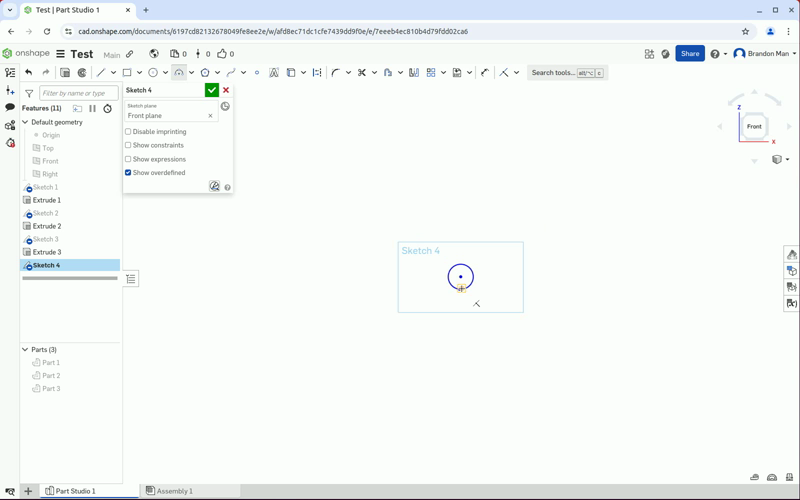
scroll(-6)
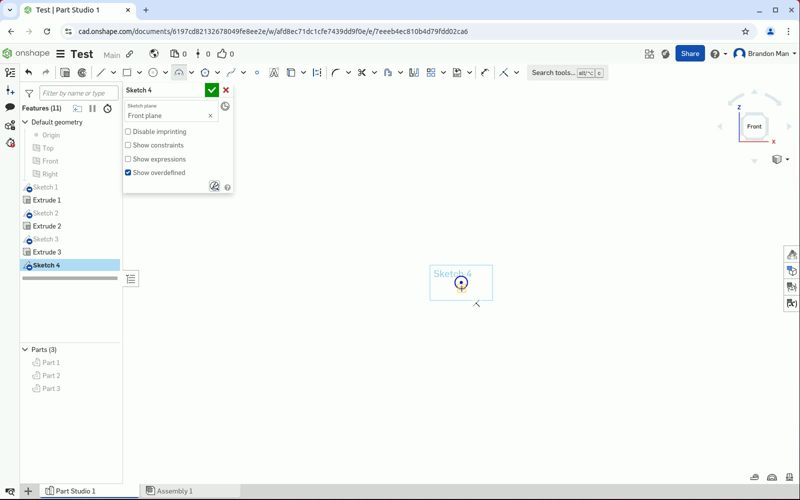
key_down(shift)
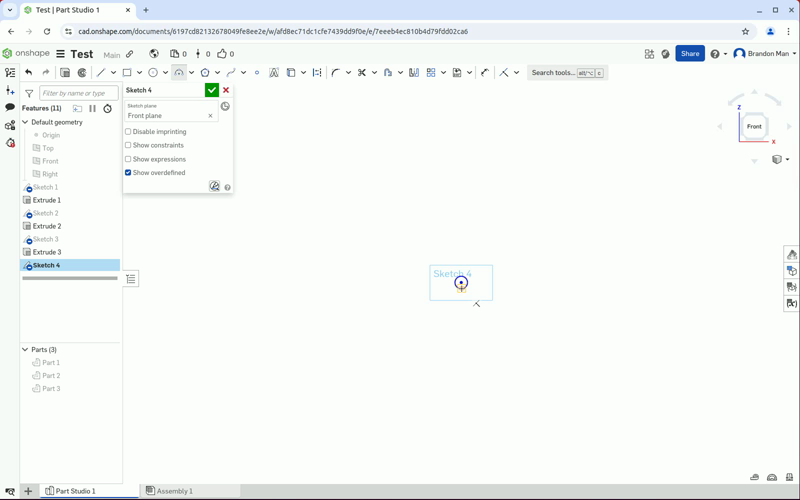
mouse_move(460, 288)
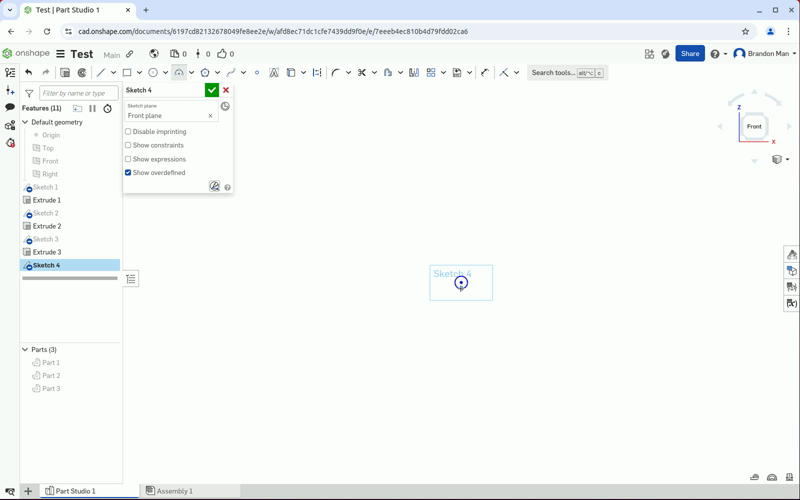
scroll(6)
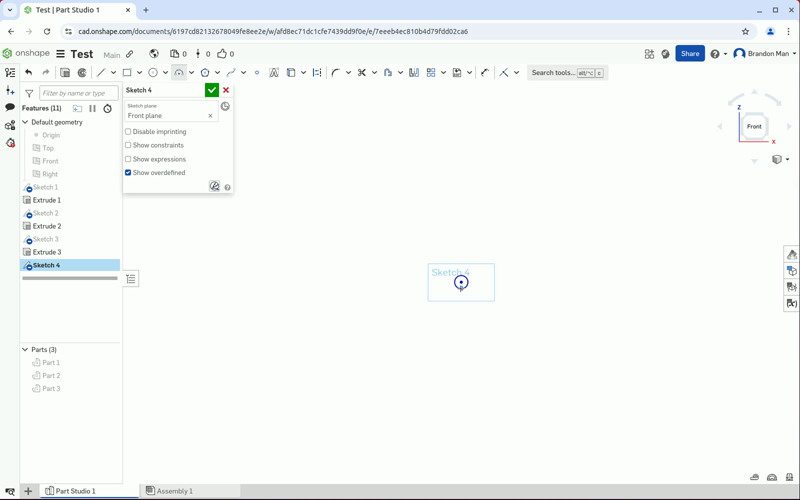
scroll(6)
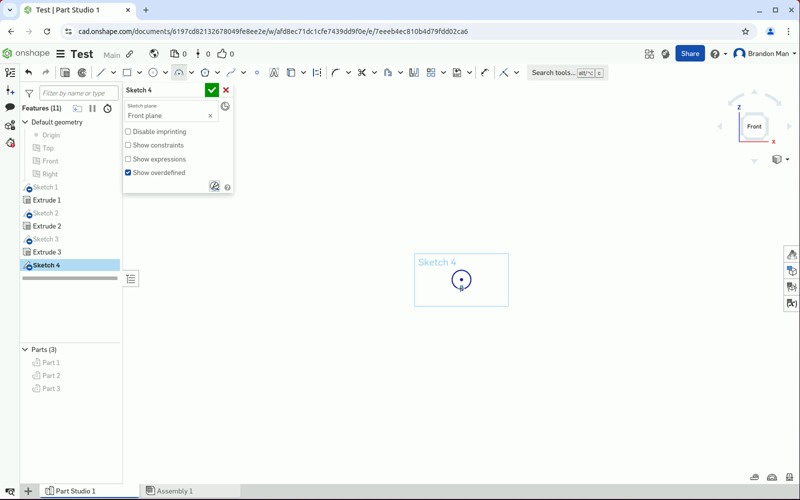
scroll(6)
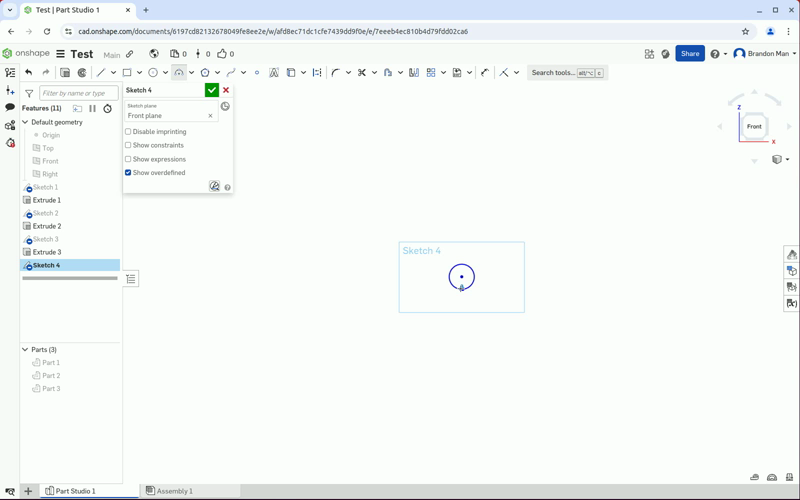
scroll(6)
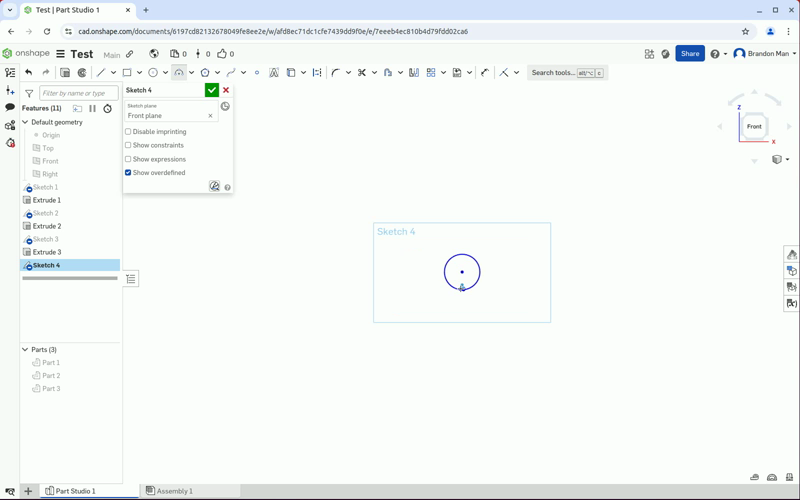
scroll(6)
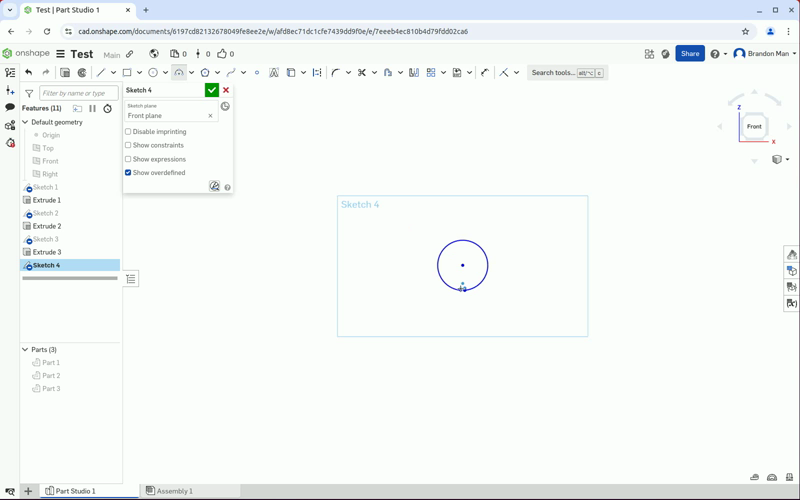
scroll(6)
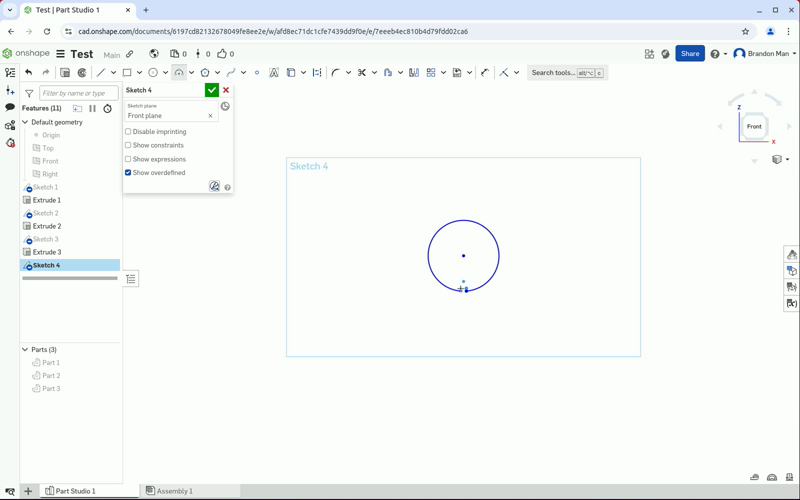
scroll(6)
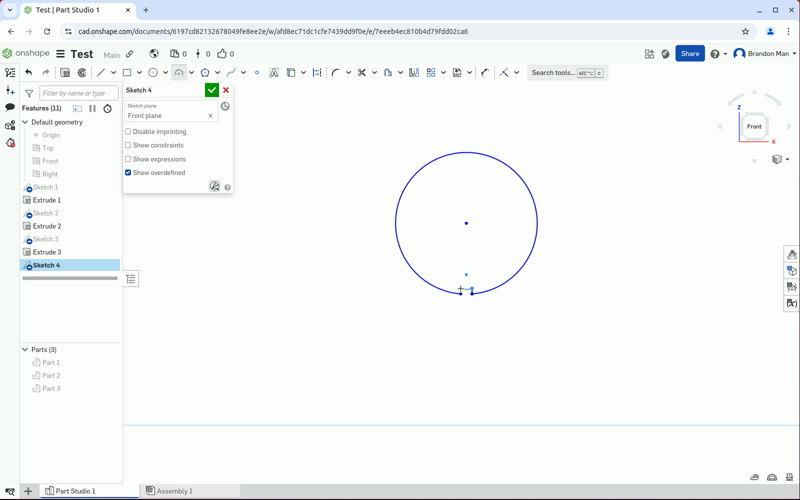
click(460, 288)
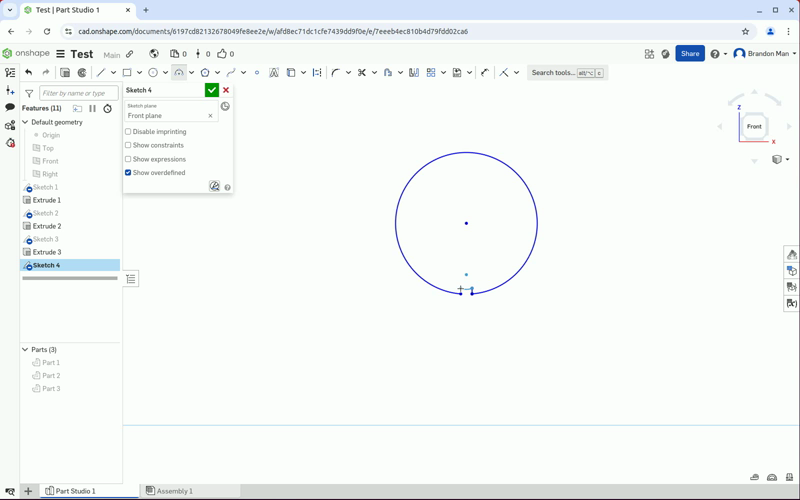
scroll(-6)
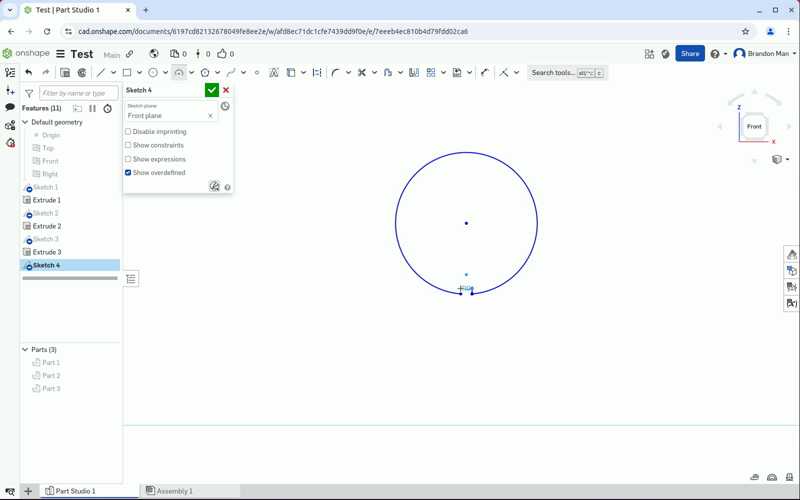
scroll(-6)
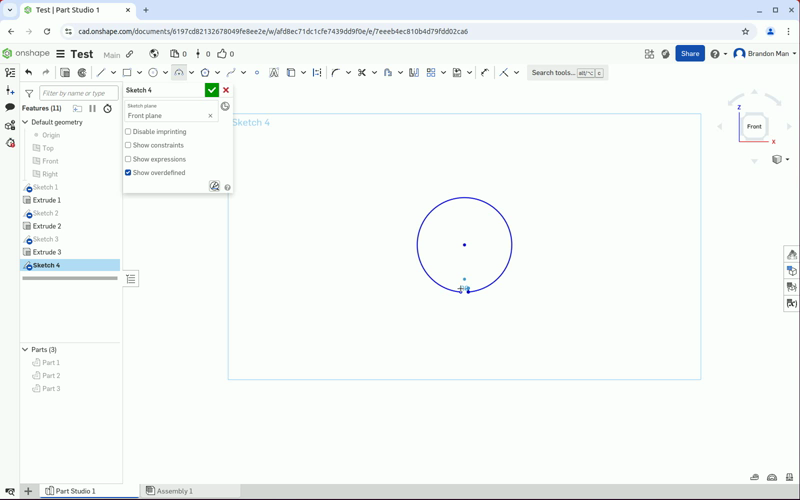
scroll(-6)
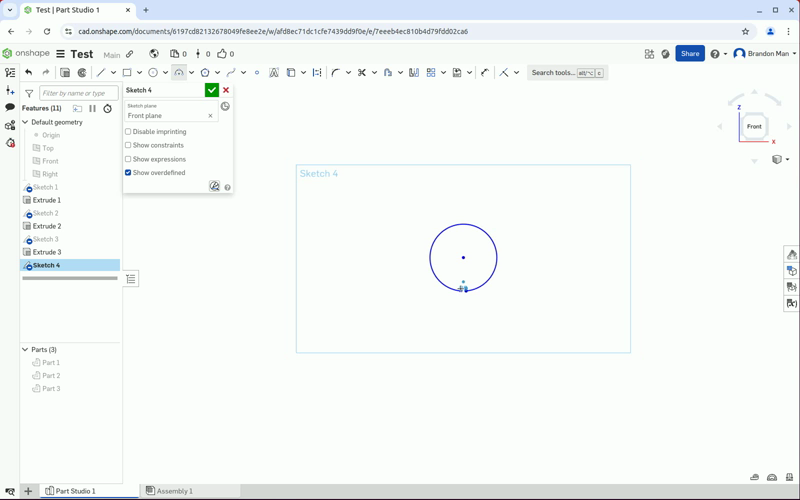
scroll(-6)
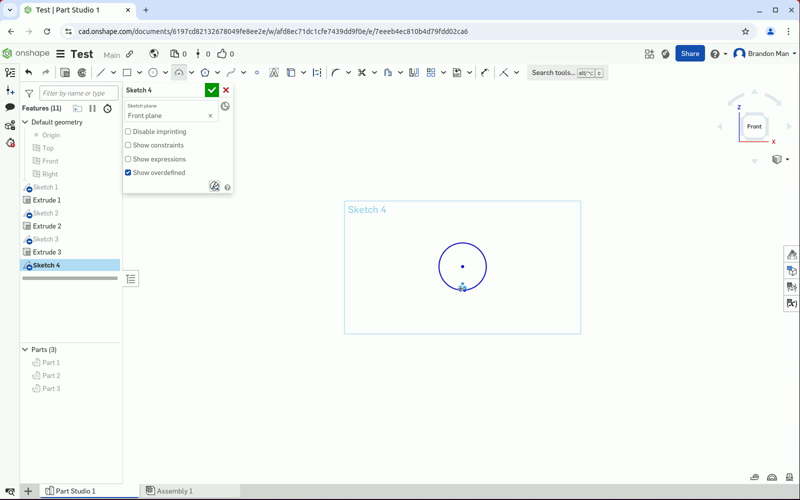
scroll(-6)
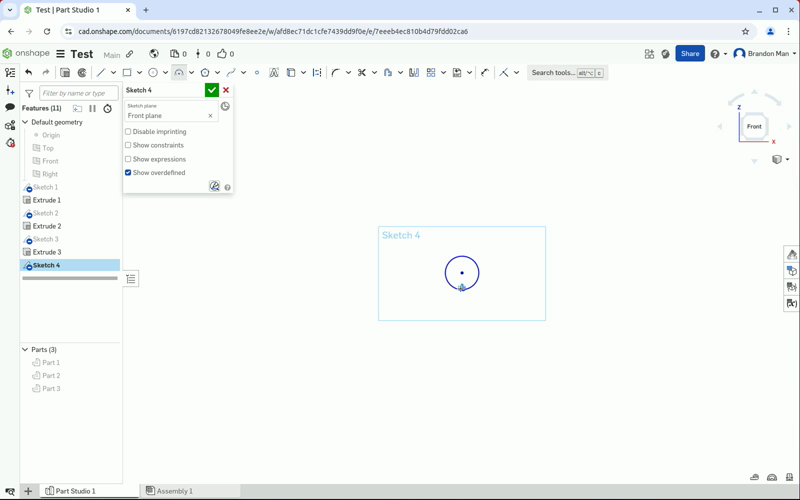
scroll(-6)
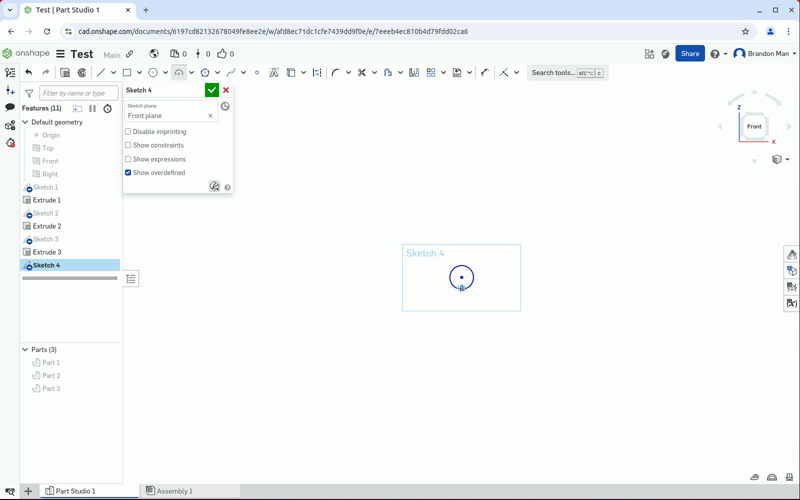
scroll(-6)
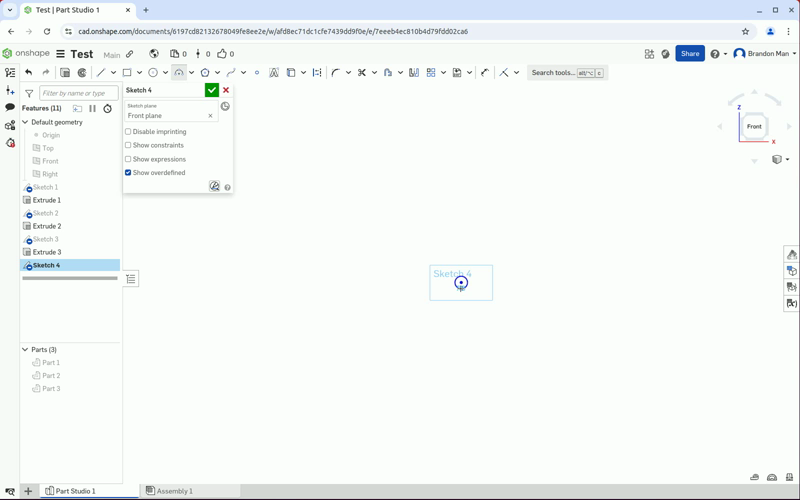
mouse_move(461, 277)
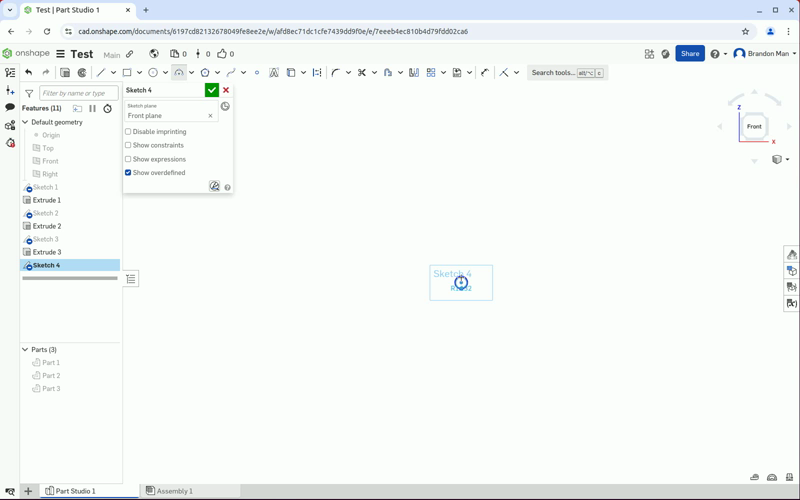
scroll(6)
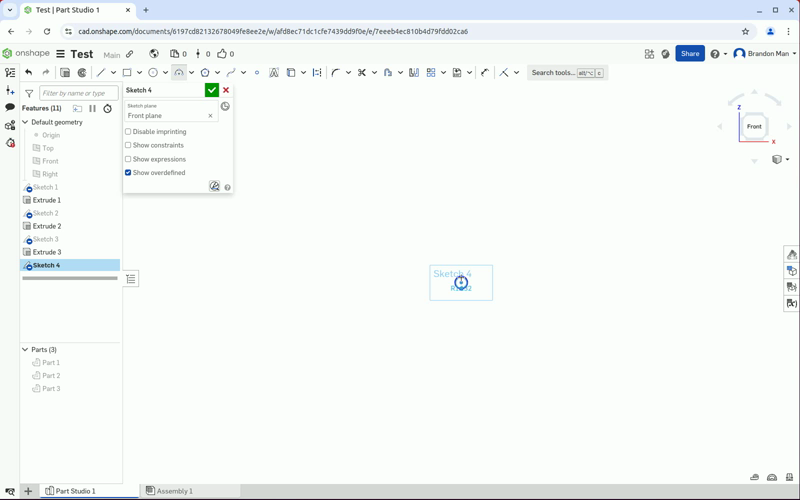
scroll(6)
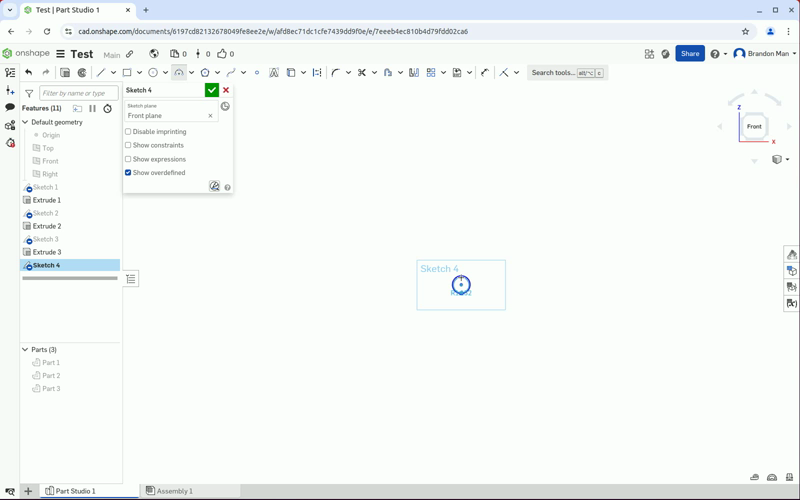
scroll(6)
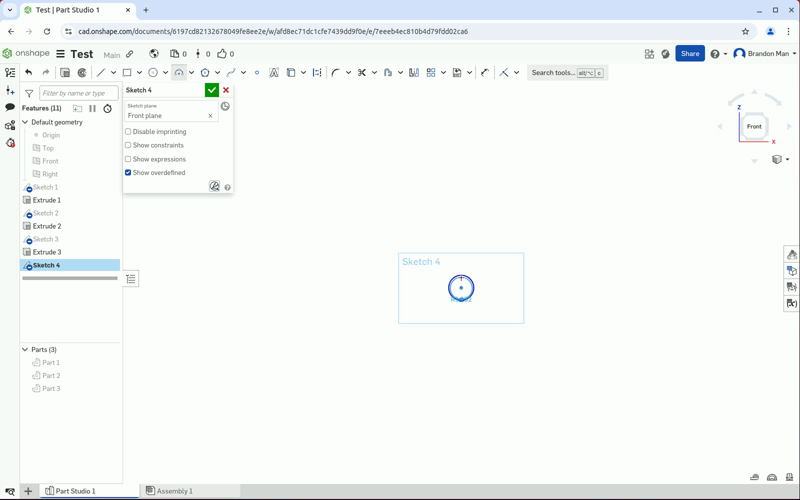
scroll(6)
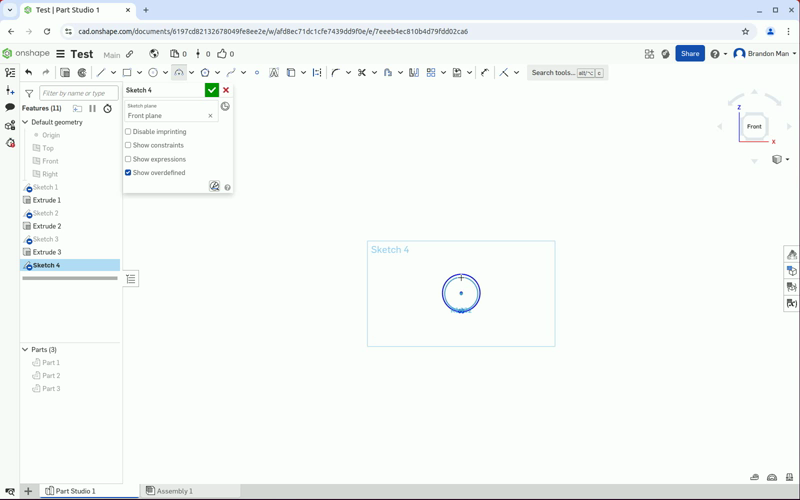
scroll(6)
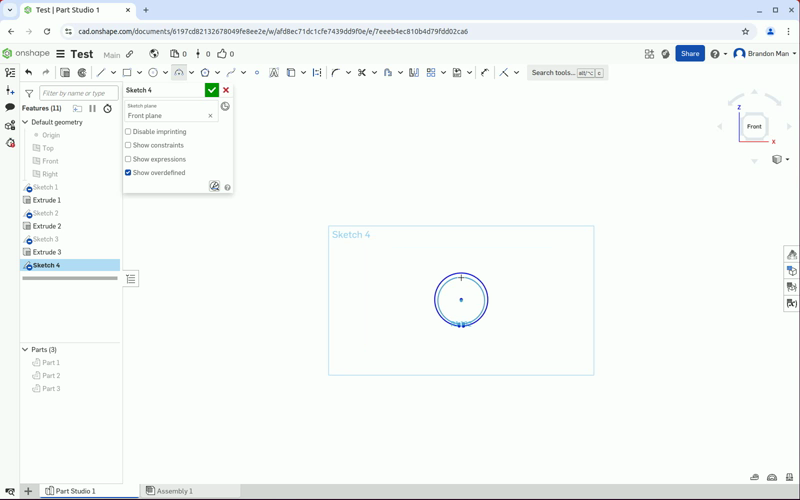
scroll(6)
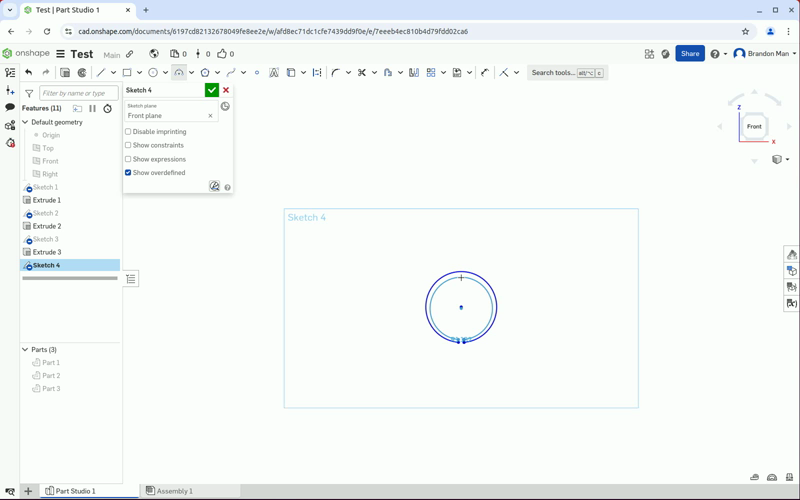
scroll(6)
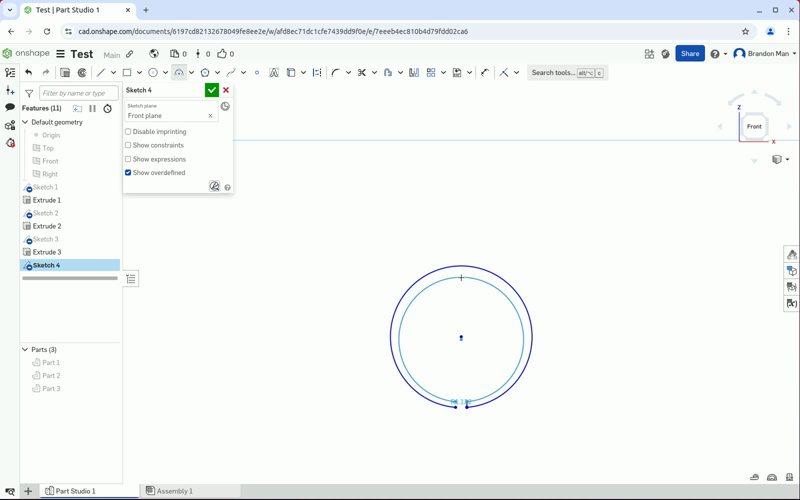
click(461, 277)
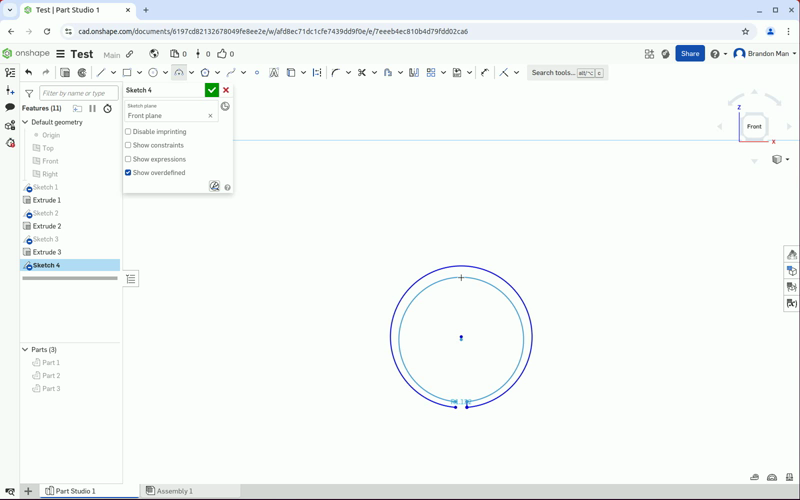
scroll(-6)
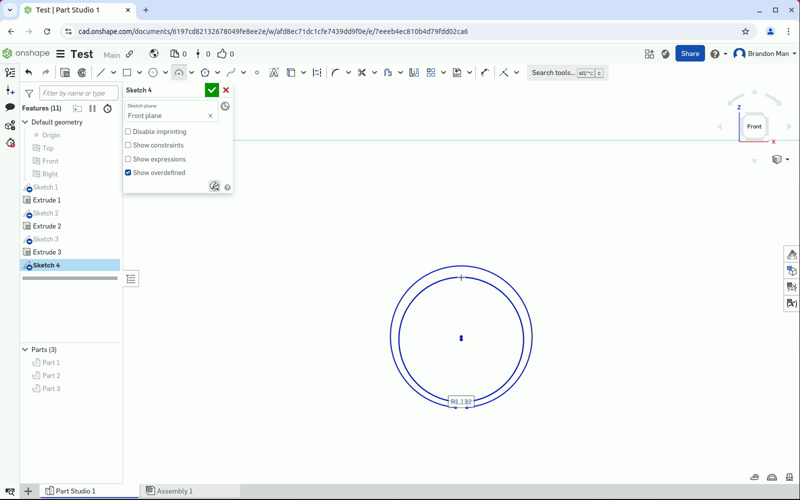
scroll(-6)
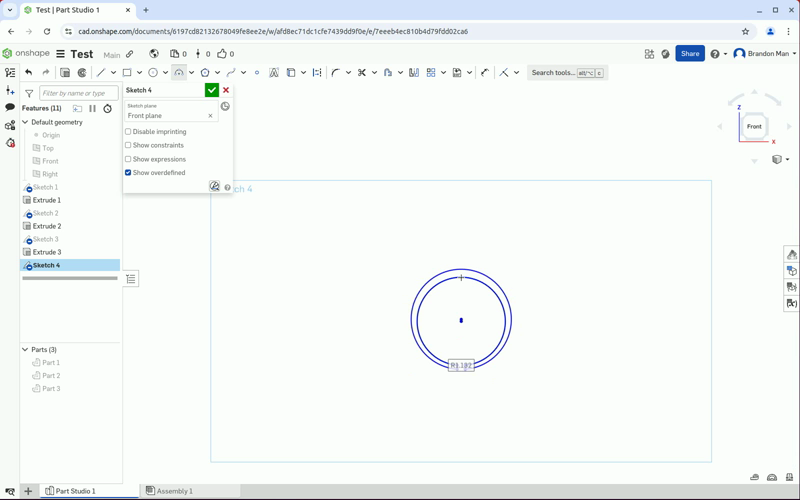
scroll(-6)
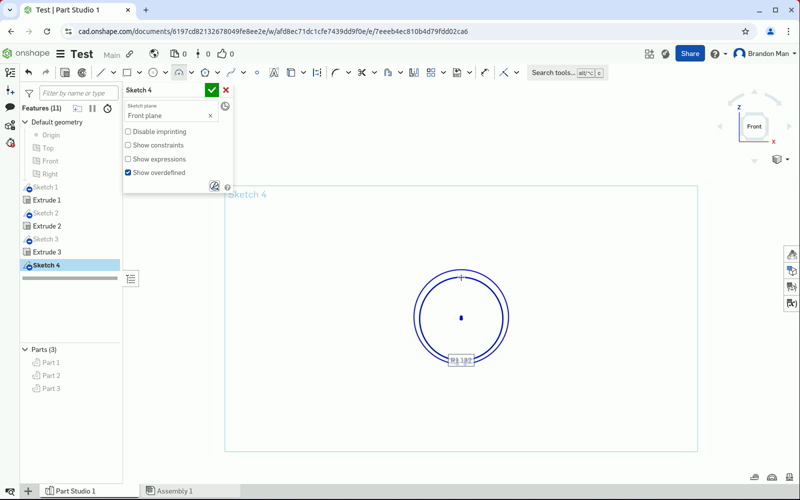
scroll(-6)
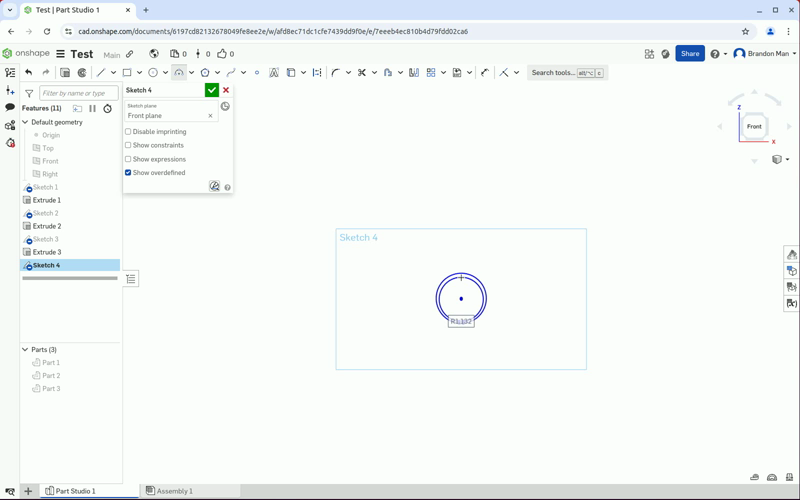
scroll(-6)
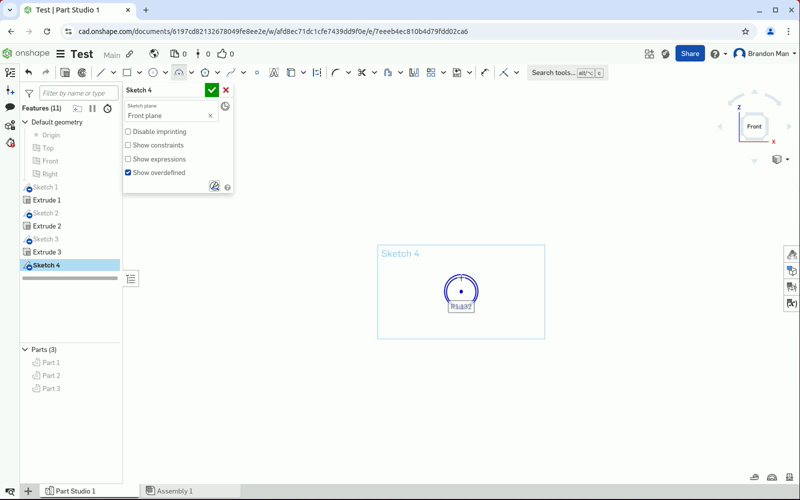
scroll(-6)
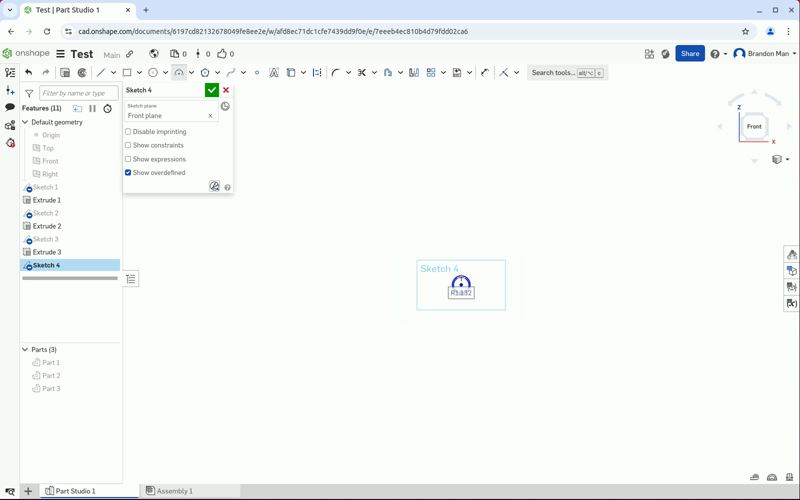
scroll(-6)
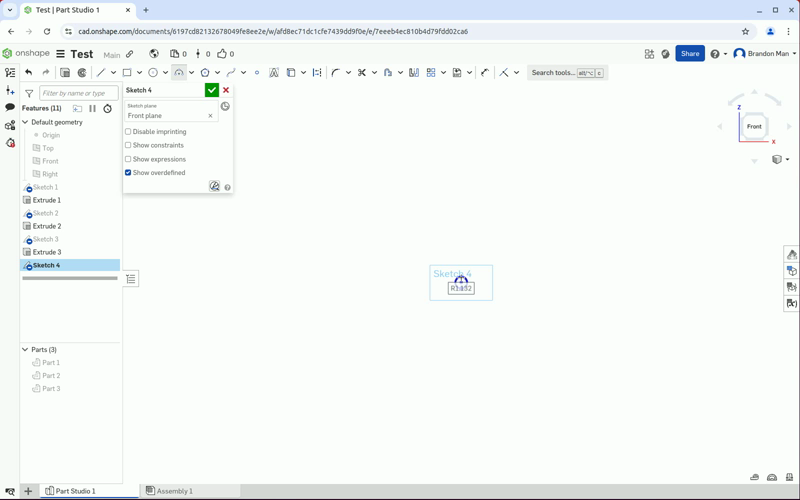
key_up(shift)
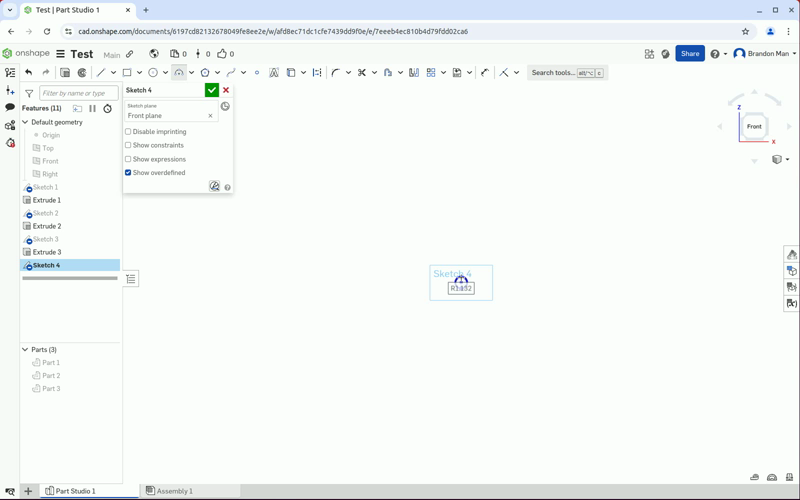
key(esc)
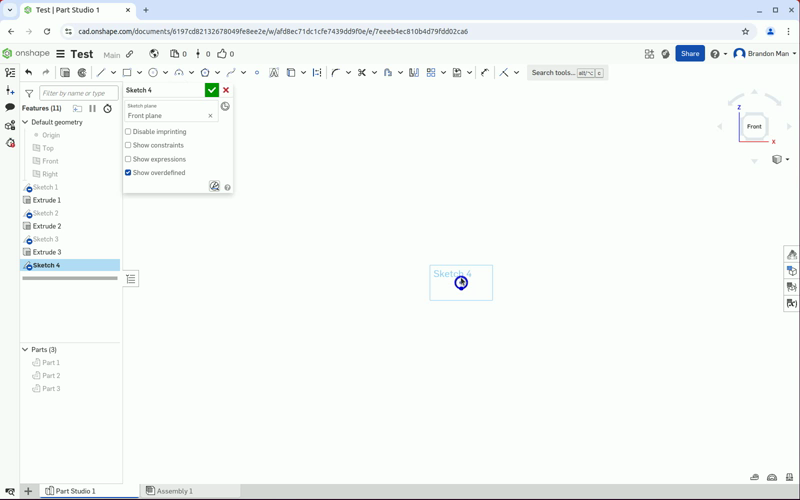
key(l)
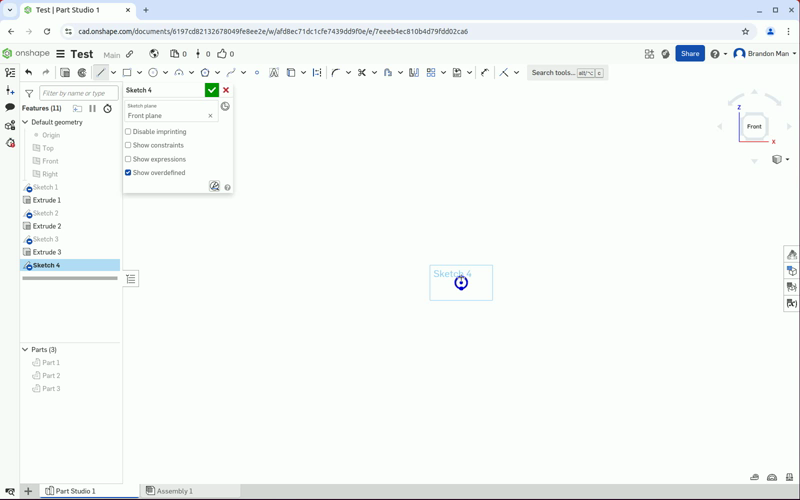
mouse_move(460, 288)
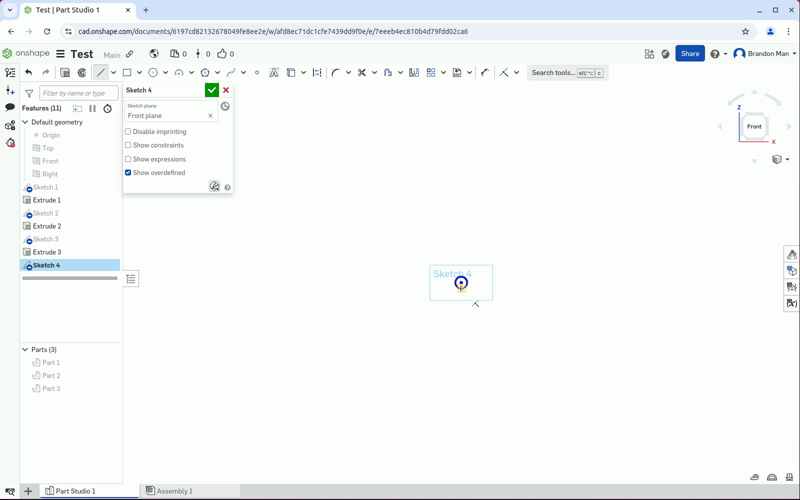
scroll(6)
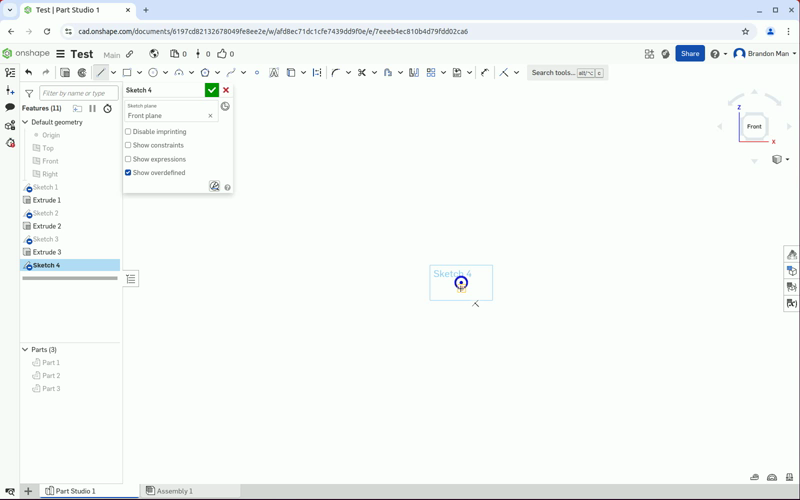
scroll(6)
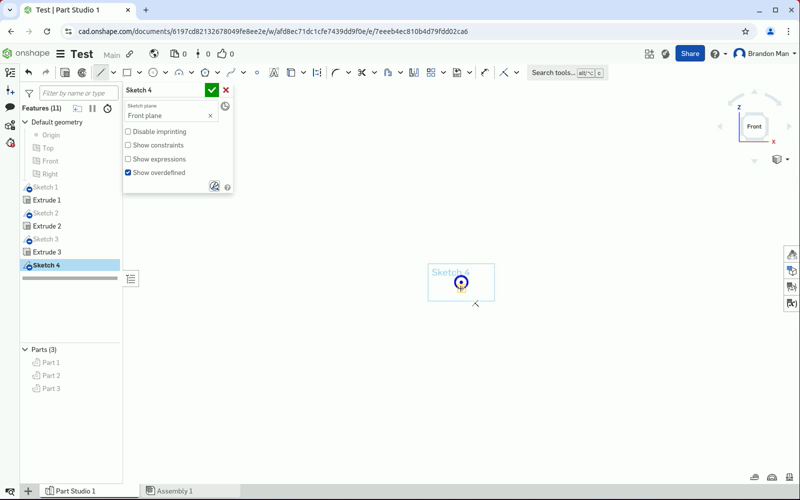
scroll(6)
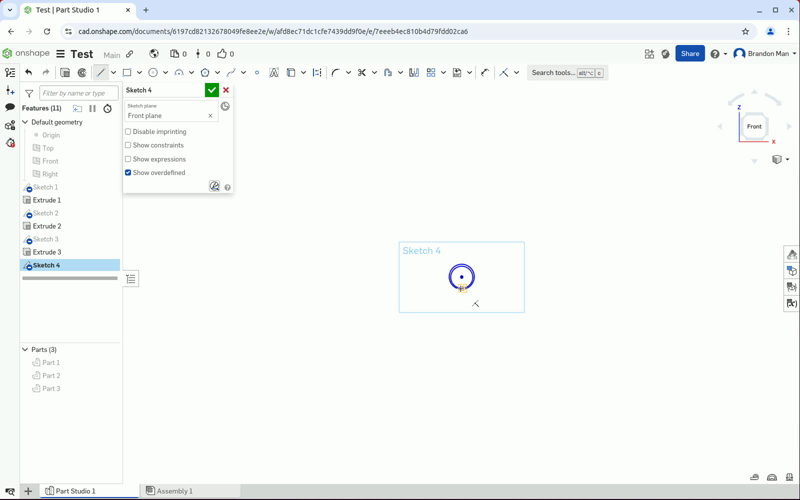
scroll(6)
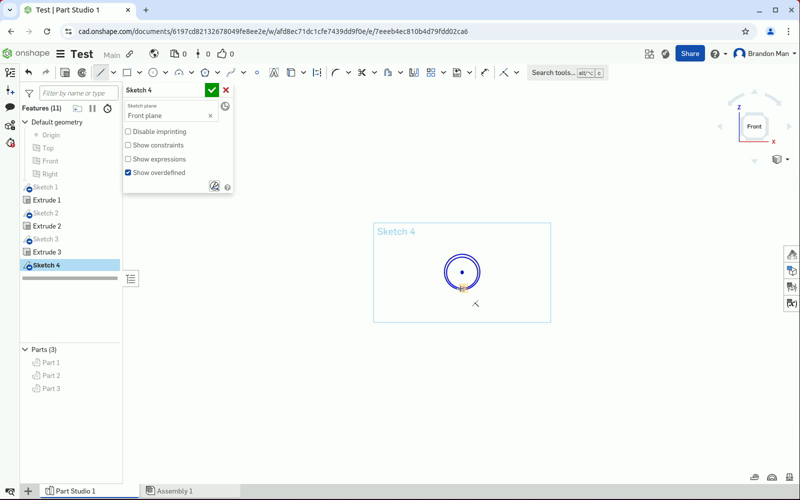
scroll(6)
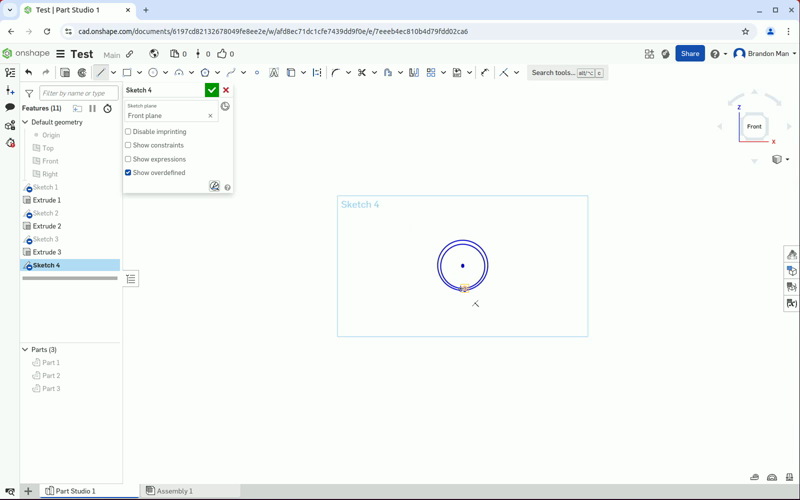
scroll(6)
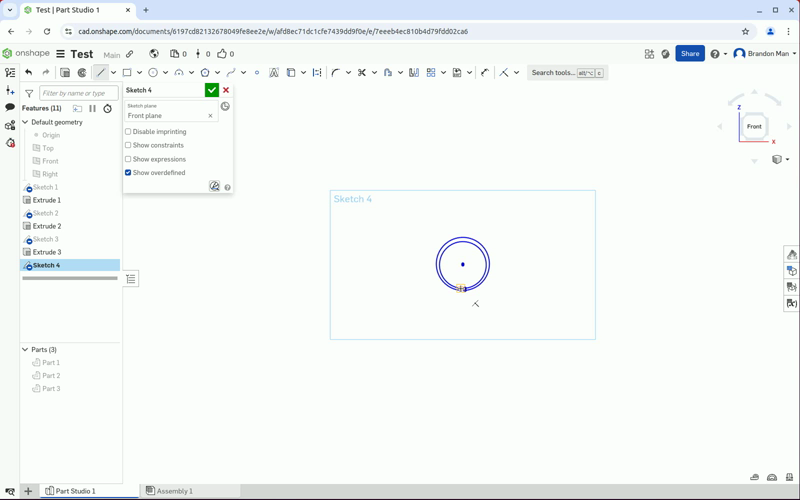
scroll(6)
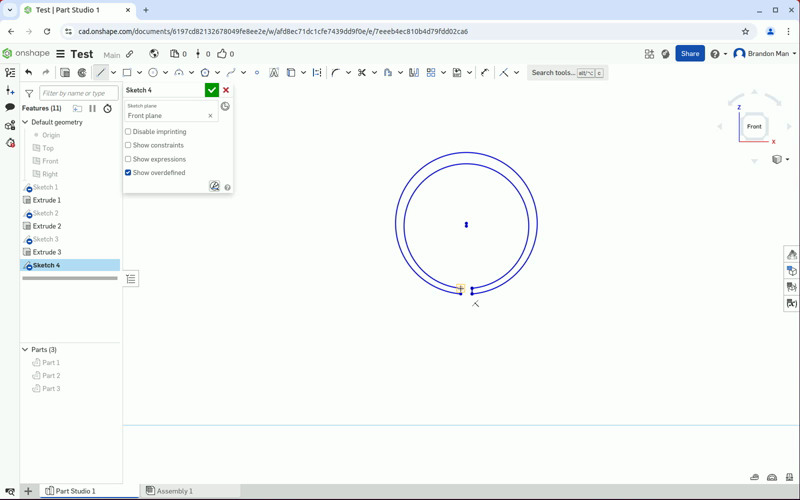
click(460, 288)
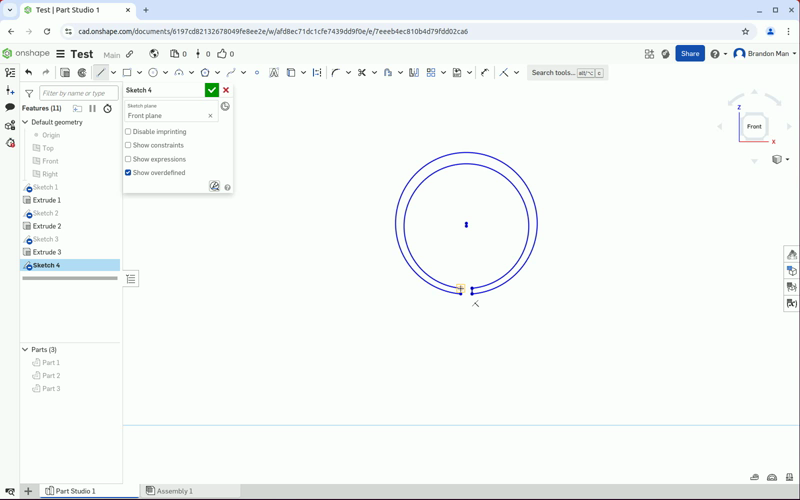
scroll(-6)
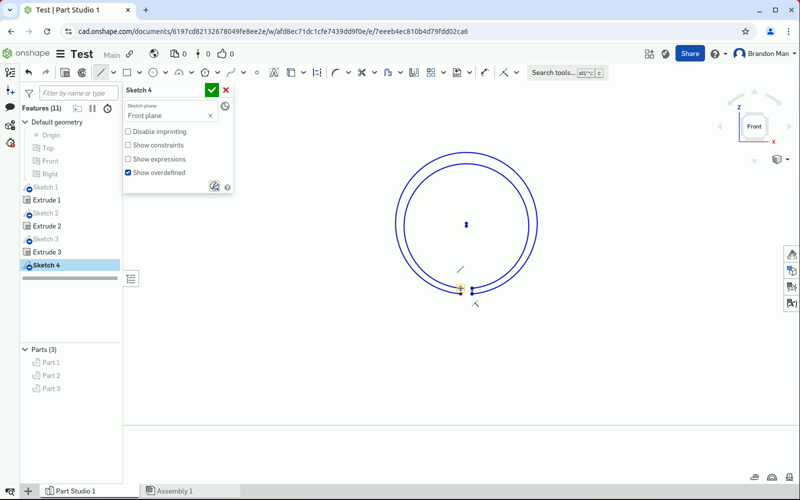
scroll(-6)
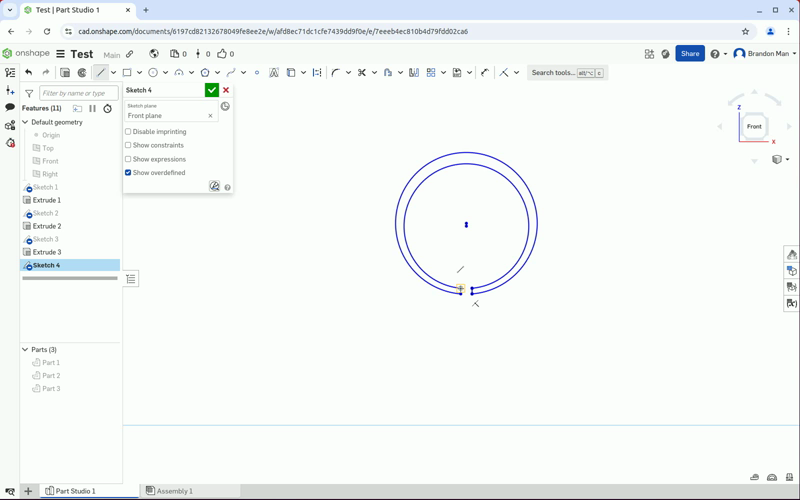
scroll(-6)
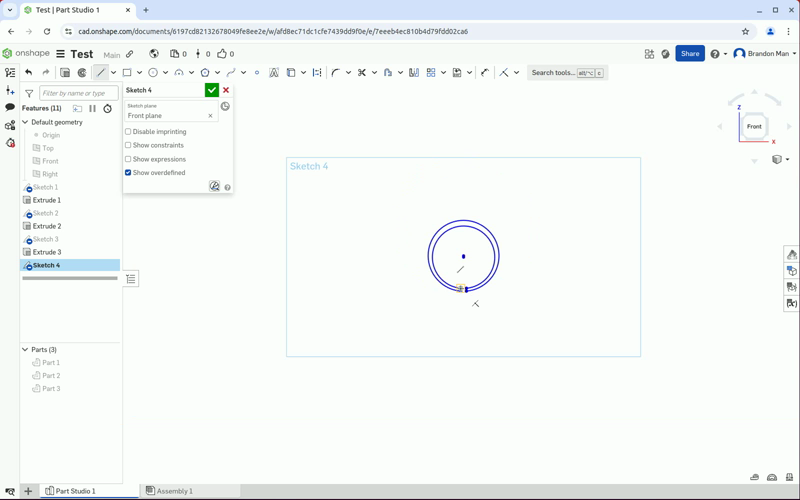
scroll(-6)
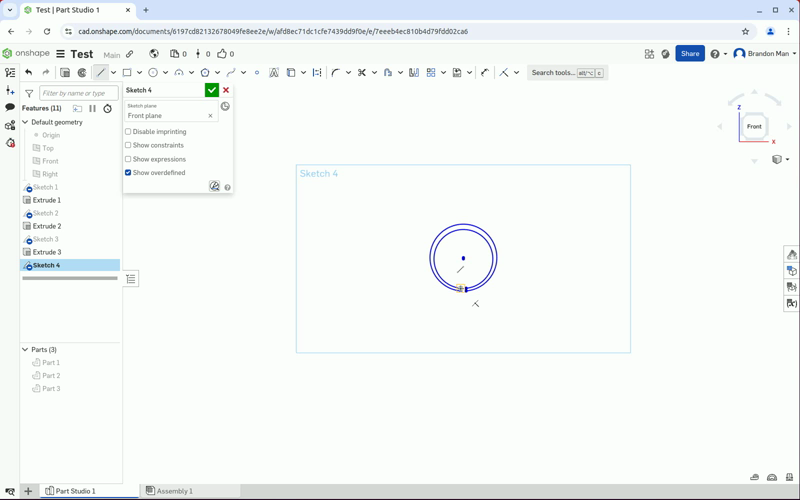
scroll(-6)
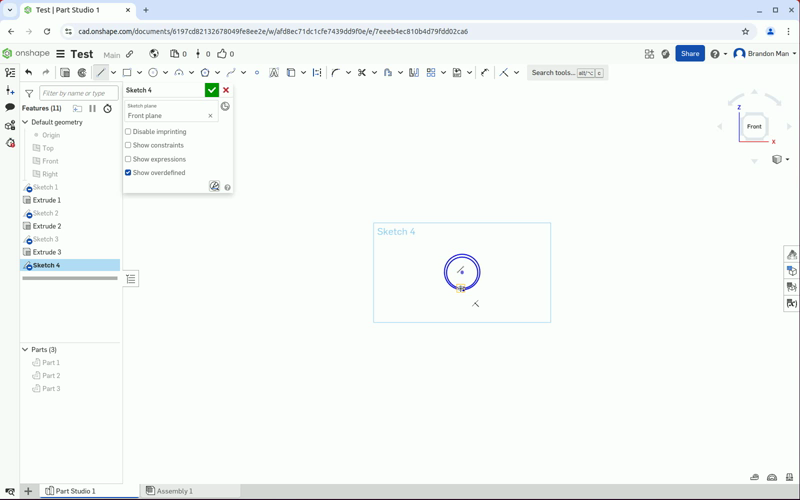
scroll(-6)
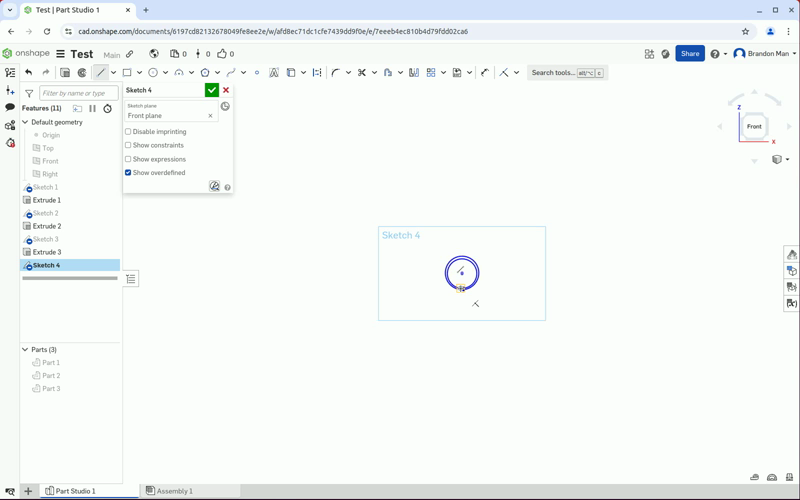
scroll(-6)
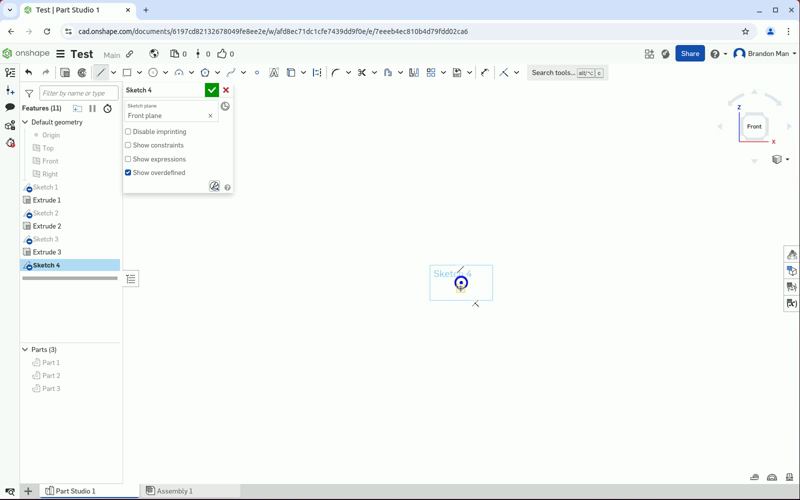
mouse_move(490, 288)
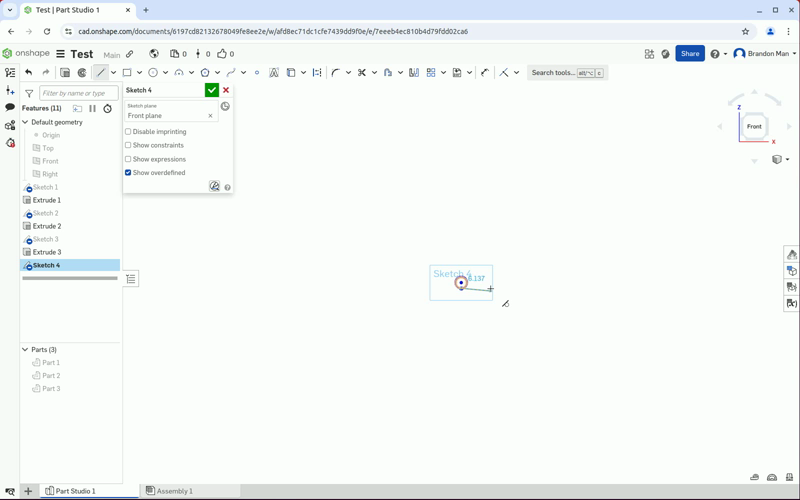
key_down(shift)
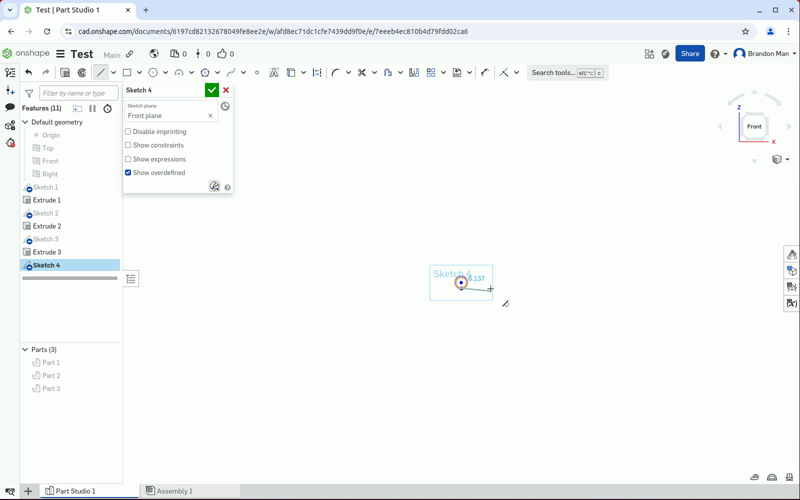
mouse_move(460, 288)
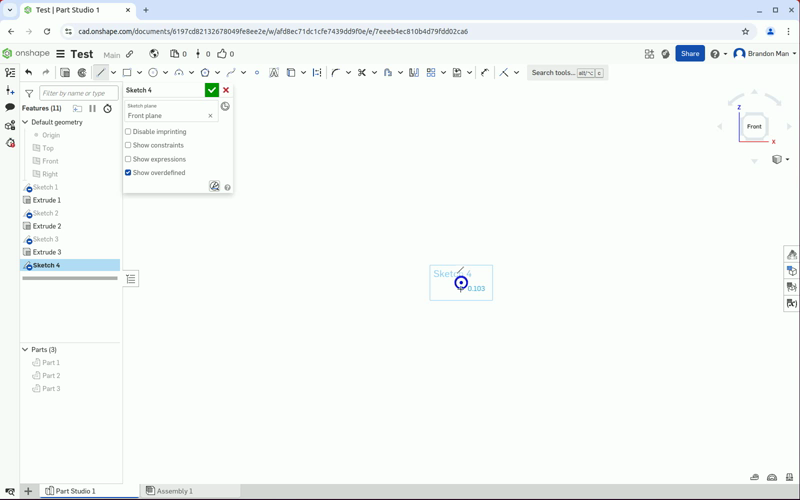
scroll(6)
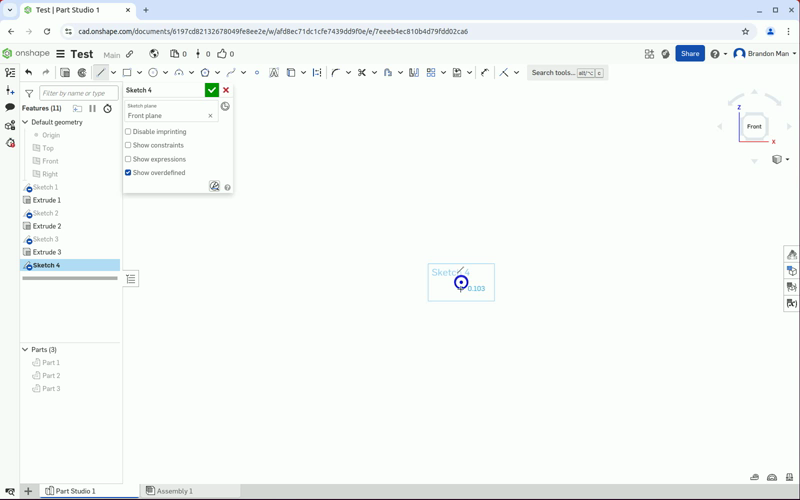
scroll(6)
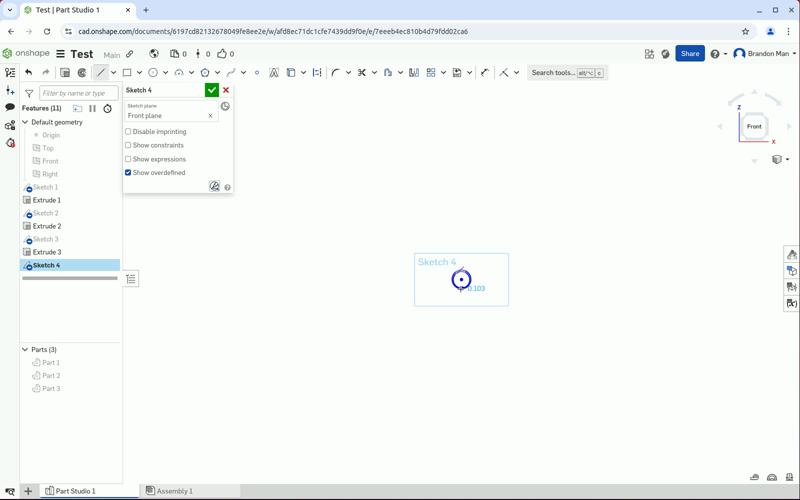
scroll(6)
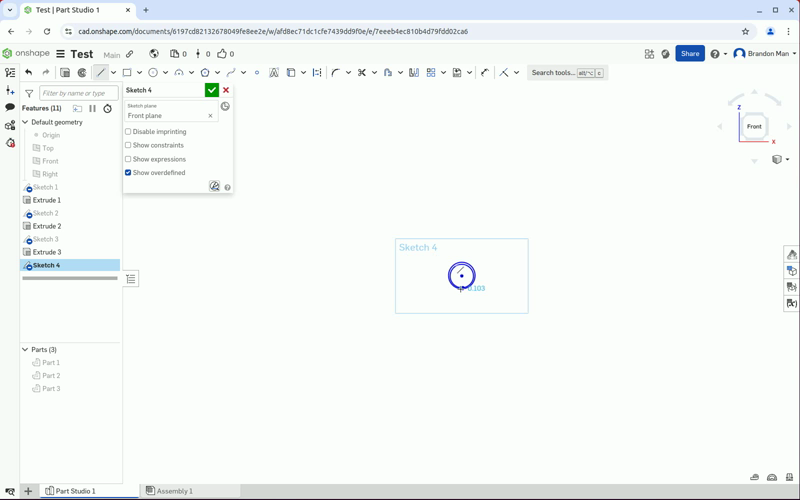
scroll(6)
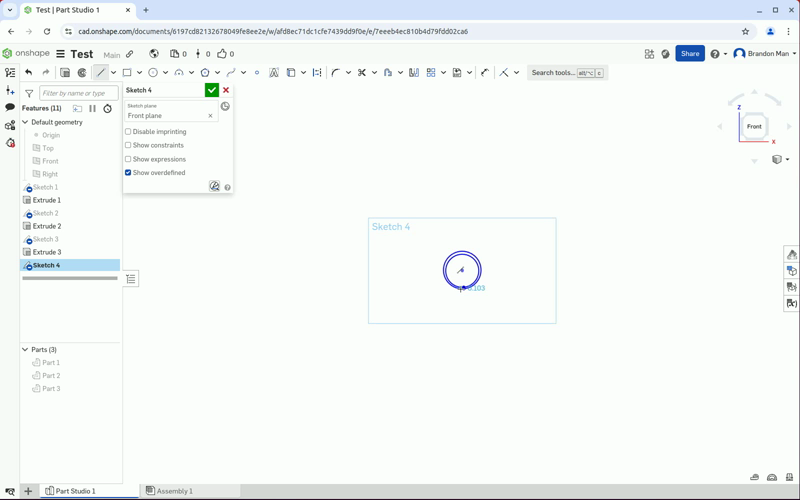
scroll(6)
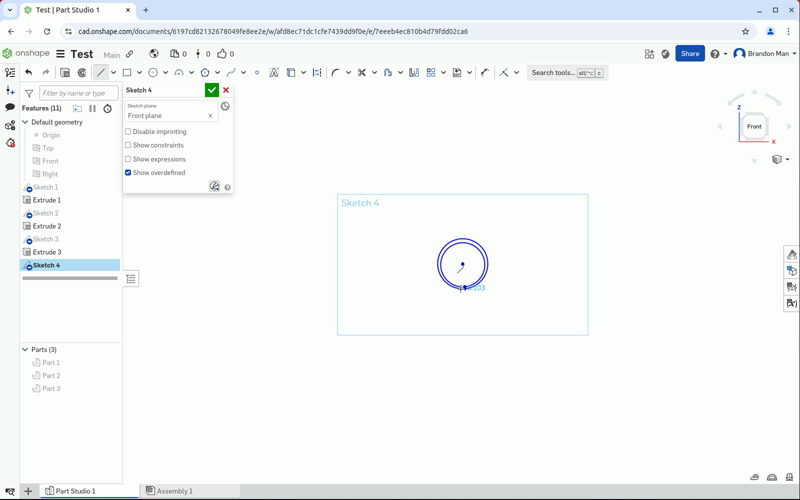
scroll(6)
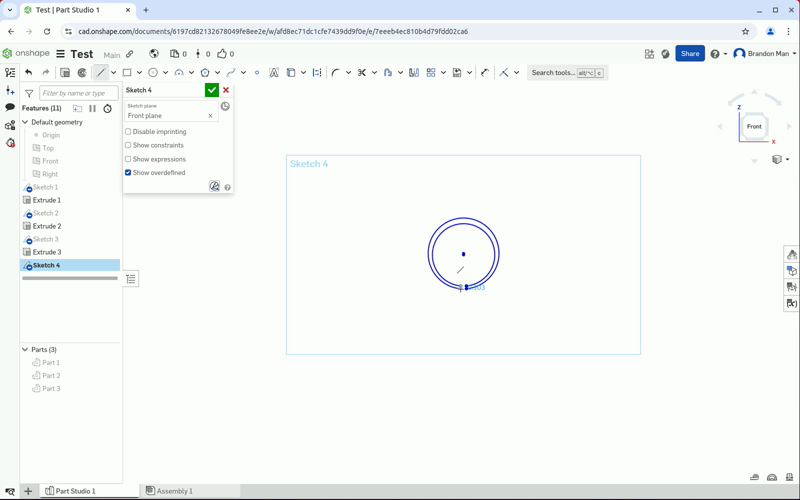
scroll(6)
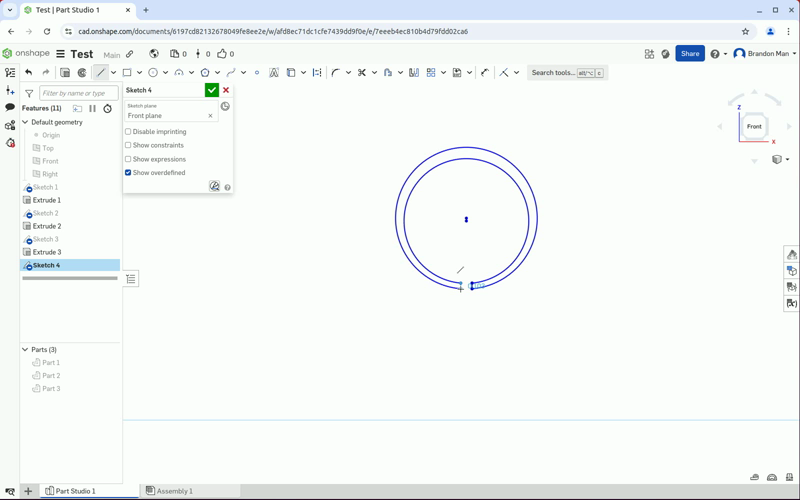
key_up(shift)
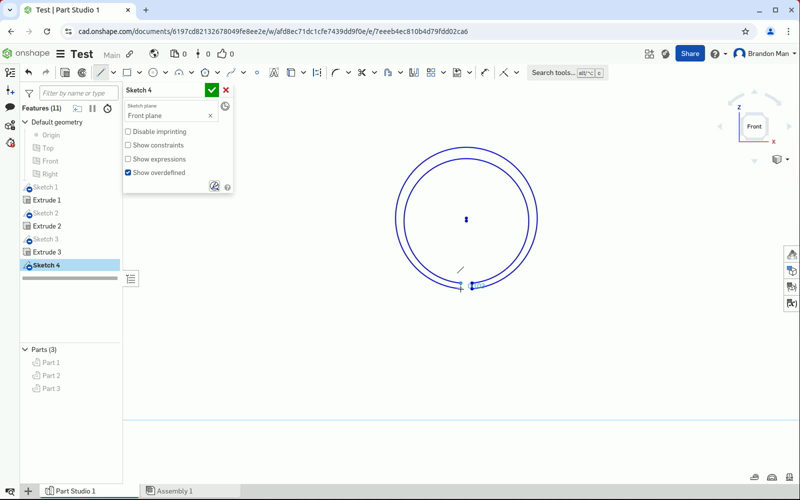
click(460, 288)
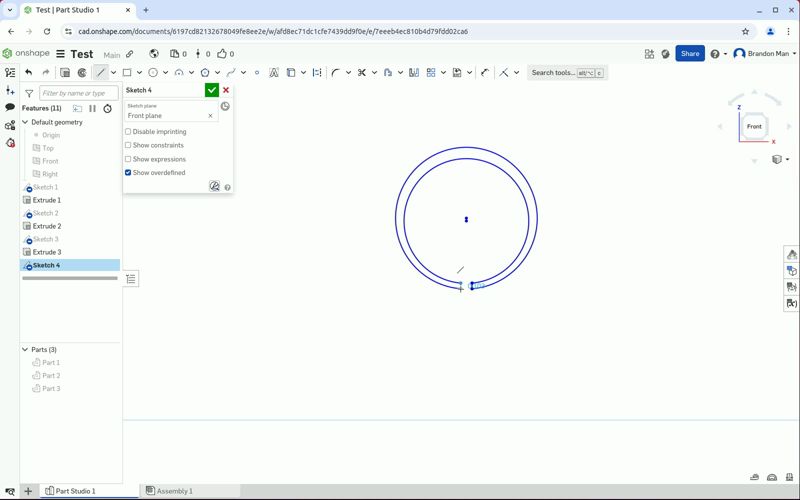
scroll(-6)
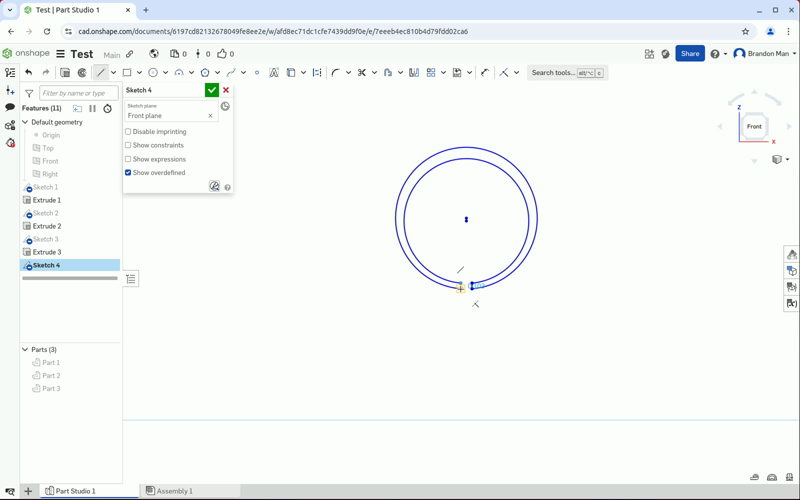
scroll(-6)
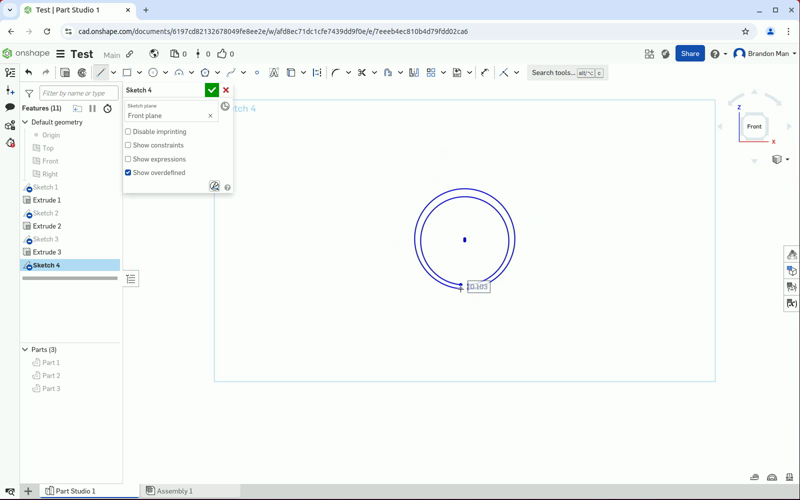
scroll(-6)
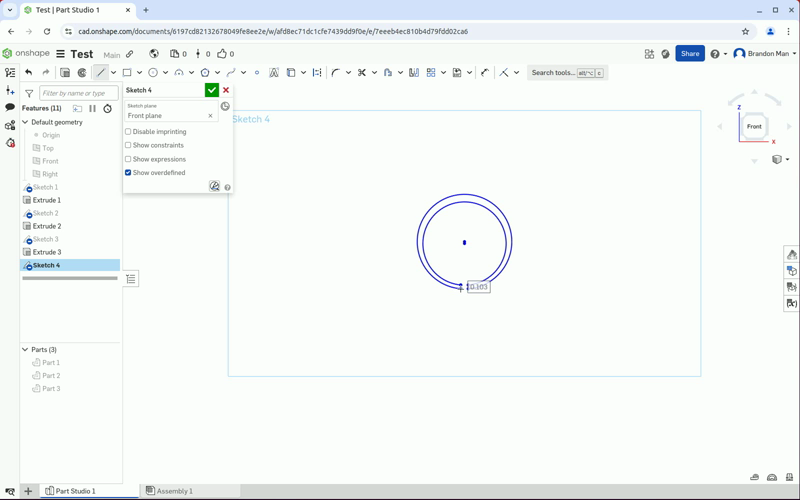
scroll(-6)
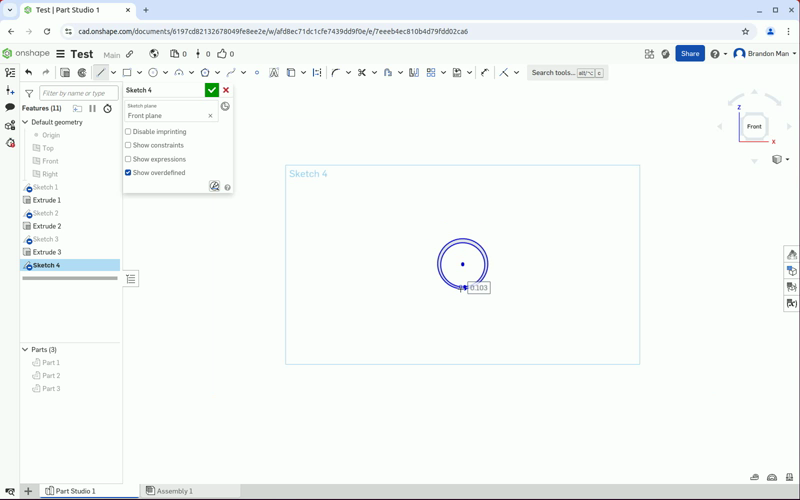
scroll(-6)
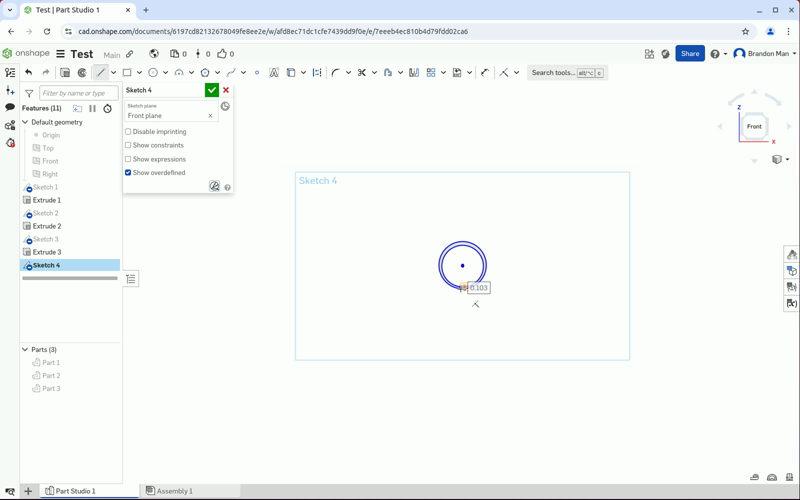
scroll(-6)
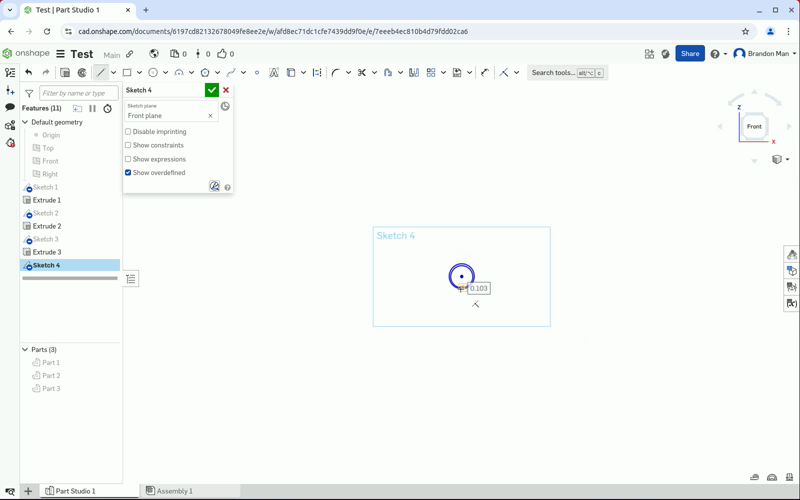
scroll(-6)
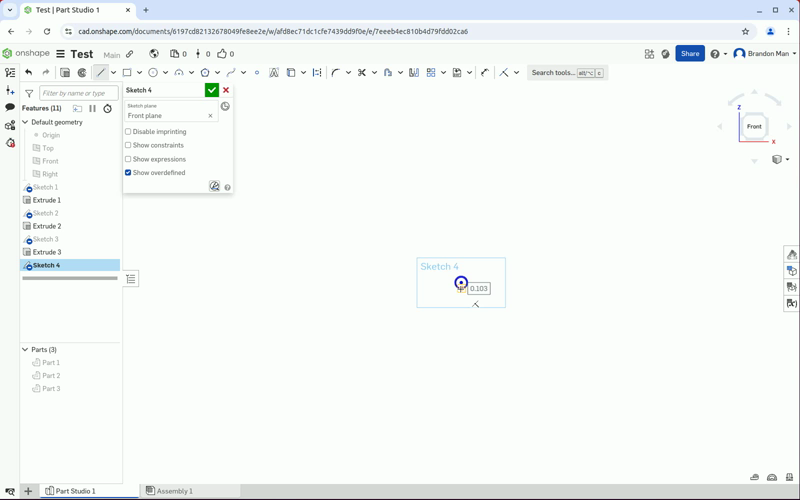
key(esc)
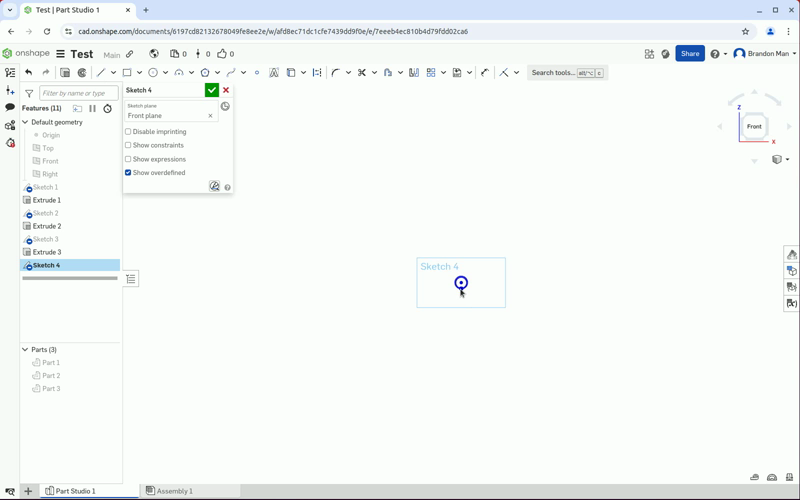
mouse_move(465, 279)
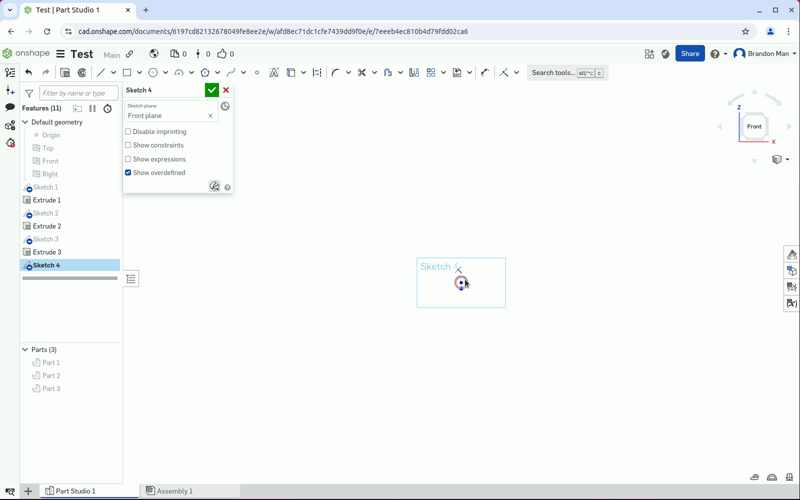
scroll(6)
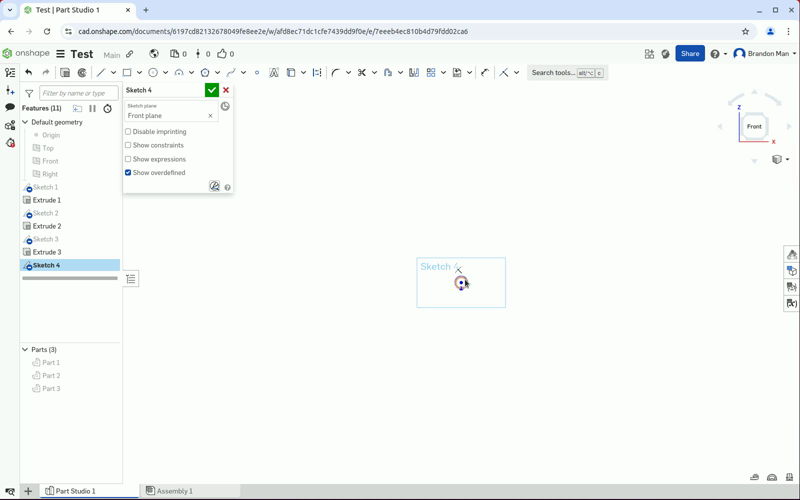
scroll(6)
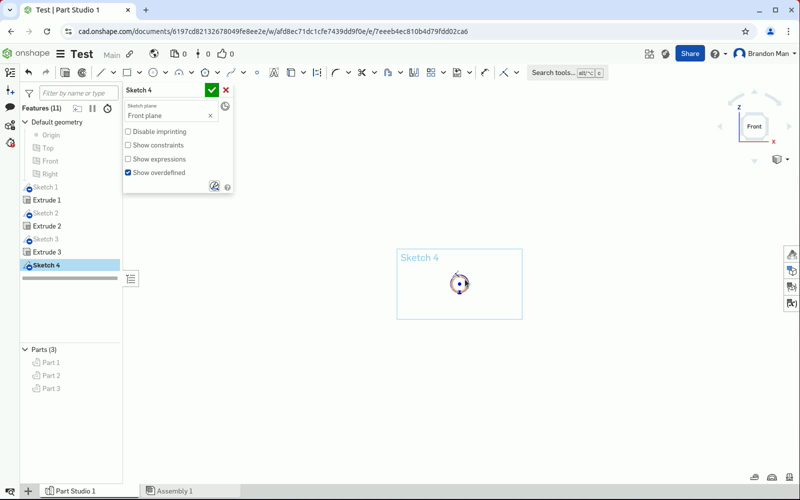
scroll(6)
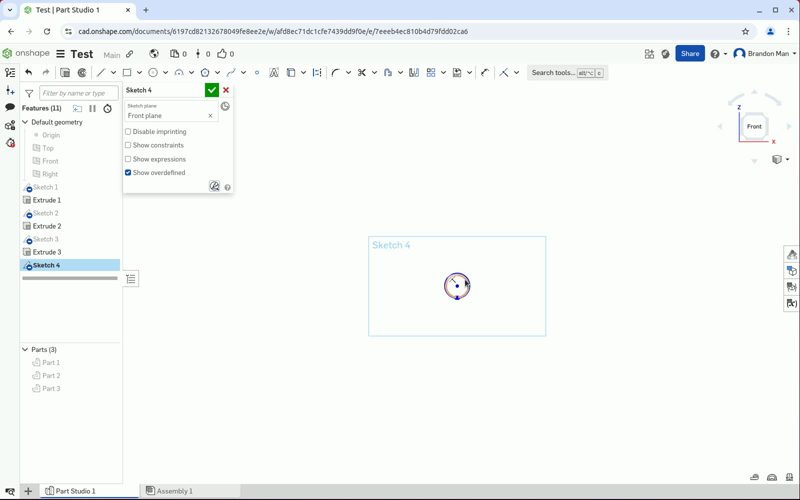
scroll(6)
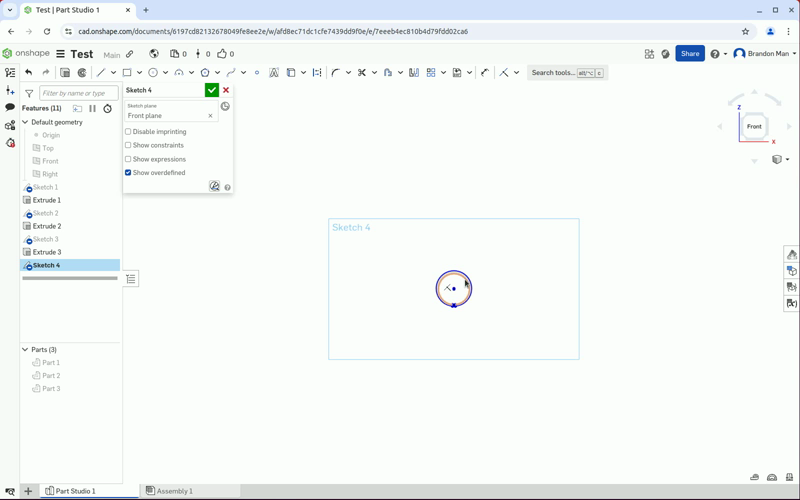
scroll(6)
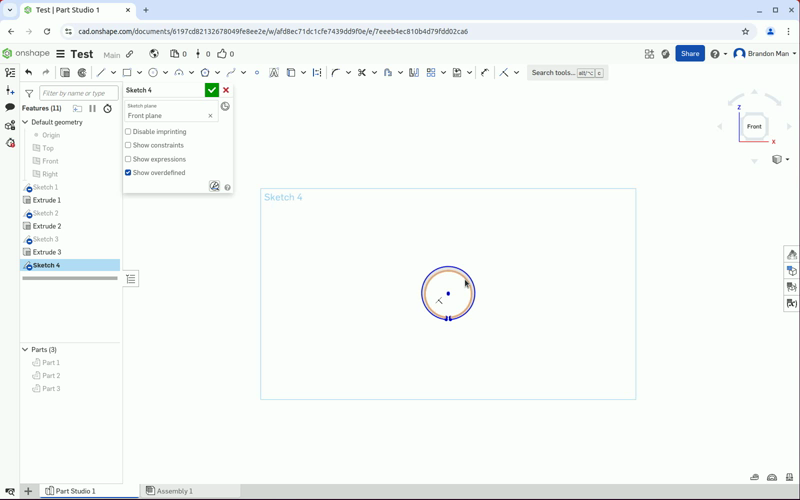
scroll(6)
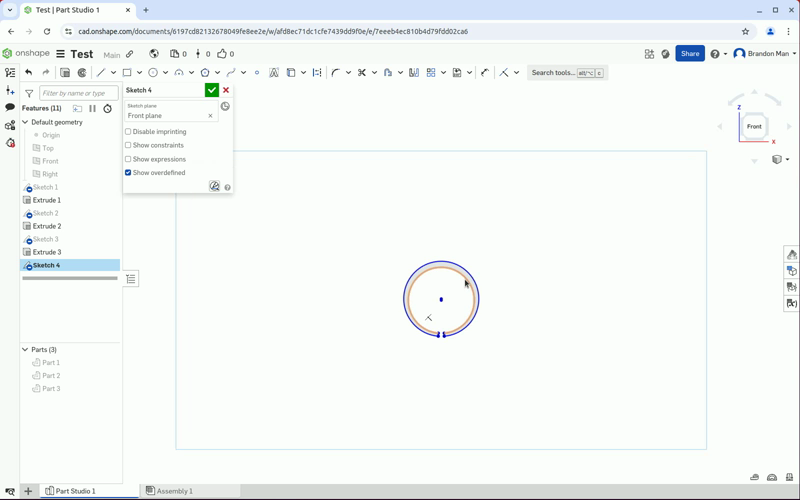
scroll(6)
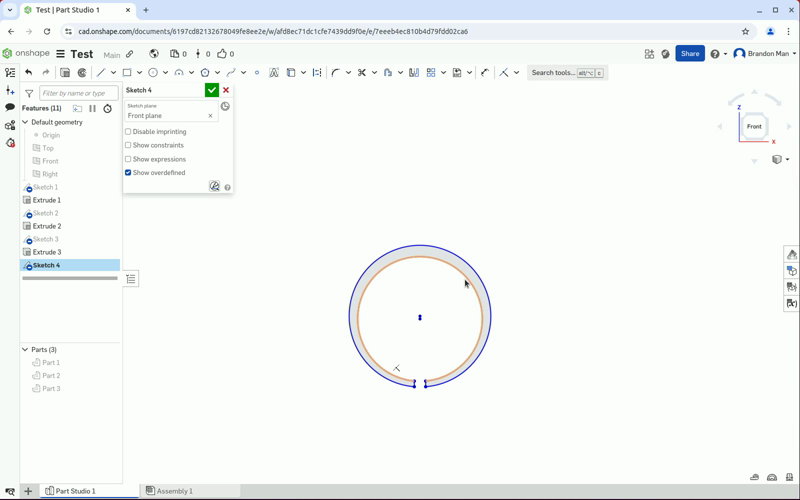
click(465, 279)
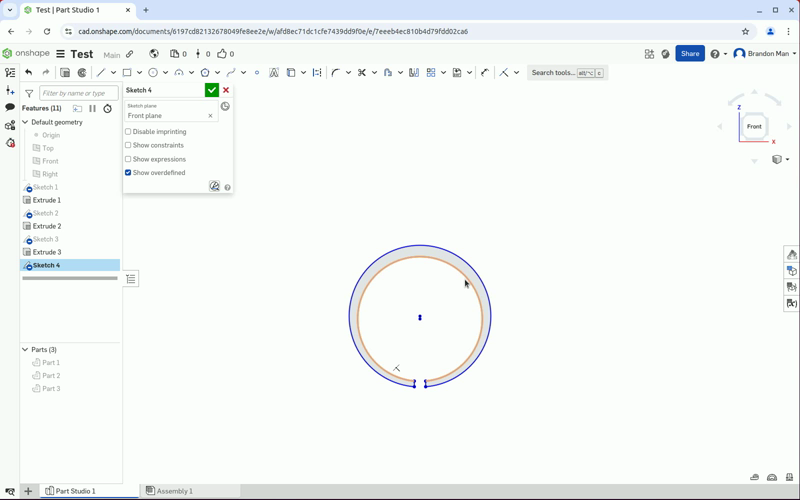
scroll(-6)
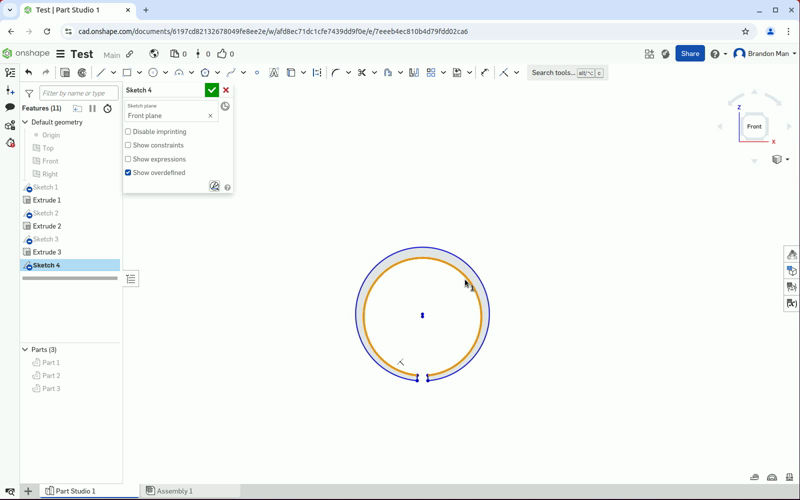
scroll(-6)
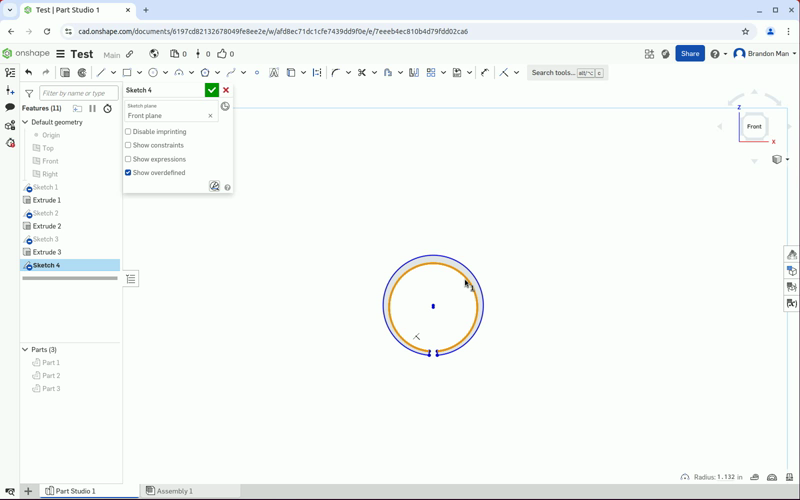
scroll(-6)
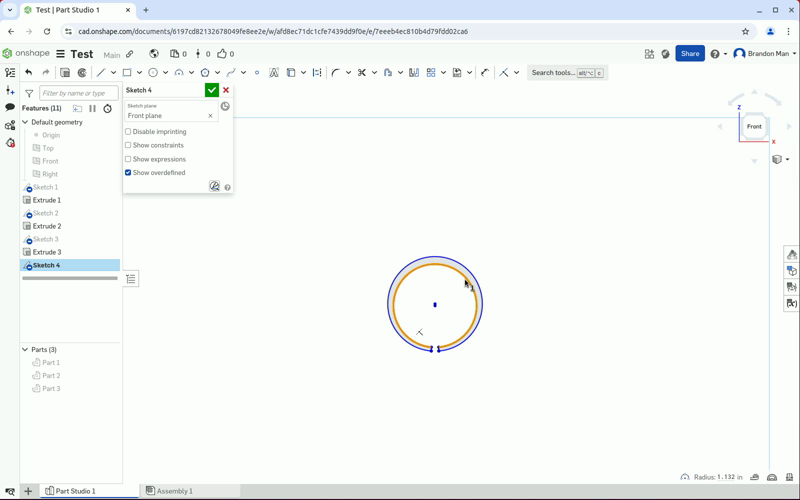
scroll(-6)
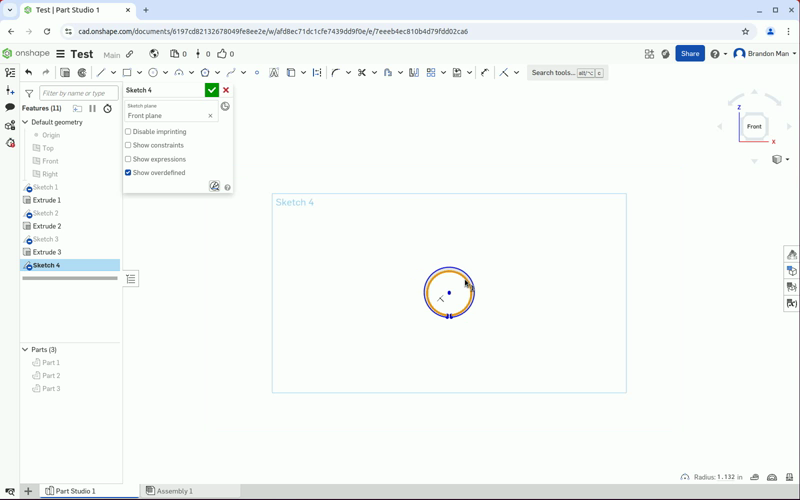
scroll(-6)
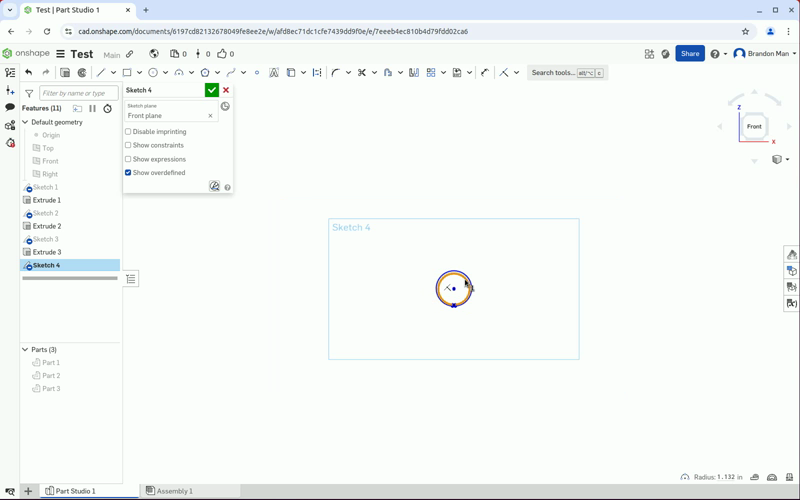
scroll(-6)
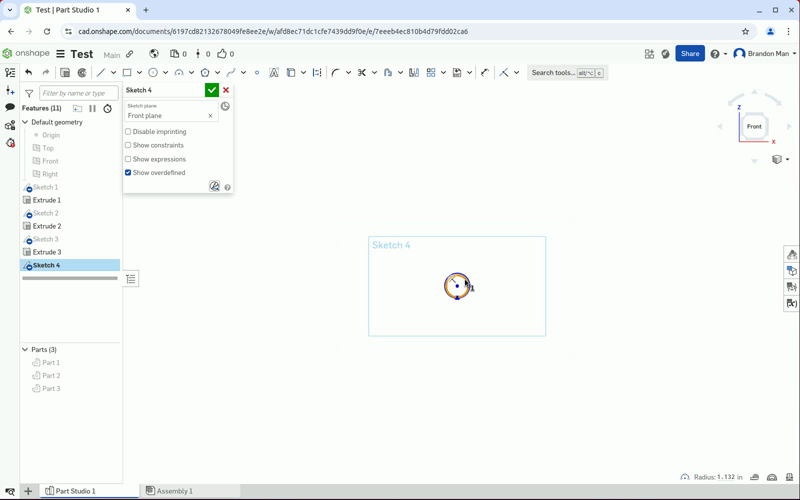
scroll(-6)
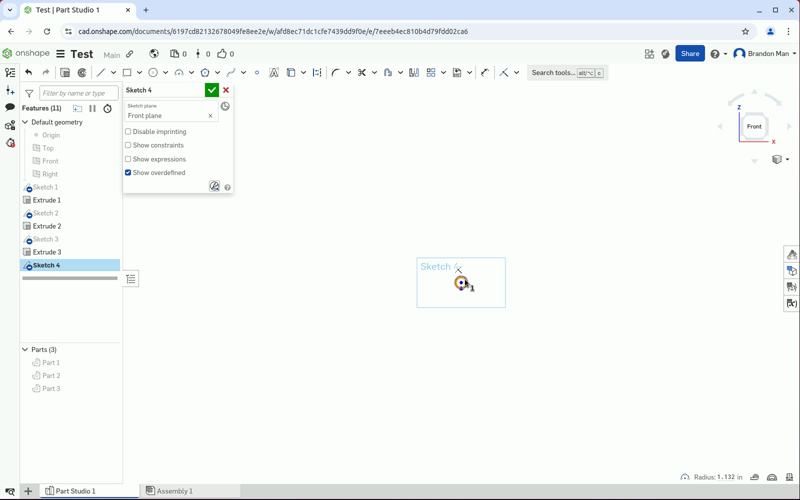
mouse_move(73, 352)
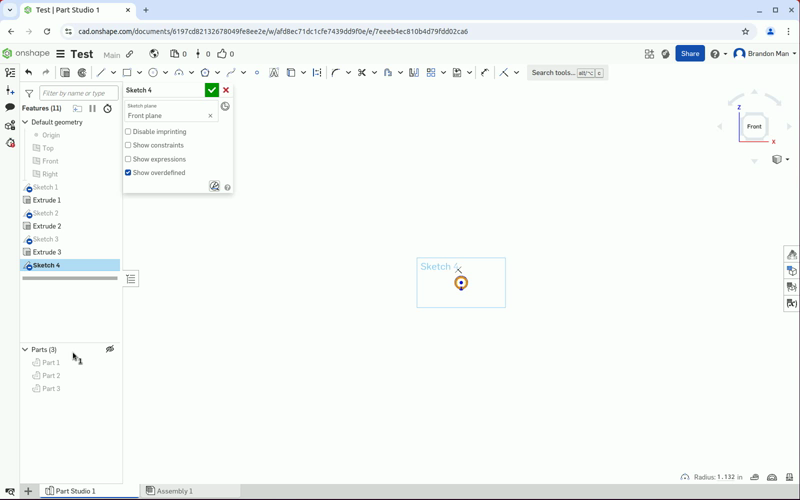
key(shift+y)
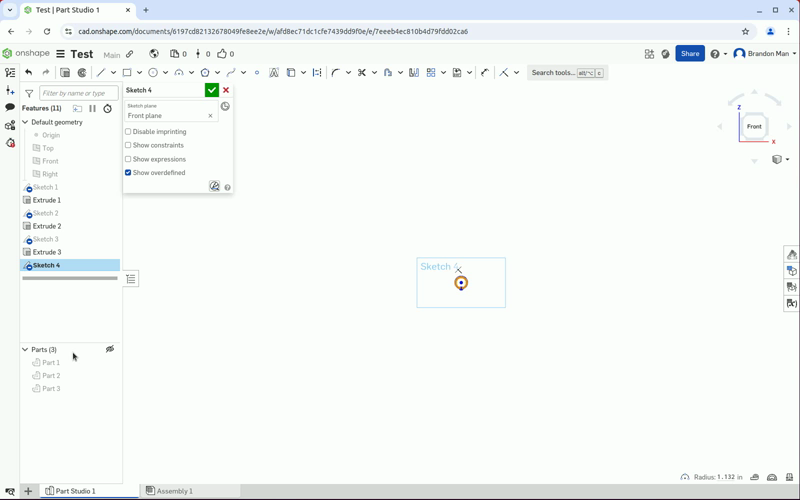
key(shift+e)
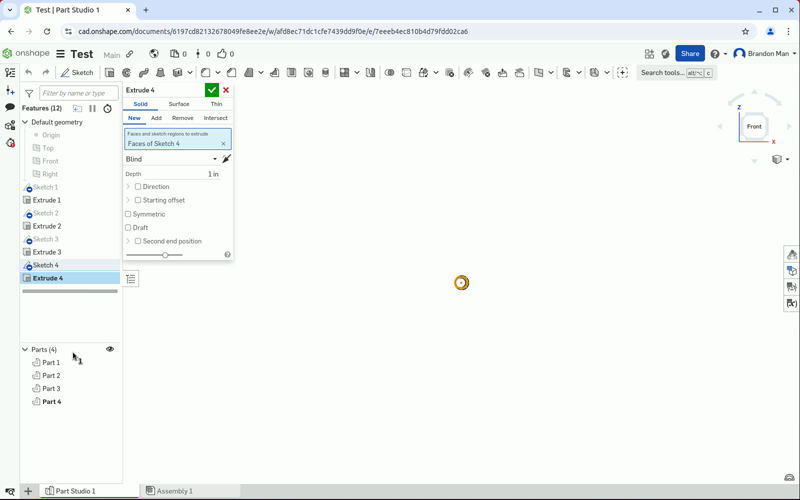
mouse_move(143, 106)
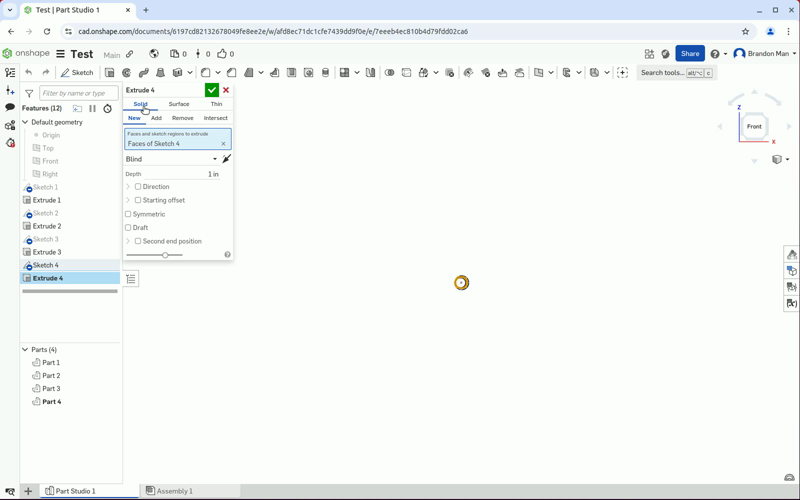
click(143, 106)
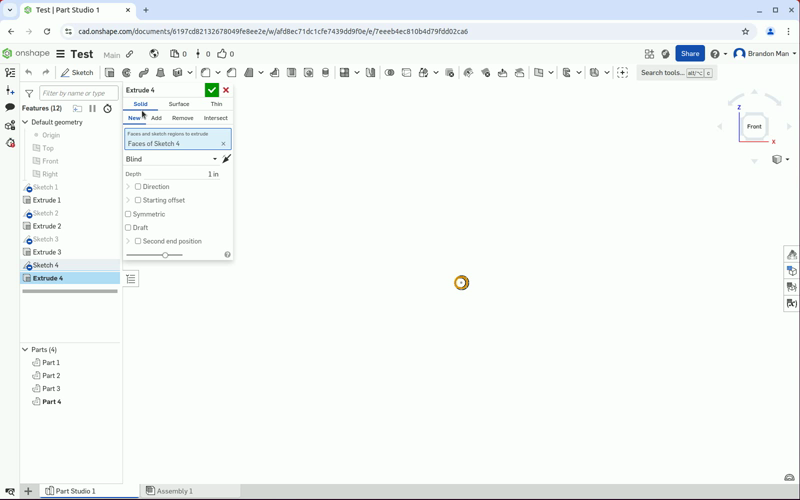
mouse_move(137, 120)
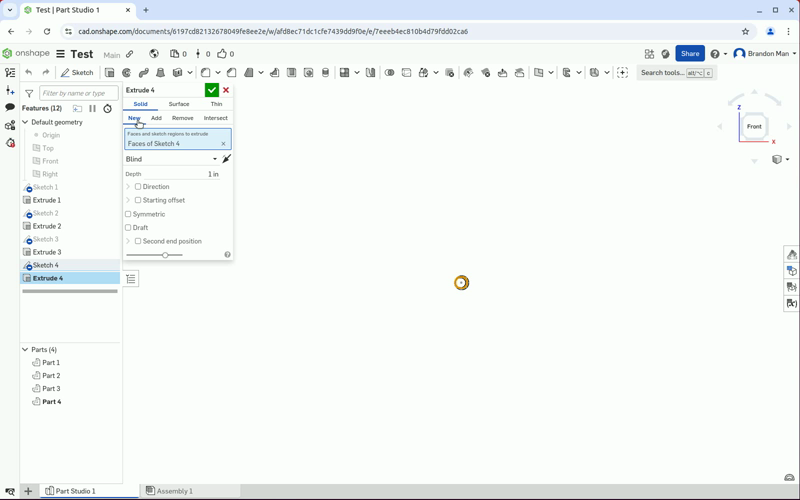
click(137, 120)
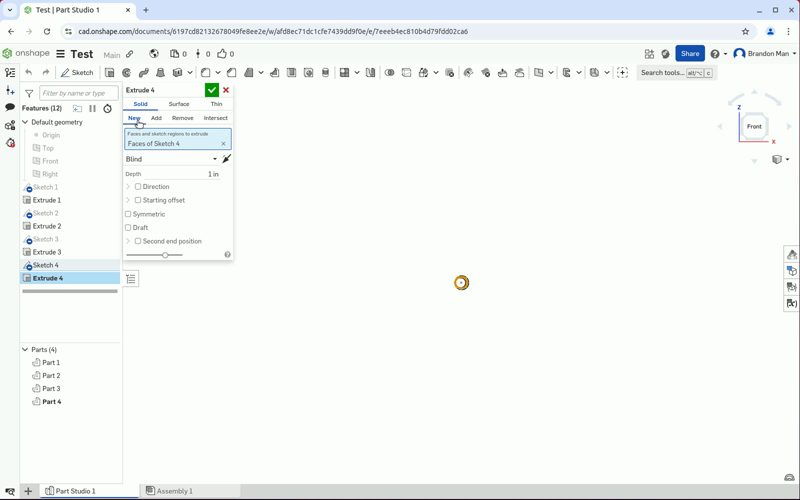
key(tab, 4)
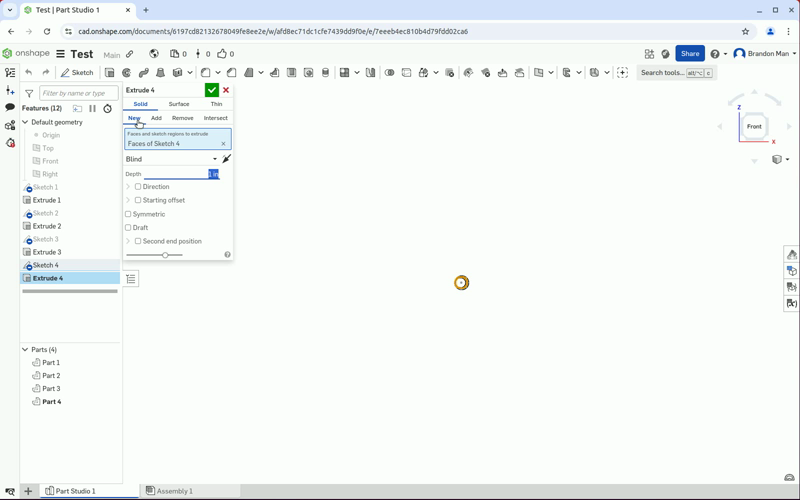
text(17.572)
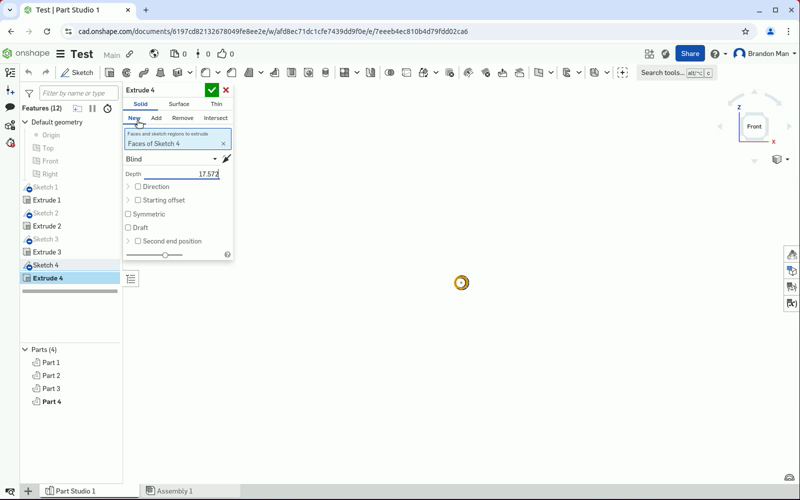
key(enter)
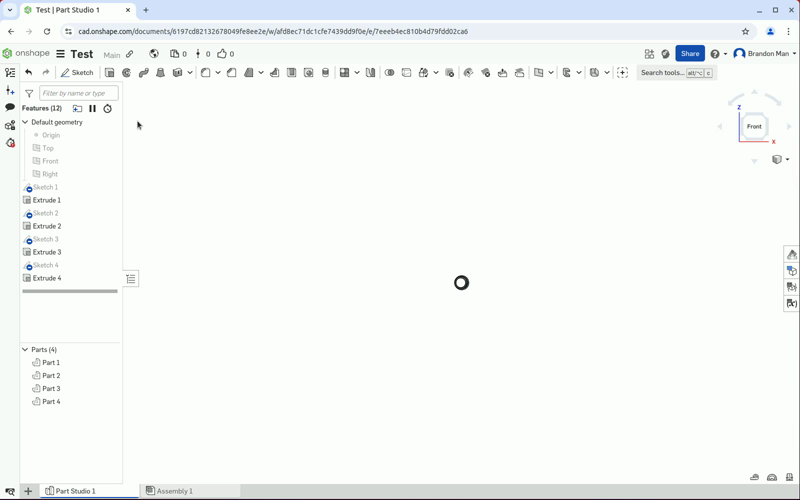
key(shift+h)
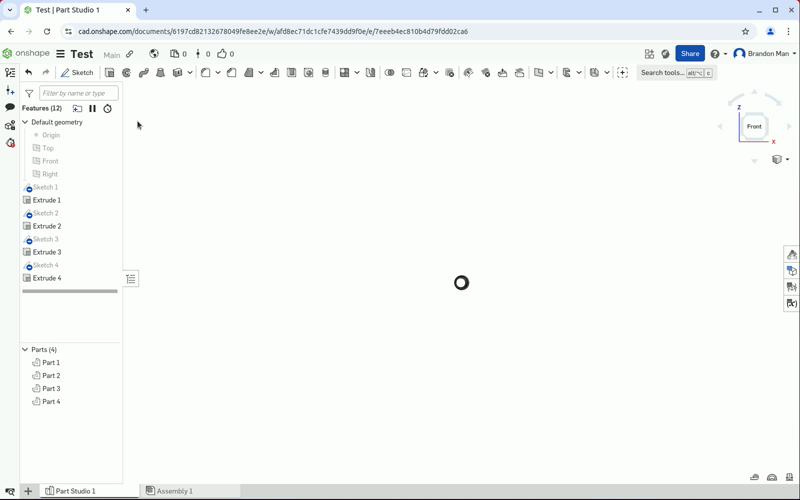
key(shift+h)
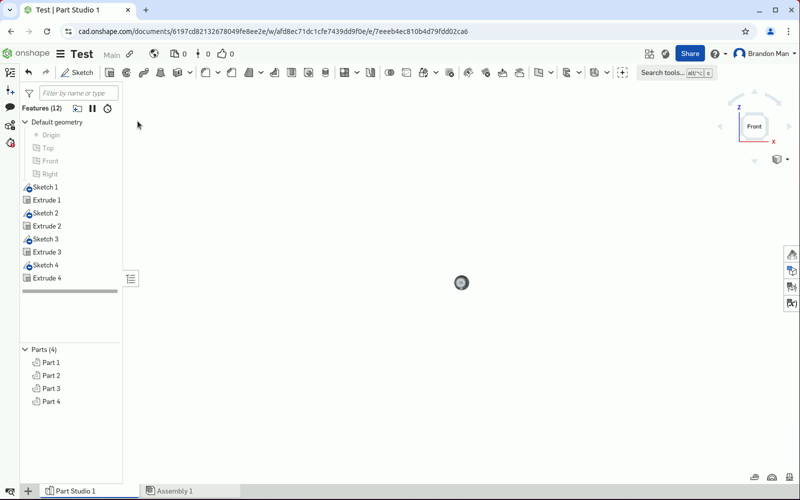
key(shift+7)
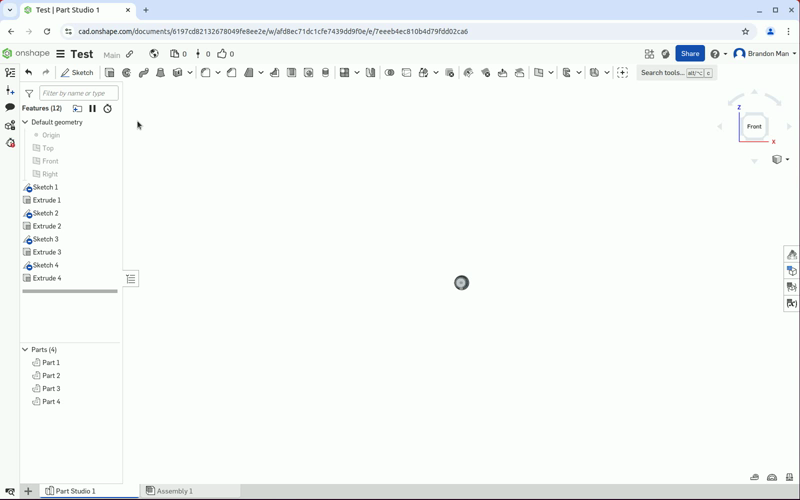
key(left, 2)
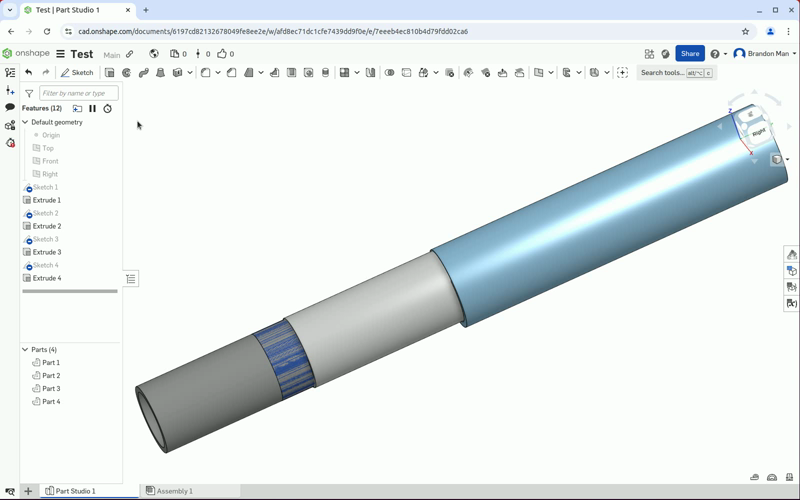
key(down, 2)
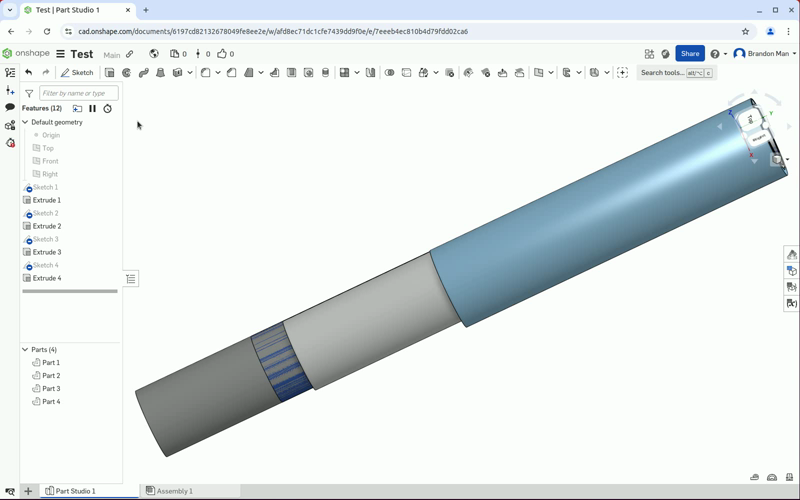
key(up, 2)
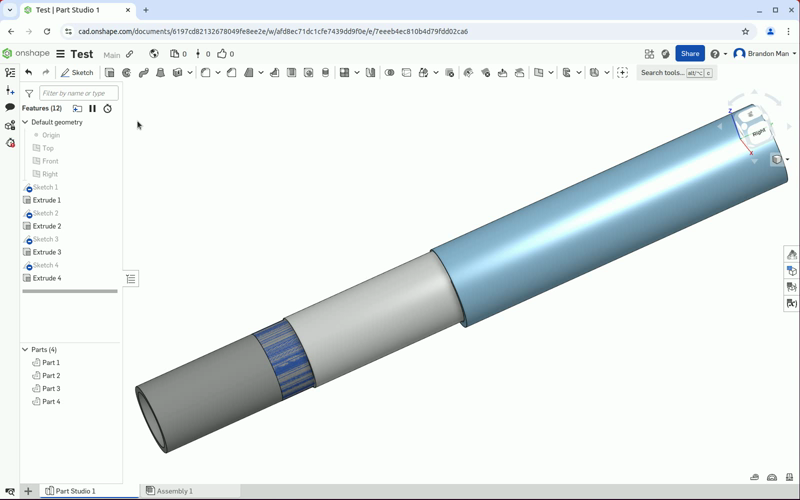
key(right, 2)
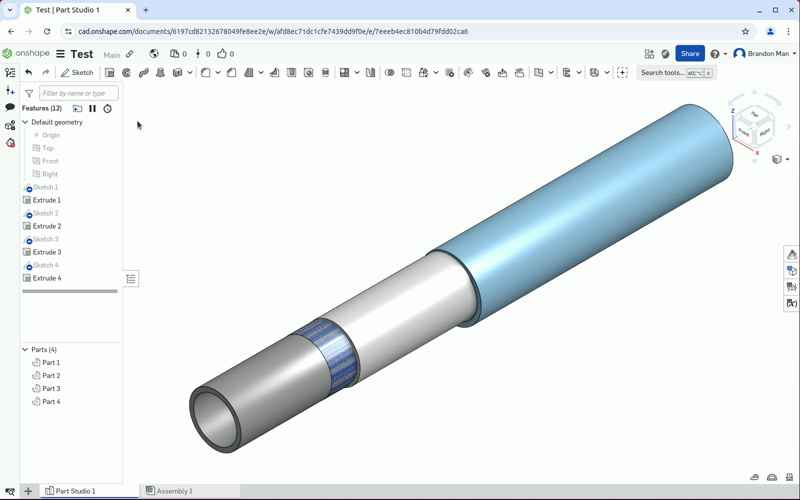
mouse_move(73, 189)
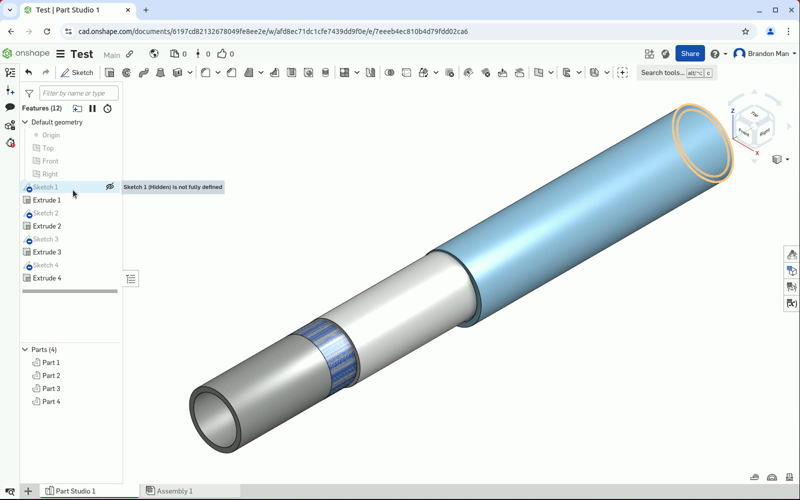
click(73, 189)